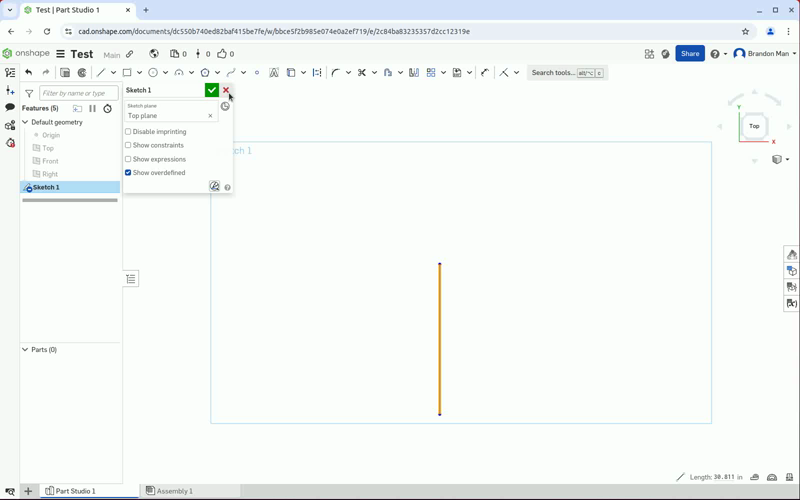
key(shift+h)
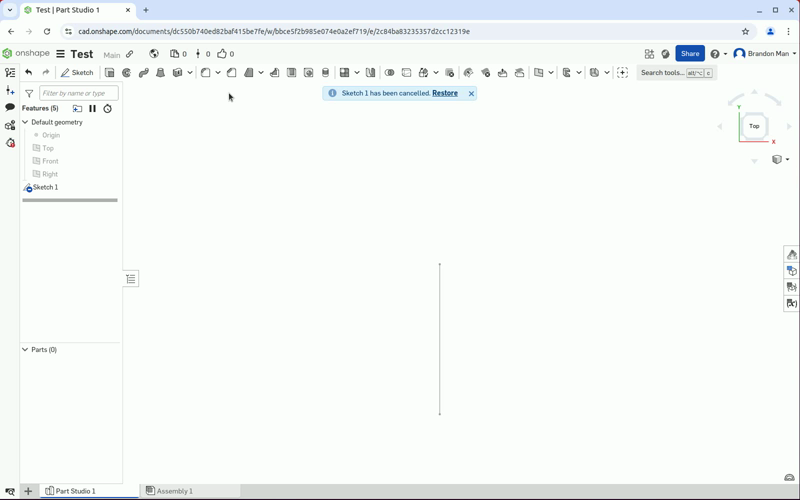
mouse_move(73, 352)
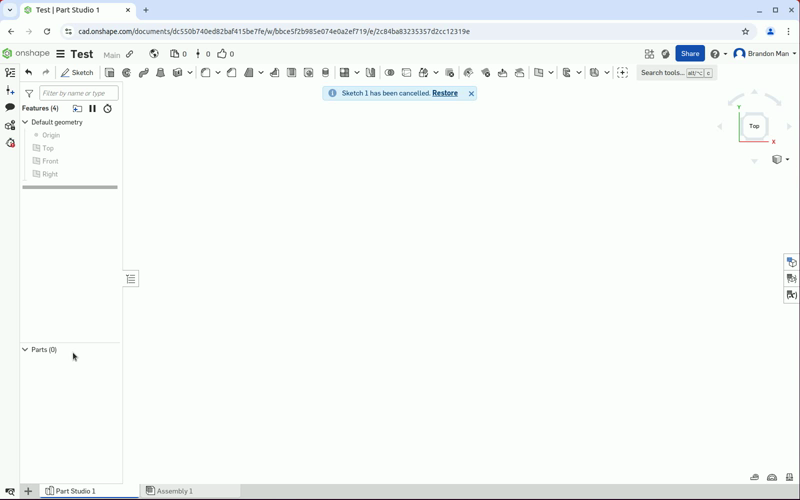
key(y)
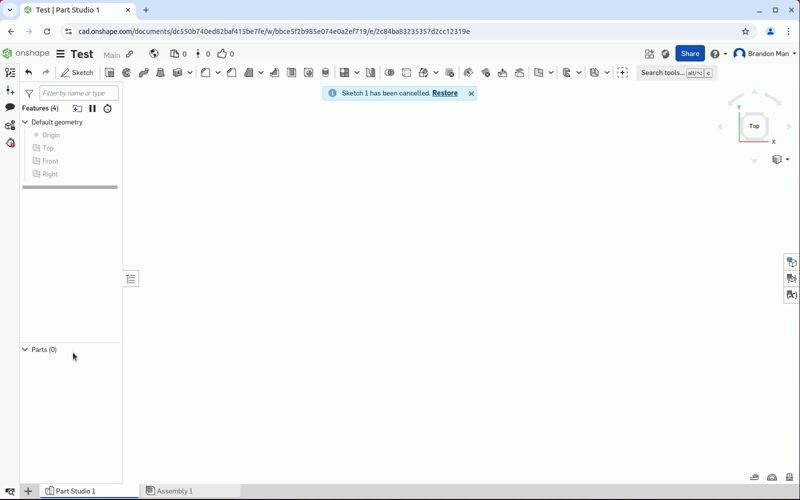
key(shift+p)
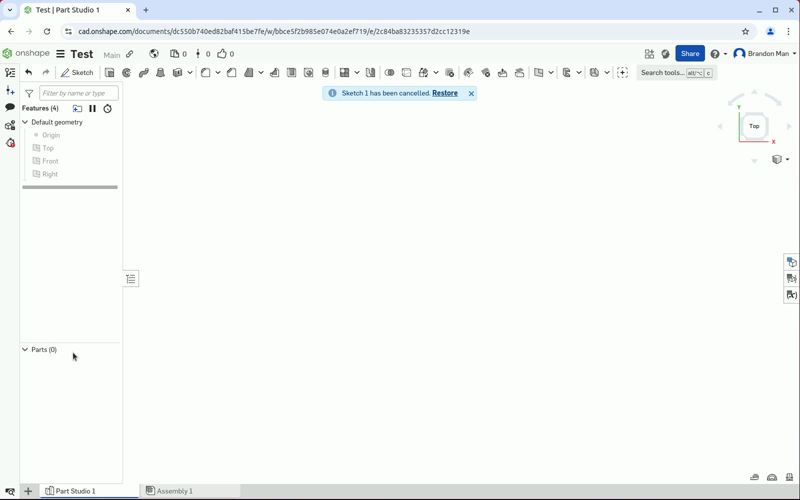
key(space)
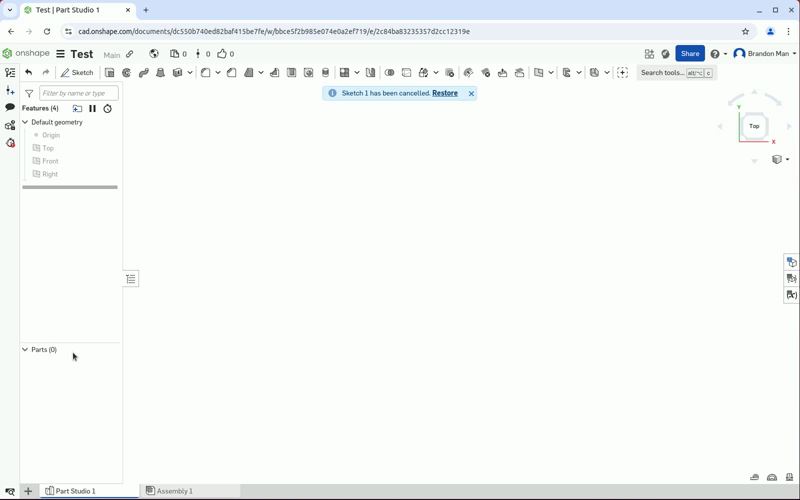
key_down(shift)
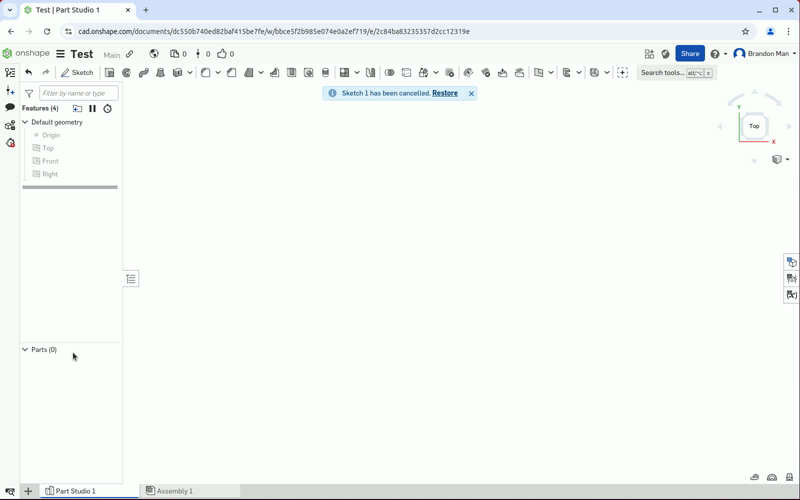
key(up)
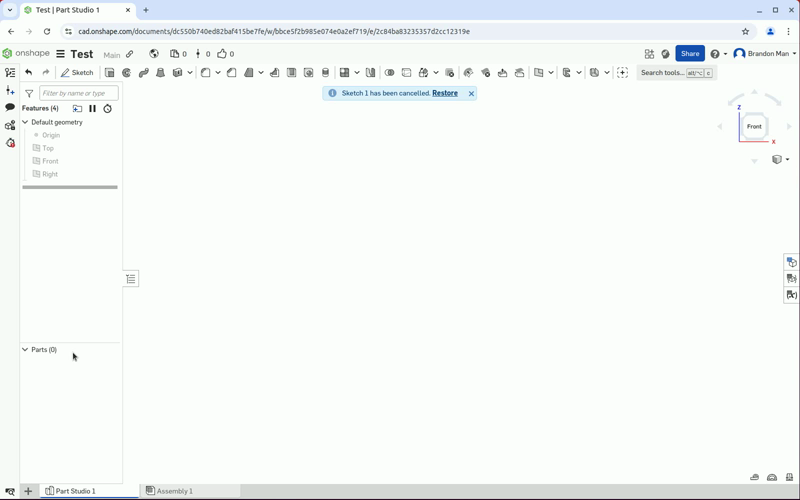
key_up(shift)
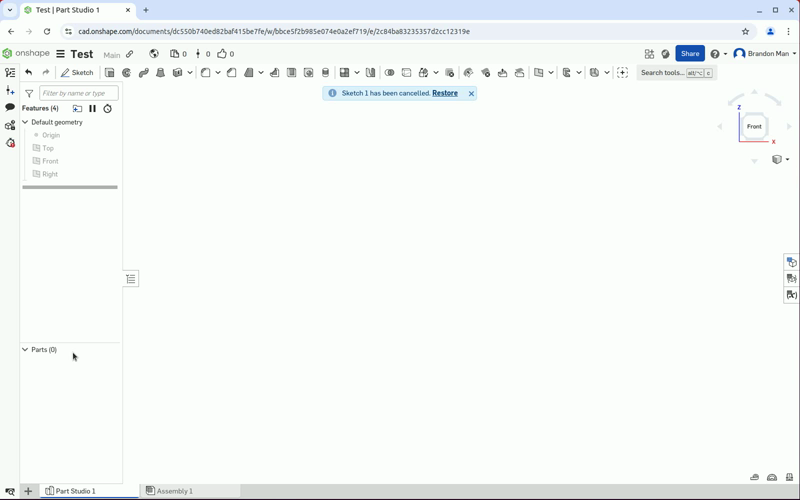
mouse_move(73, 352)
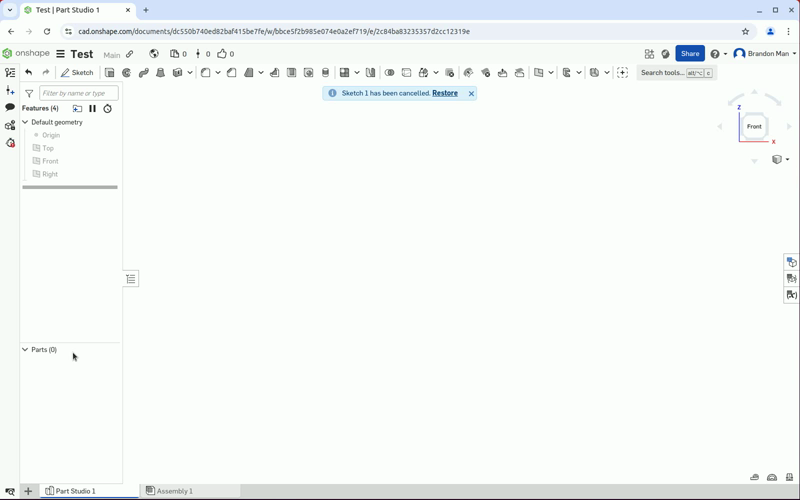
key(shift+y)
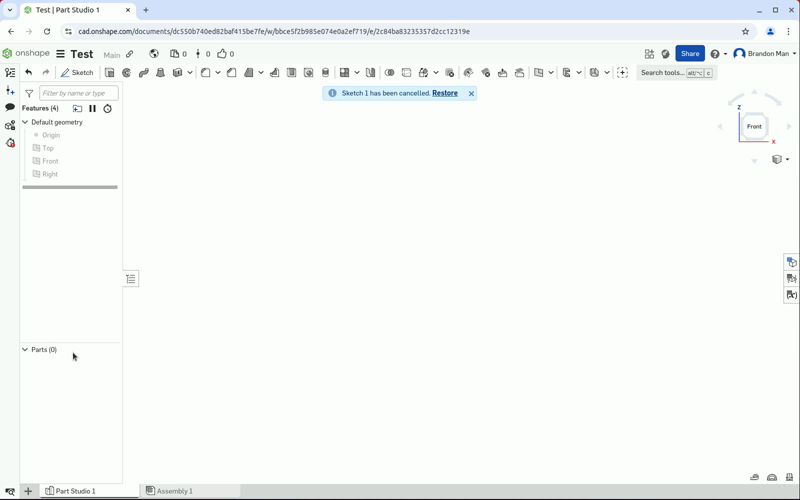
key(shift+s)
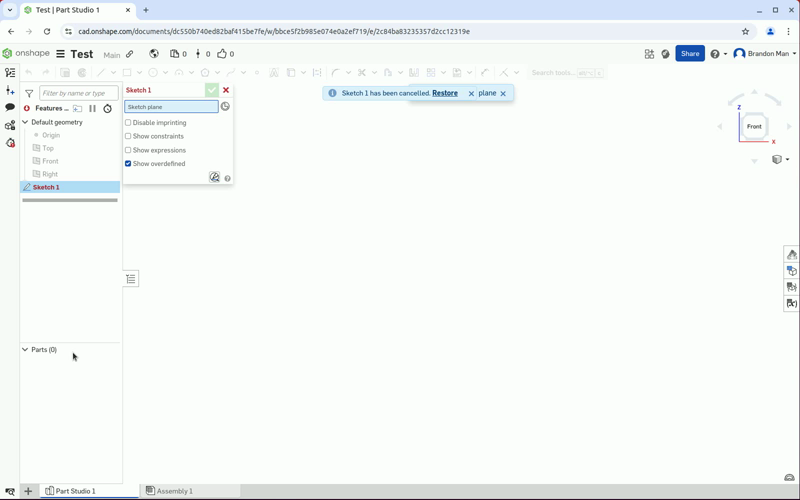
mouse_move(73, 163)
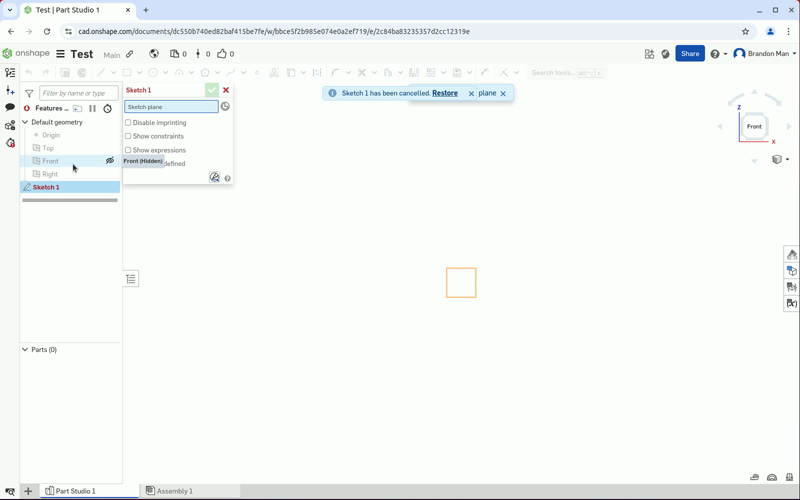
click(73, 163)
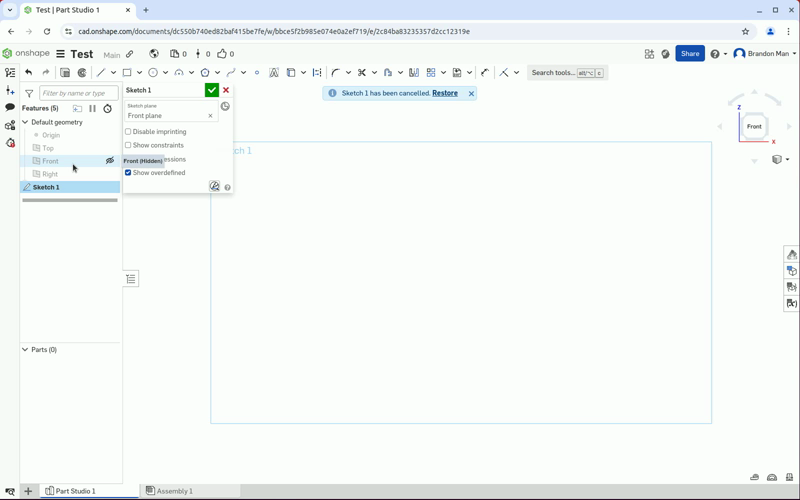
mouse_move(73, 352)
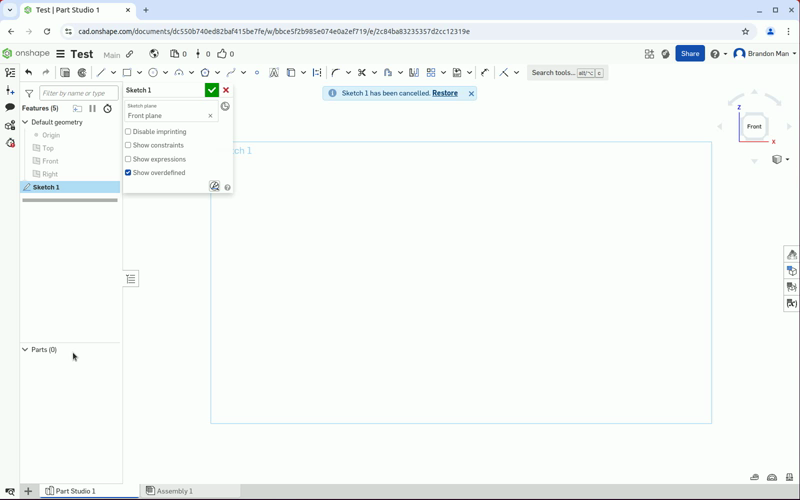
key(y)
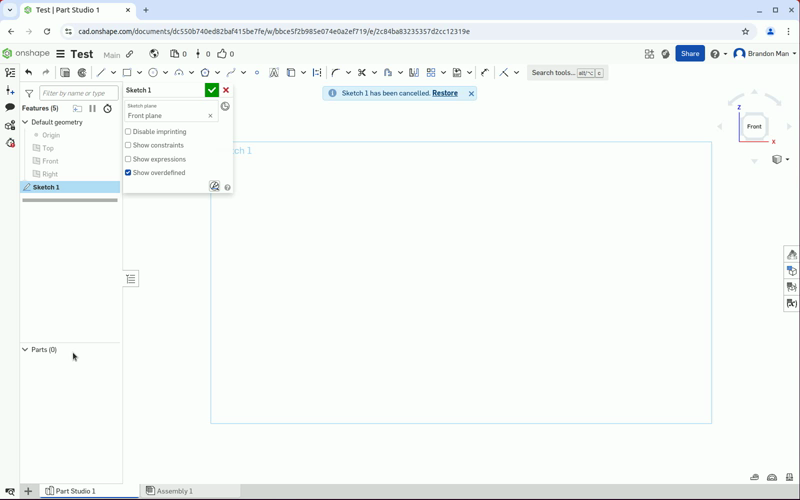
key(a)
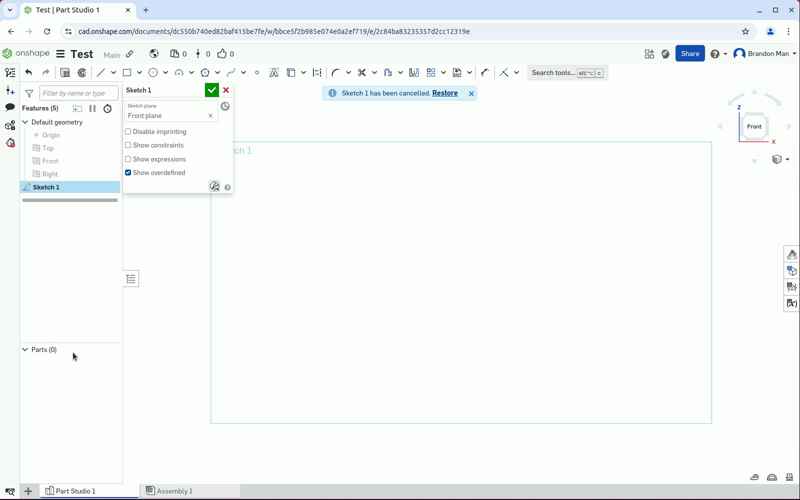
key_down(shift)
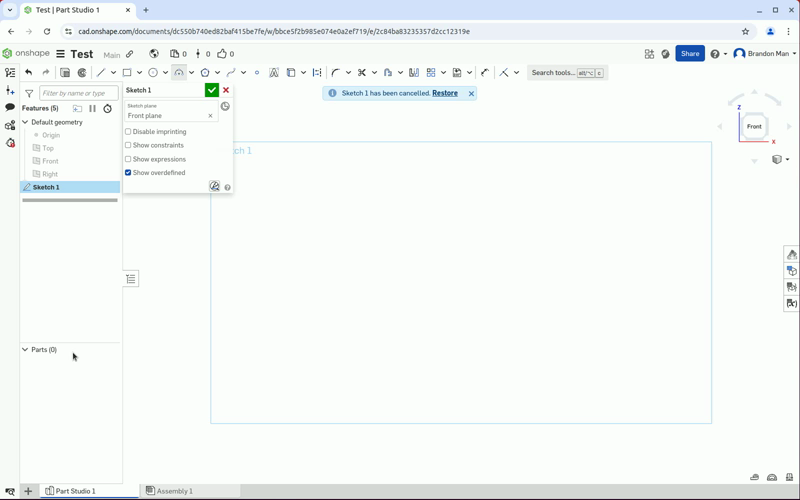
mouse_move(356, 282)
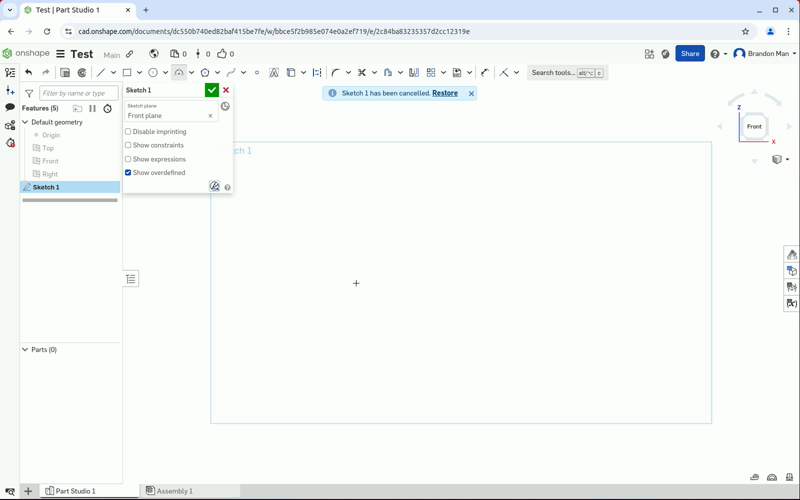
click(356, 282)
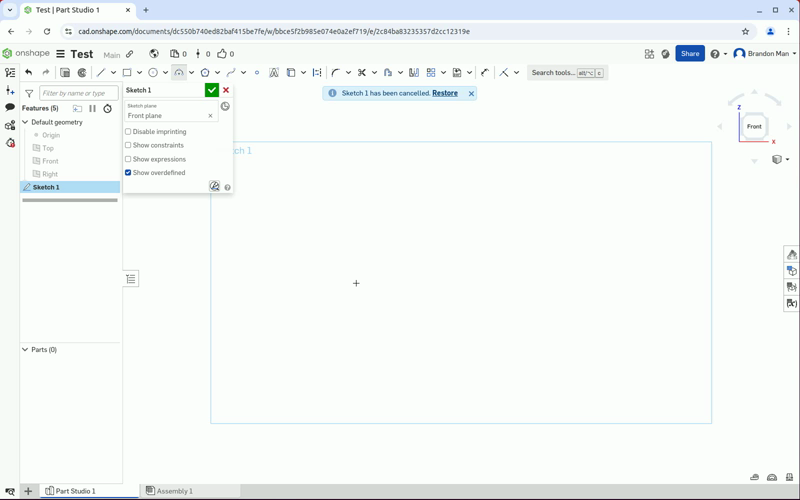
key_up(shift)
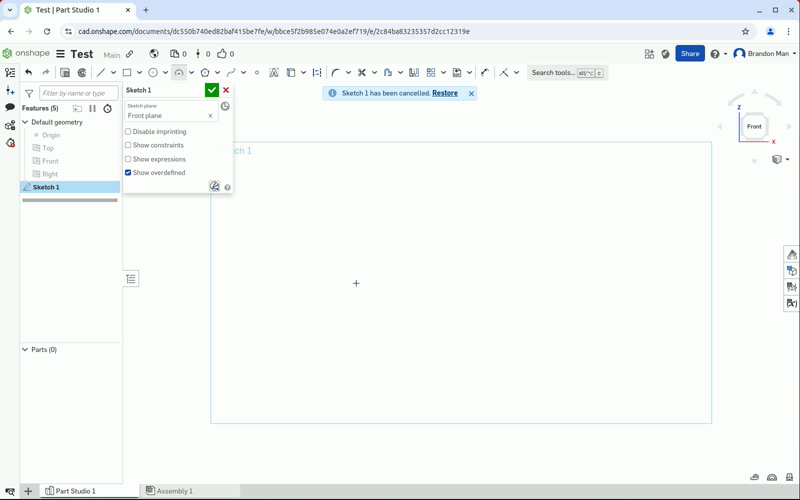
key_down(shift)
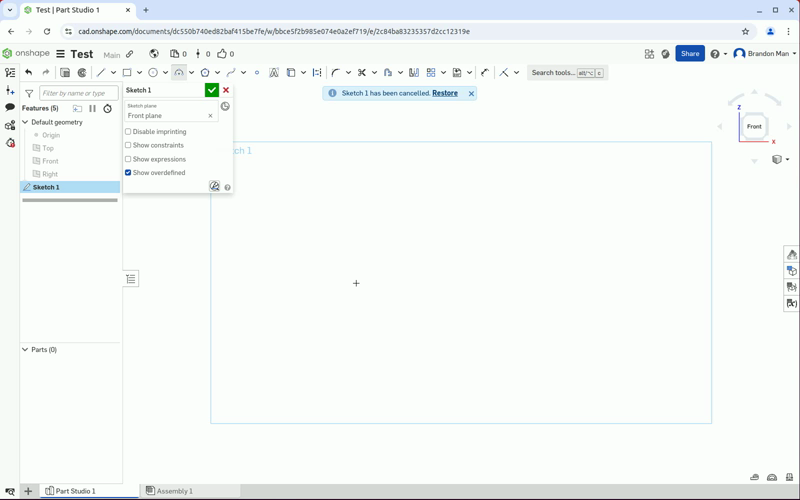
mouse_move(356, 265)
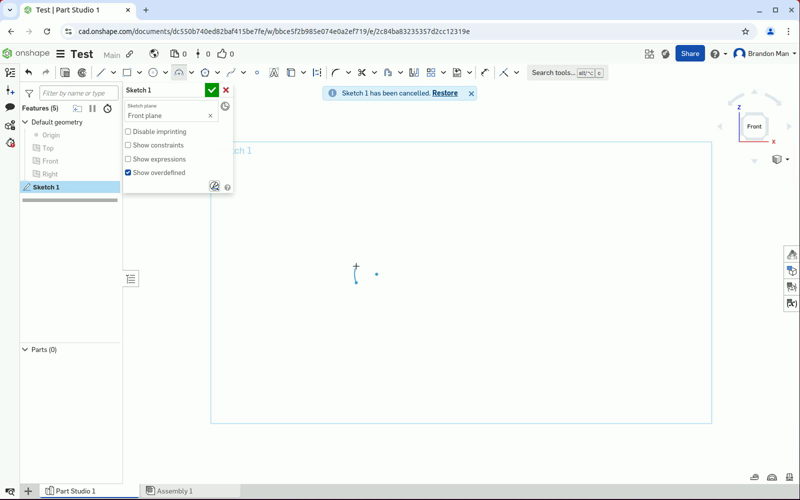
click(356, 265)
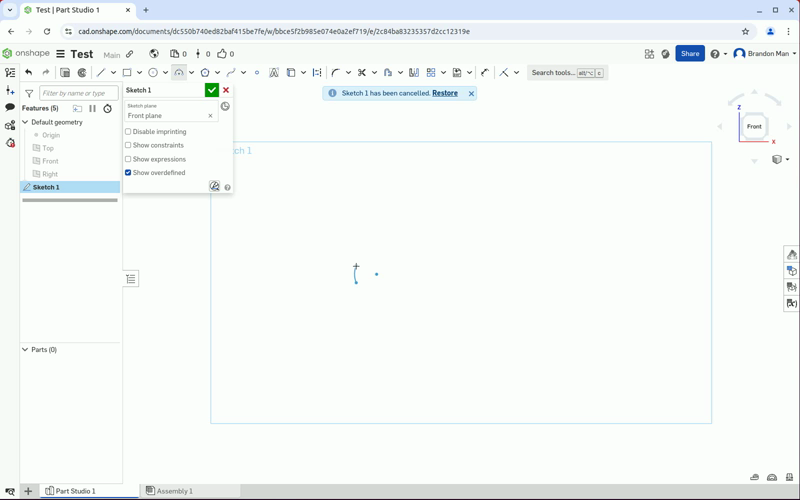
mouse_move(365, 274)
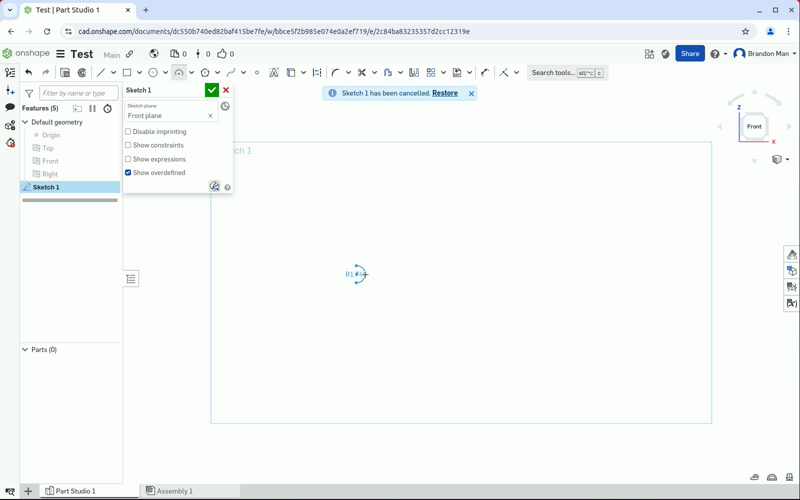
click(365, 274)
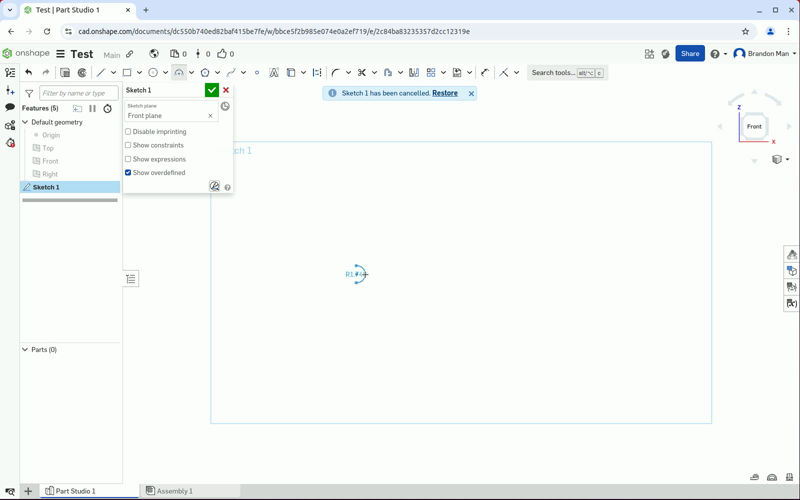
key_up(shift)
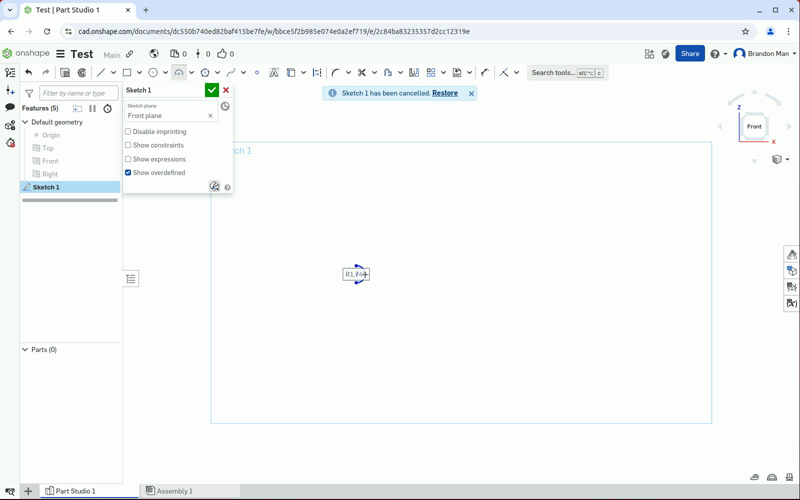
key(esc)
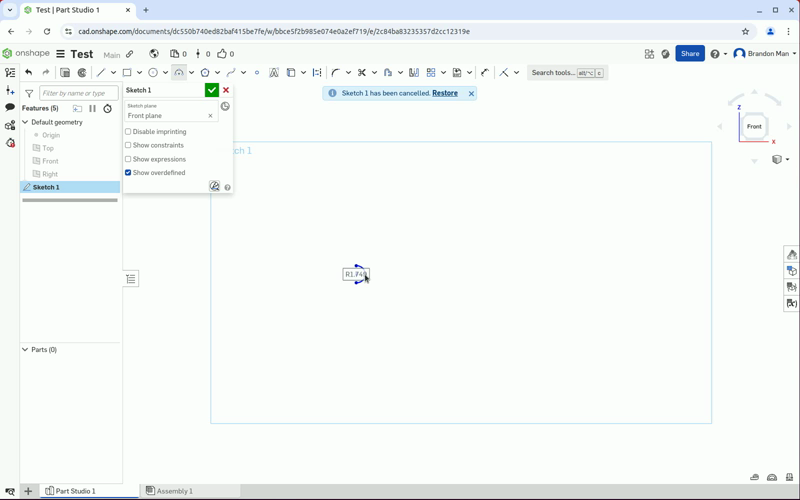
key(l)
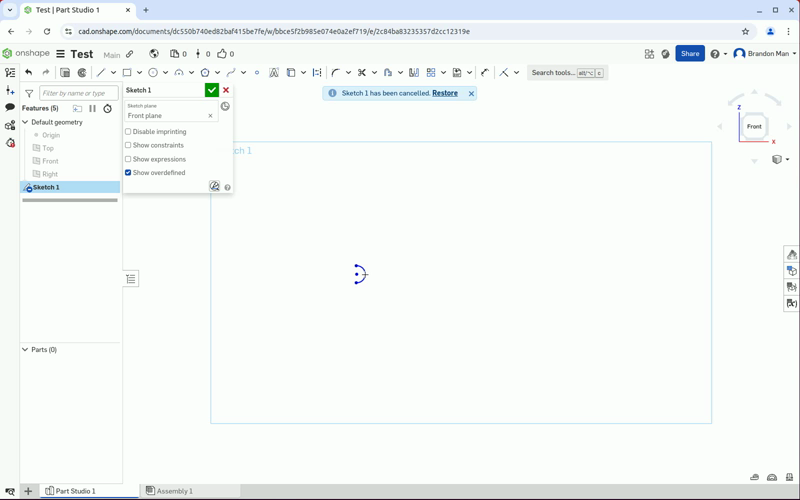
mouse_move(356, 265)
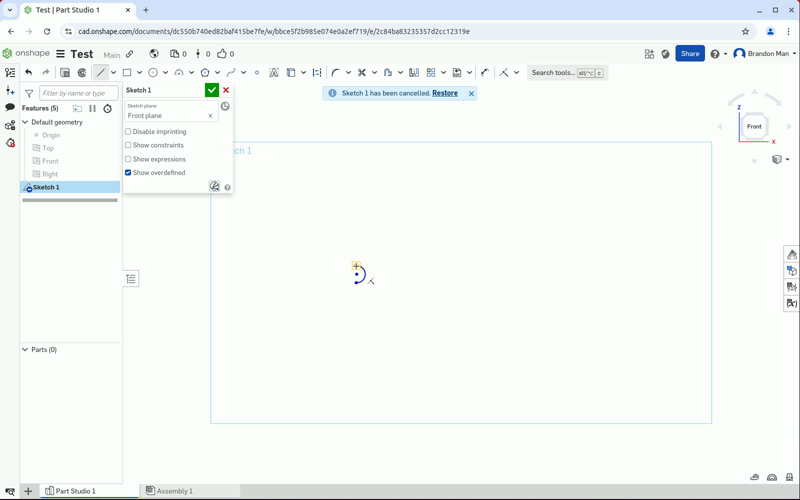
click(356, 265)
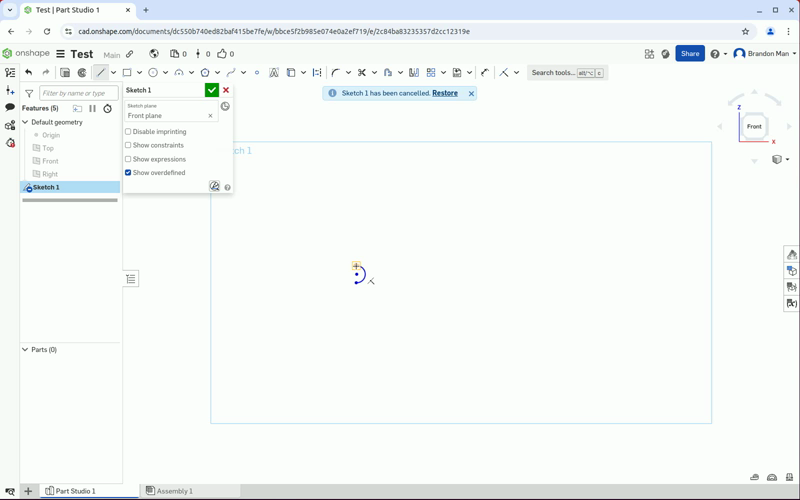
key_down(shift)
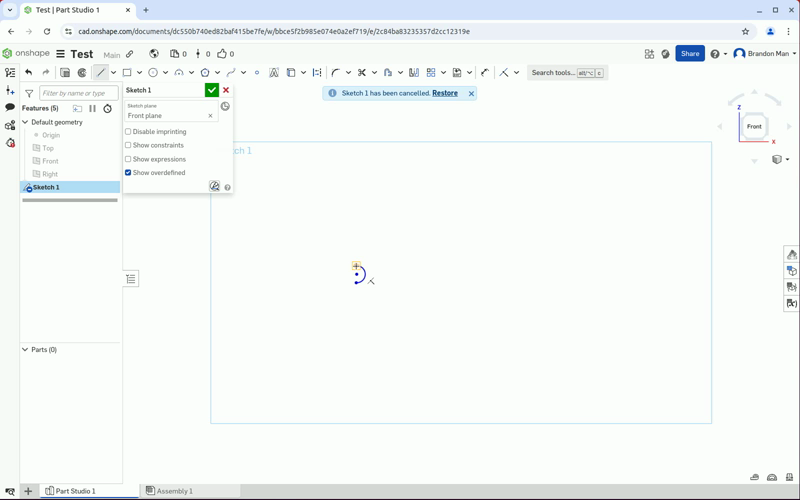
mouse_move(386, 265)
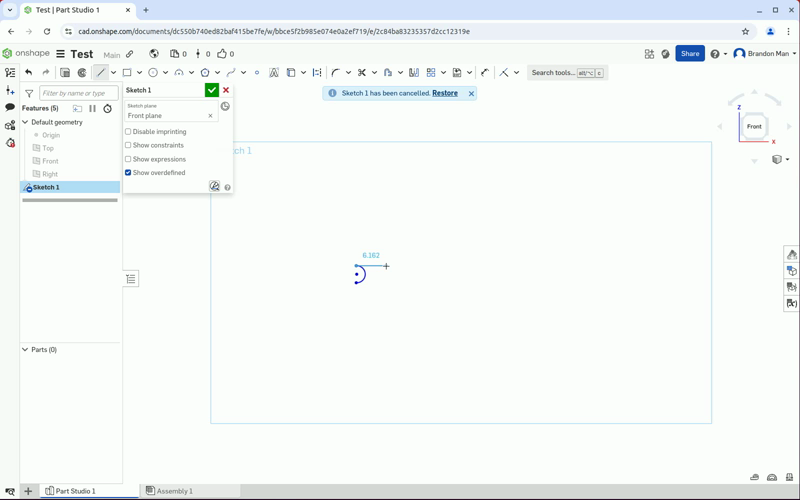
mouse_move(356, 269)
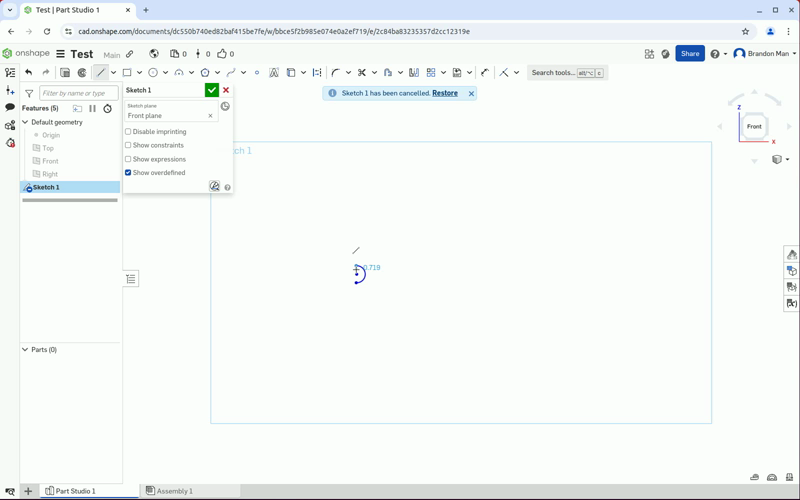
scroll(6)
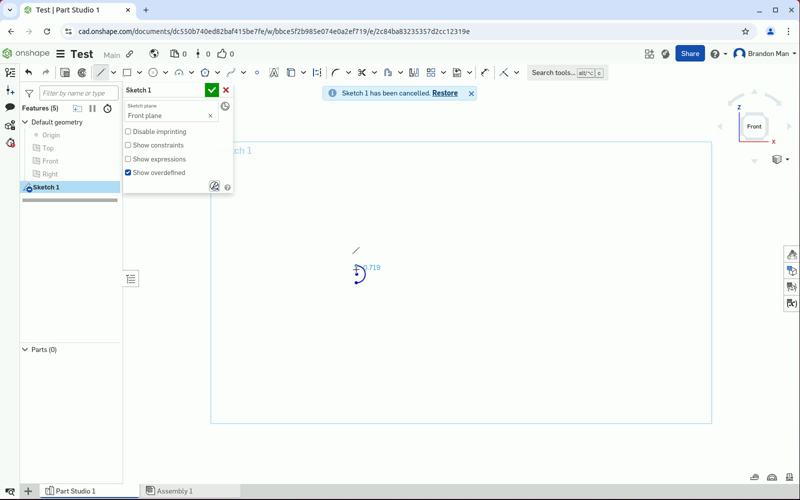
scroll(6)
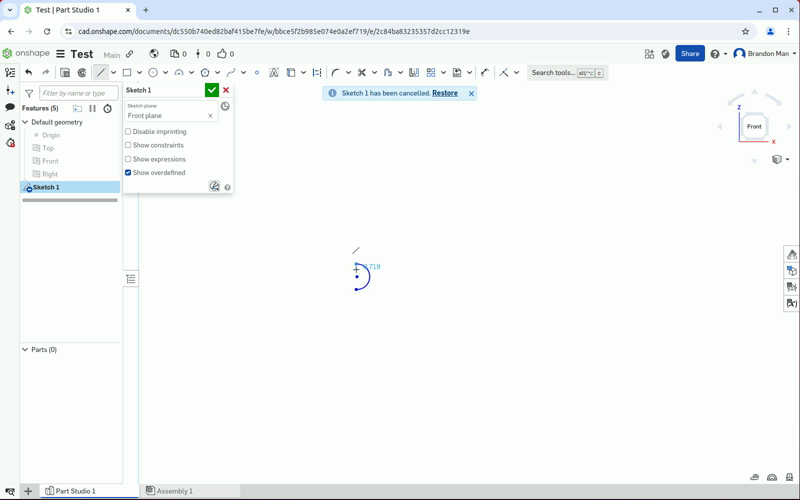
scroll(6)
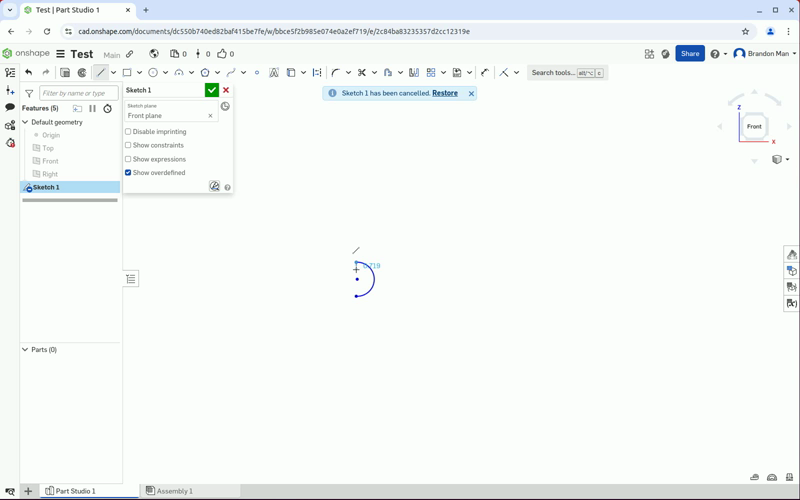
scroll(6)
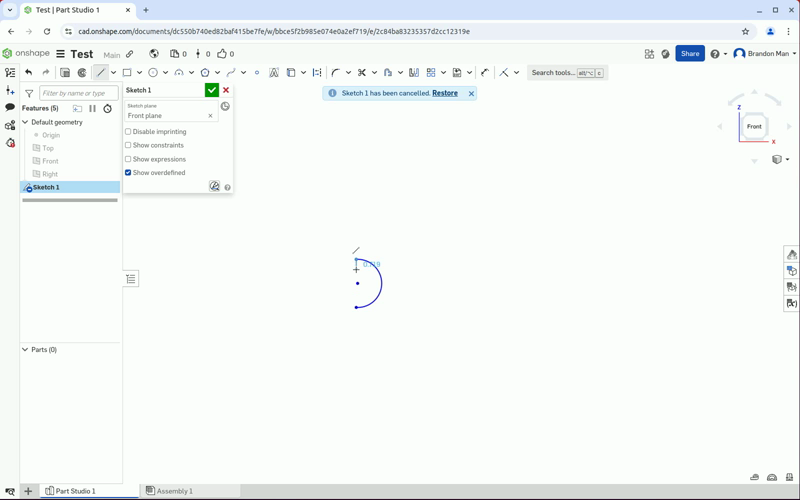
scroll(6)
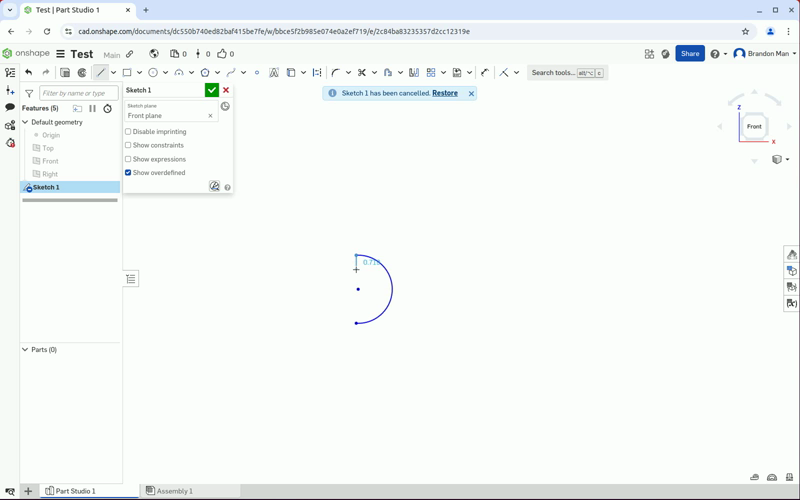
scroll(6)
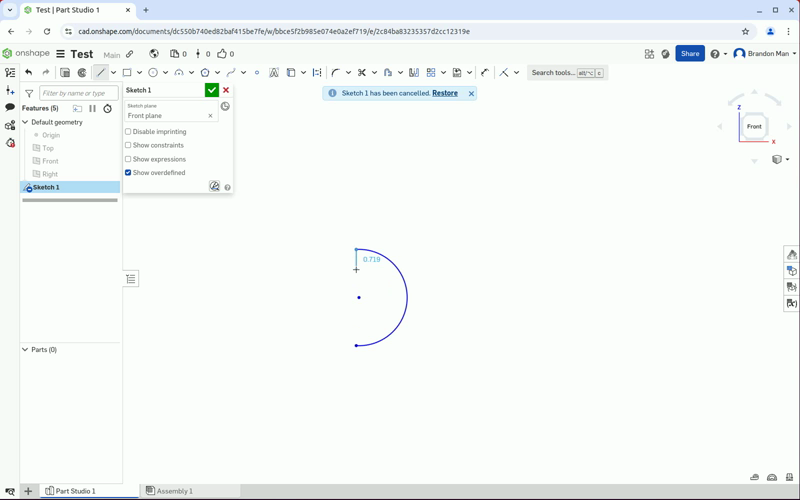
scroll(6)
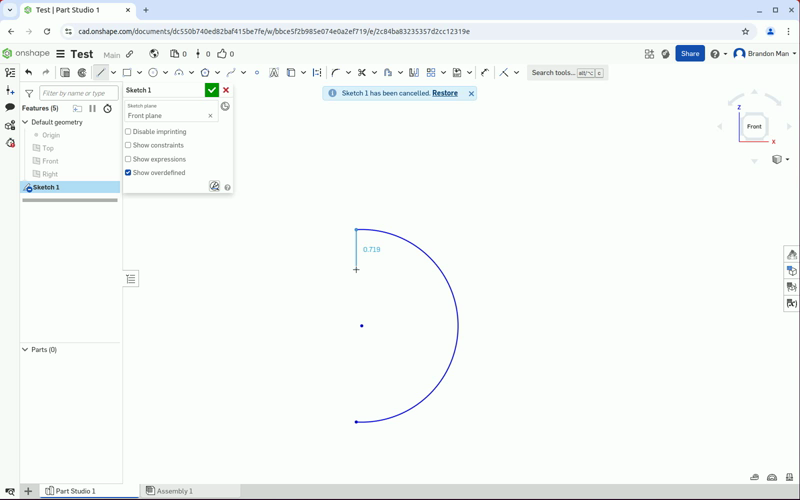
click(356, 269)
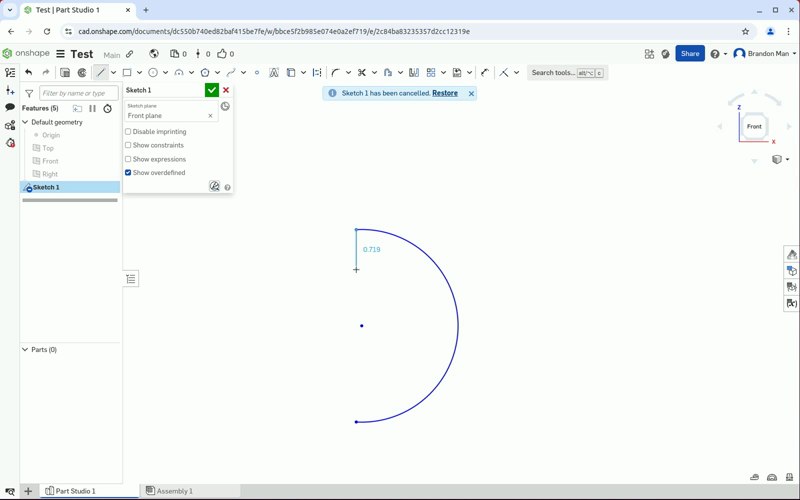
scroll(-6)
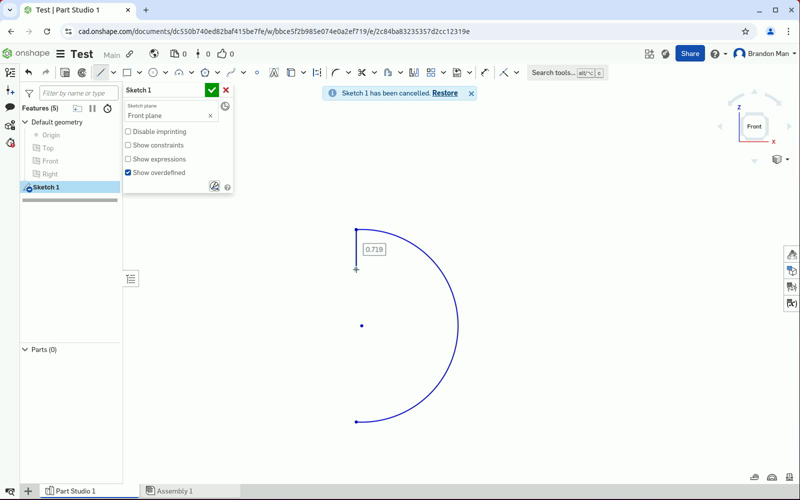
scroll(-6)
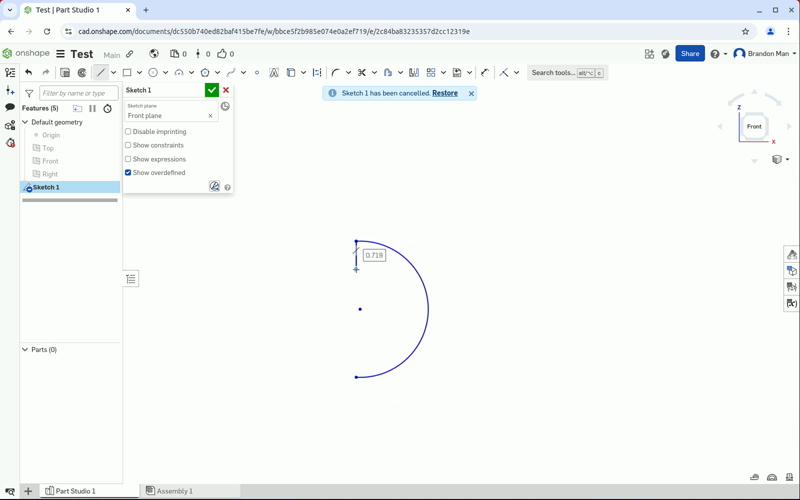
scroll(-6)
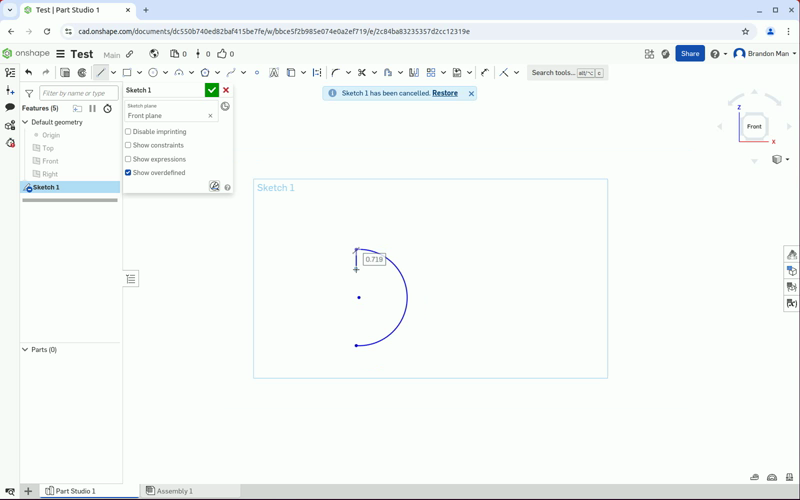
scroll(-6)
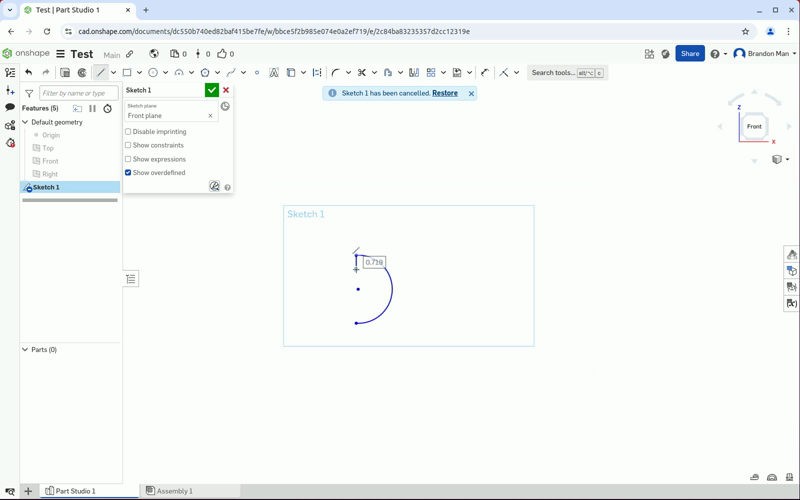
scroll(-6)
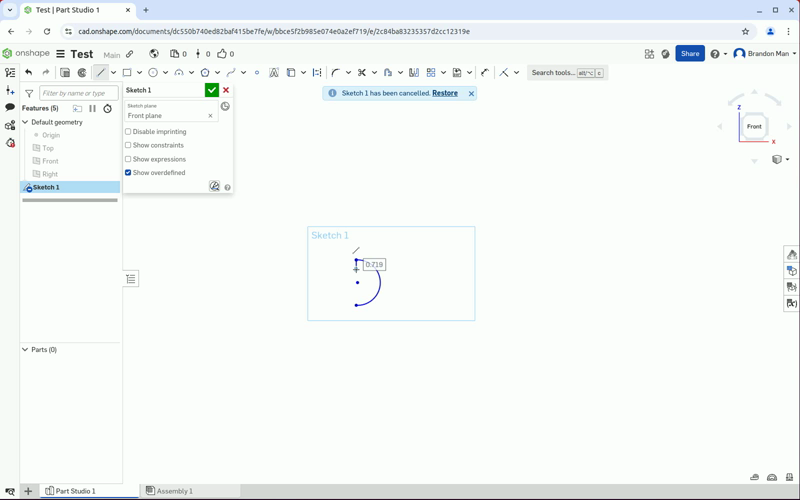
scroll(-6)
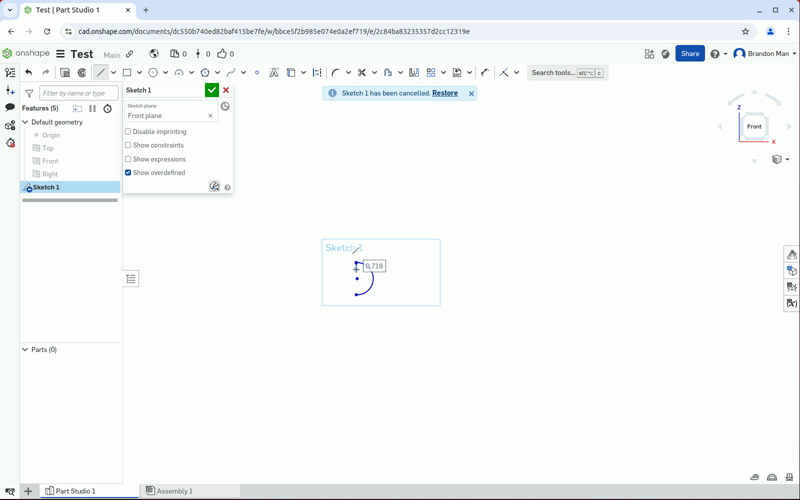
scroll(-6)
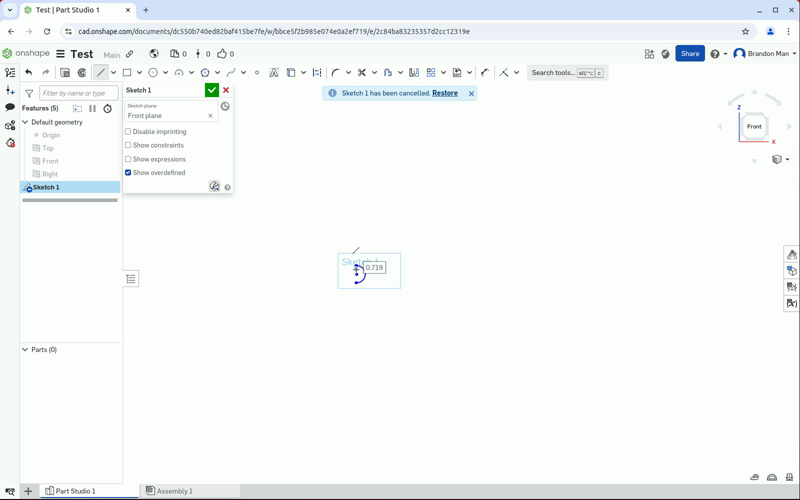
key_up(shift)
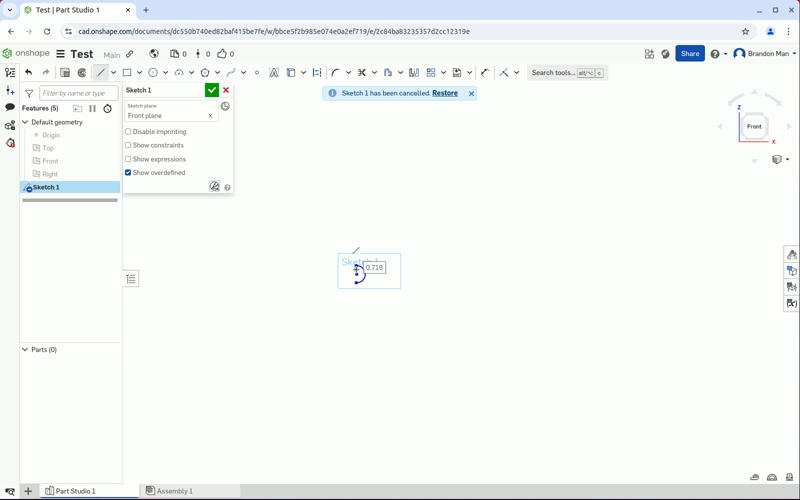
key(esc)
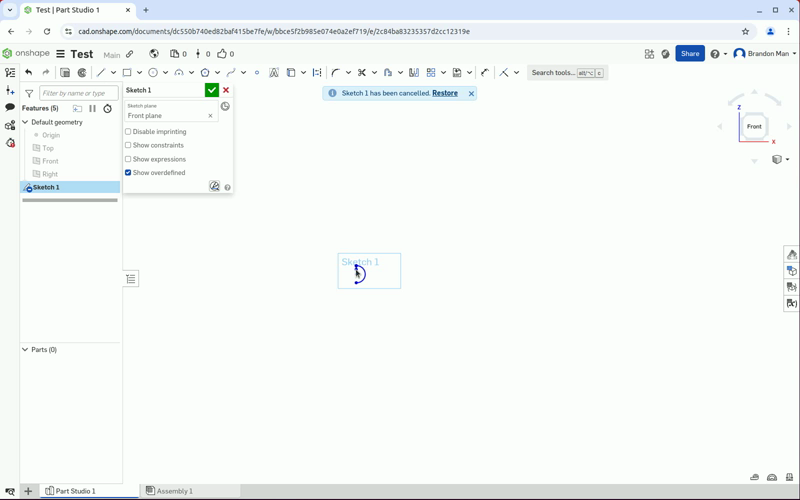
key(a)
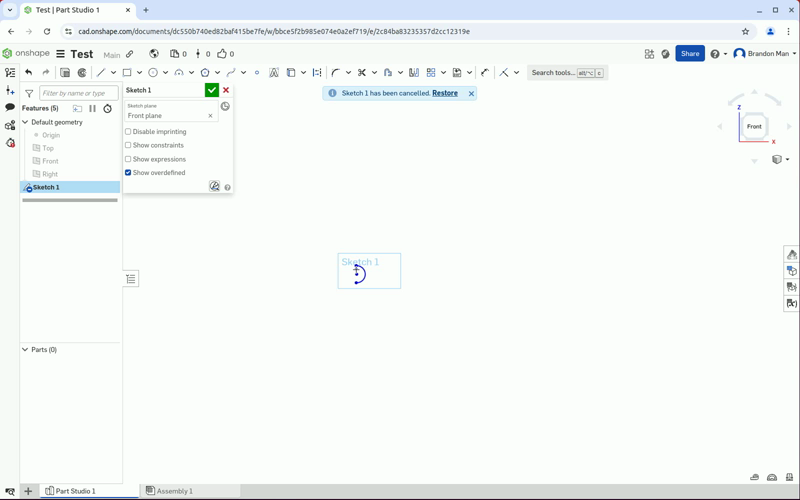
mouse_move(356, 269)
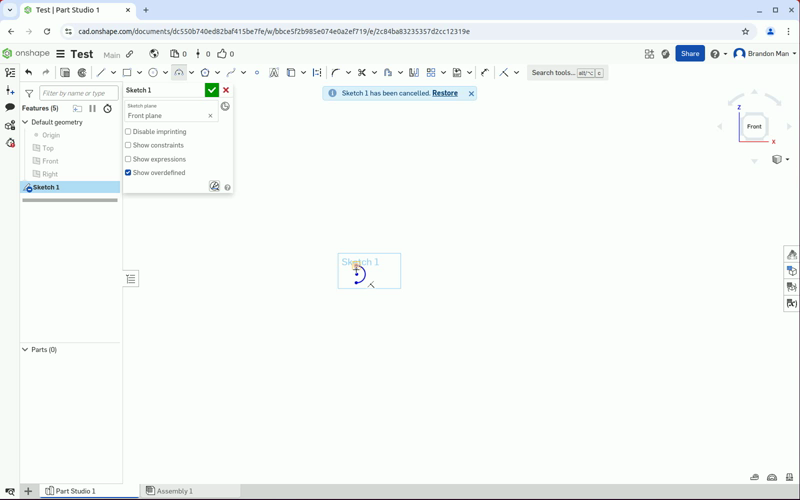
scroll(6)
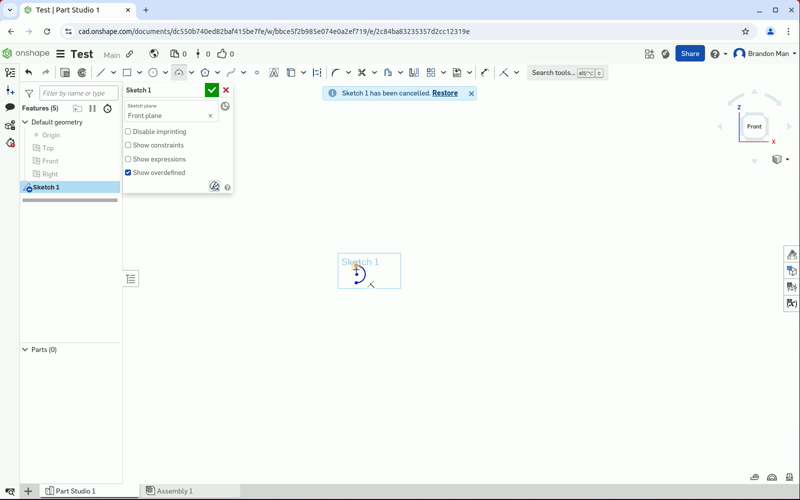
scroll(6)
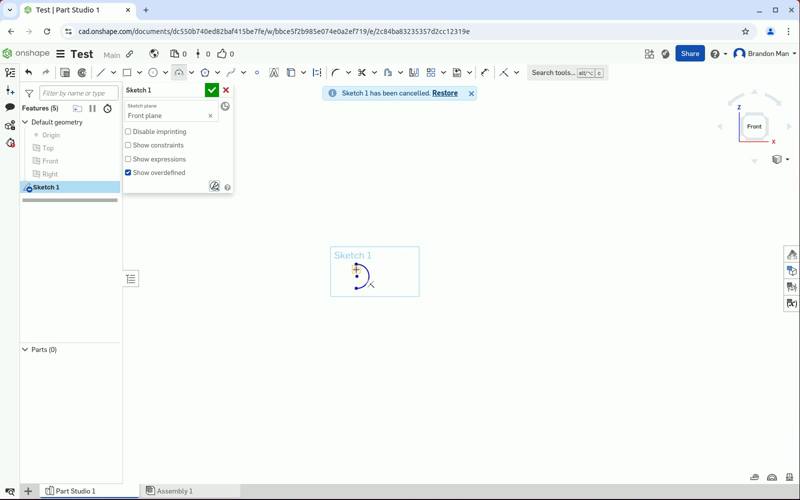
scroll(6)
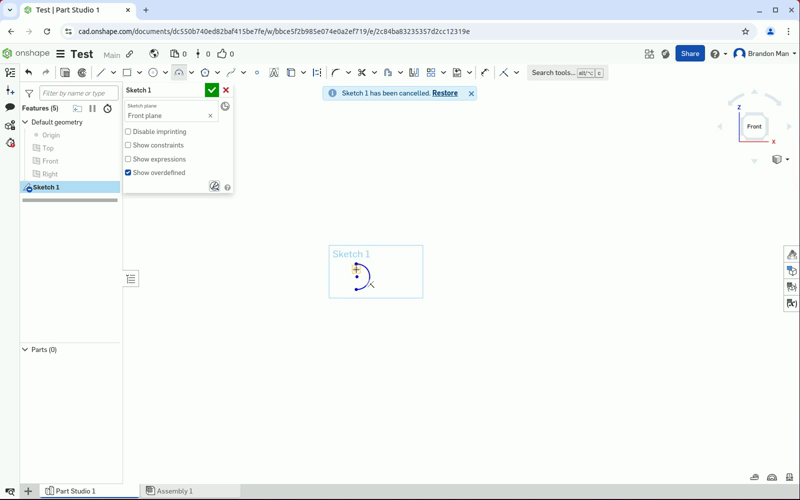
scroll(6)
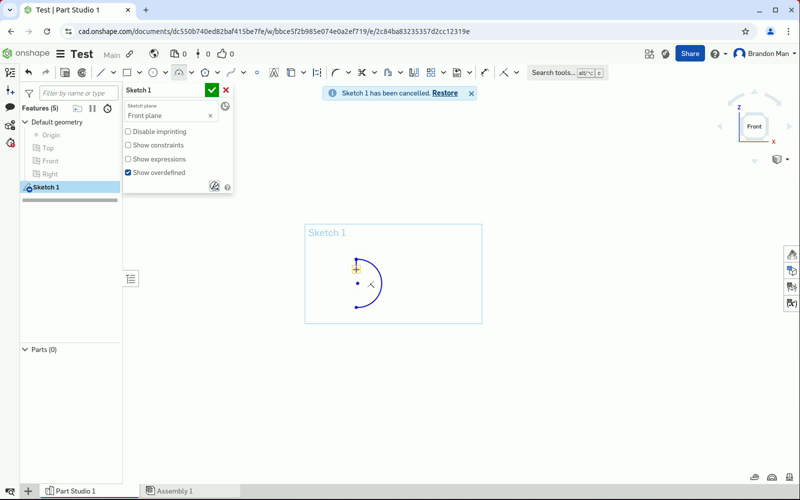
scroll(6)
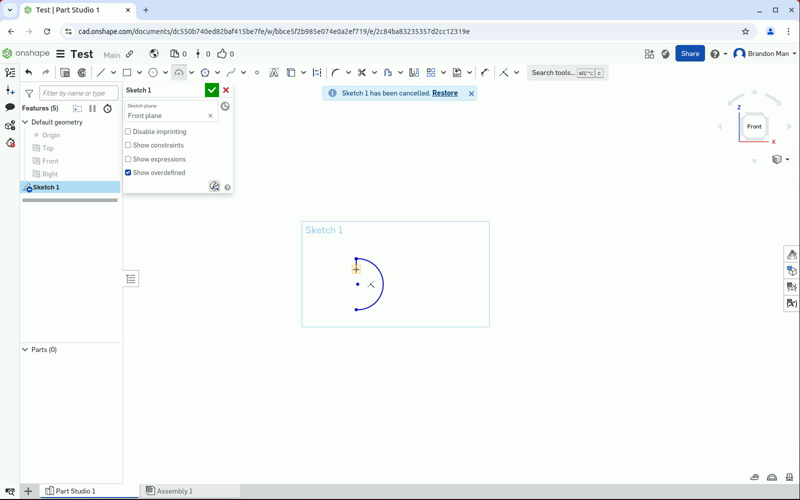
scroll(6)
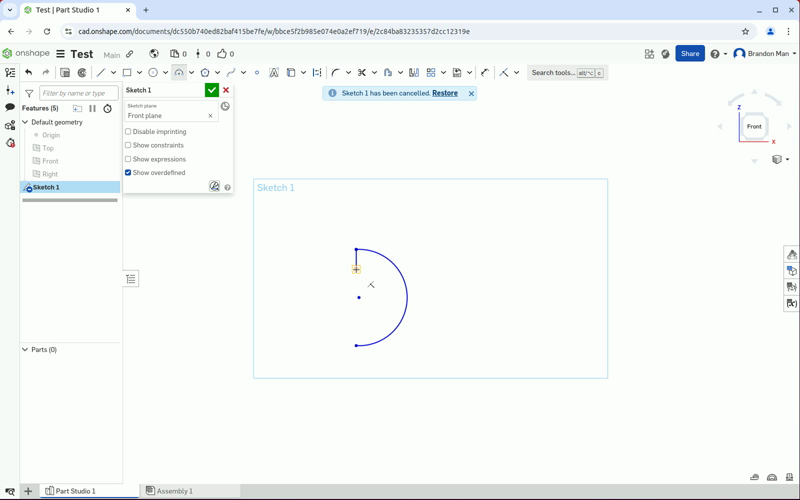
scroll(6)
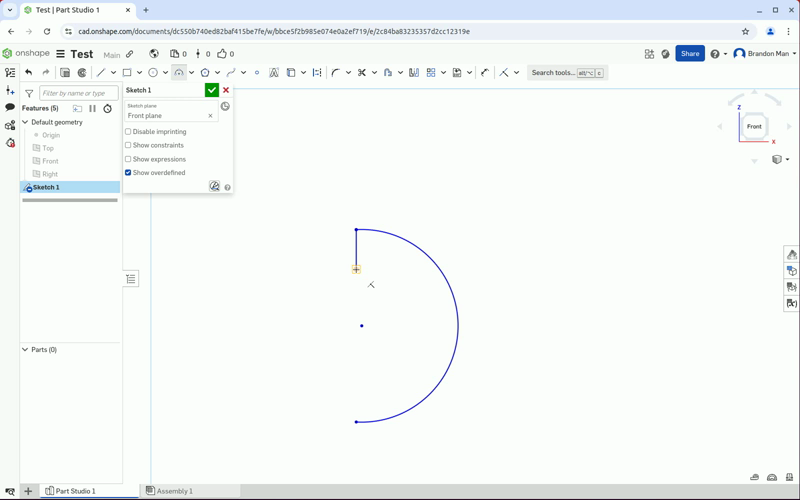
click(356, 269)
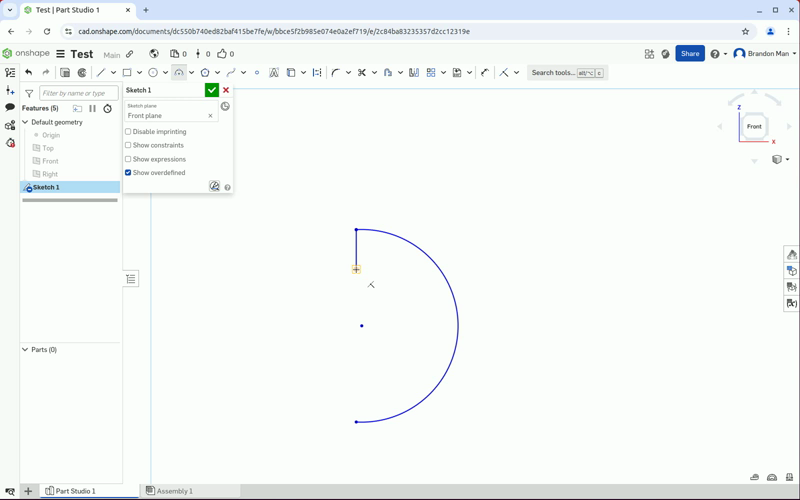
scroll(-6)
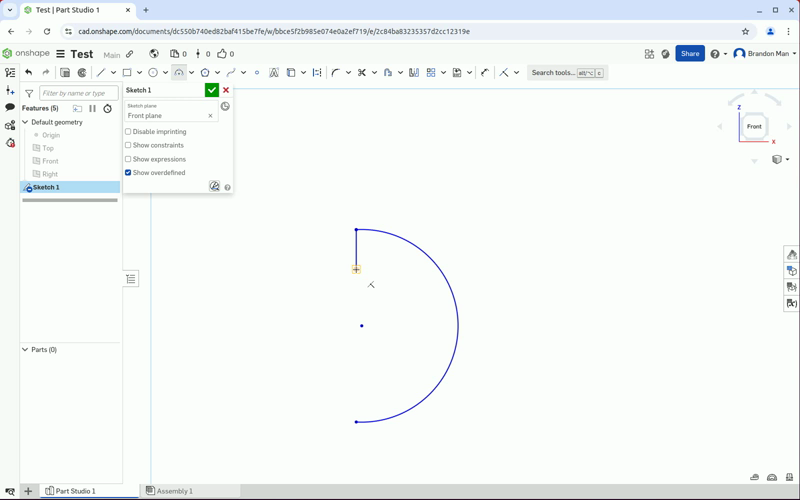
scroll(-6)
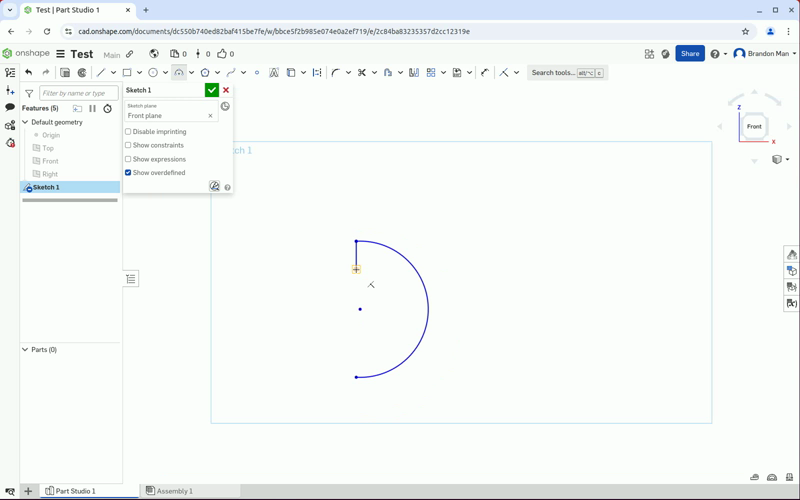
scroll(-6)
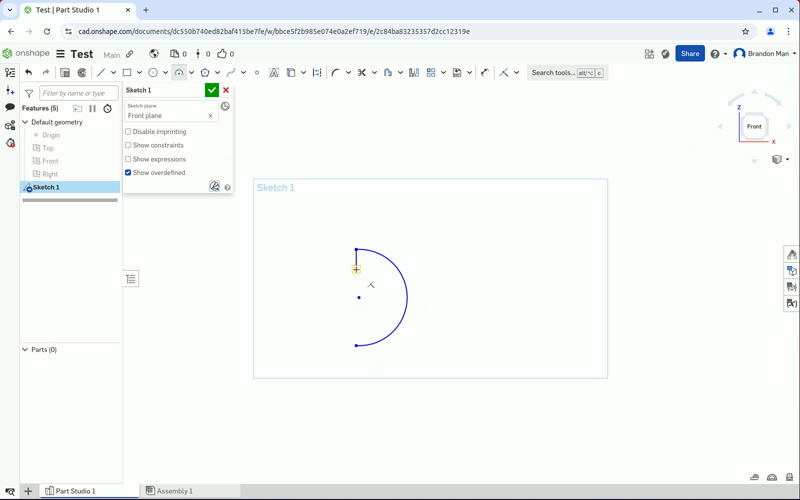
scroll(-6)
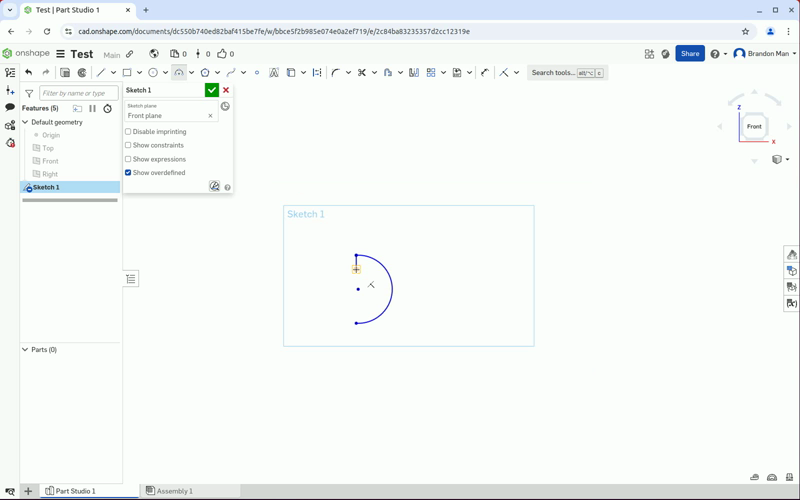
scroll(-6)
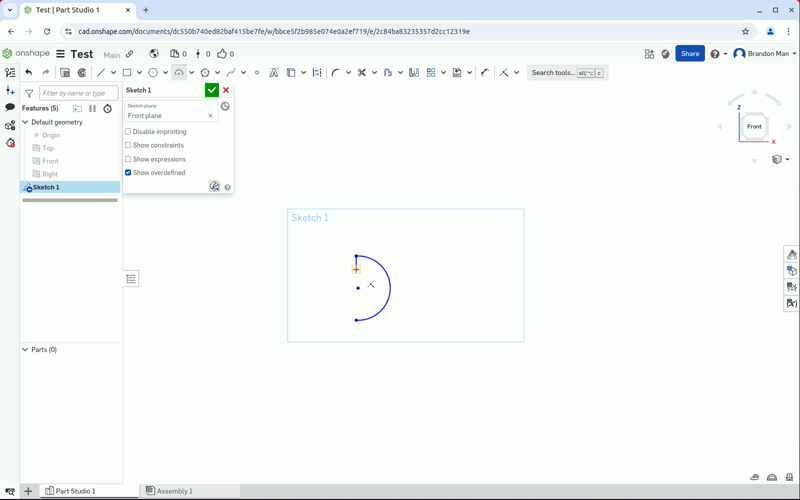
scroll(-6)
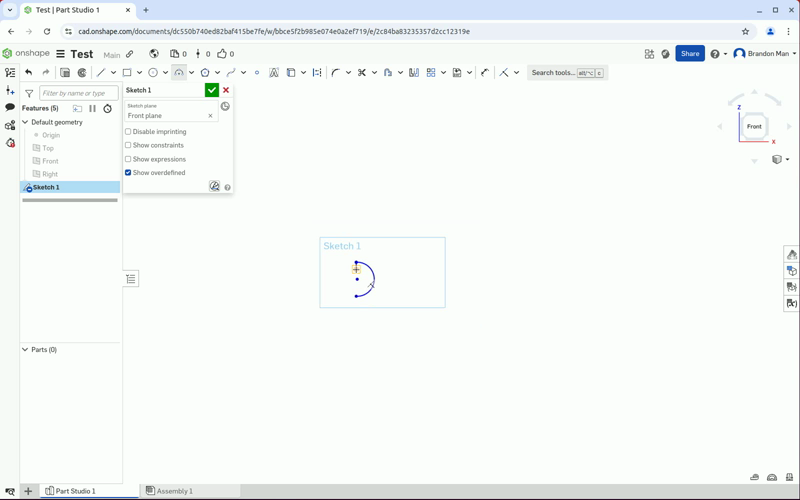
scroll(-6)
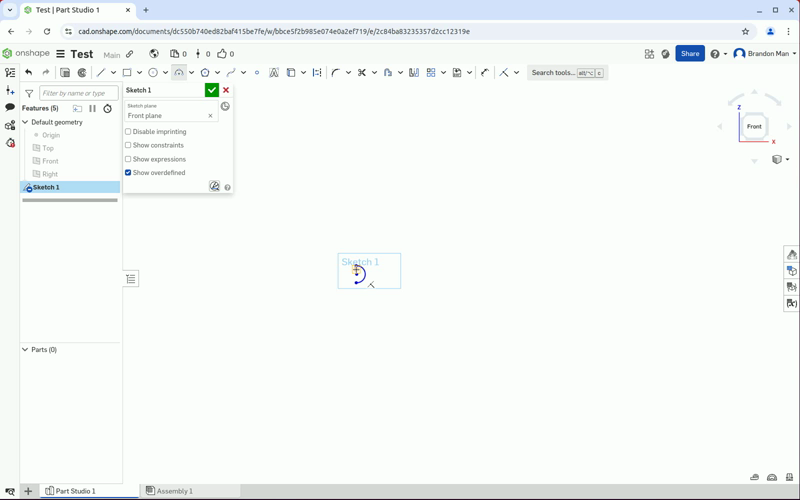
key_down(shift)
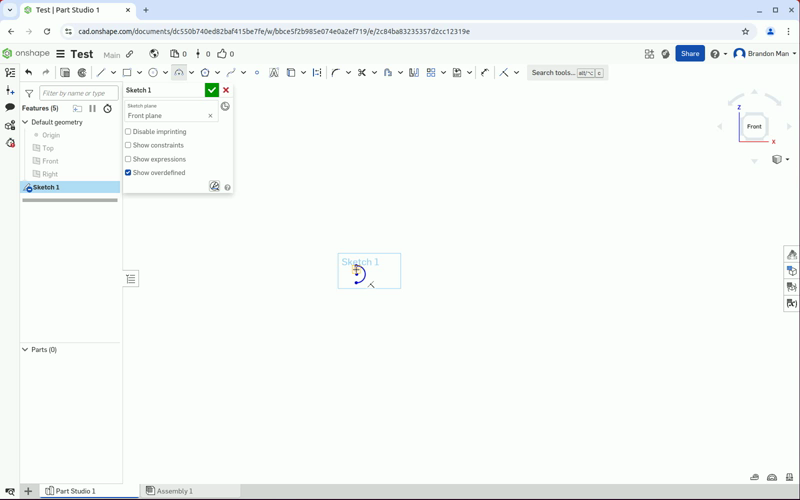
mouse_move(356, 279)
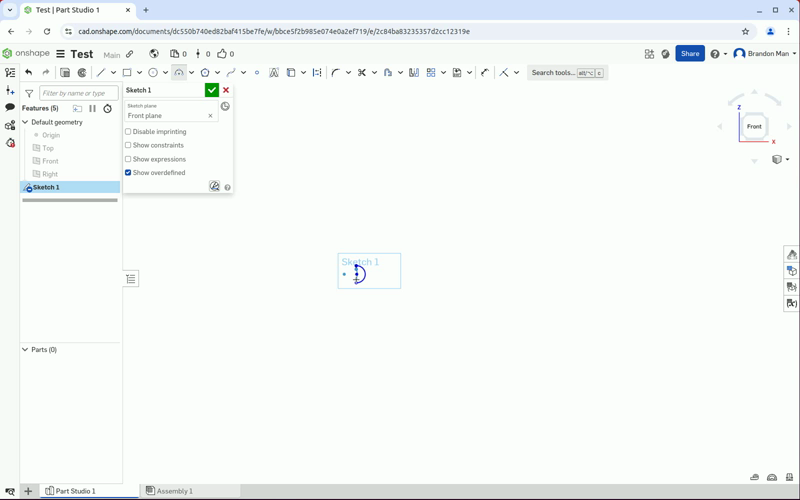
scroll(6)
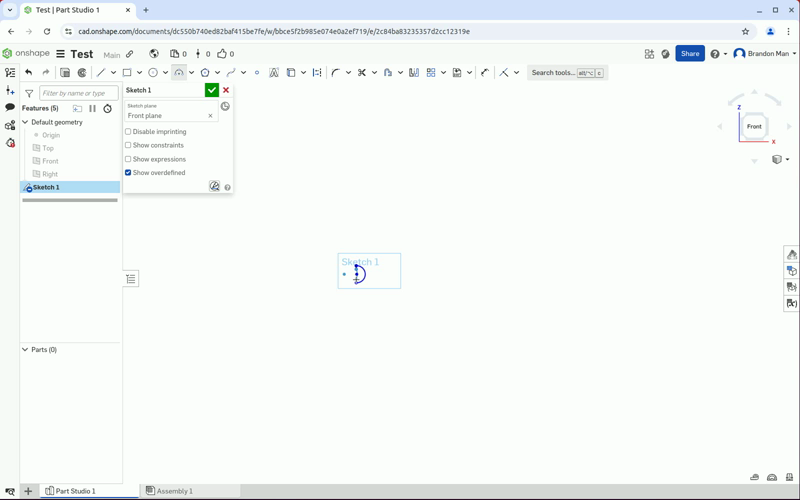
scroll(6)
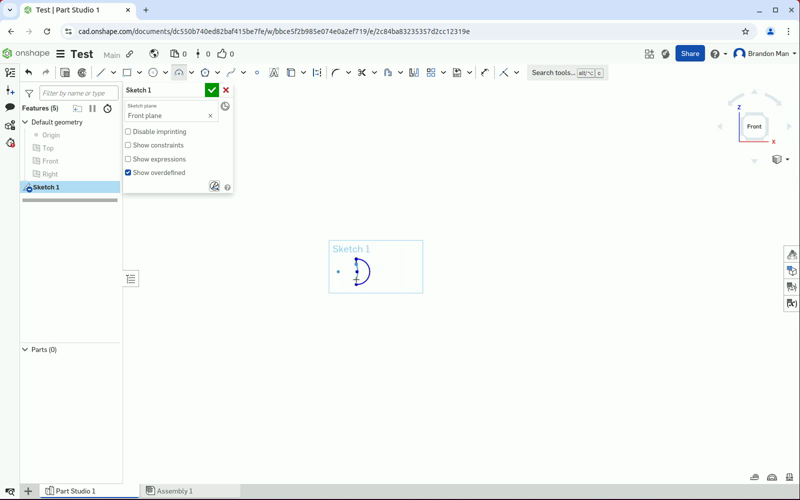
scroll(6)
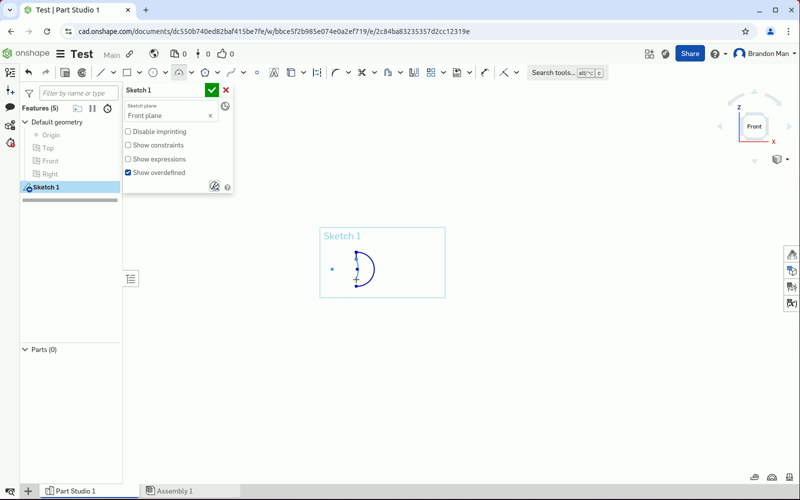
scroll(6)
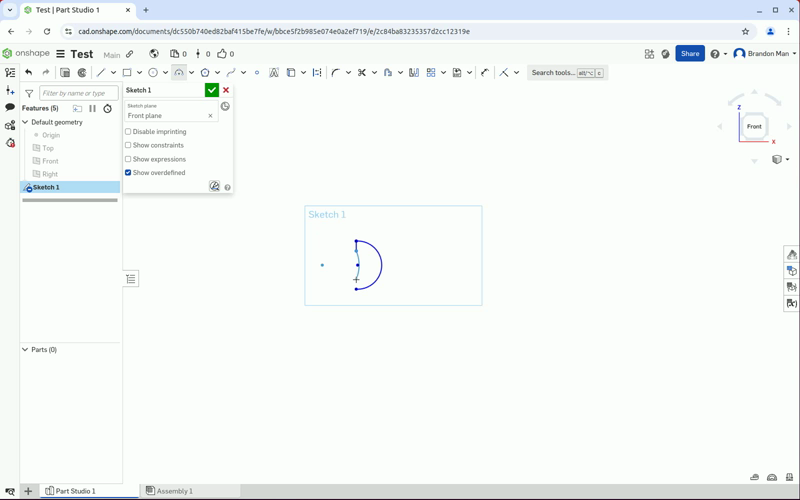
scroll(6)
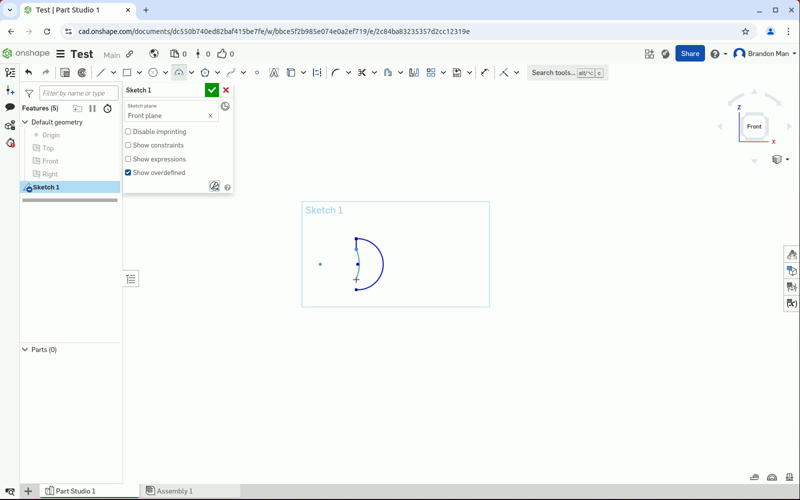
scroll(6)
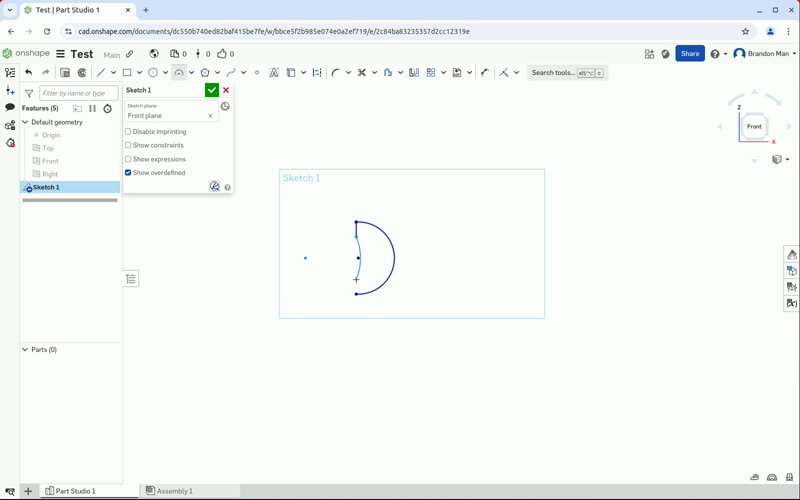
scroll(6)
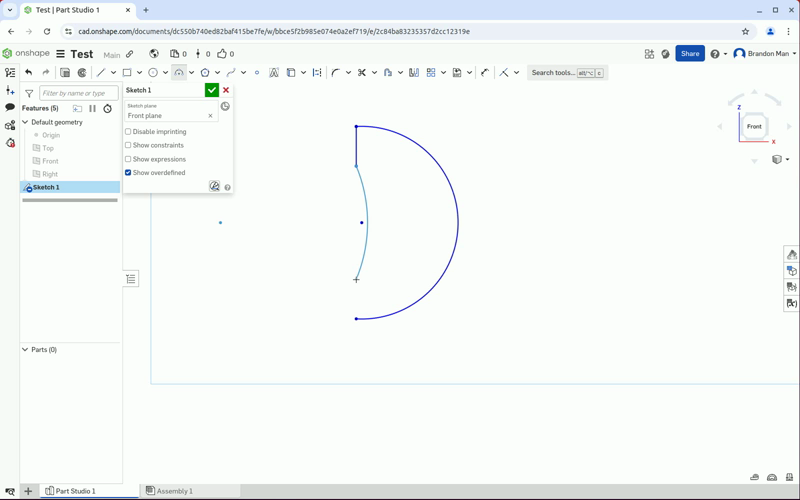
click(356, 279)
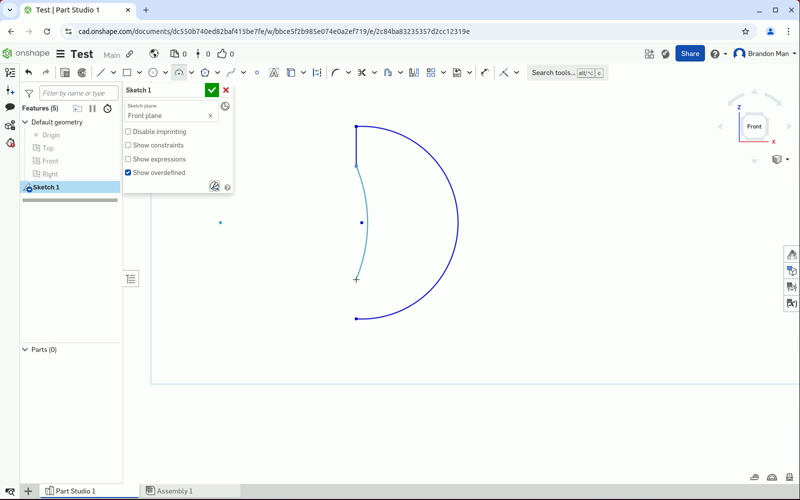
scroll(-6)
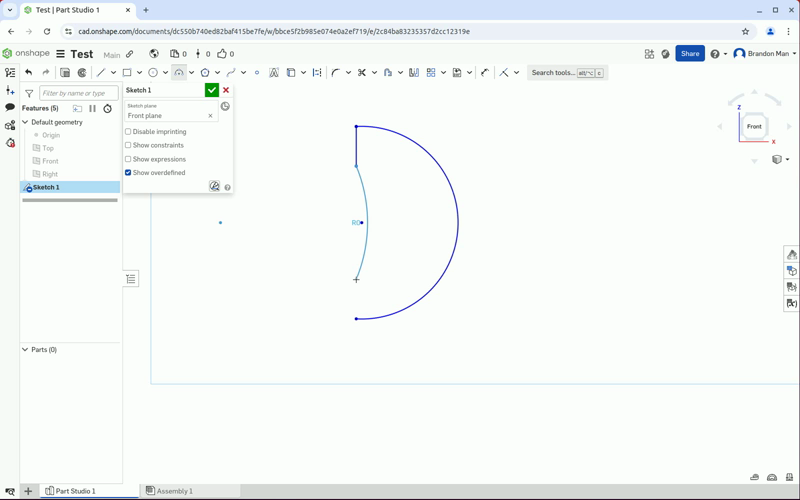
scroll(-6)
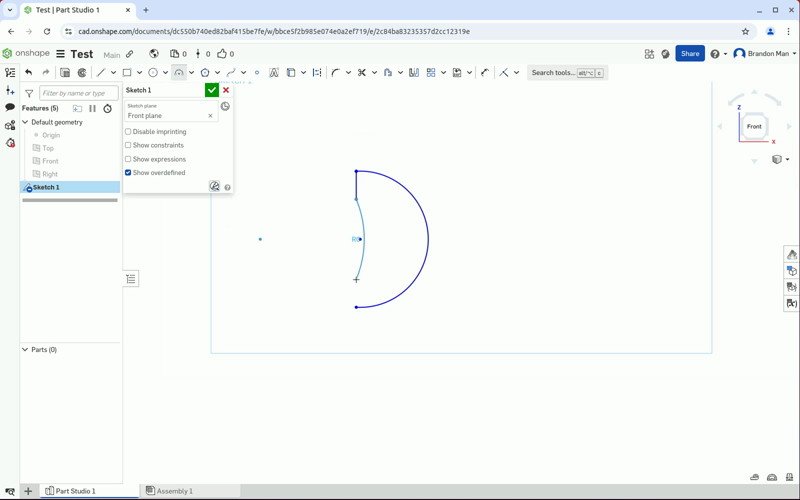
scroll(-6)
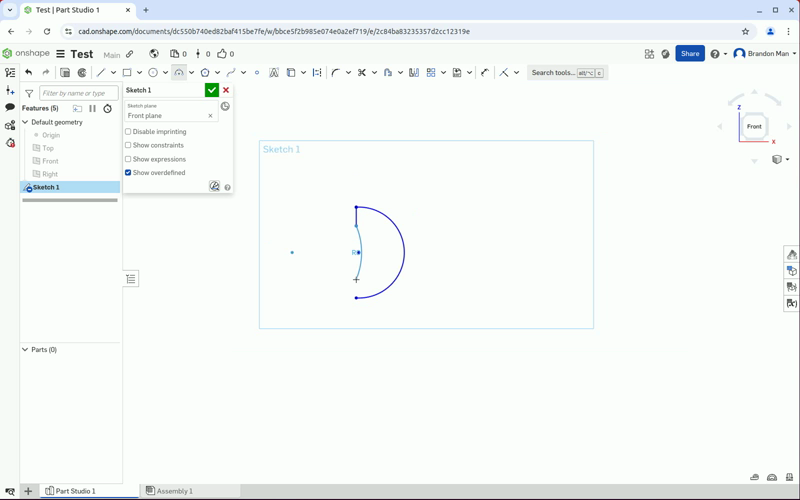
scroll(-6)
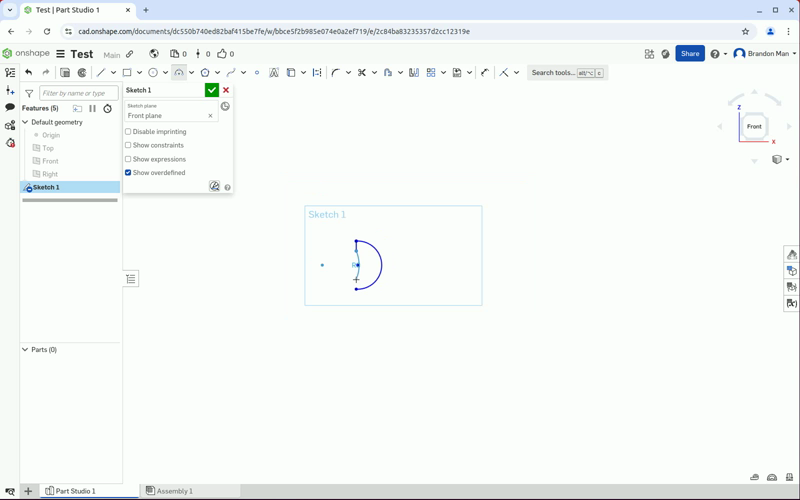
scroll(-6)
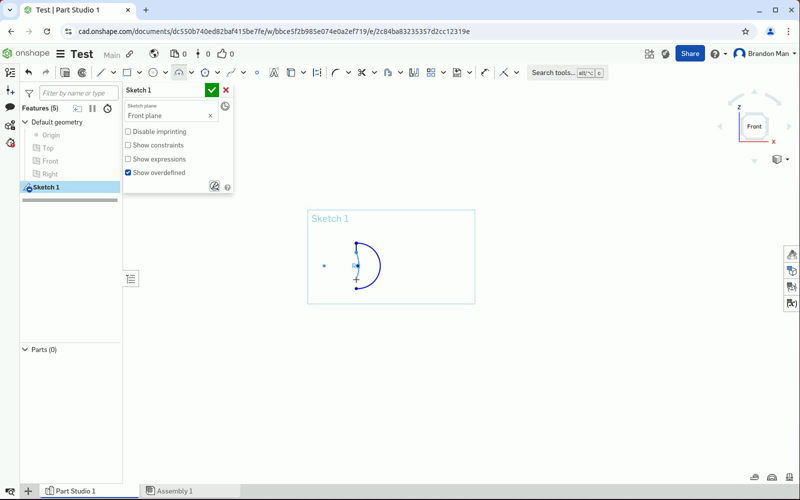
scroll(-6)
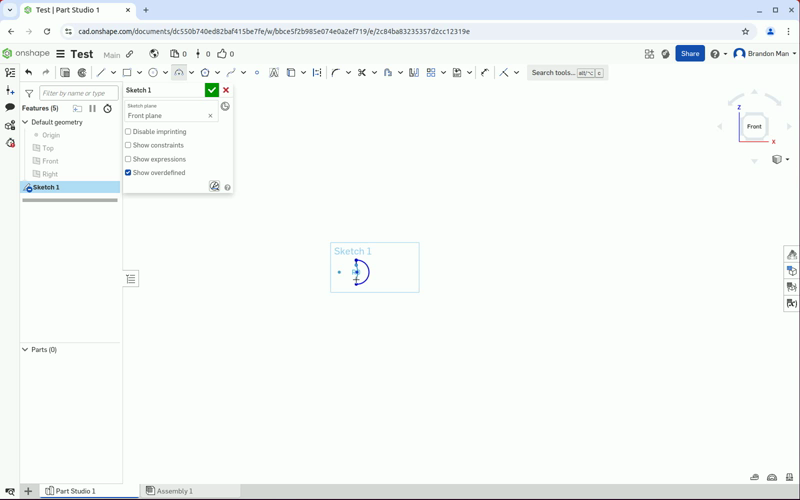
scroll(-6)
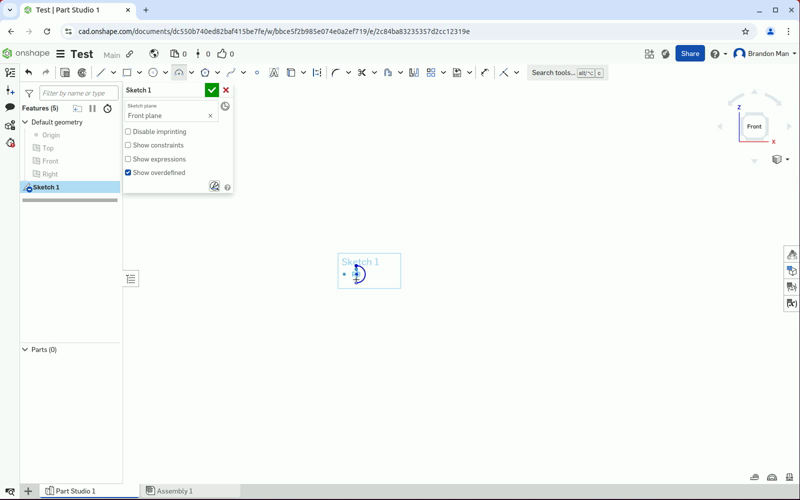
mouse_move(361, 274)
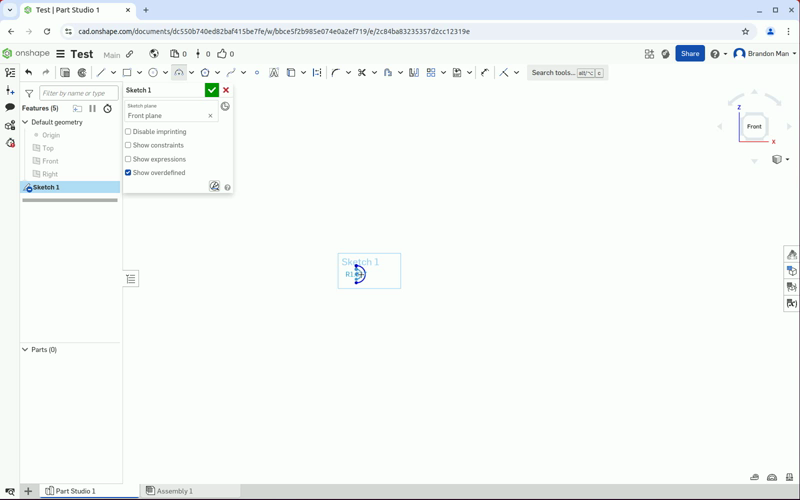
scroll(6)
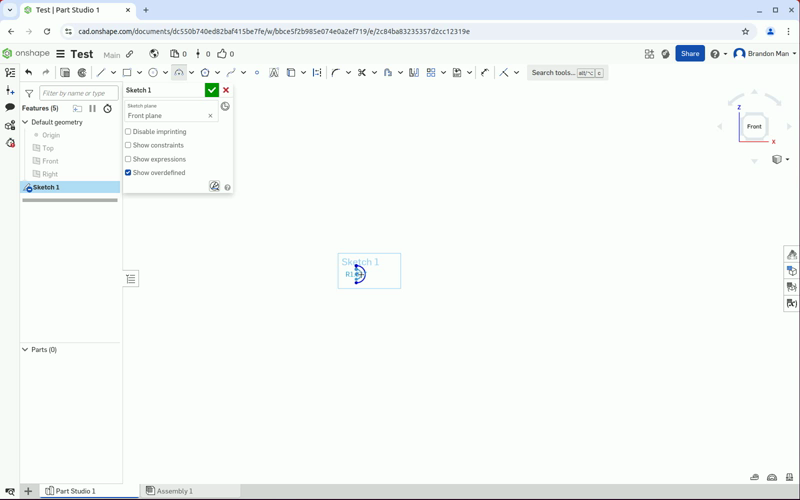
scroll(6)
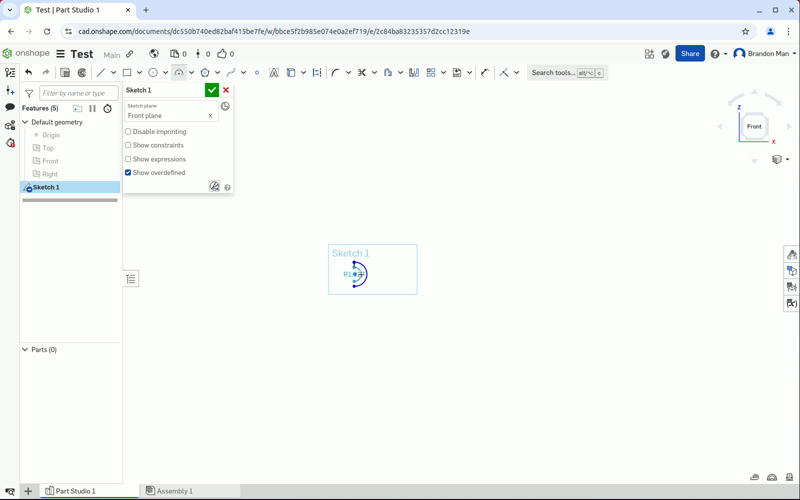
scroll(6)
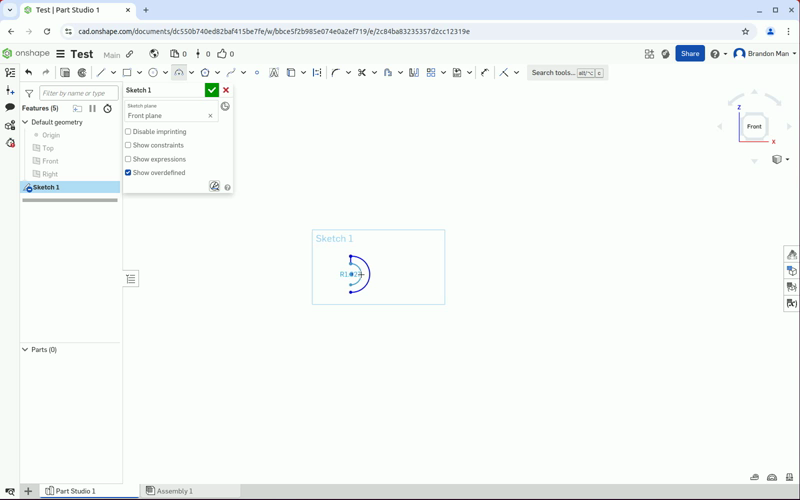
scroll(6)
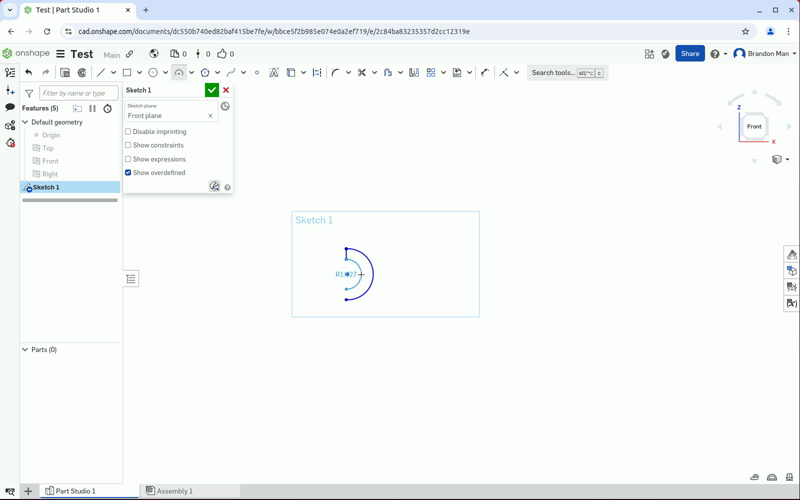
scroll(6)
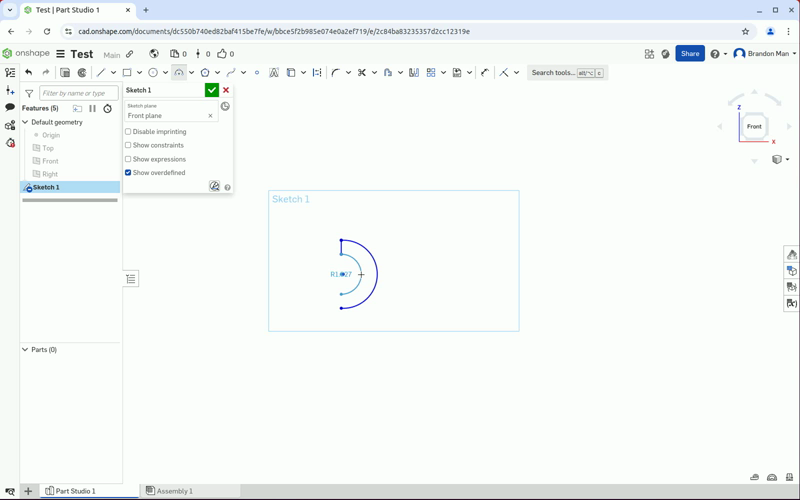
scroll(6)
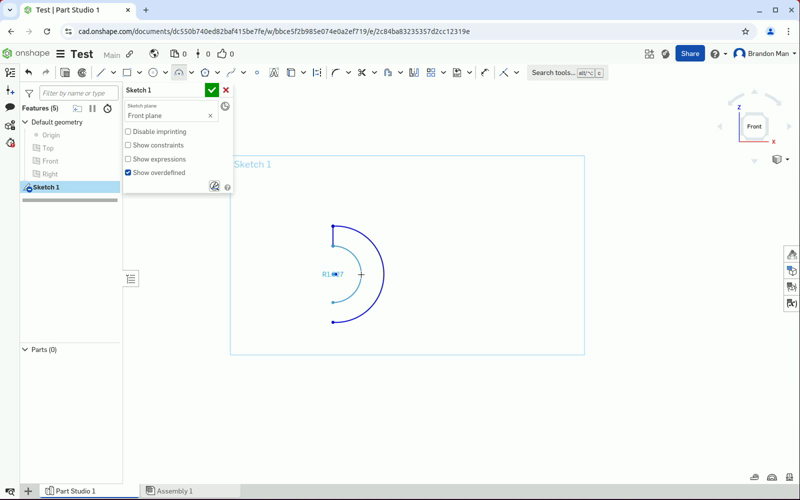
scroll(6)
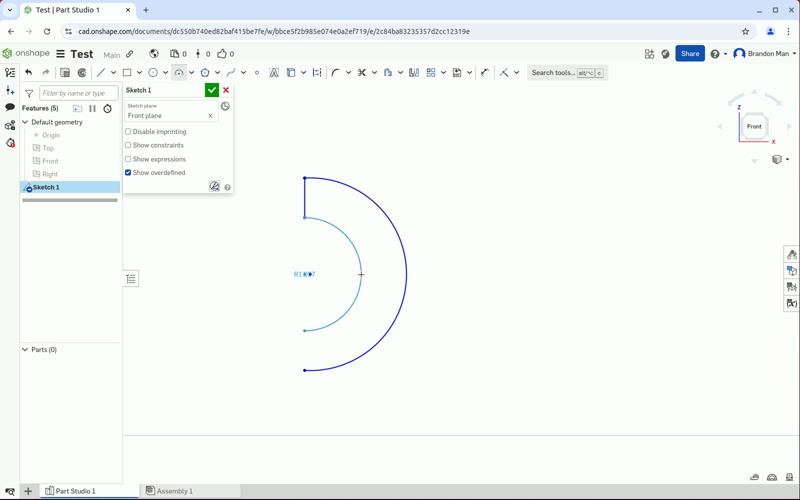
click(361, 274)
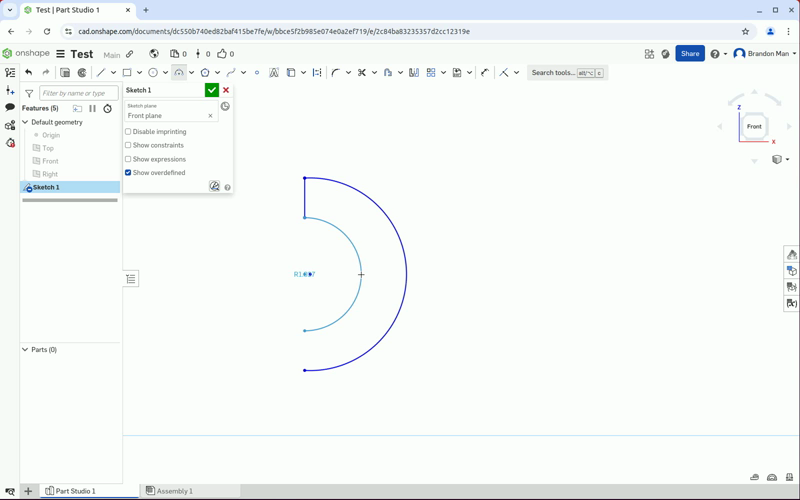
scroll(-6)
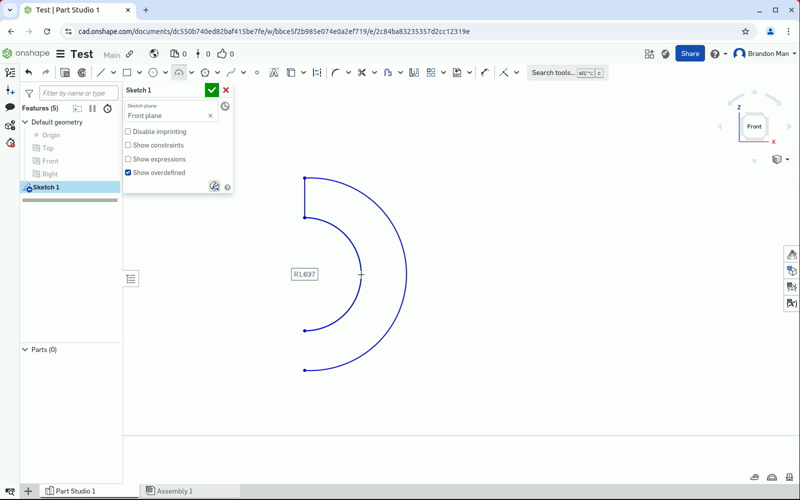
scroll(-6)
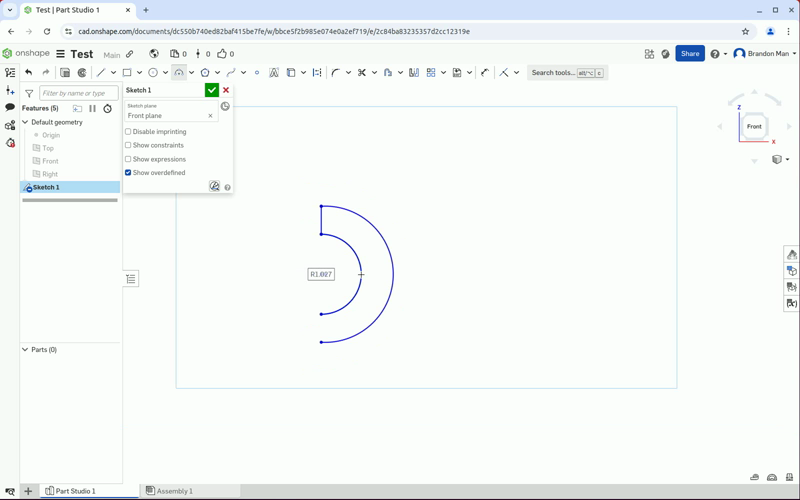
scroll(-6)
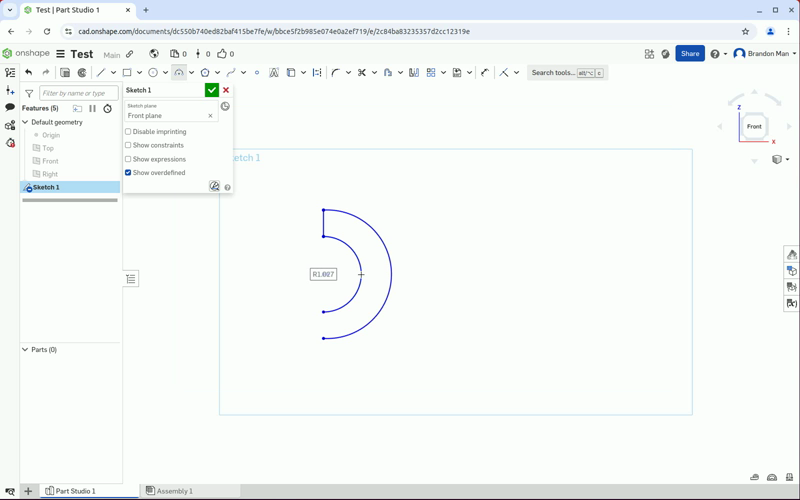
scroll(-6)
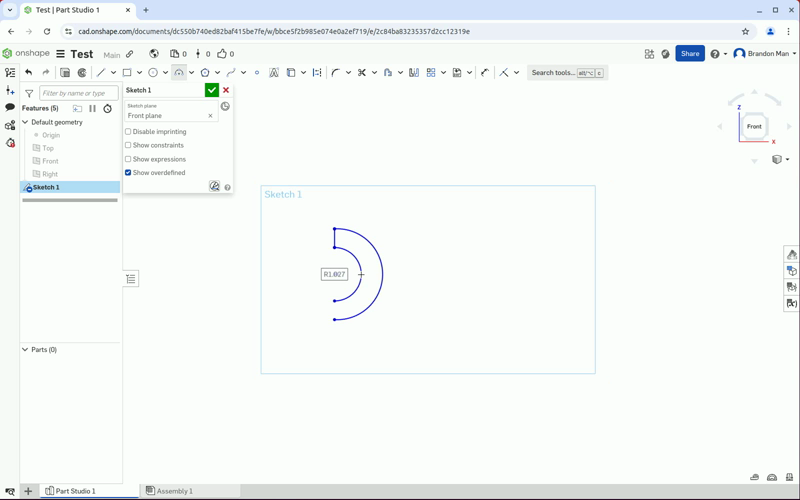
scroll(-6)
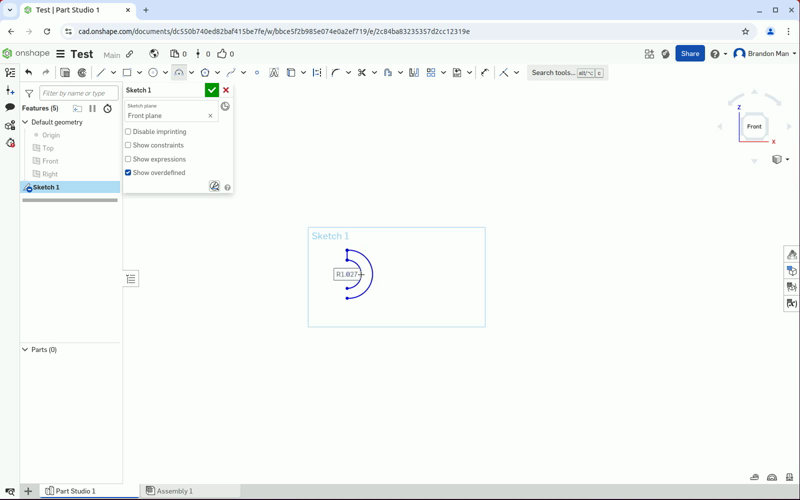
scroll(-6)
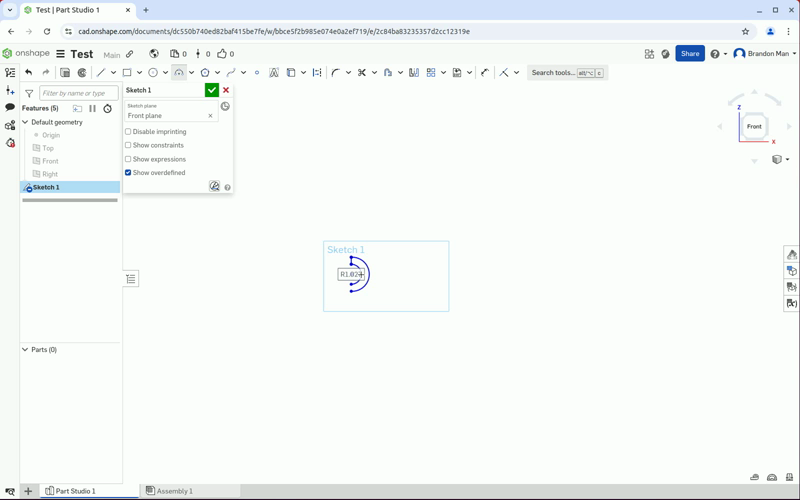
scroll(-6)
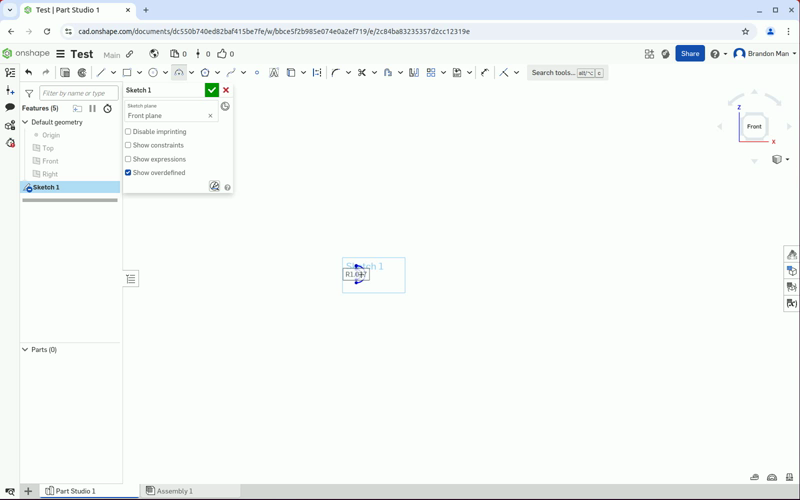
key_up(shift)
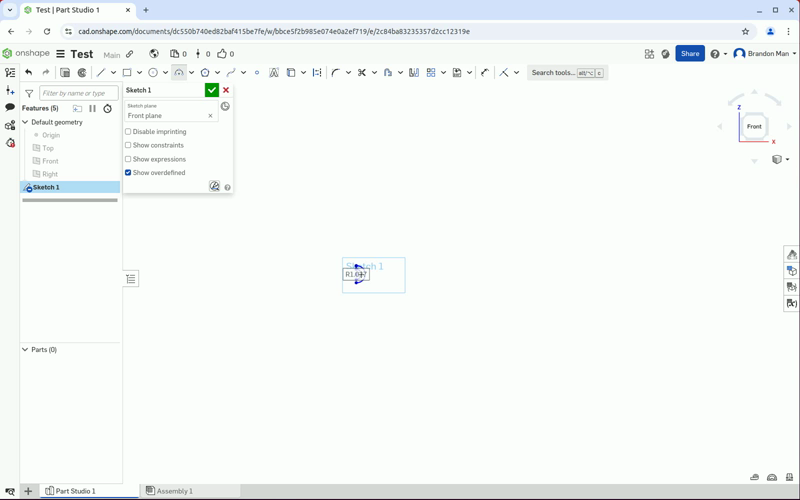
key(esc)
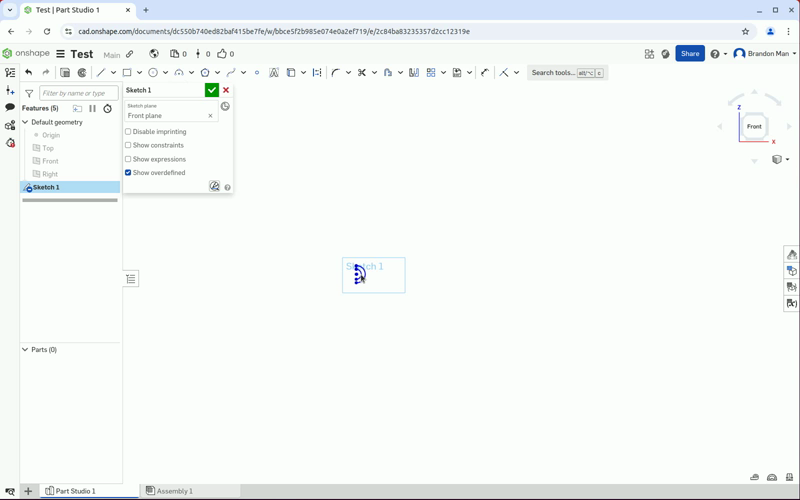
key(l)
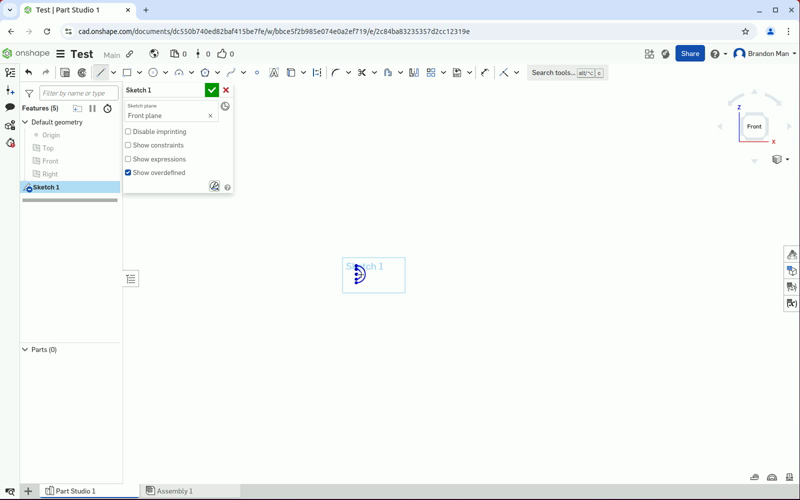
mouse_move(356, 279)
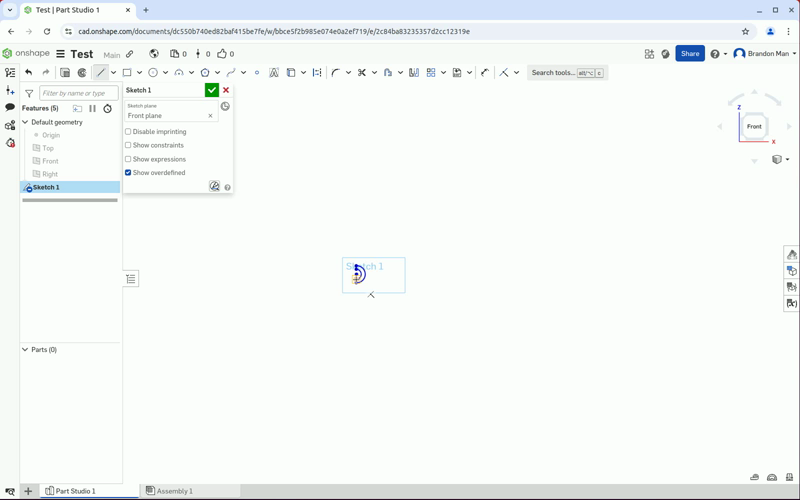
scroll(6)
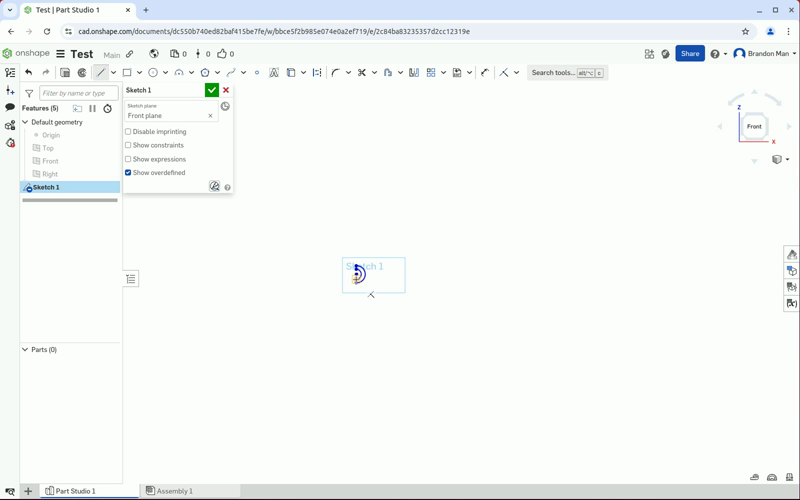
scroll(6)
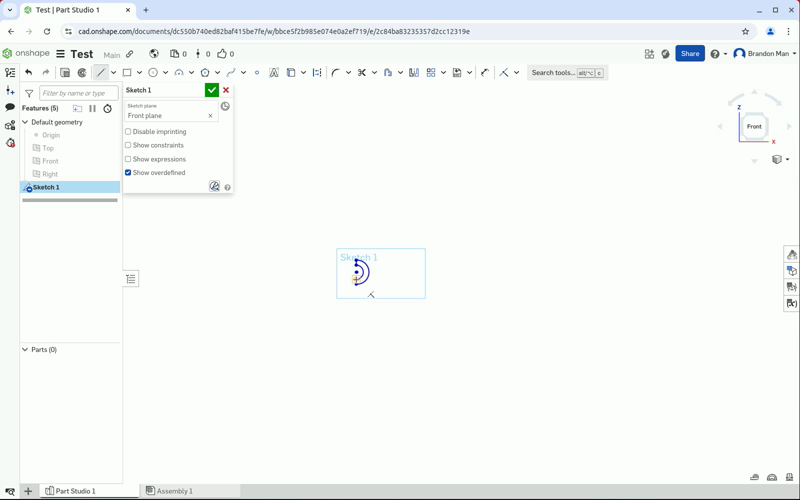
scroll(6)
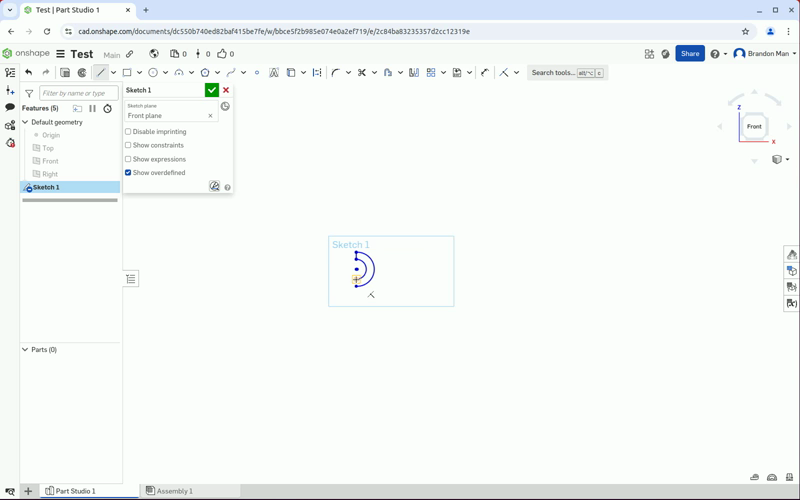
scroll(6)
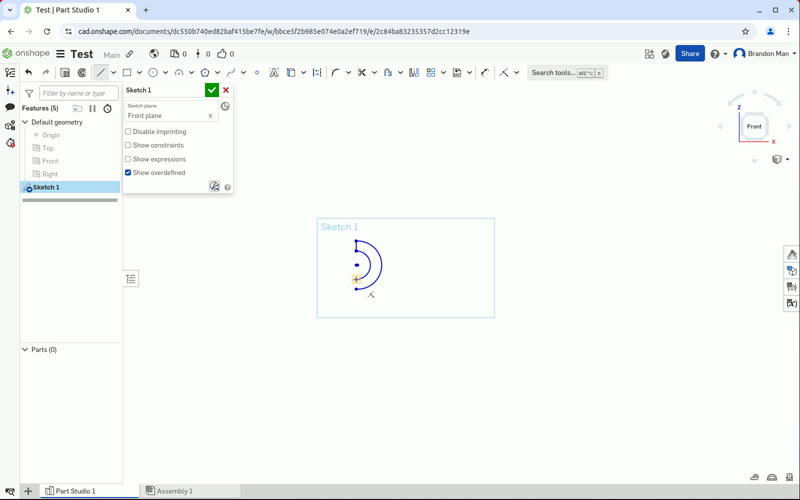
scroll(6)
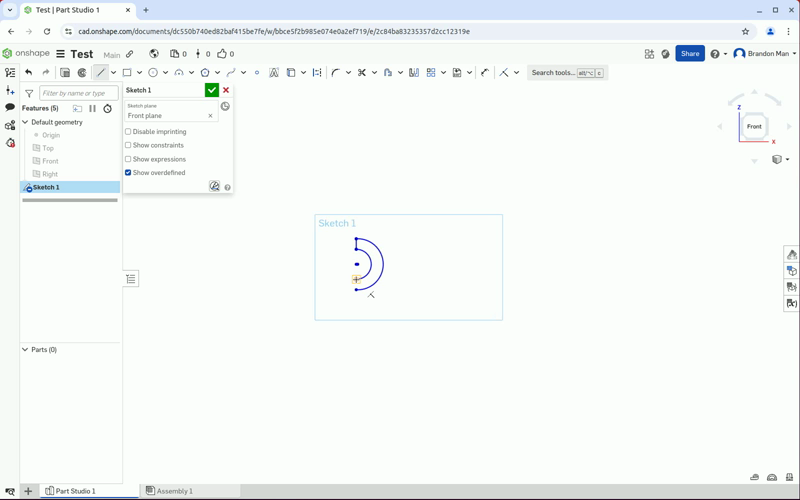
scroll(6)
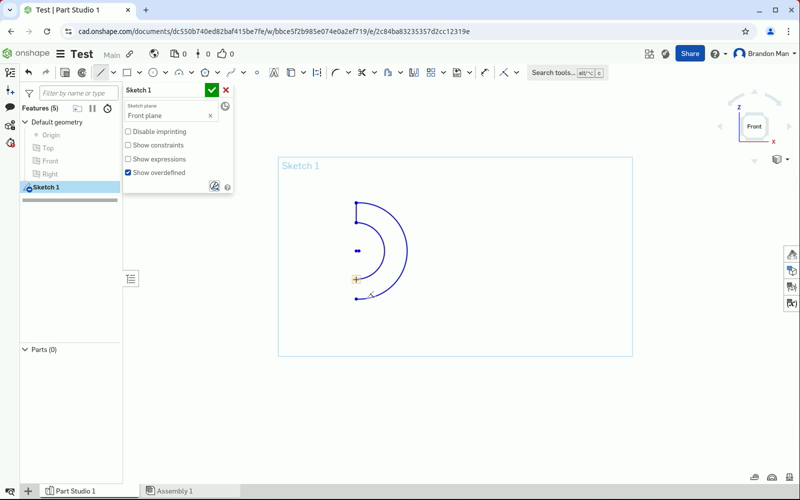
scroll(6)
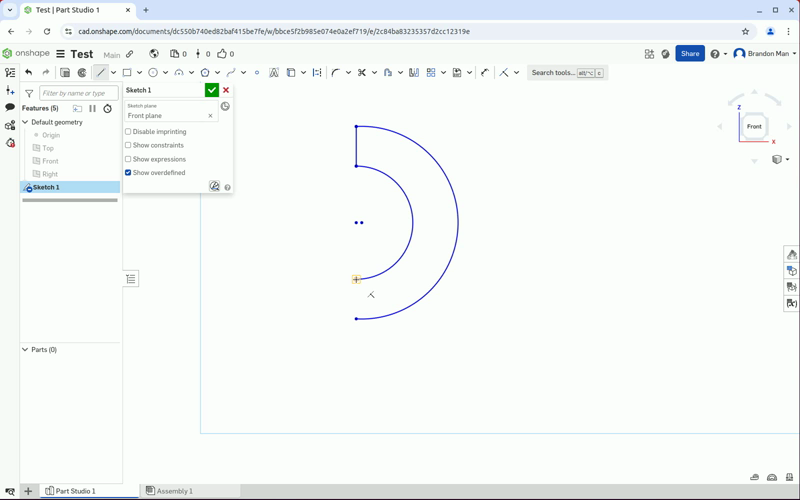
click(356, 279)
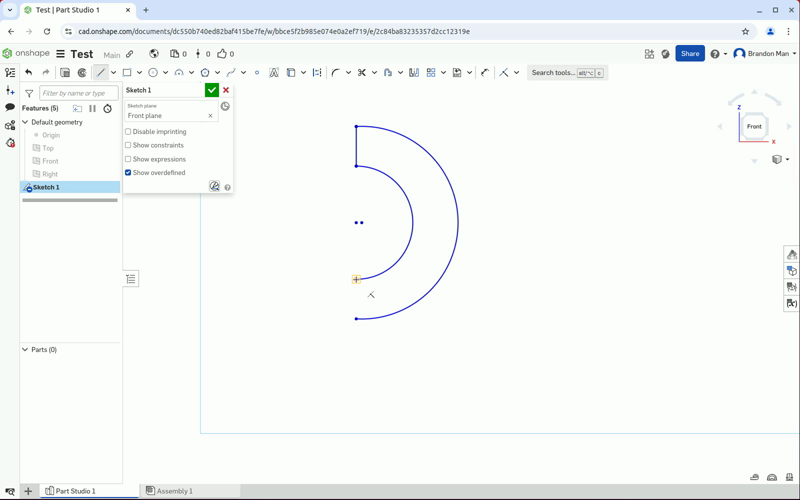
scroll(-6)
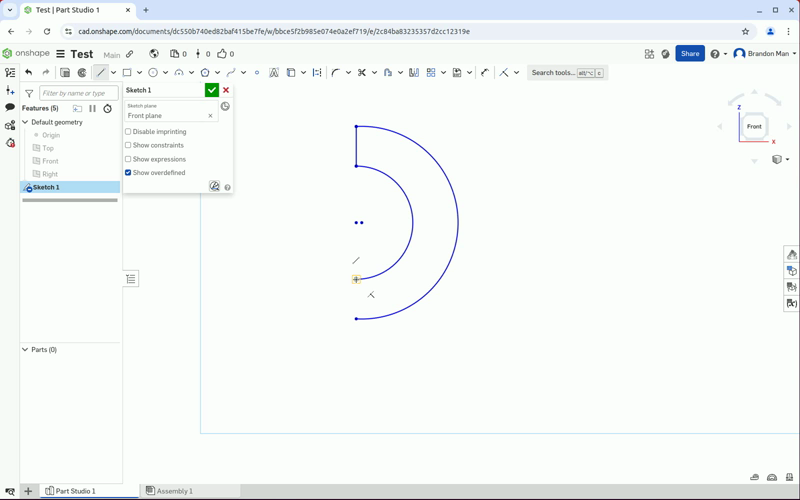
scroll(-6)
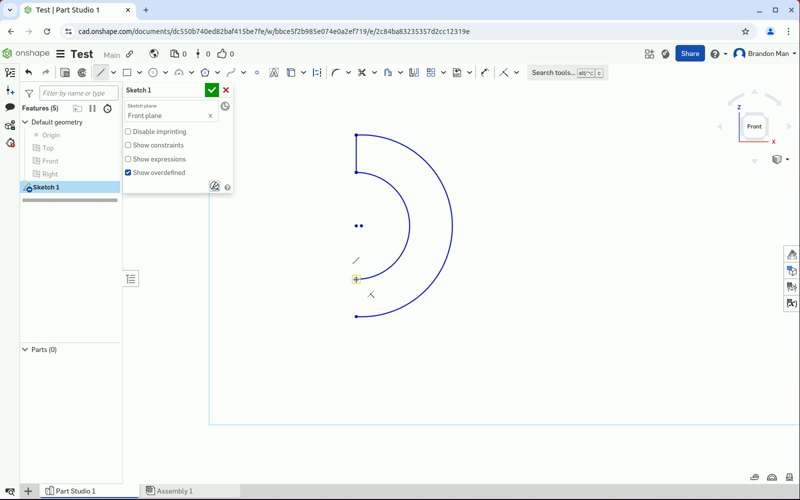
scroll(-6)
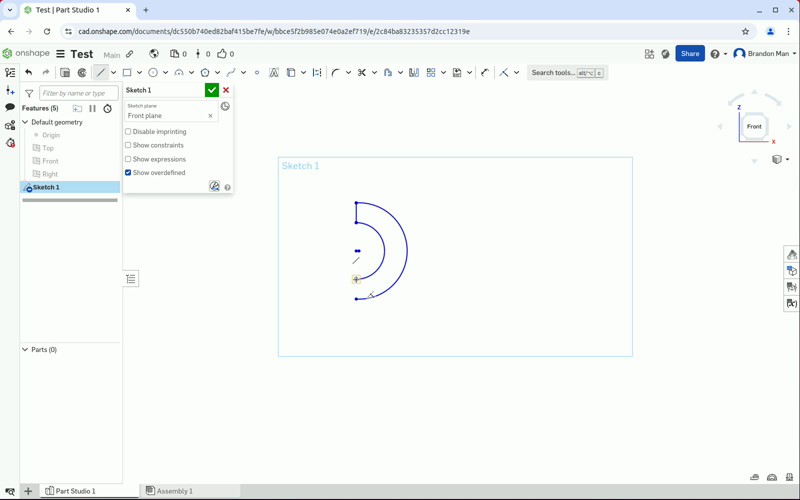
scroll(-6)
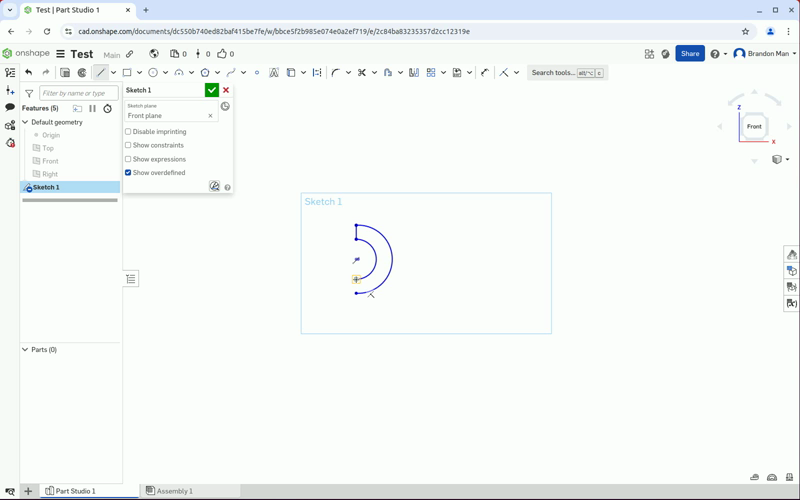
scroll(-6)
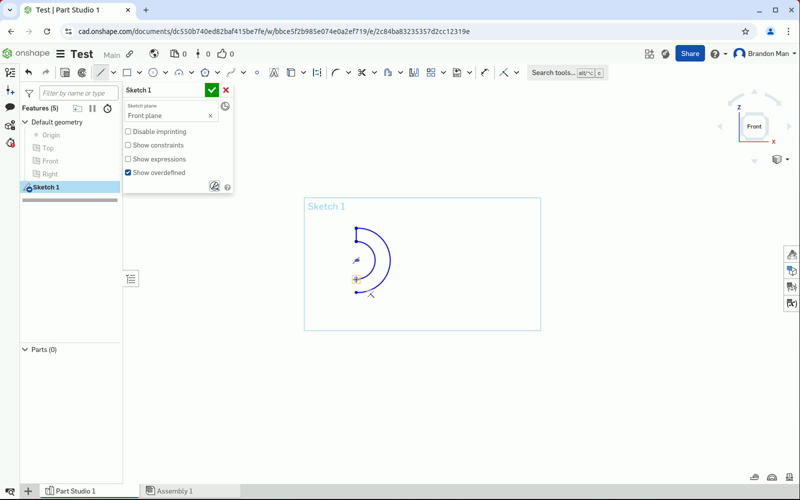
scroll(-6)
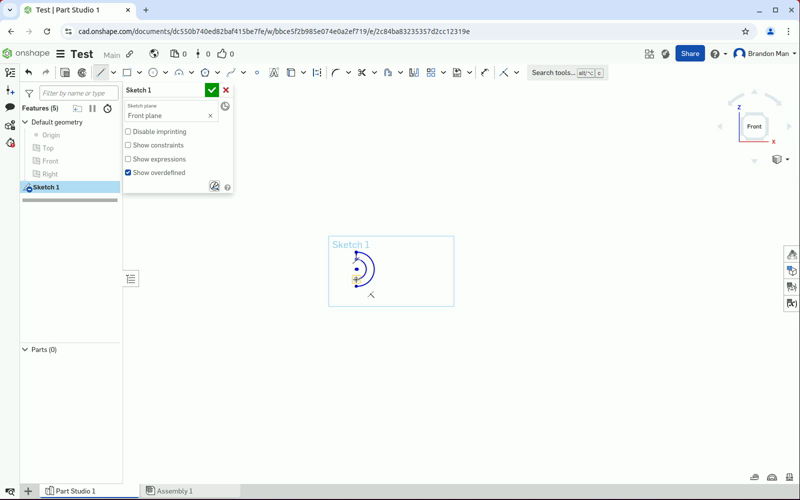
scroll(-6)
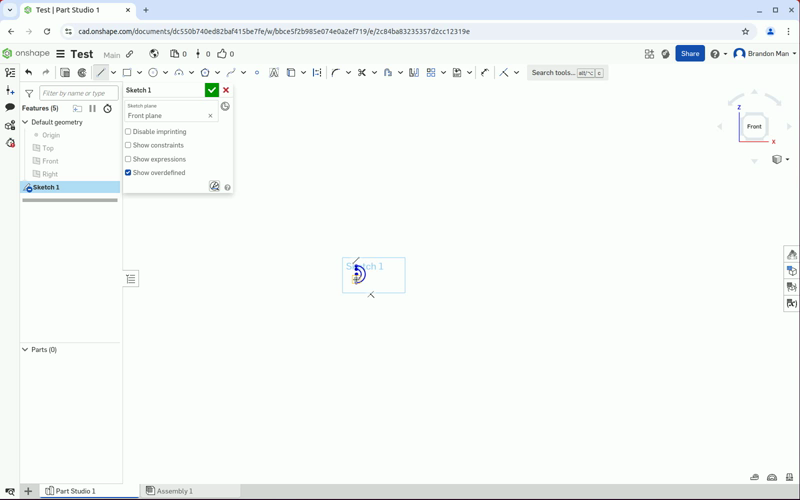
mouse_move(386, 279)
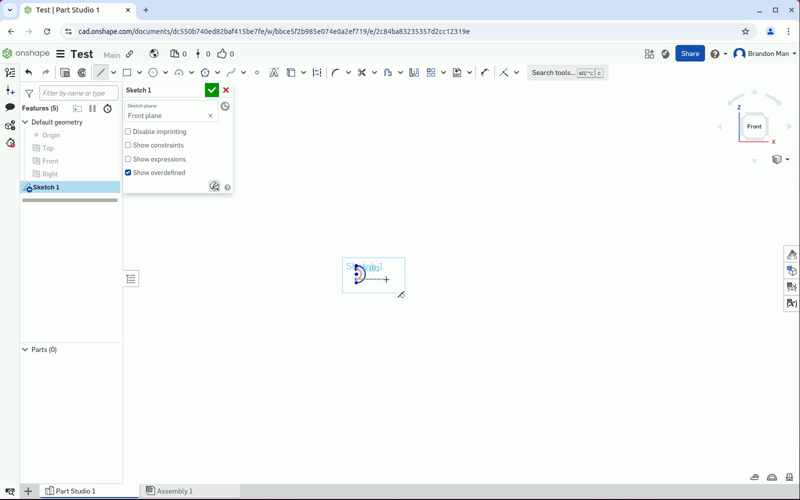
key_down(shift)
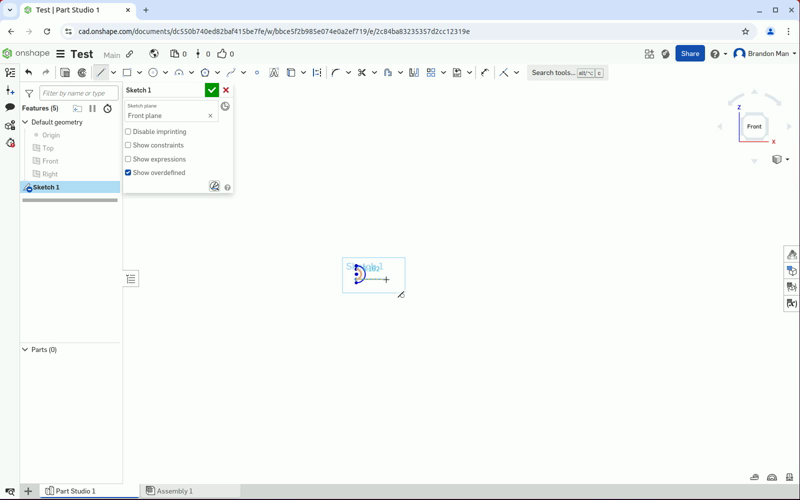
mouse_move(356, 282)
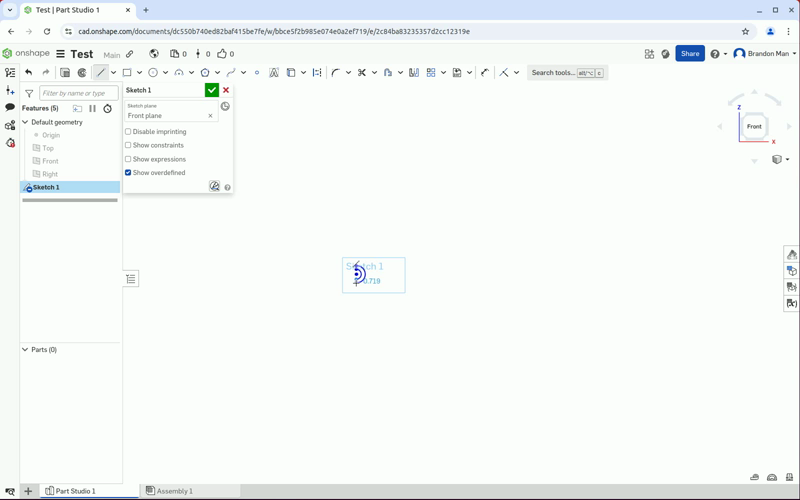
scroll(6)
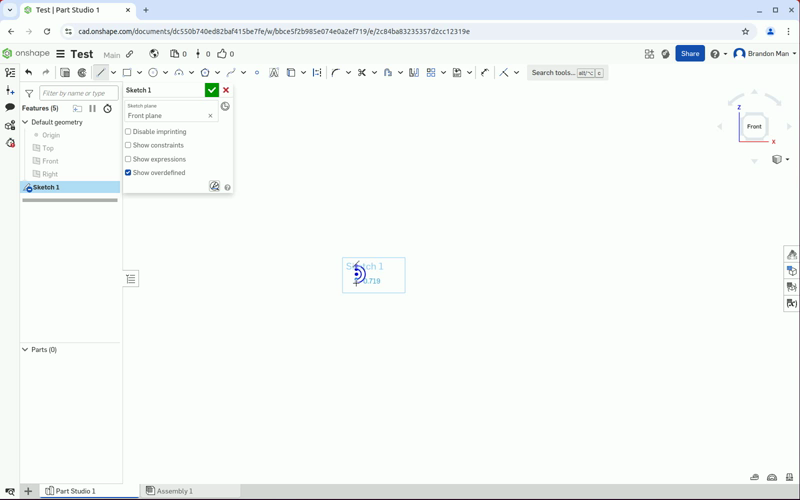
scroll(6)
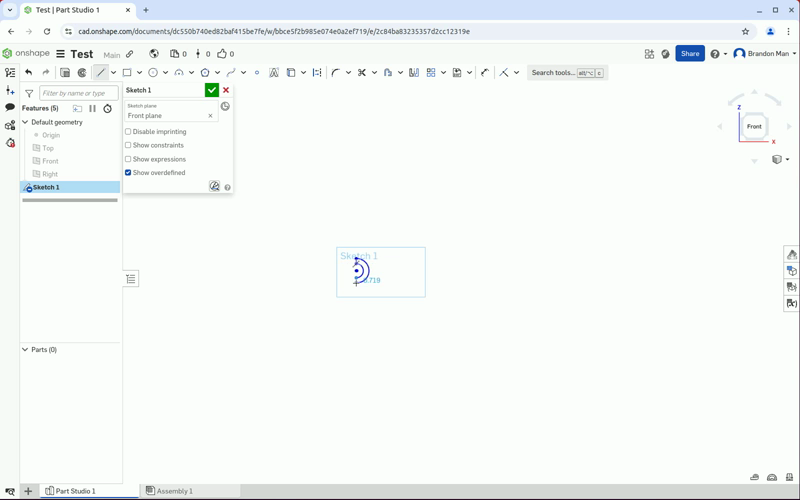
scroll(6)
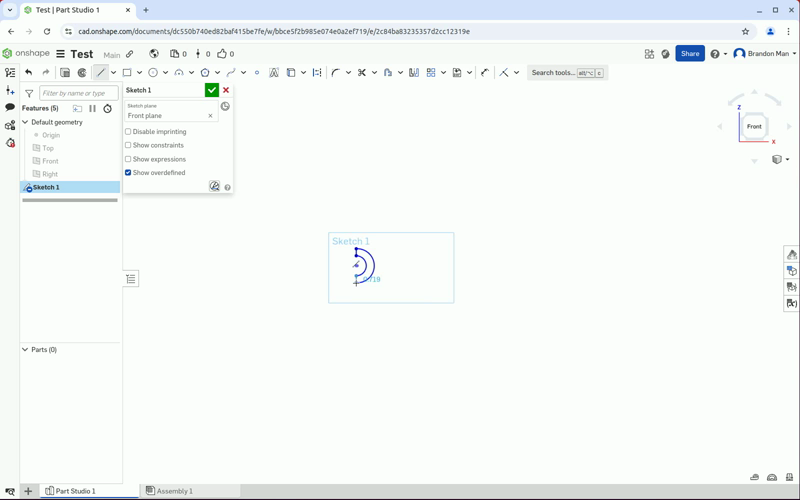
scroll(6)
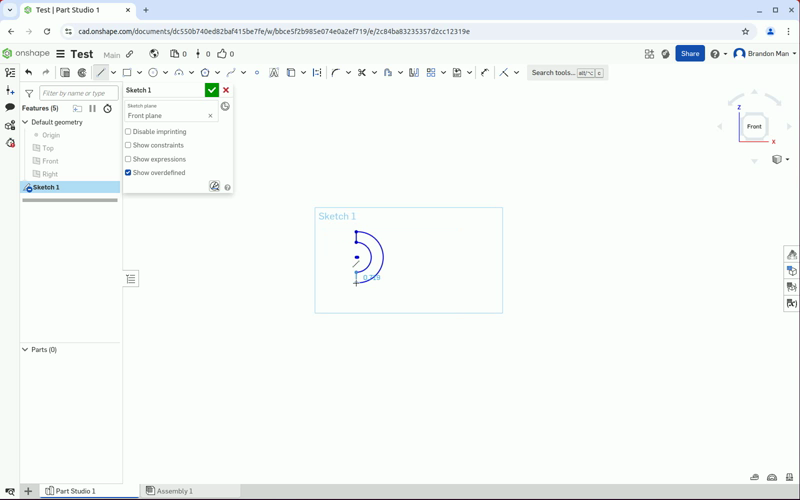
scroll(6)
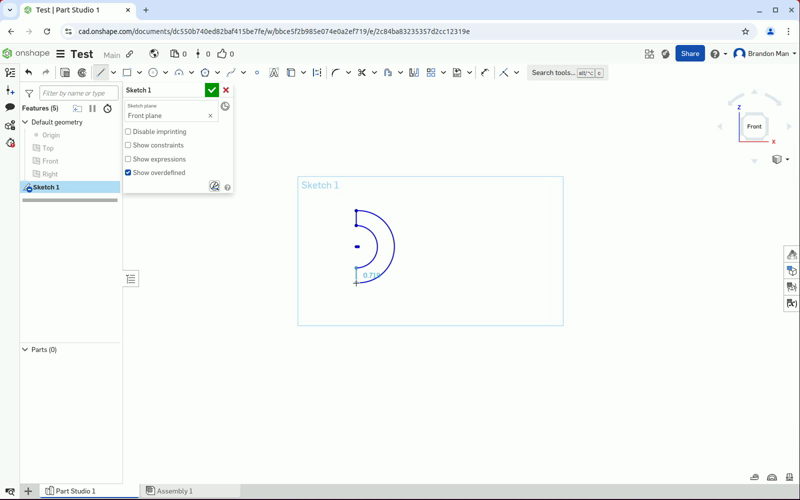
scroll(6)
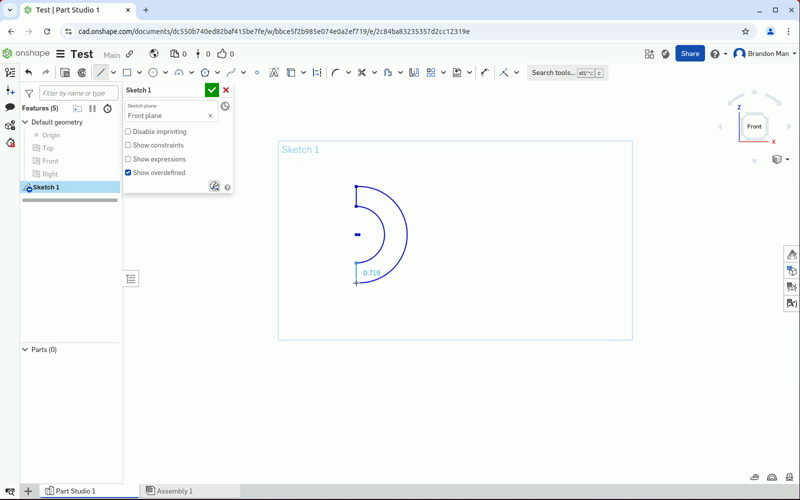
scroll(6)
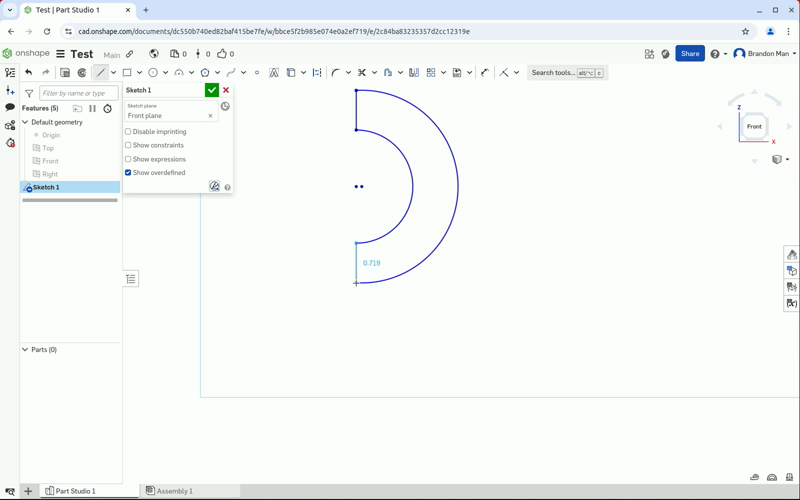
key_up(shift)
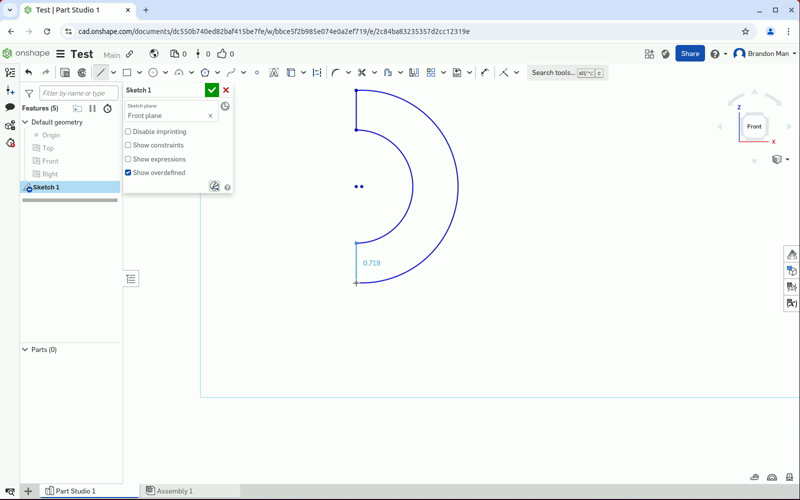
click(356, 282)
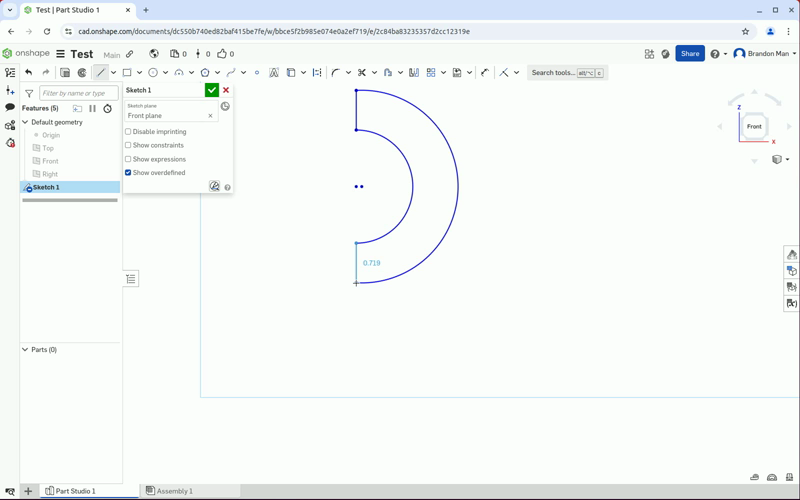
scroll(-6)
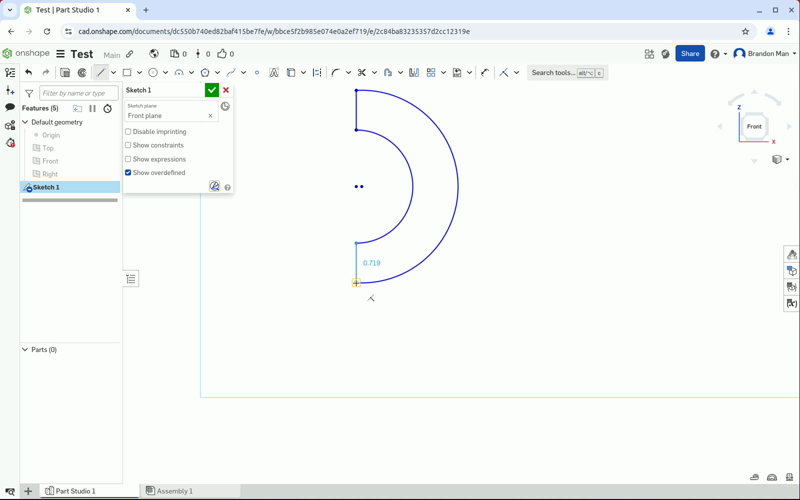
scroll(-6)
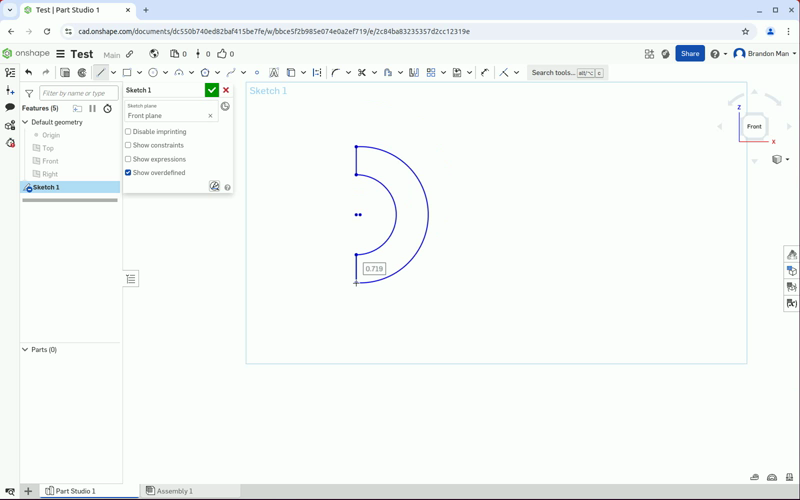
scroll(-6)
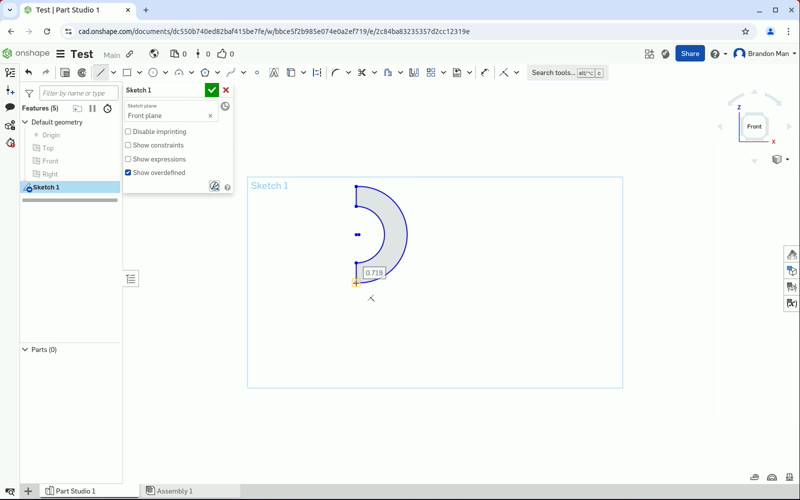
scroll(-6)
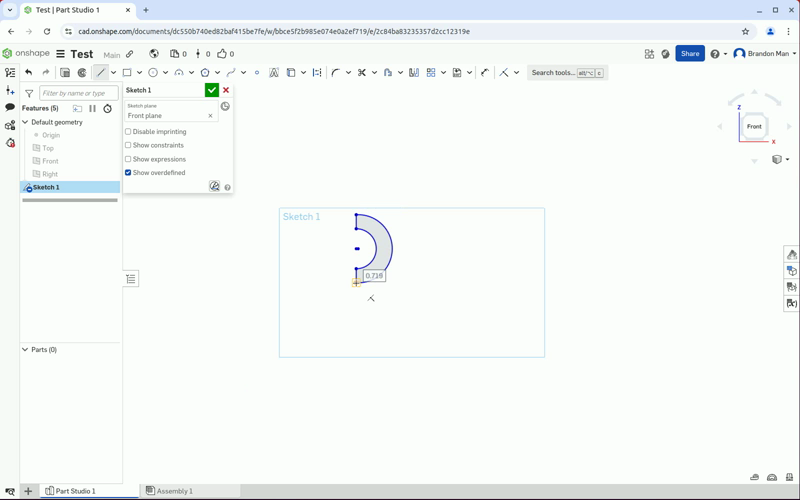
scroll(-6)
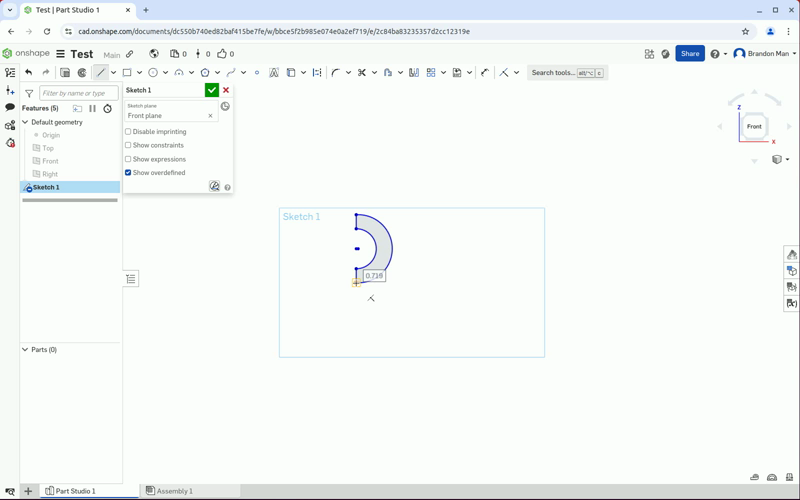
scroll(-6)
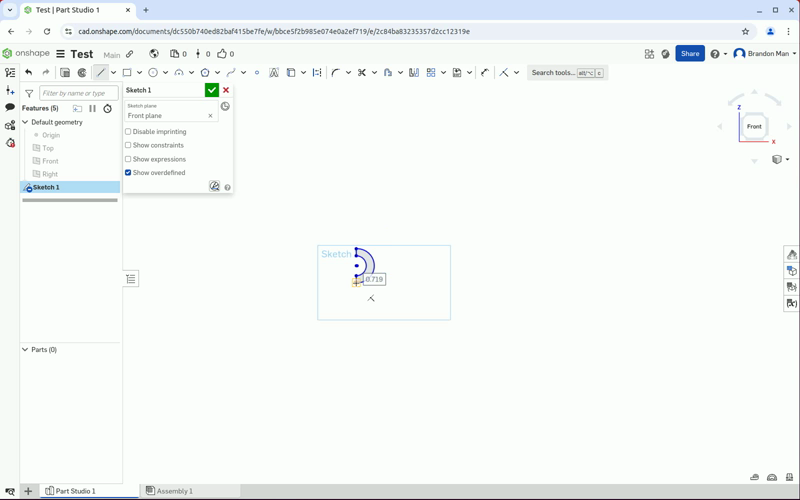
scroll(-6)
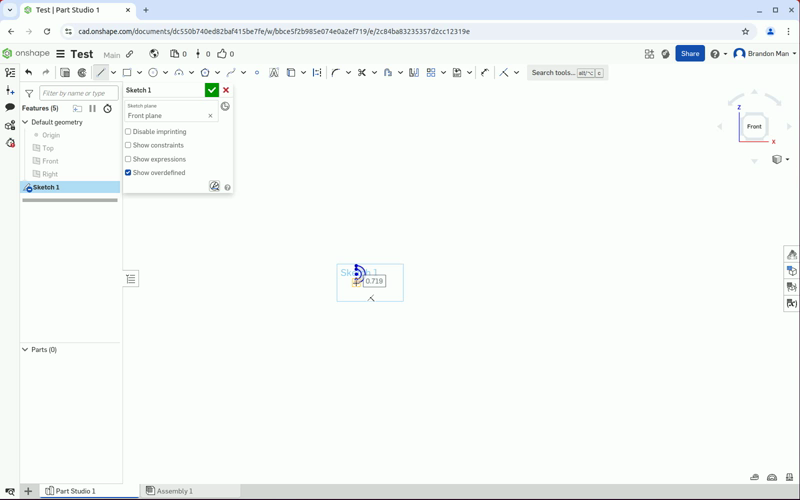
key(esc)
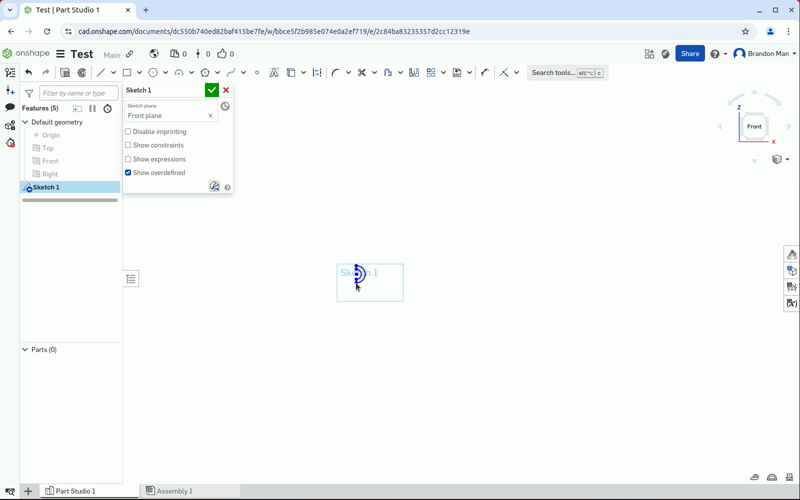
mouse_move(356, 273)
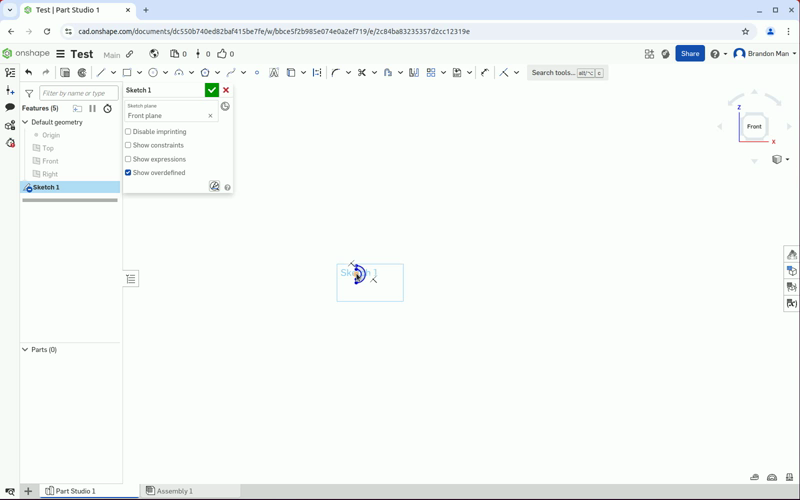
scroll(6)
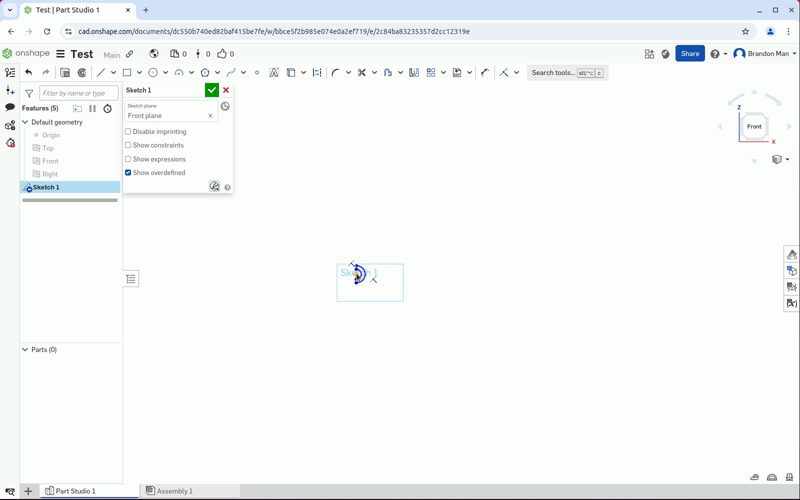
scroll(6)
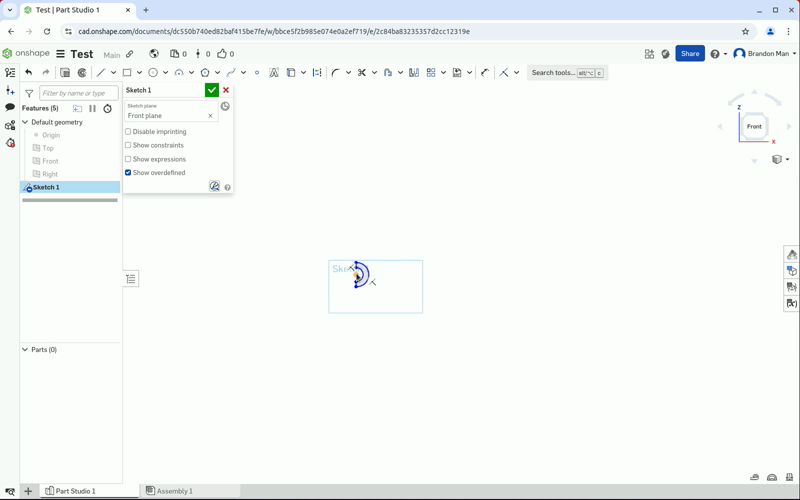
scroll(6)
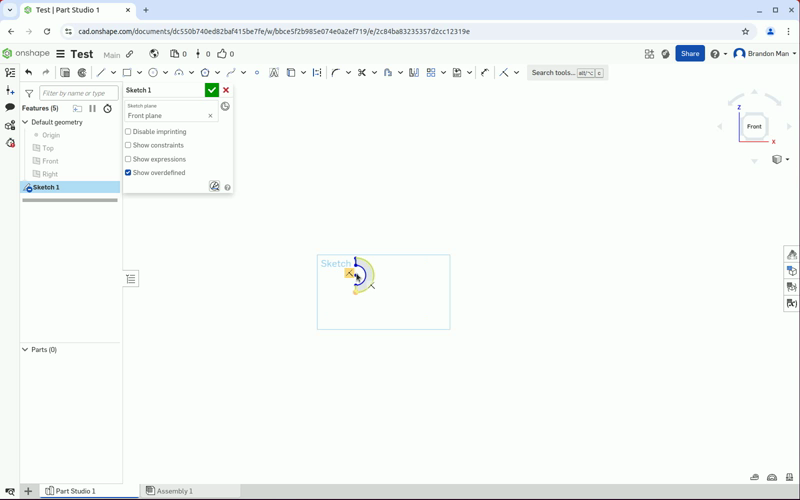
scroll(6)
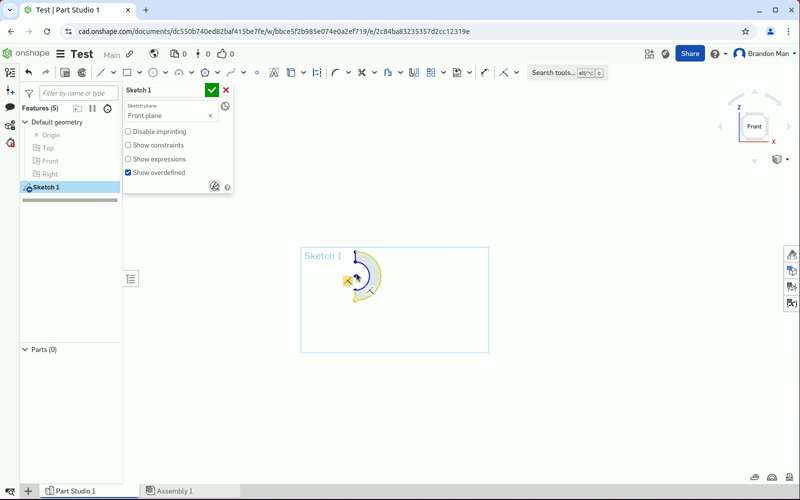
scroll(6)
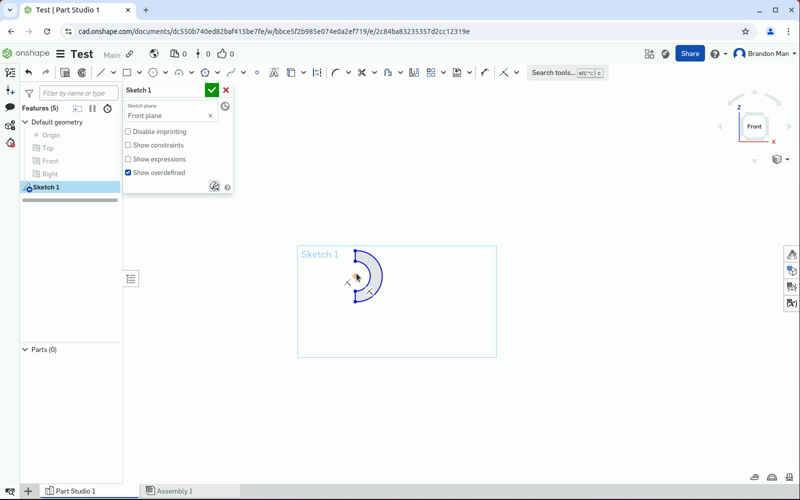
scroll(6)
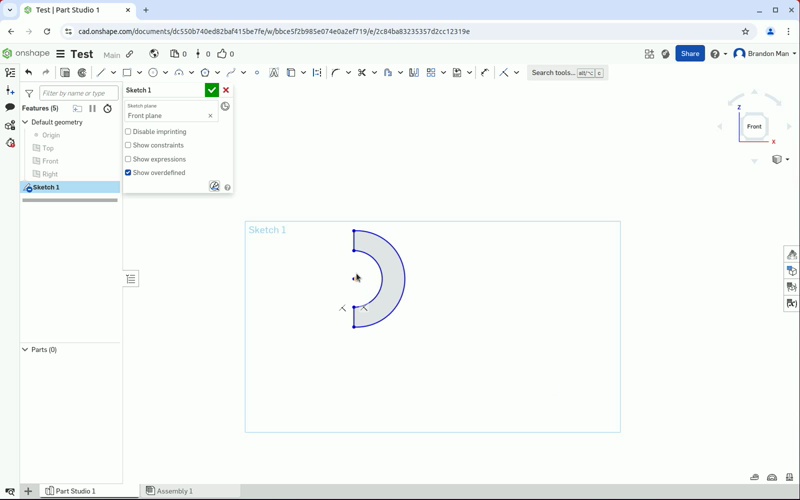
scroll(6)
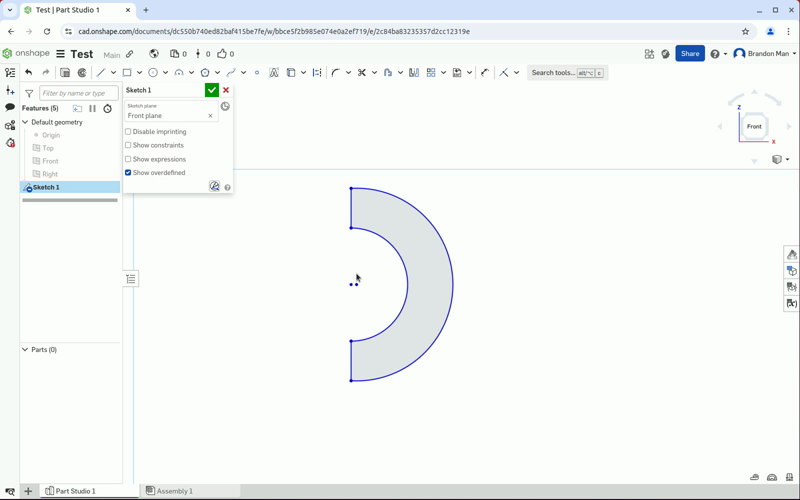
click(356, 273)
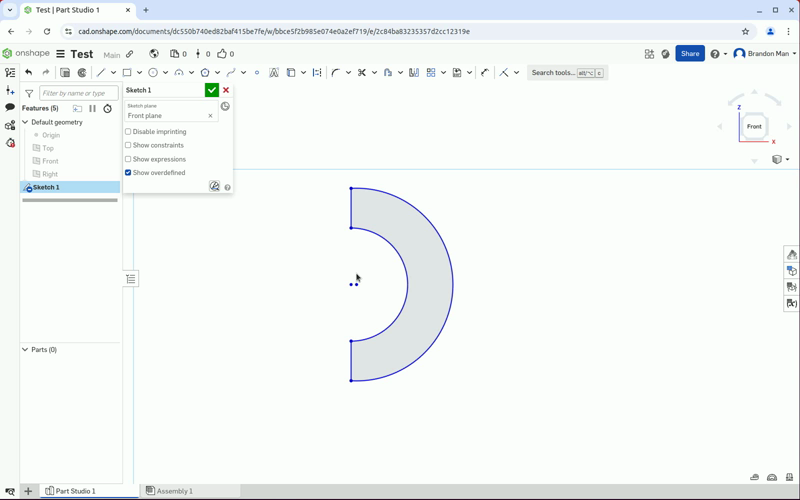
scroll(-6)
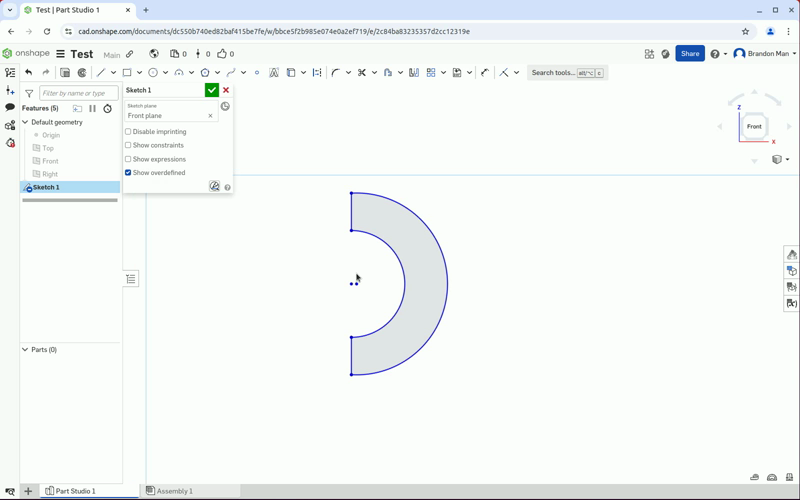
scroll(-6)
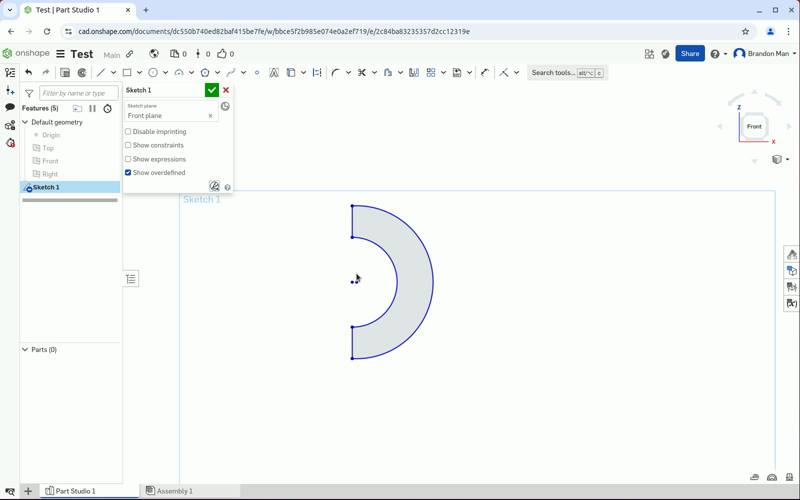
scroll(-6)
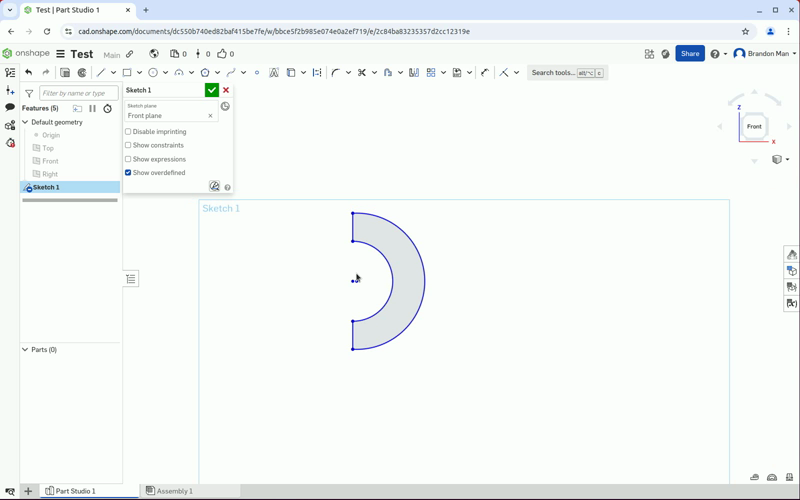
scroll(-6)
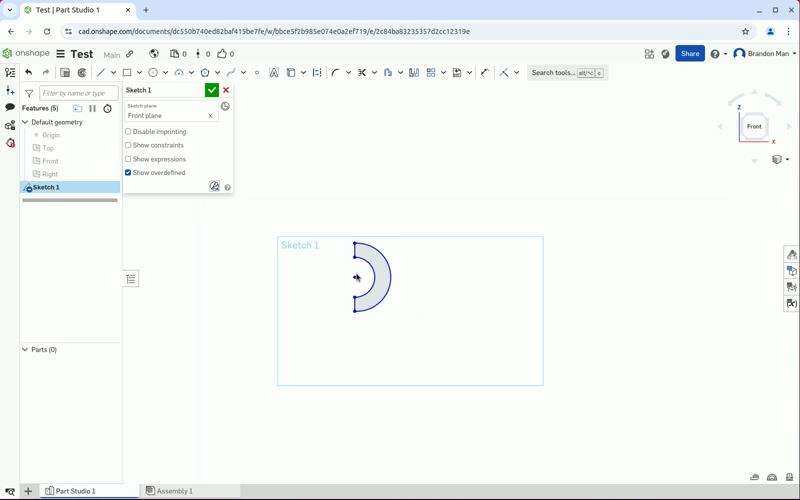
scroll(-6)
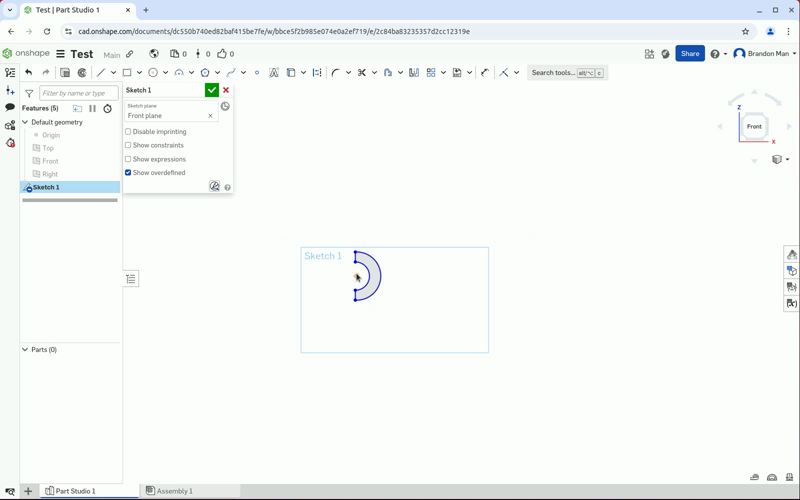
scroll(-6)
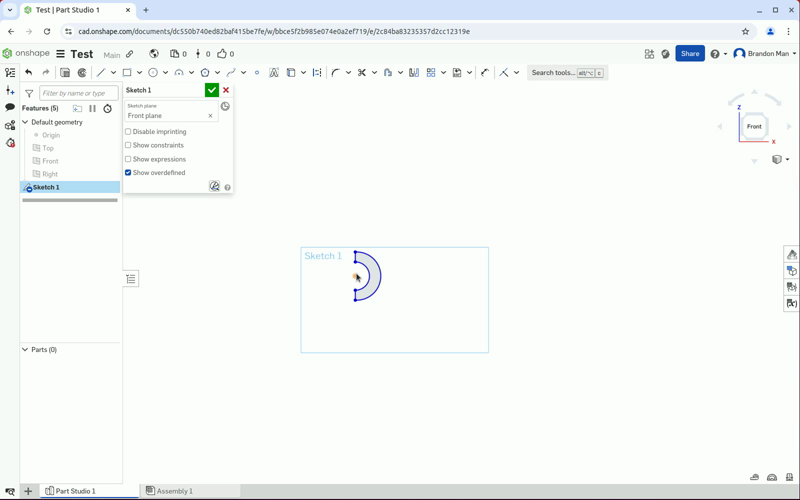
scroll(-6)
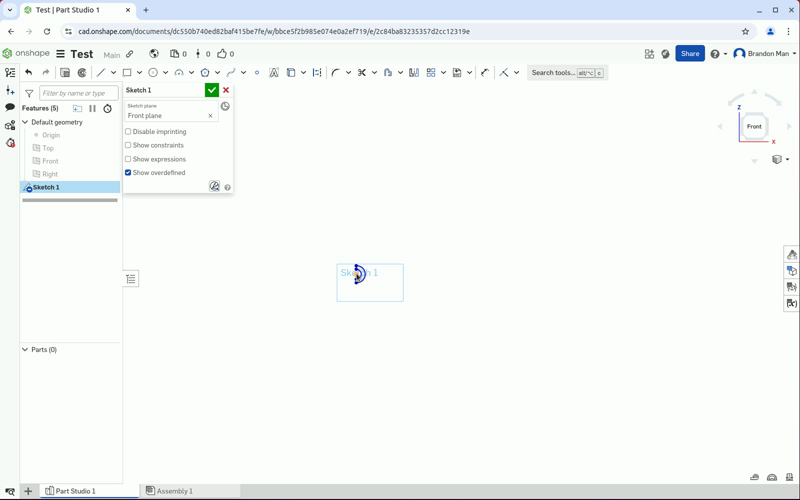
mouse_move(73, 352)
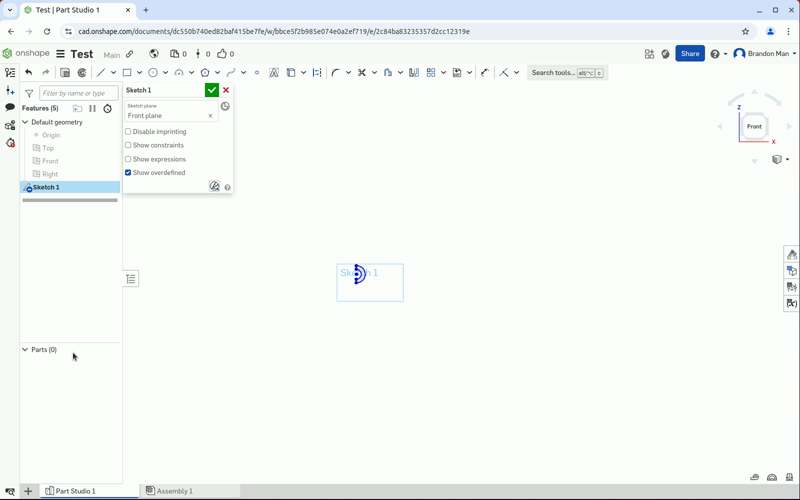
key(shift+y)
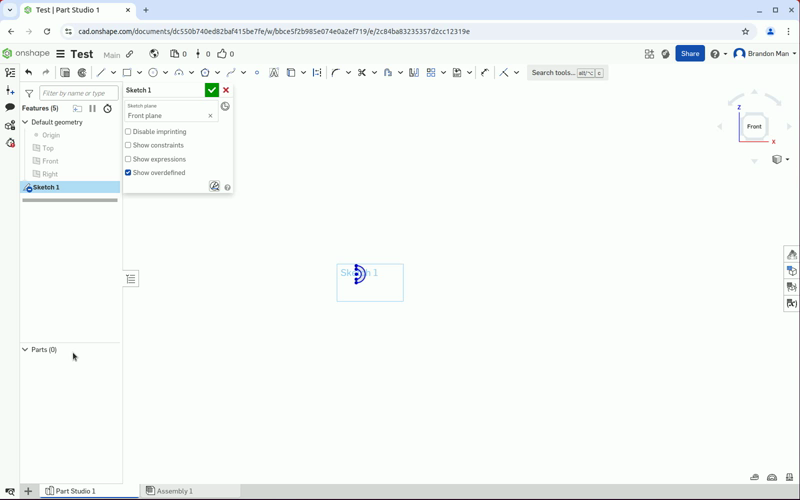
key(shift+e)
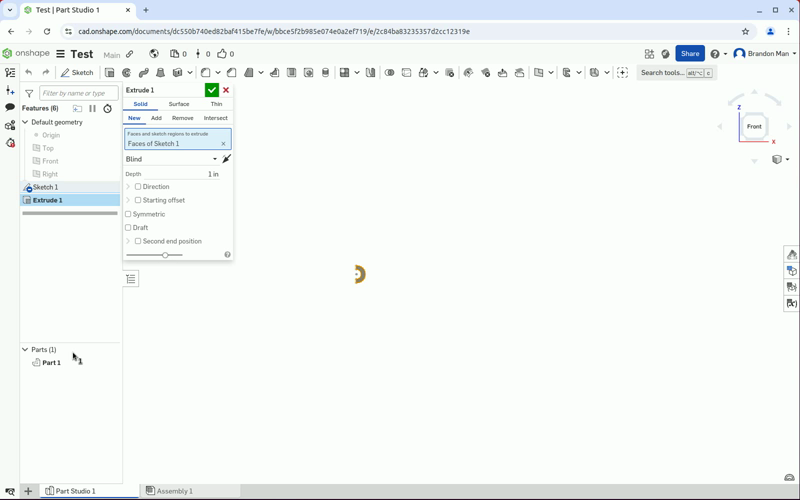
mouse_move(143, 106)
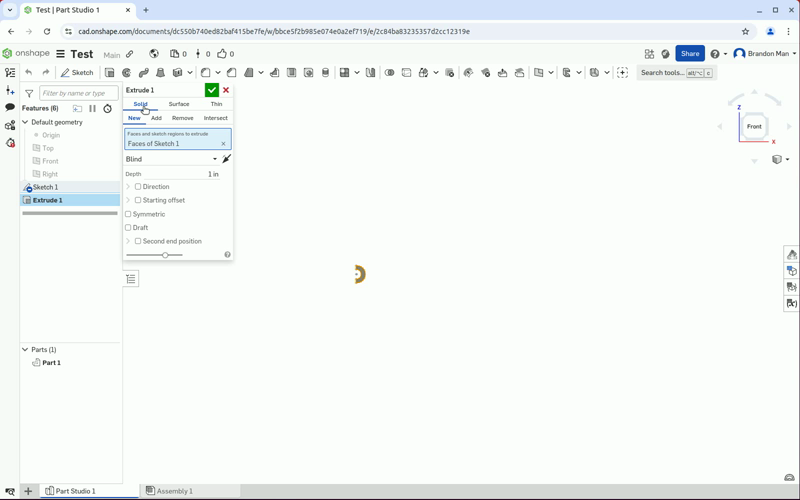
click(143, 106)
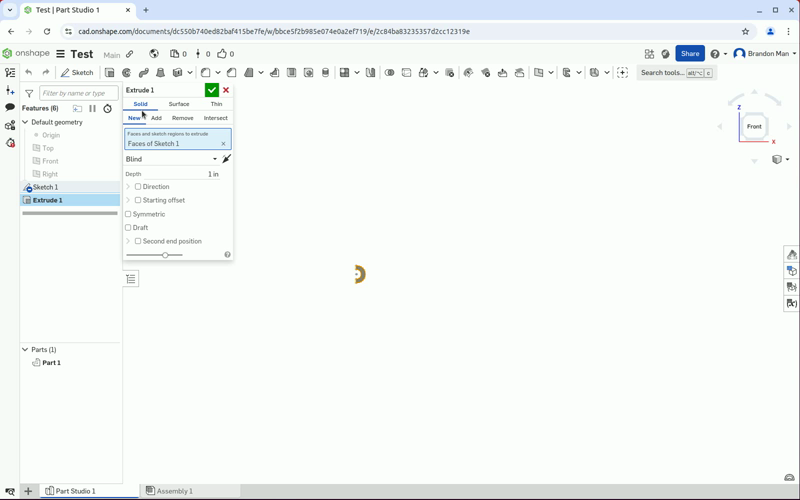
mouse_move(137, 120)
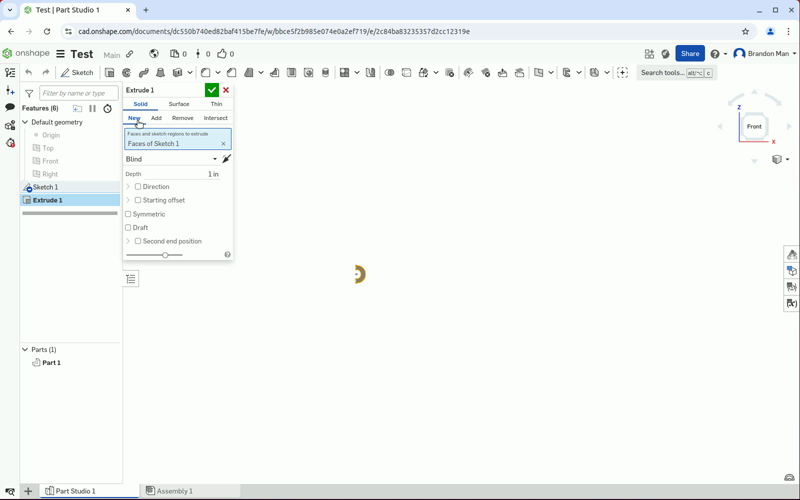
click(137, 120)
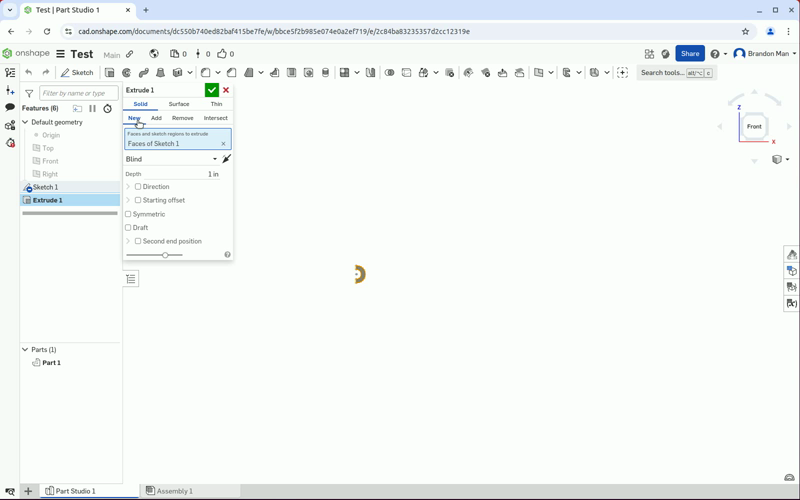
key(tab, 4)
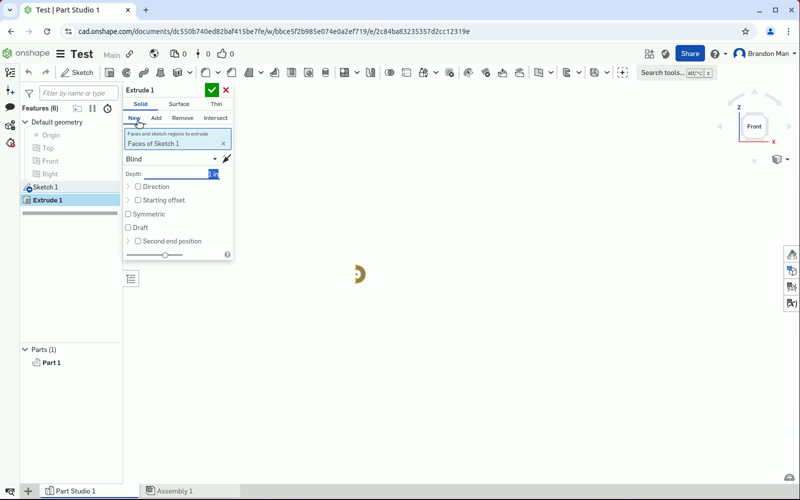
text(7.221)
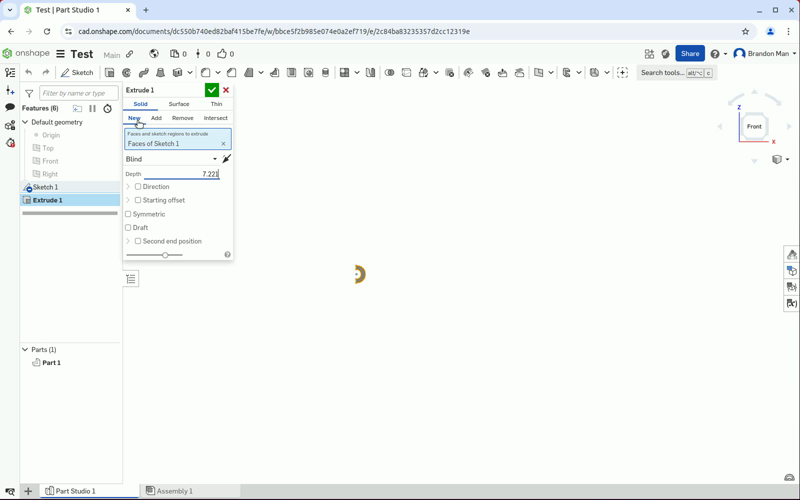
key(enter)
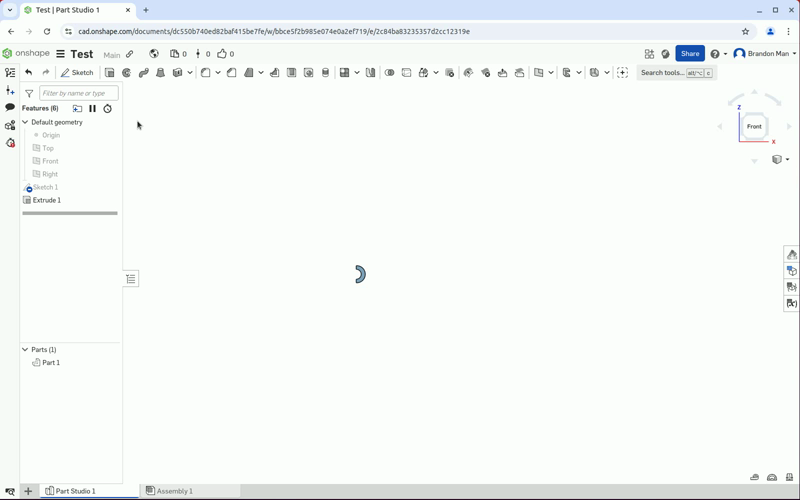
key(shift+h)
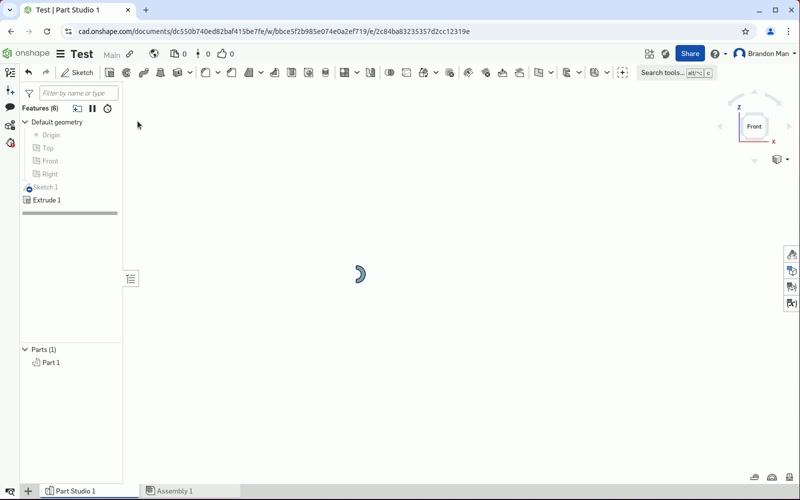
key(shift+h)
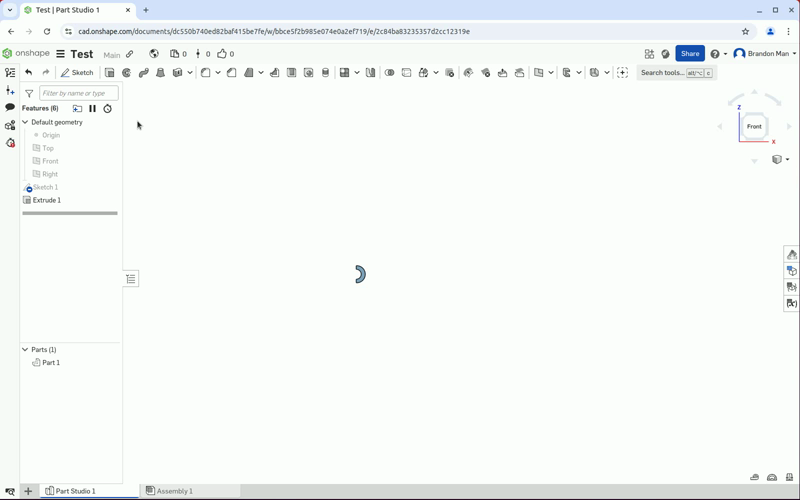
mouse_move(73, 189)
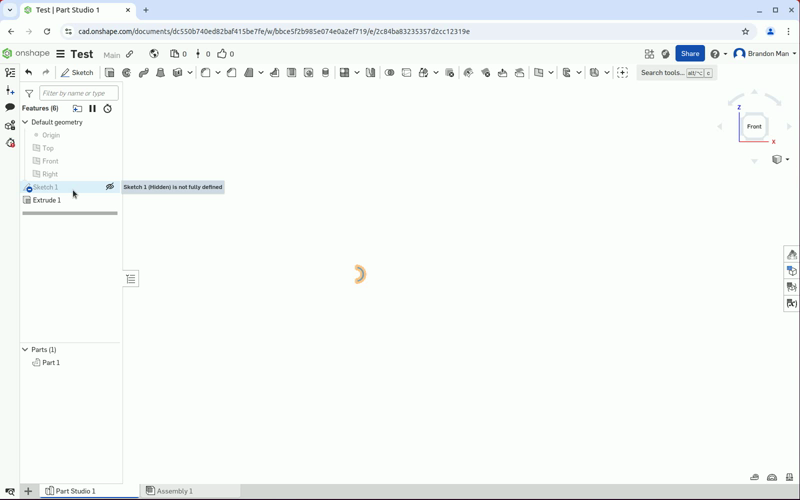
click(73, 189)
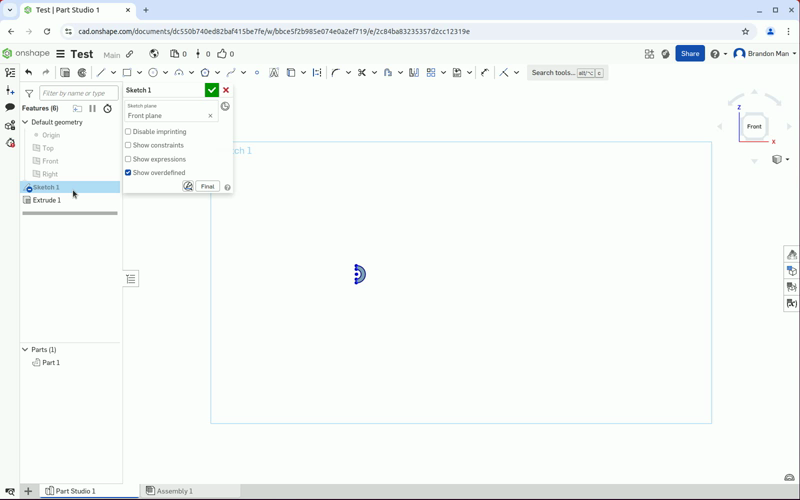
mouse_move(229, 92)
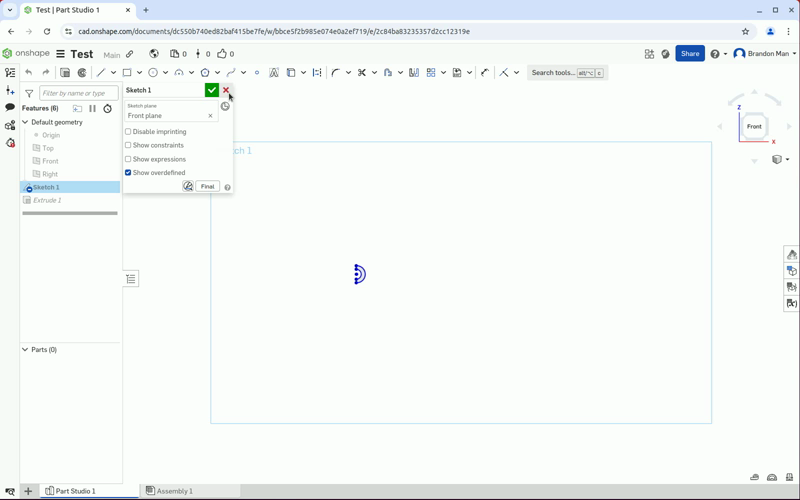
click(229, 92)
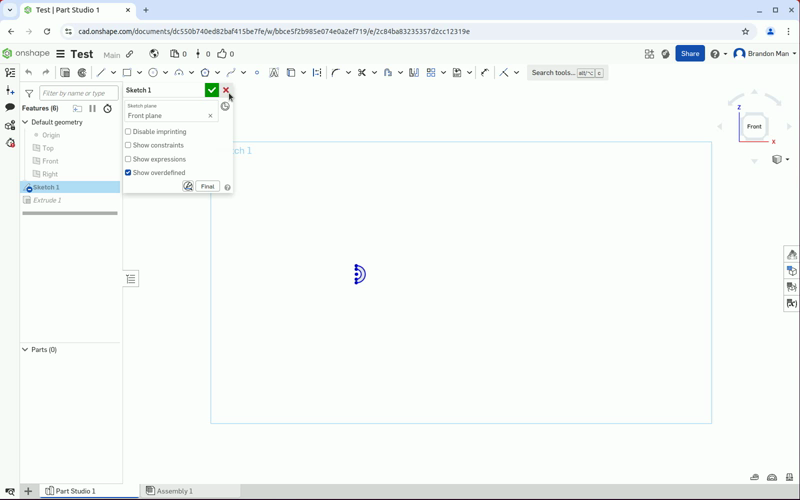
key(shift+s)
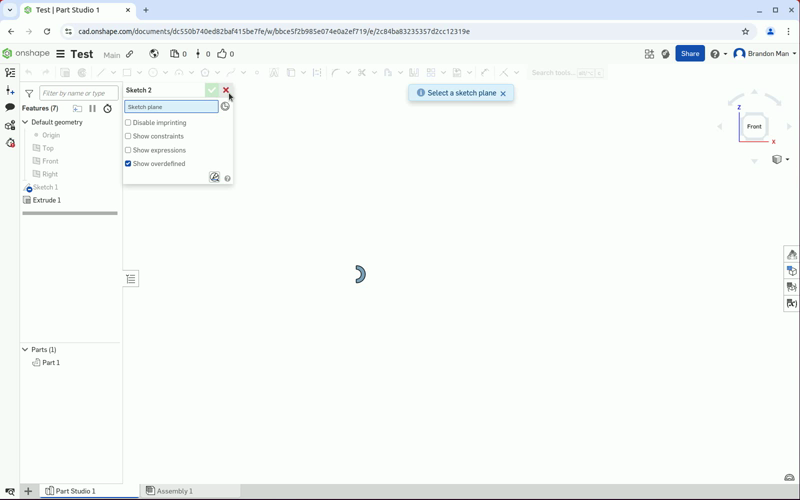
mouse_move(73, 163)
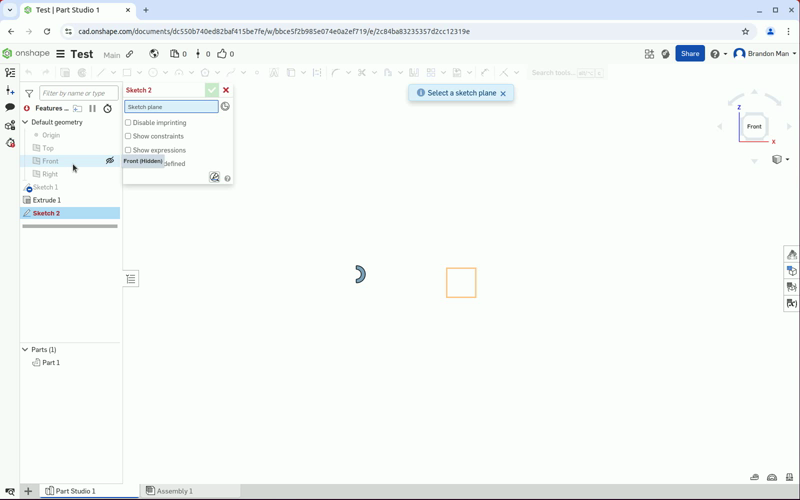
click(73, 163)
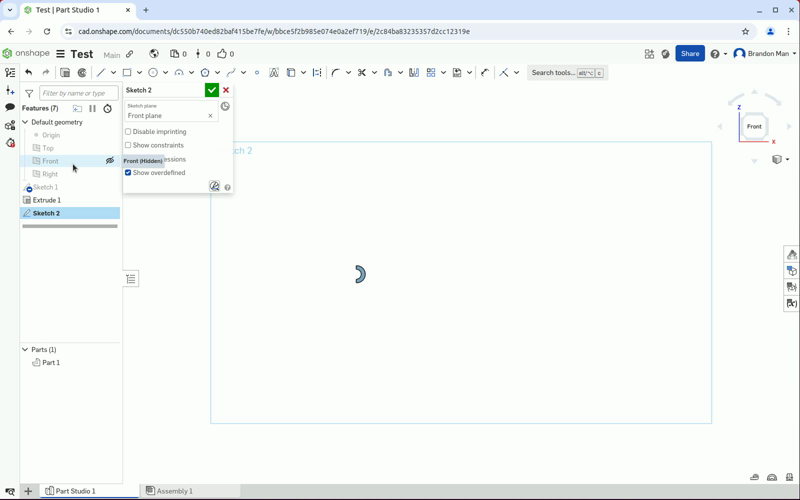
mouse_move(73, 352)
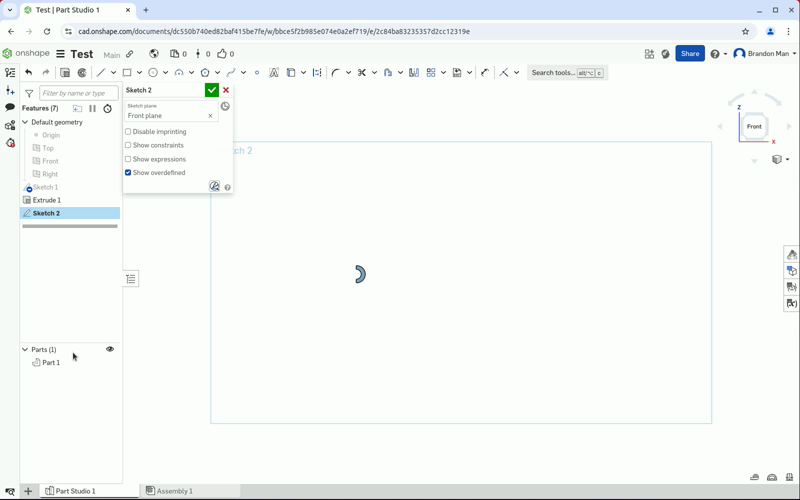
key(y)
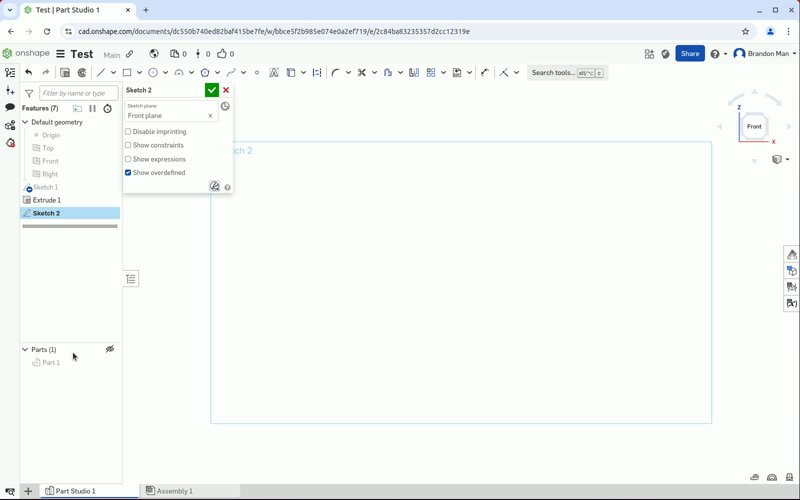
key(a)
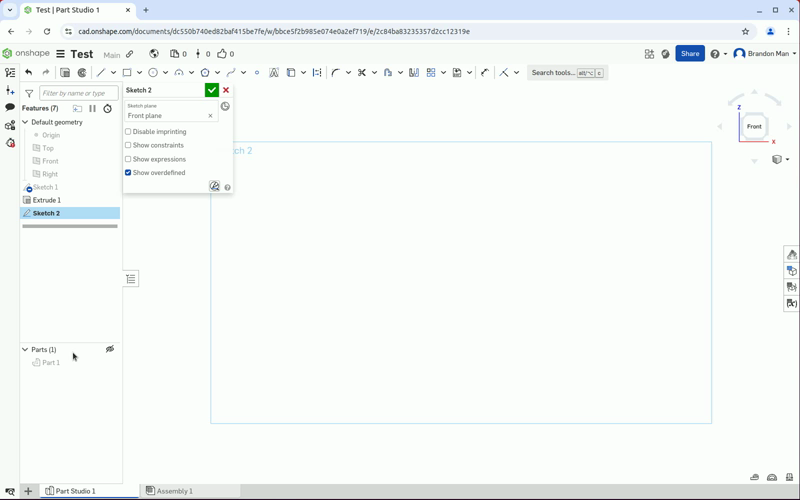
key_down(shift)
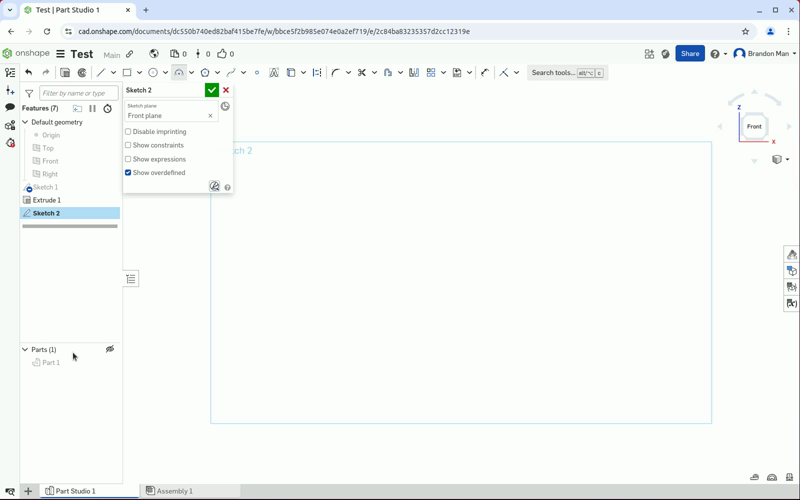
mouse_move(564, 282)
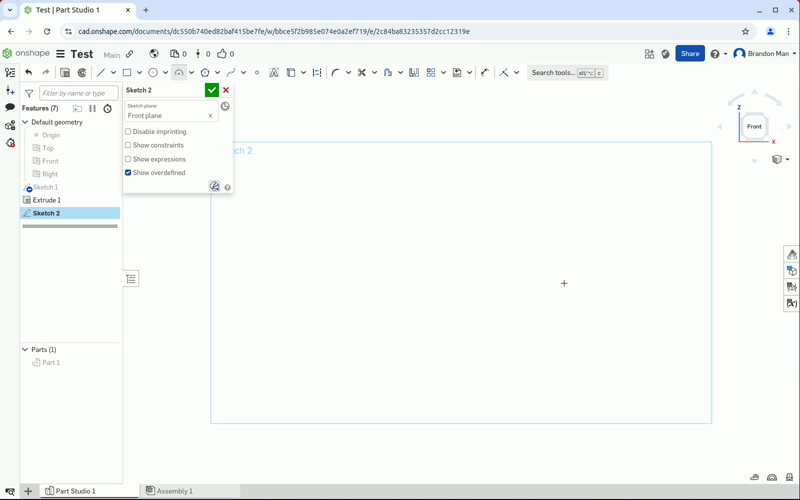
click(564, 282)
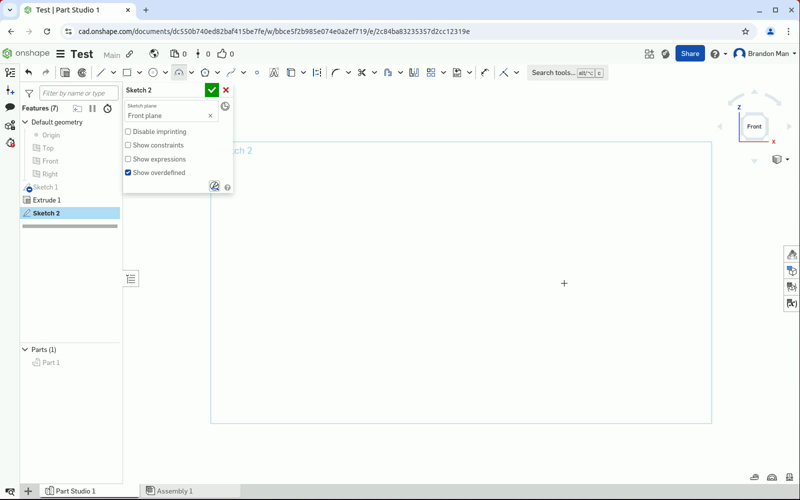
key_up(shift)
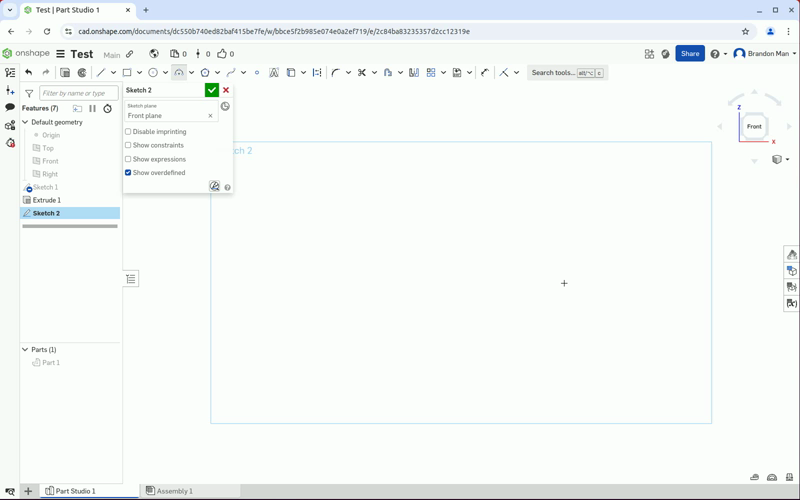
key_down(shift)
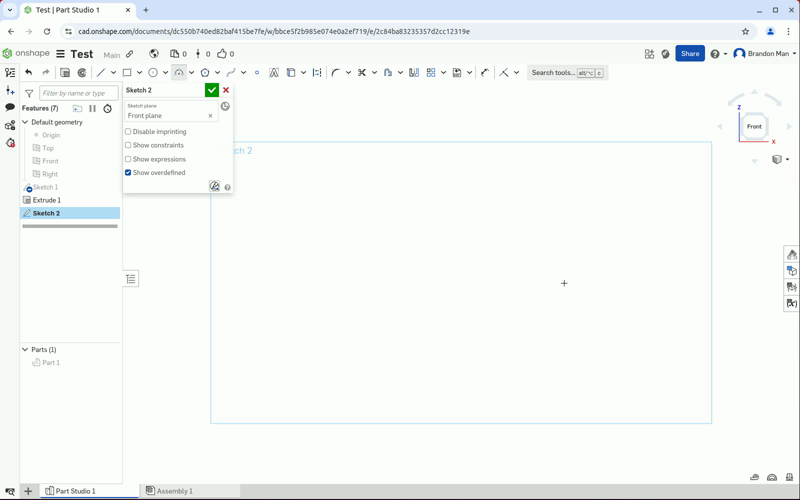
mouse_move(564, 265)
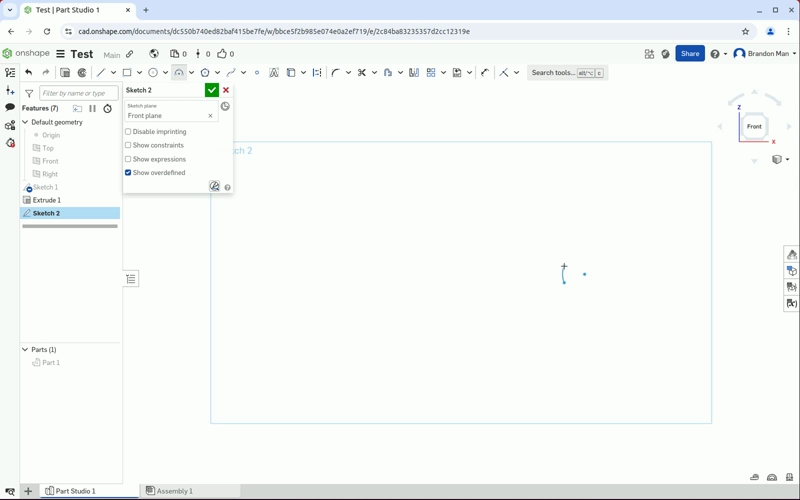
click(564, 265)
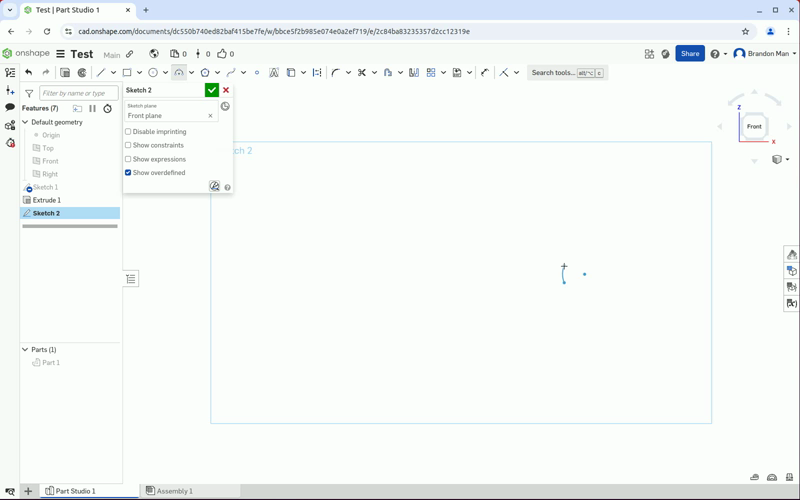
mouse_move(572, 274)
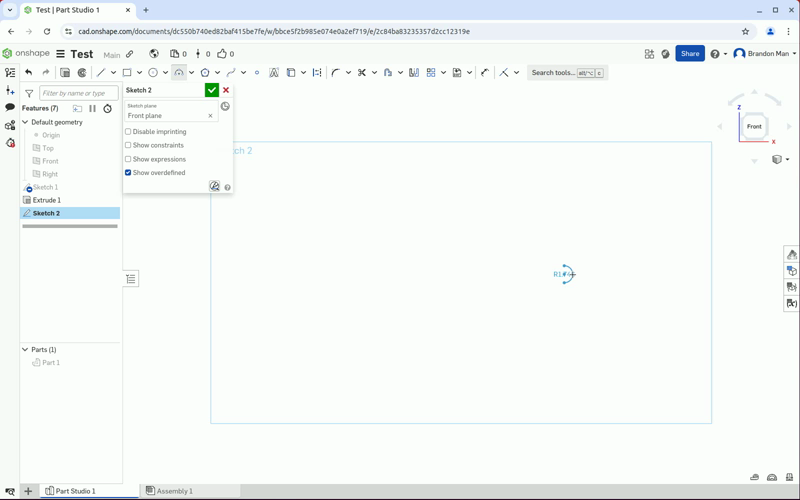
click(572, 274)
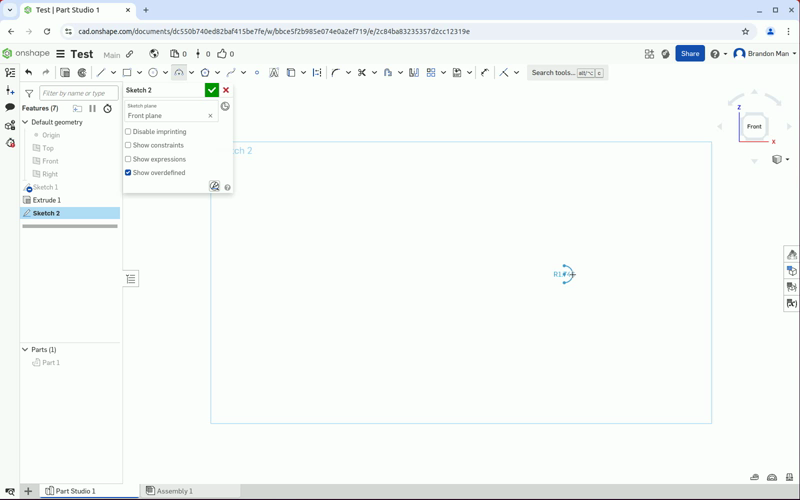
key_up(shift)
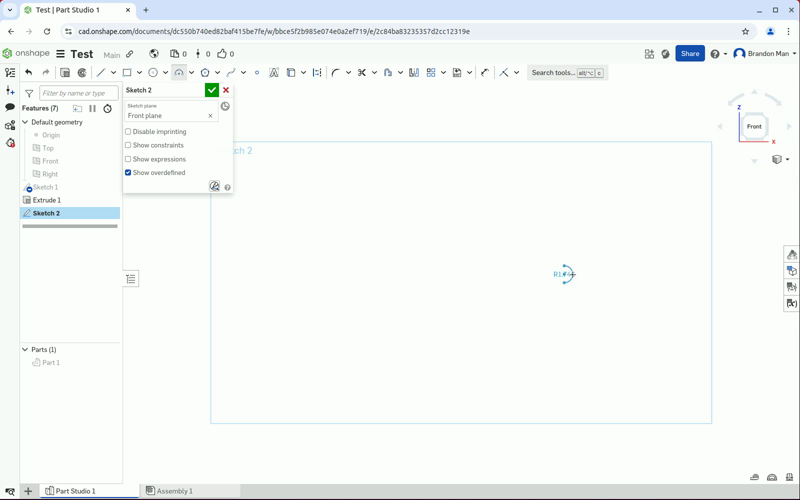
key(esc)
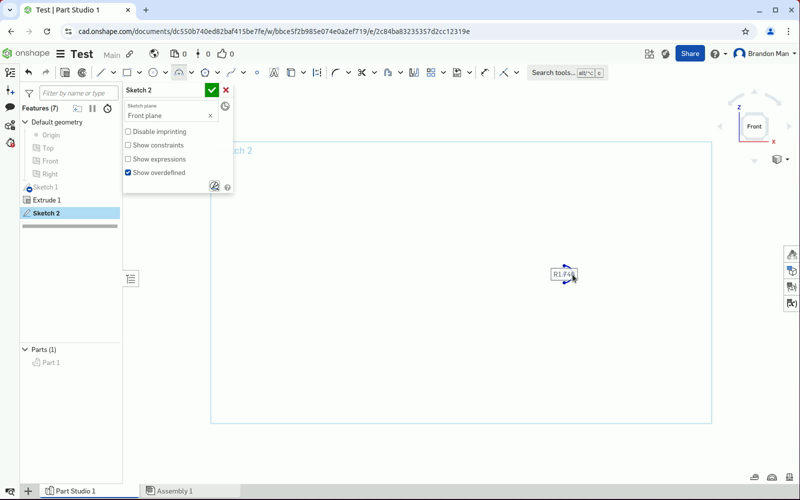
key(l)
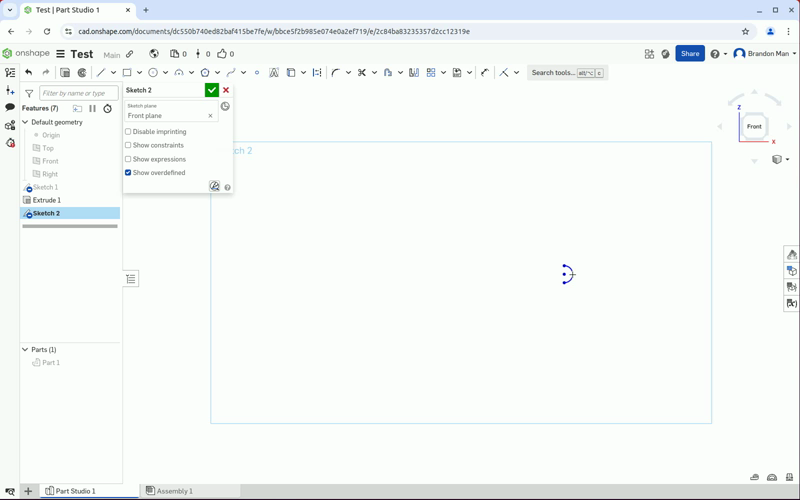
mouse_move(564, 265)
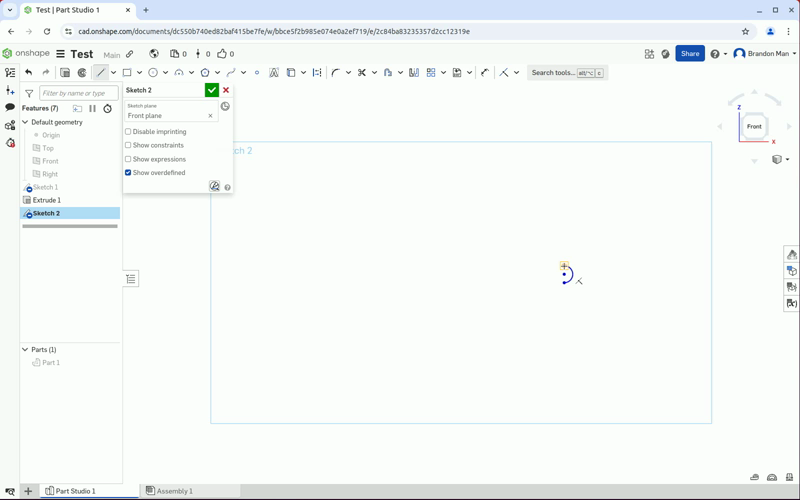
click(564, 265)
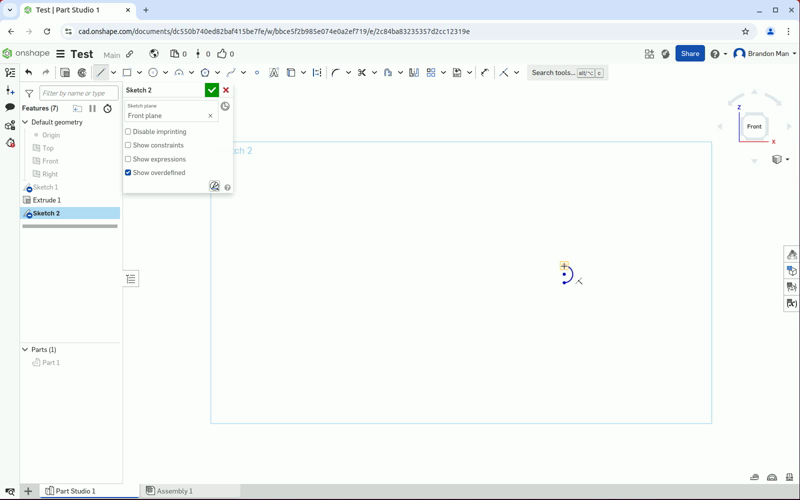
key_down(shift)
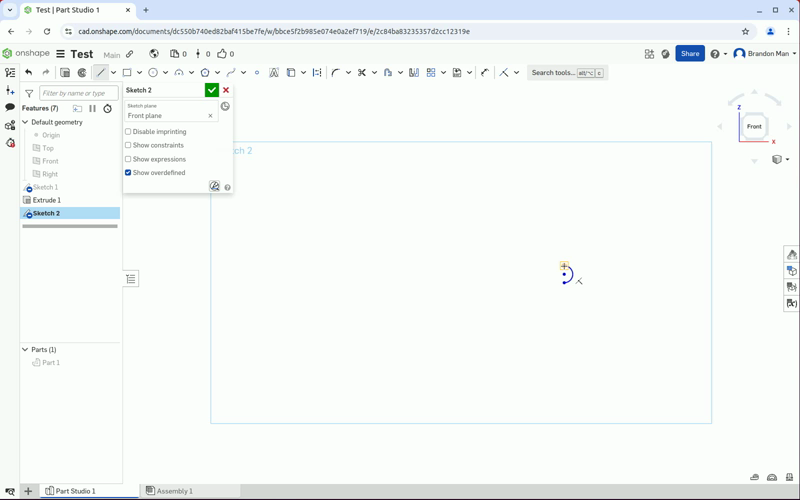
mouse_move(589, 265)
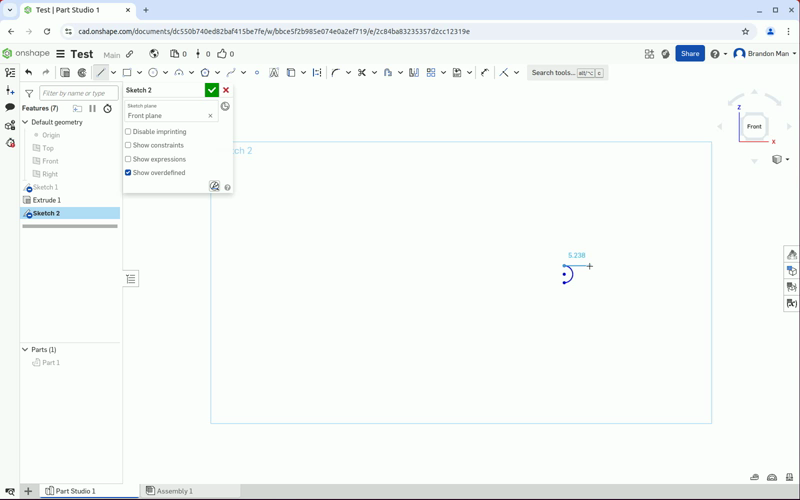
mouse_move(564, 269)
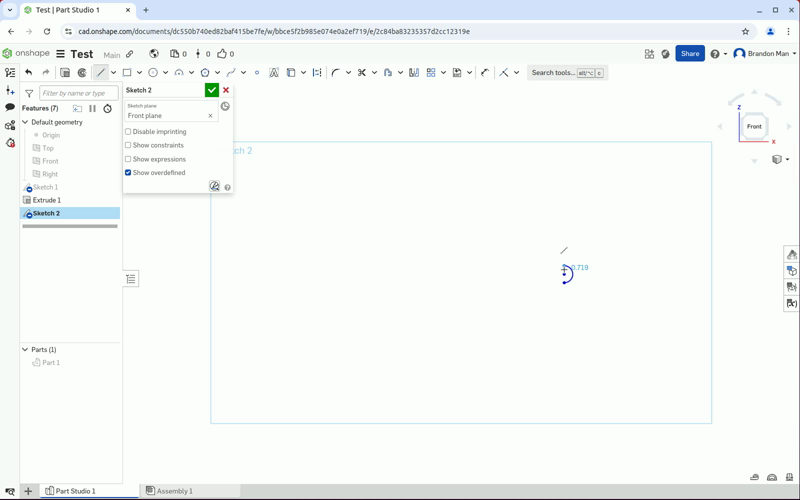
scroll(6)
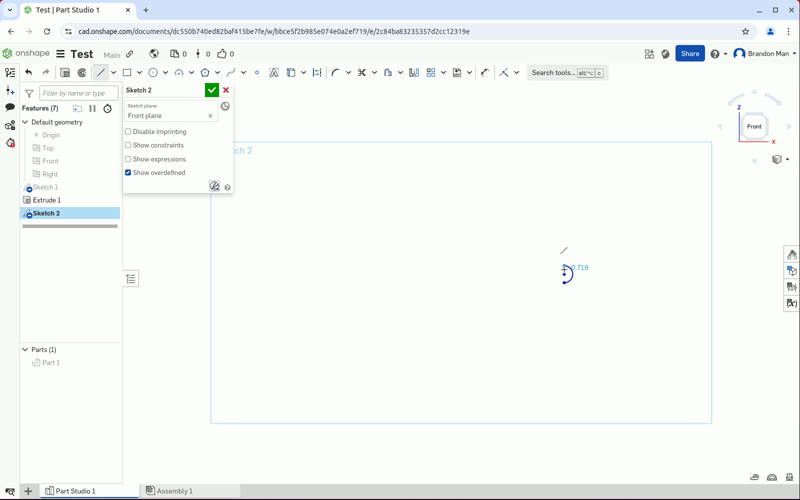
scroll(6)
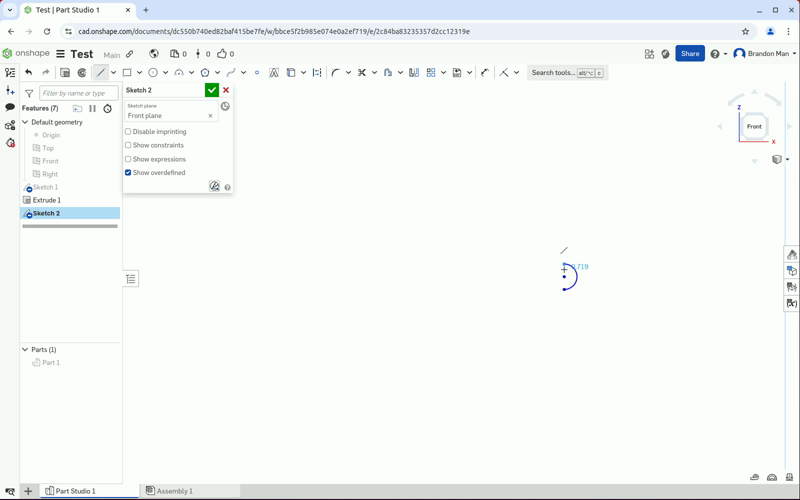
scroll(6)
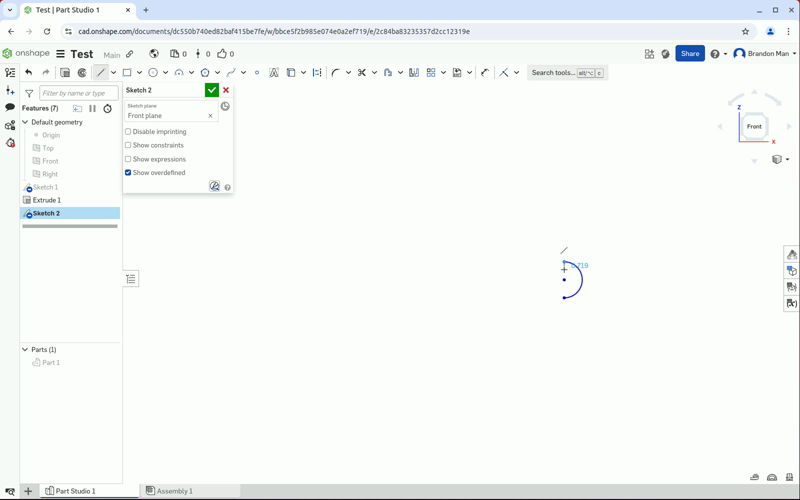
scroll(6)
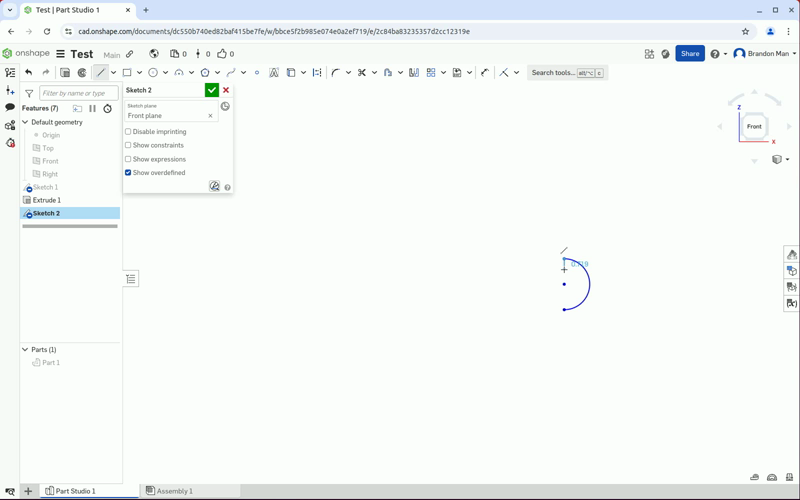
scroll(6)
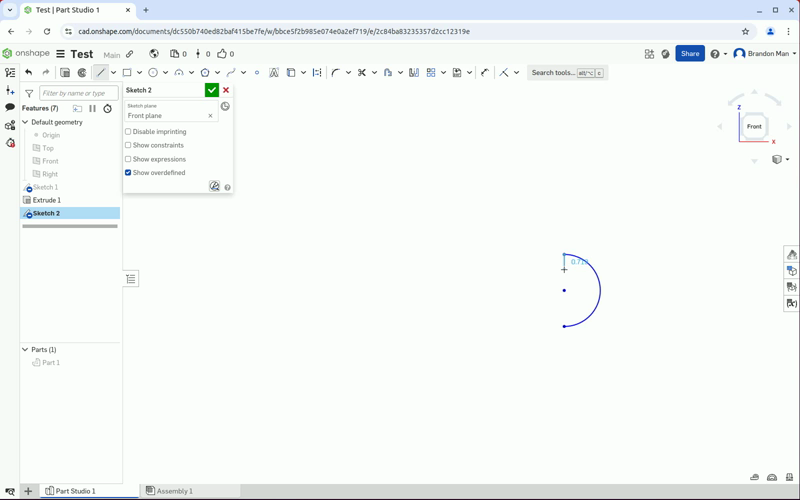
scroll(6)
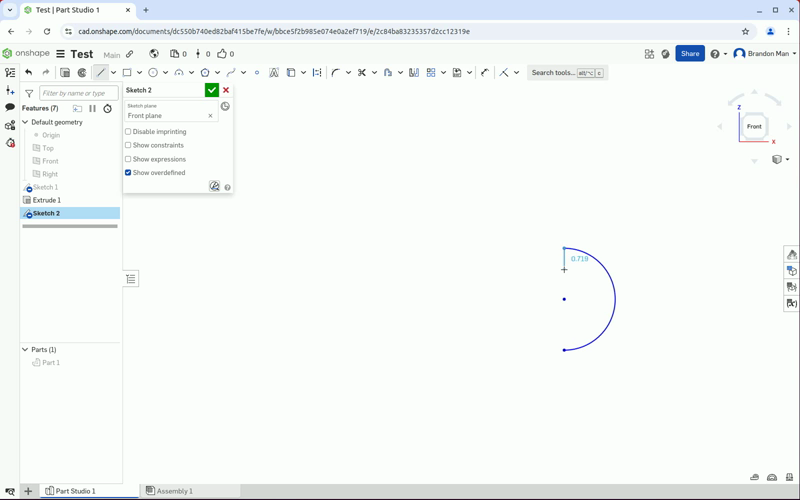
scroll(6)
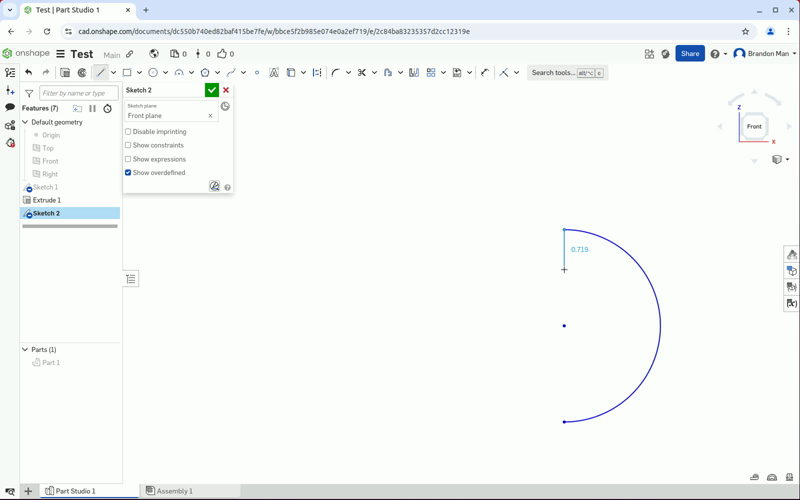
click(564, 269)
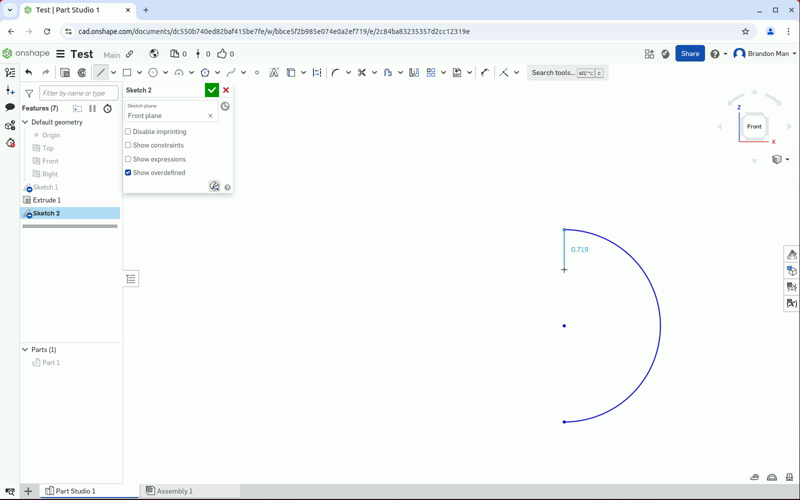
scroll(-6)
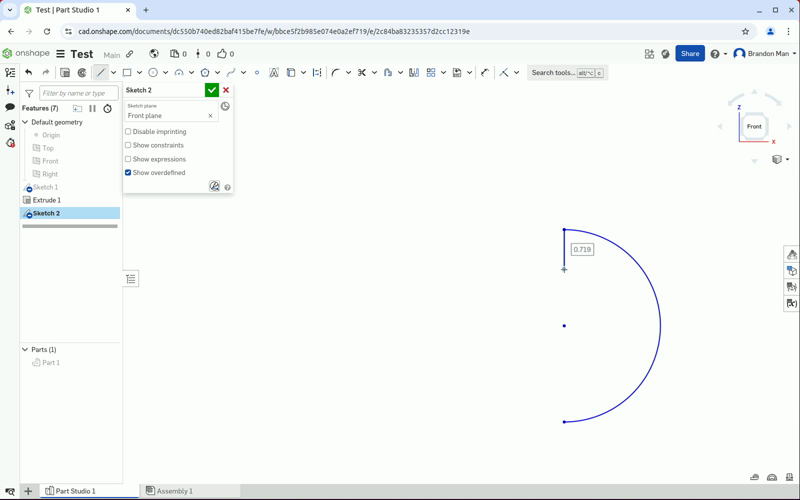
scroll(-6)
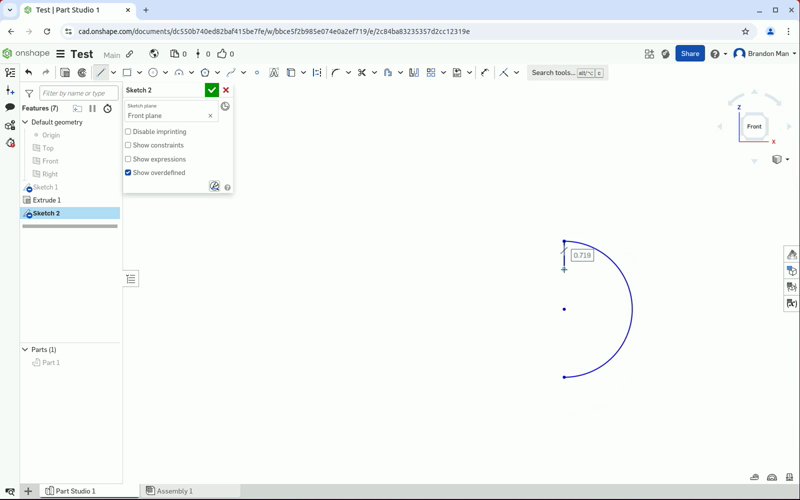
scroll(-6)
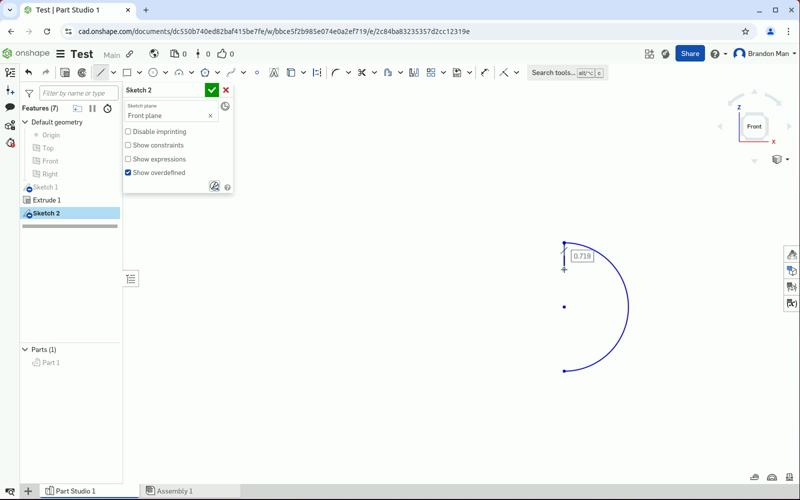
scroll(-6)
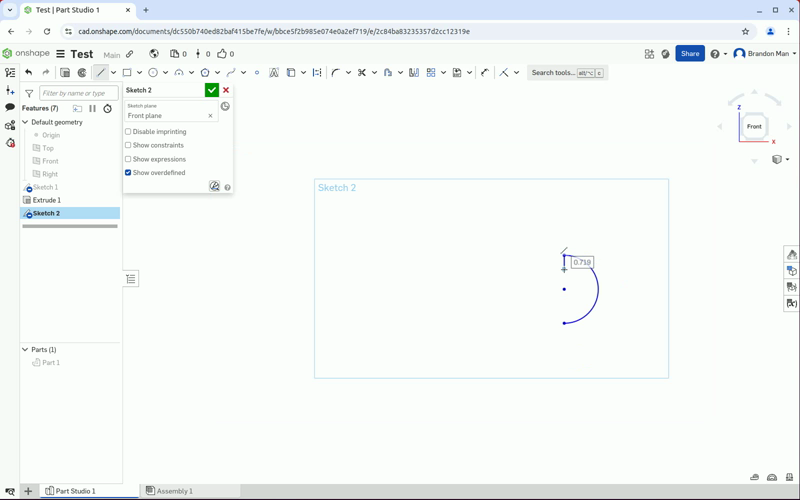
scroll(-6)
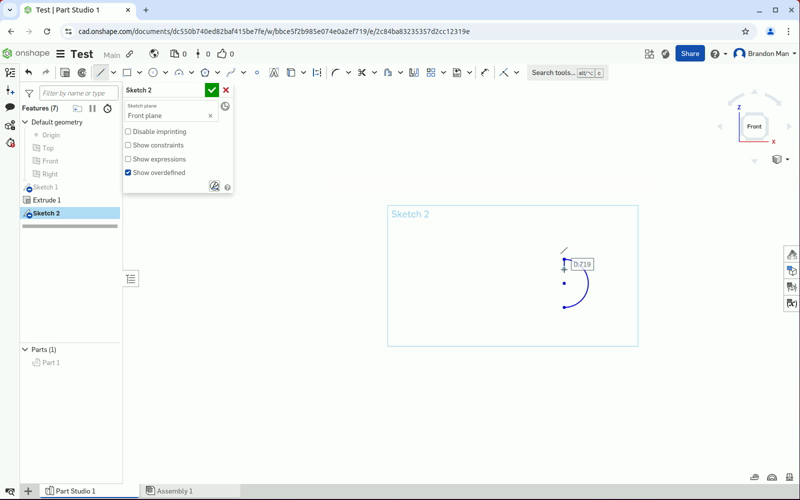
scroll(-6)
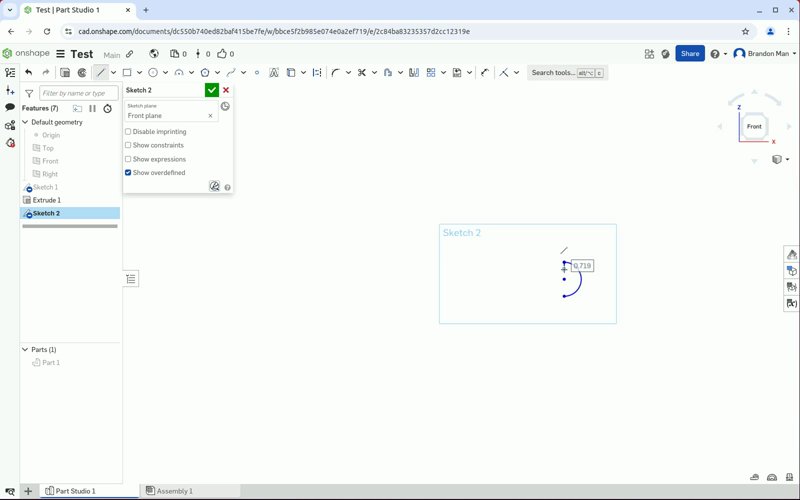
scroll(-6)
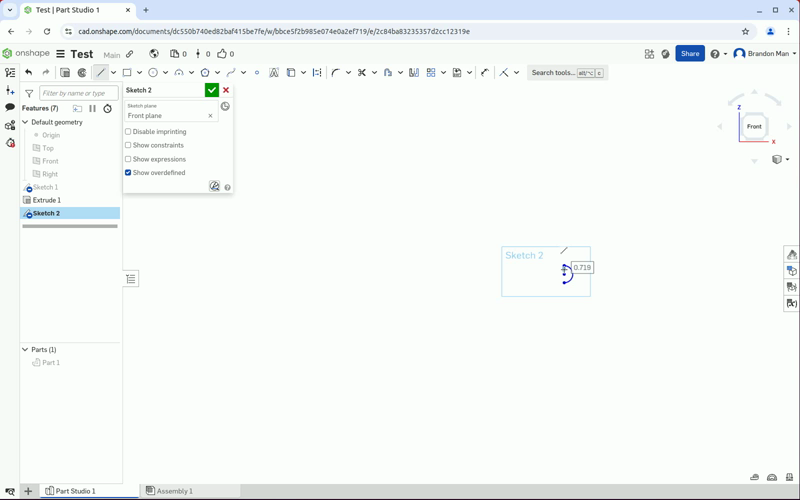
key_up(shift)
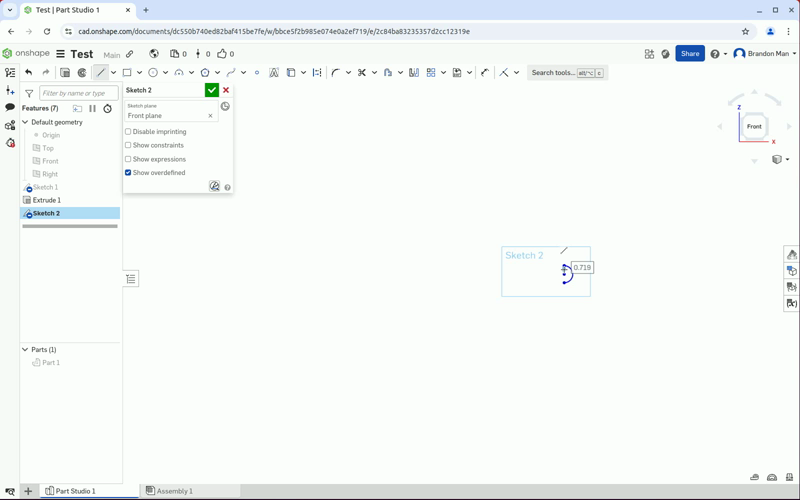
key(esc)
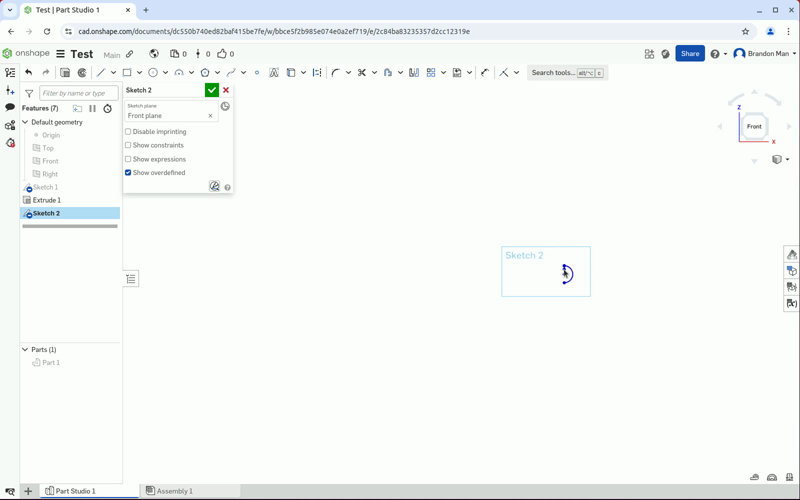
key(a)
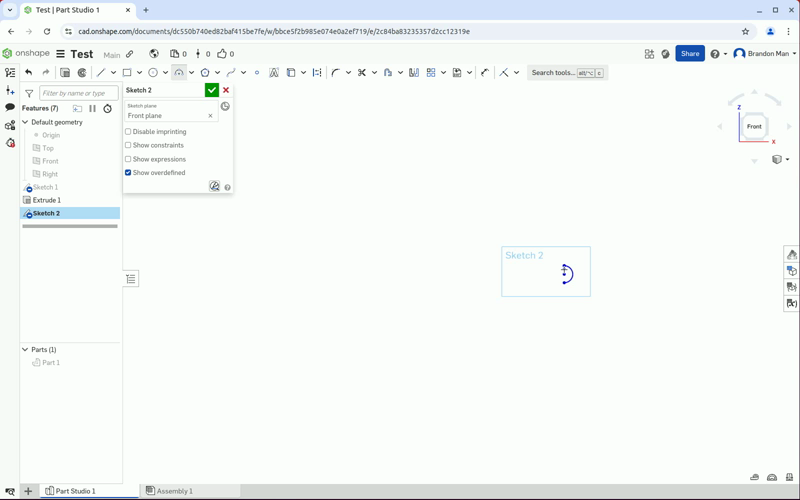
mouse_move(564, 269)
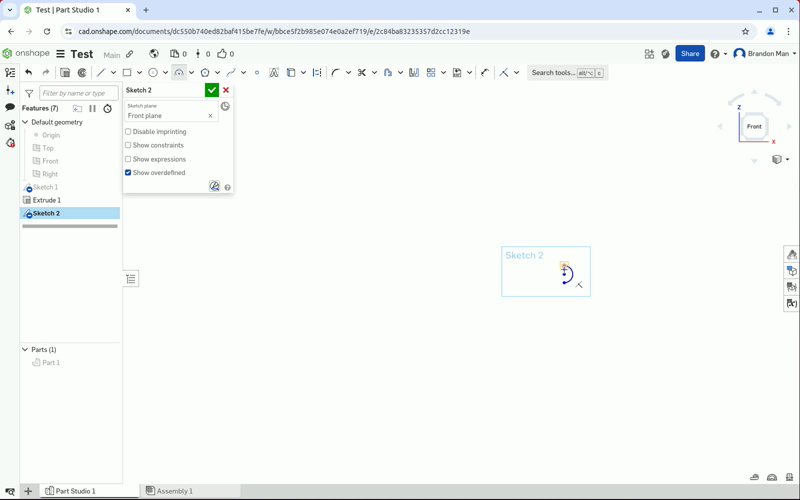
scroll(6)
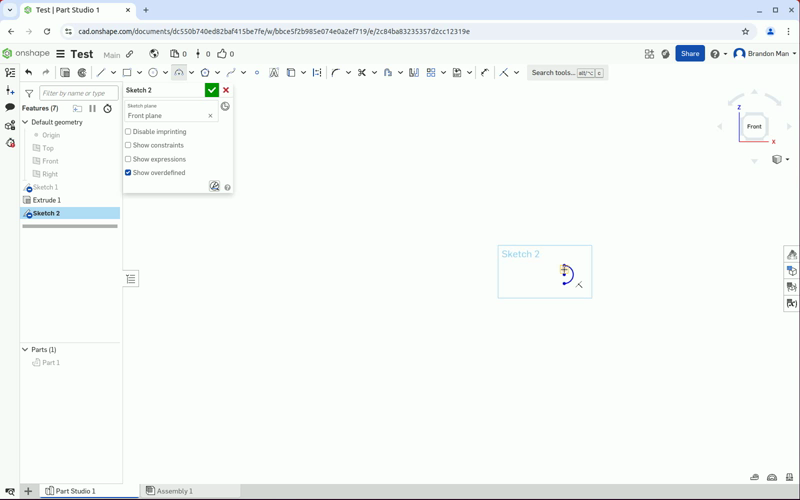
scroll(6)
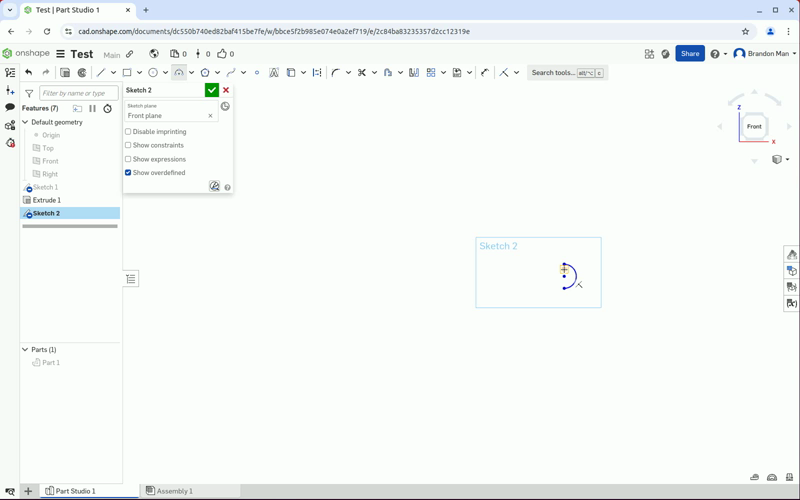
scroll(6)
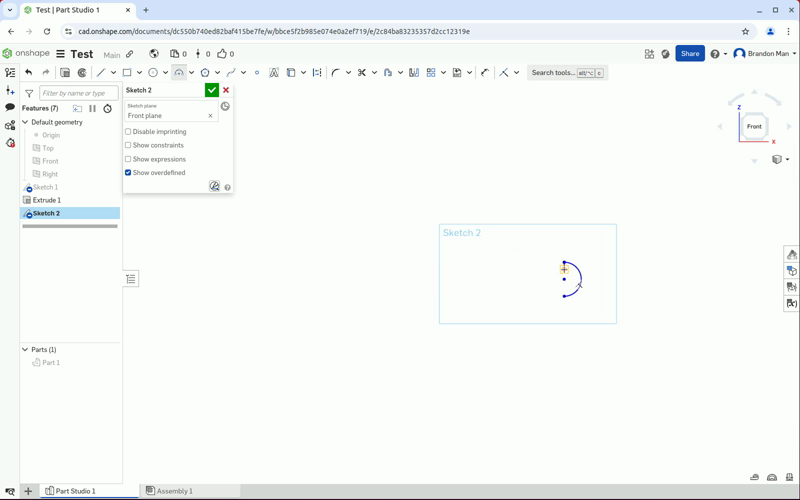
scroll(6)
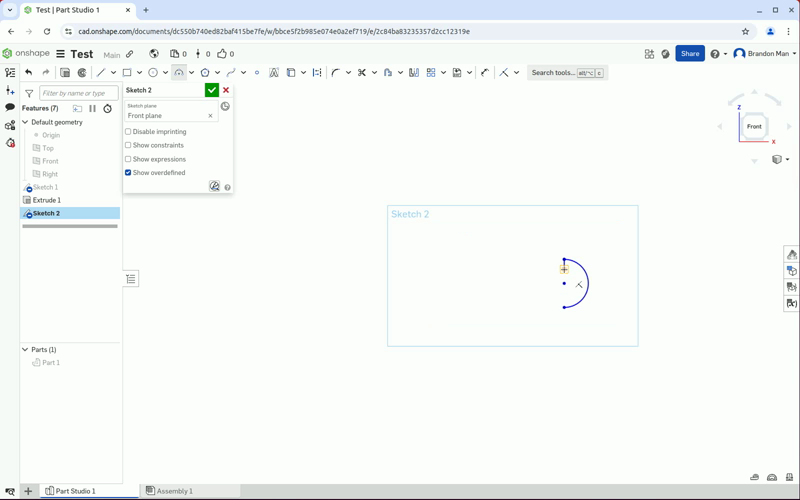
scroll(6)
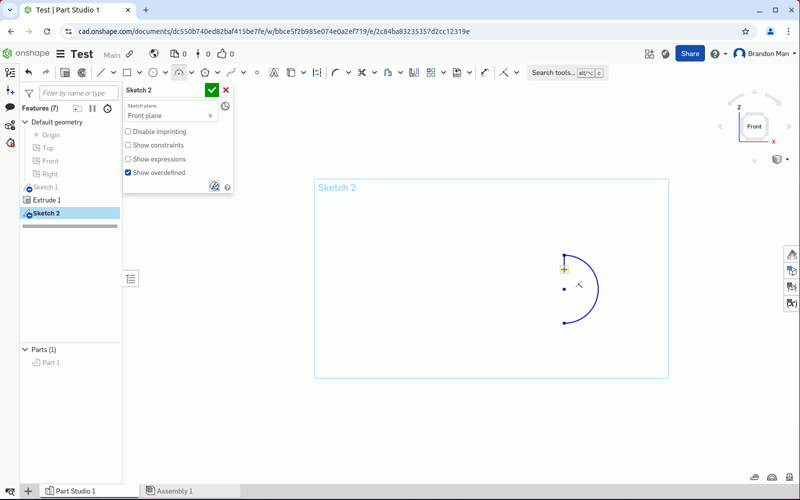
scroll(6)
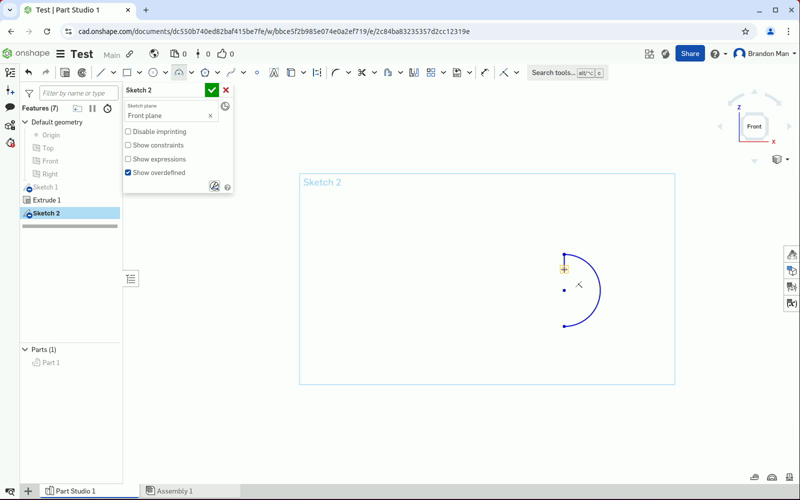
scroll(6)
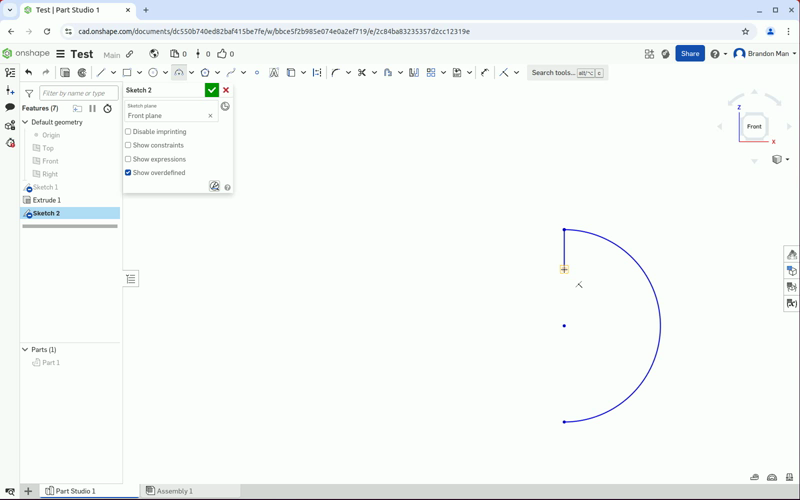
click(564, 269)
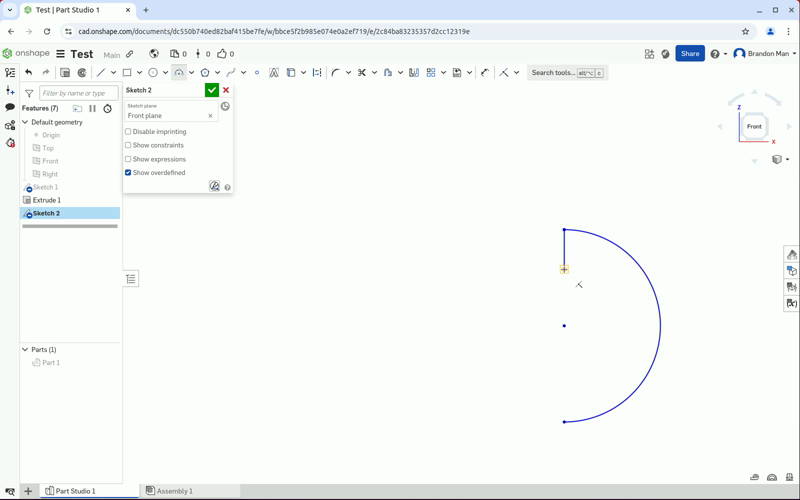
scroll(-6)
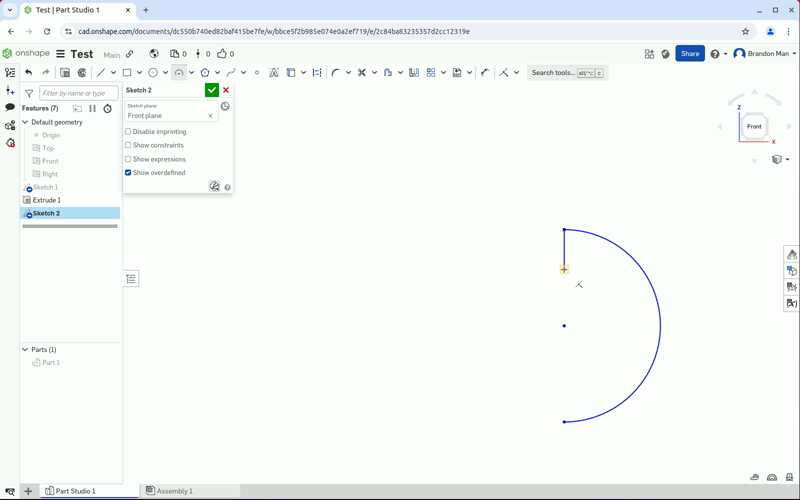
scroll(-6)
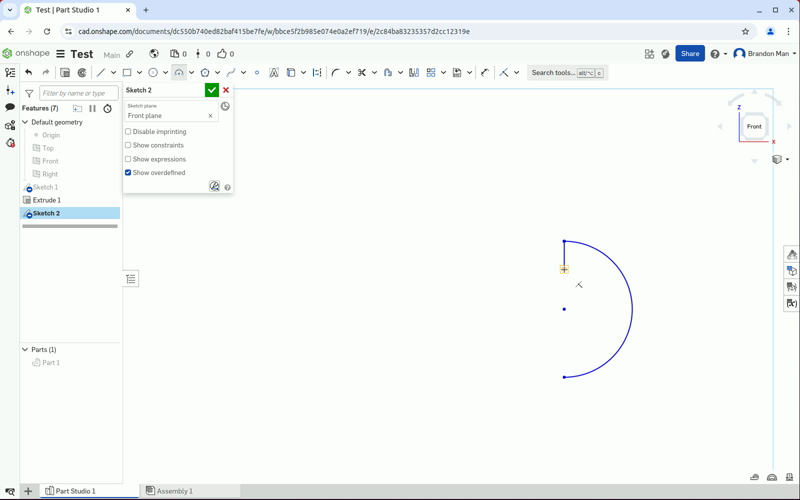
scroll(-6)
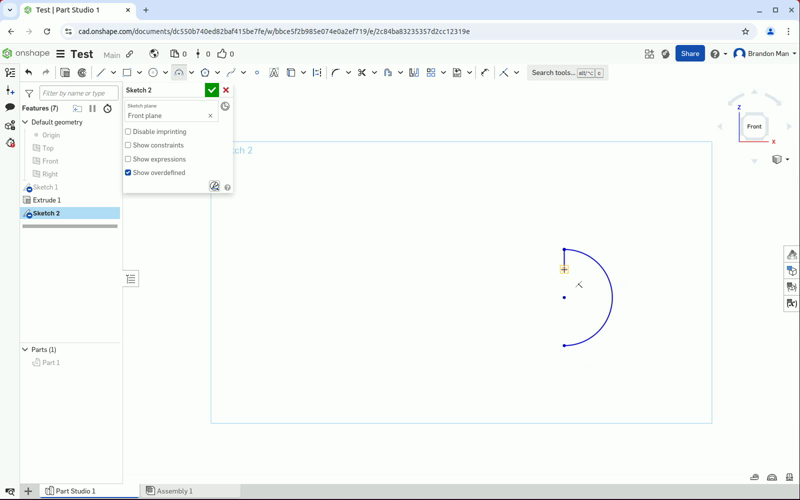
scroll(-6)
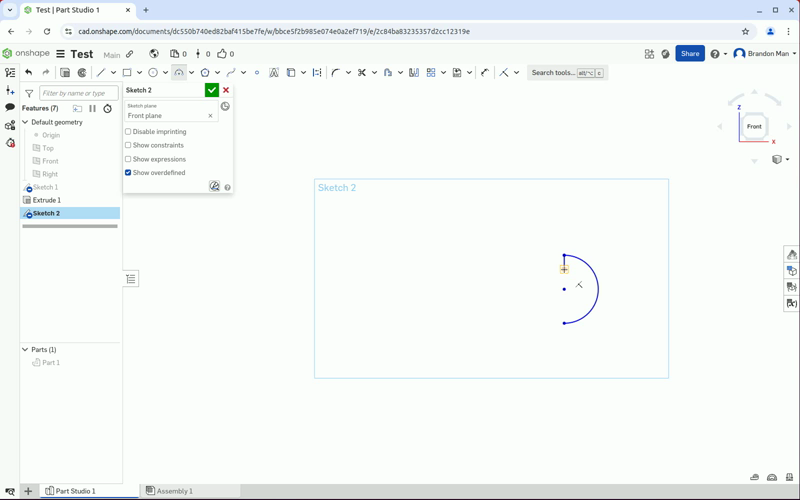
scroll(-6)
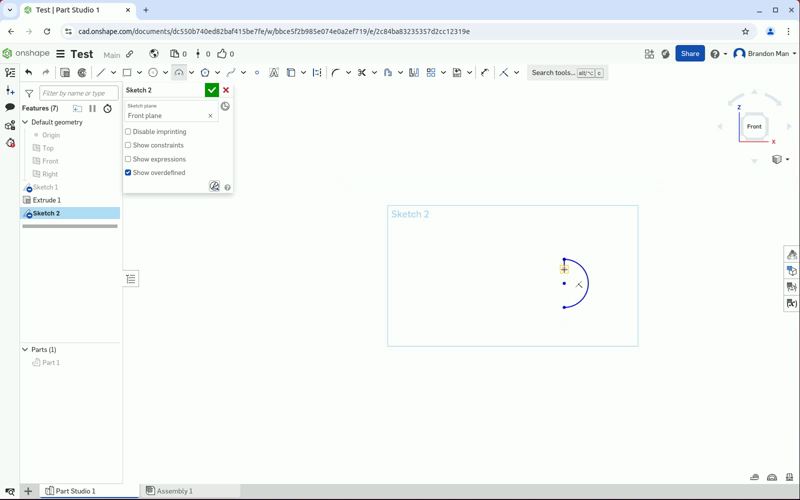
scroll(-6)
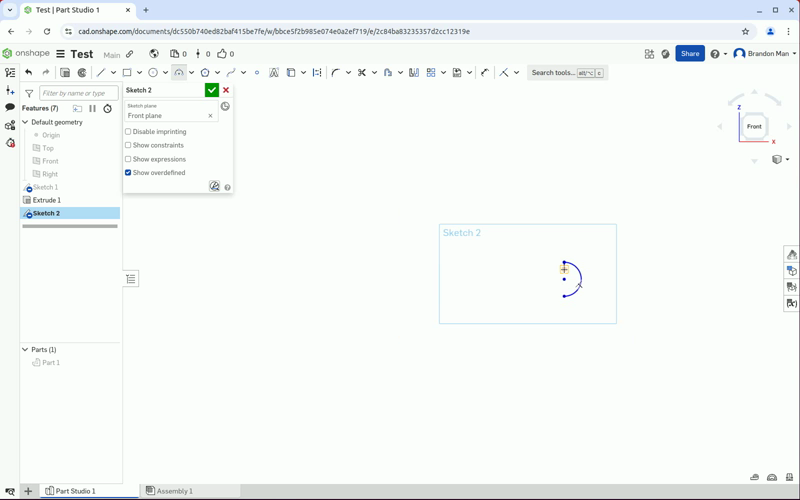
scroll(-6)
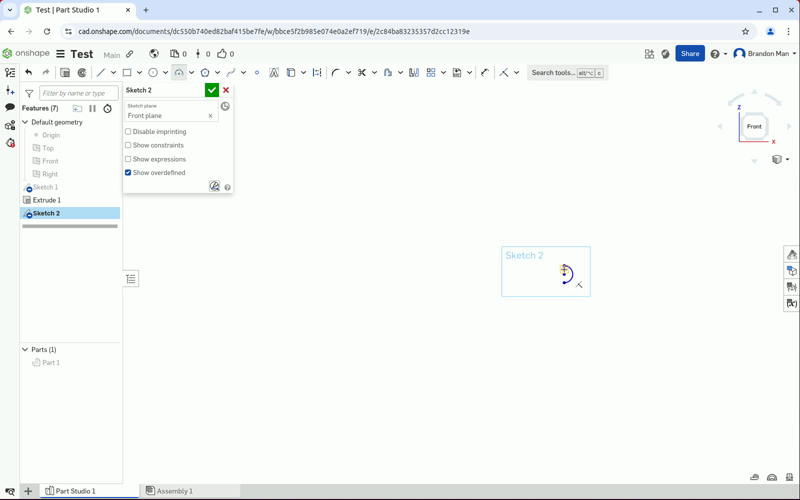
key_down(shift)
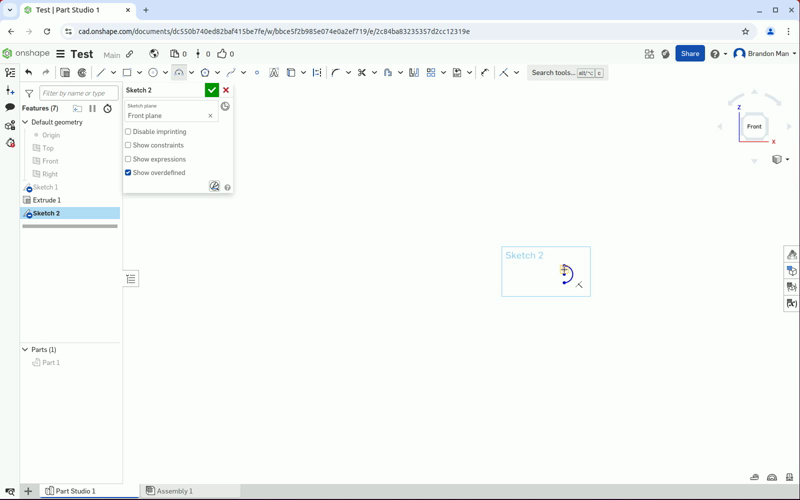
mouse_move(564, 279)
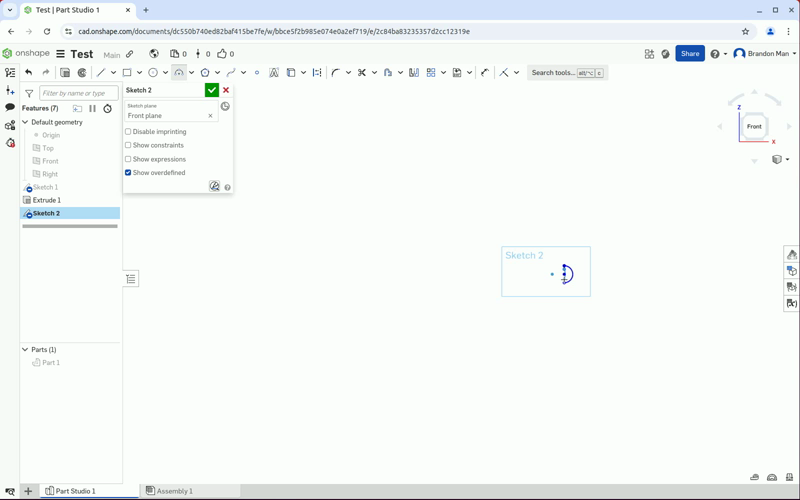
scroll(6)
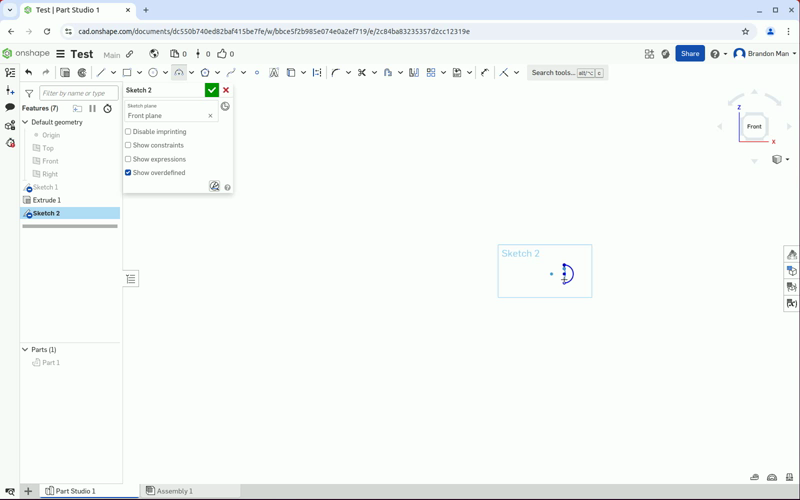
scroll(6)
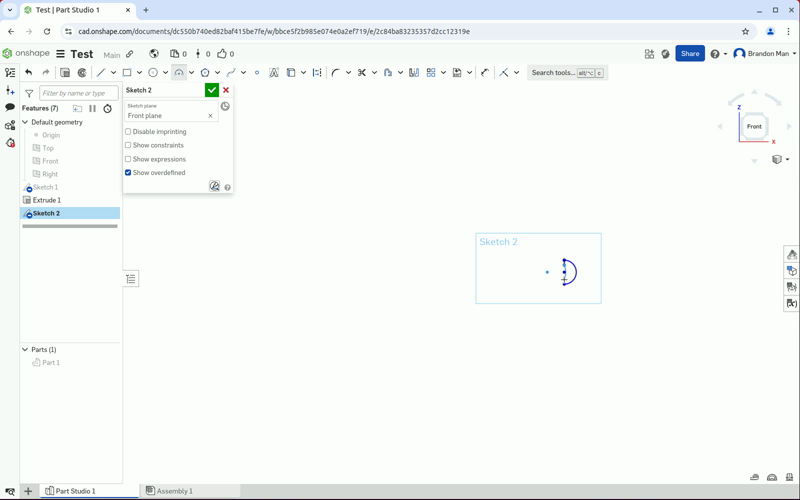
scroll(6)
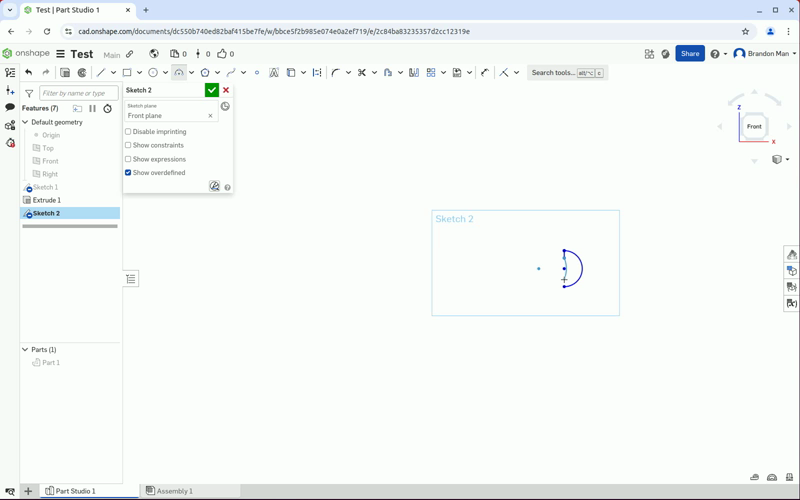
scroll(6)
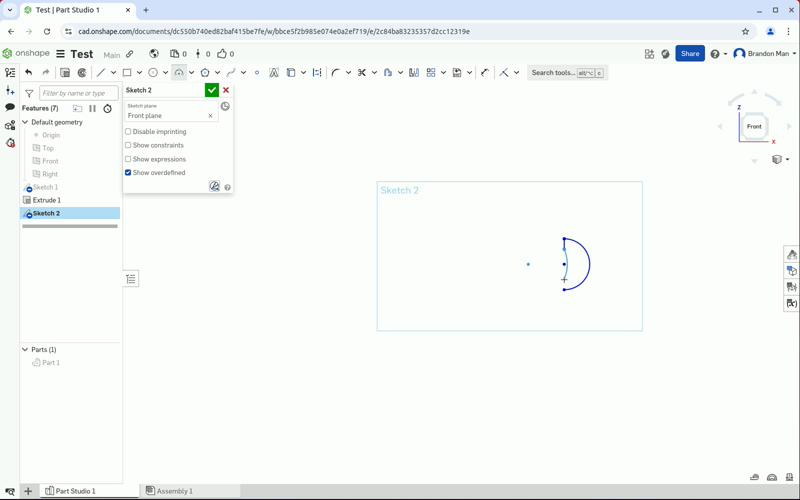
scroll(6)
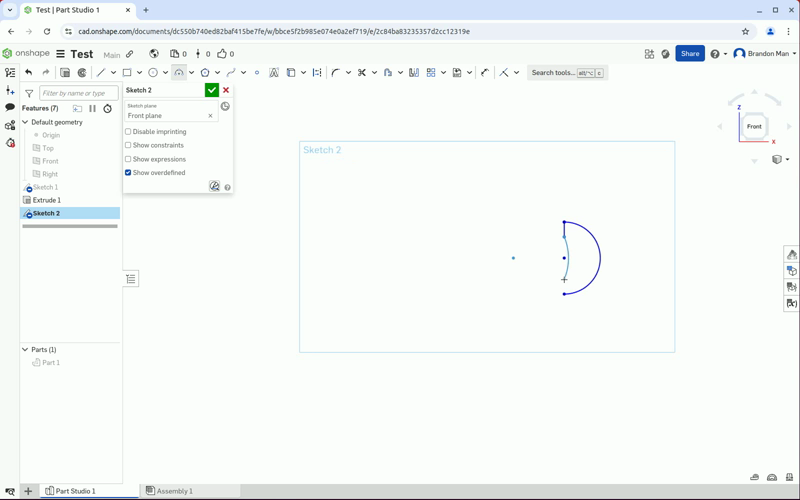
scroll(6)
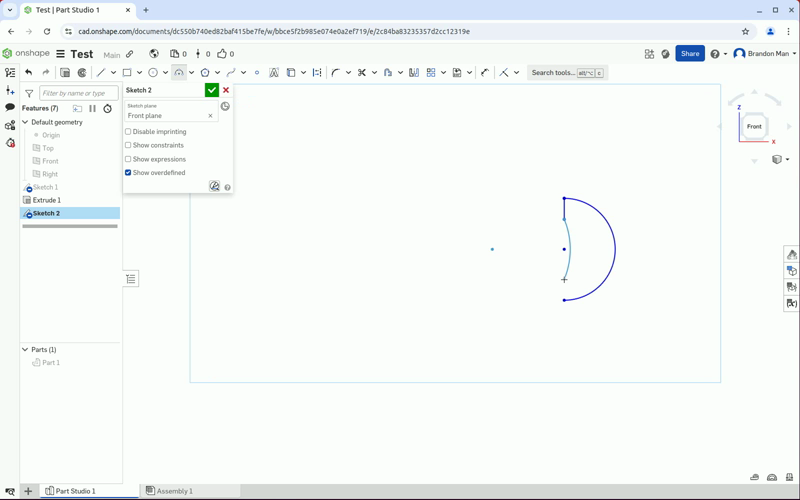
scroll(6)
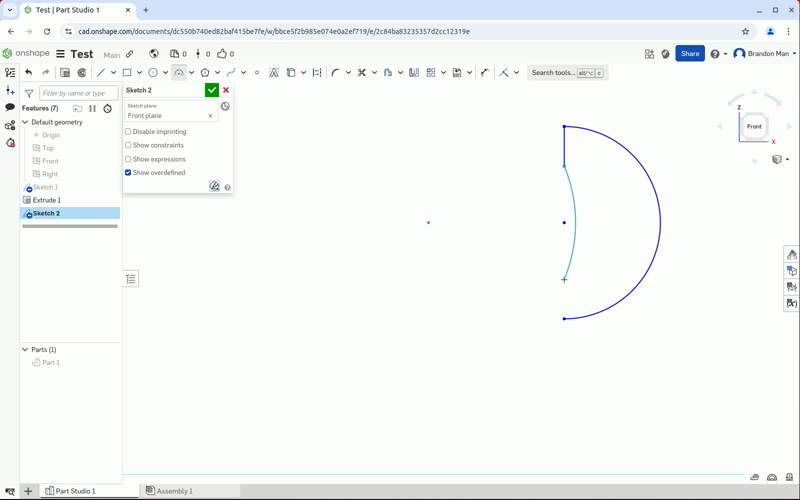
click(564, 279)
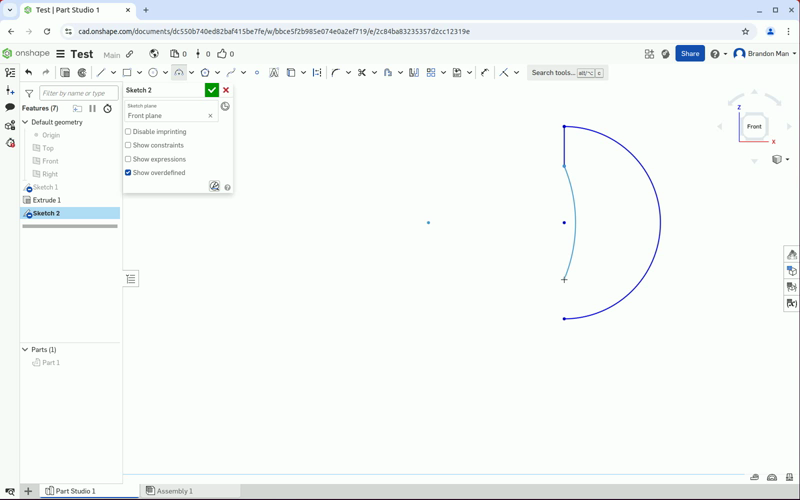
scroll(-6)
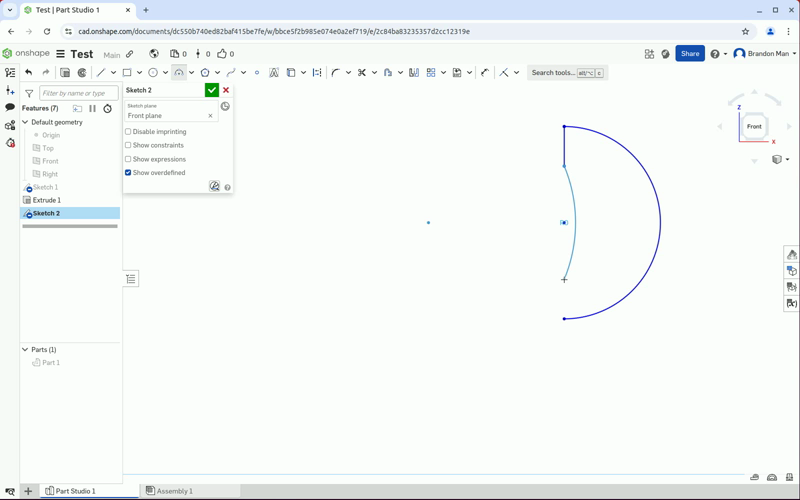
scroll(-6)
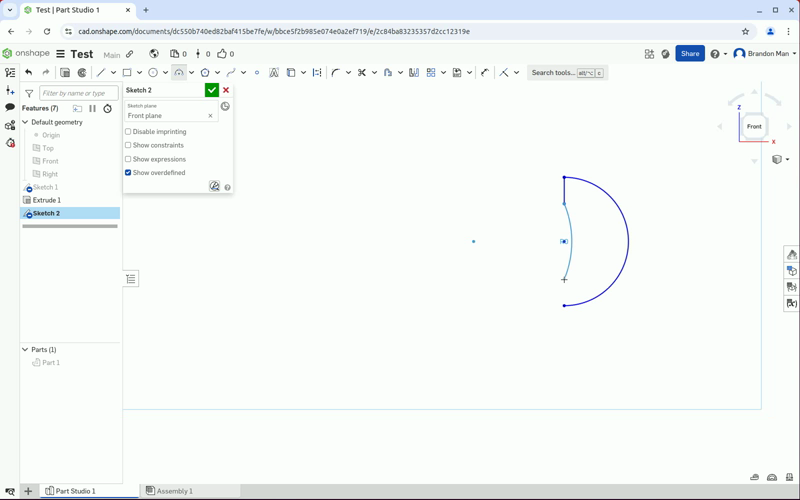
scroll(-6)
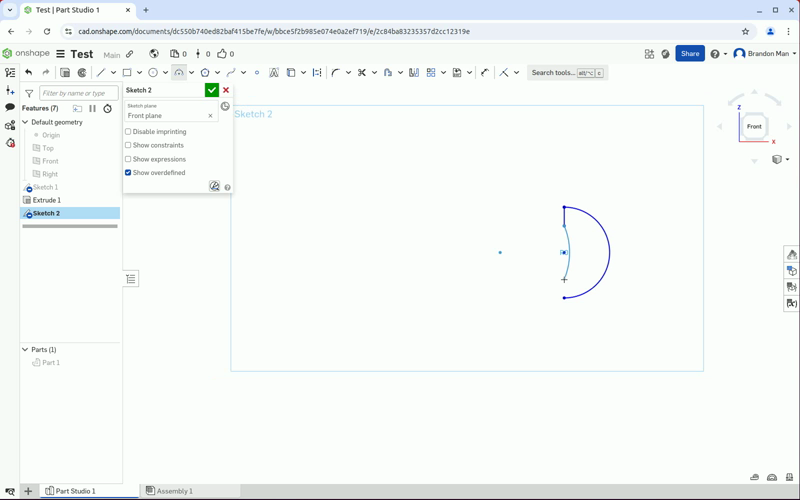
scroll(-6)
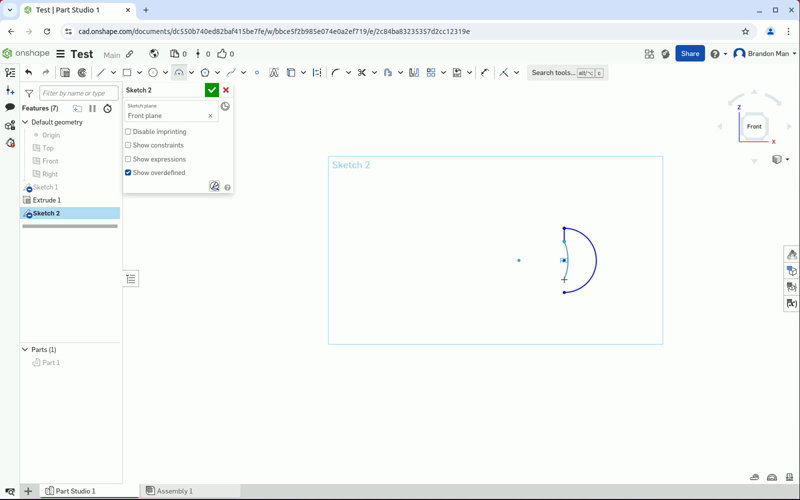
scroll(-6)
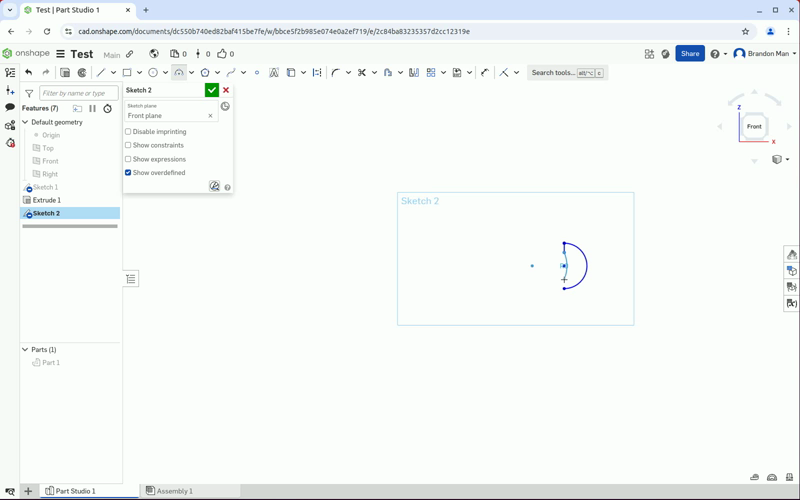
scroll(-6)
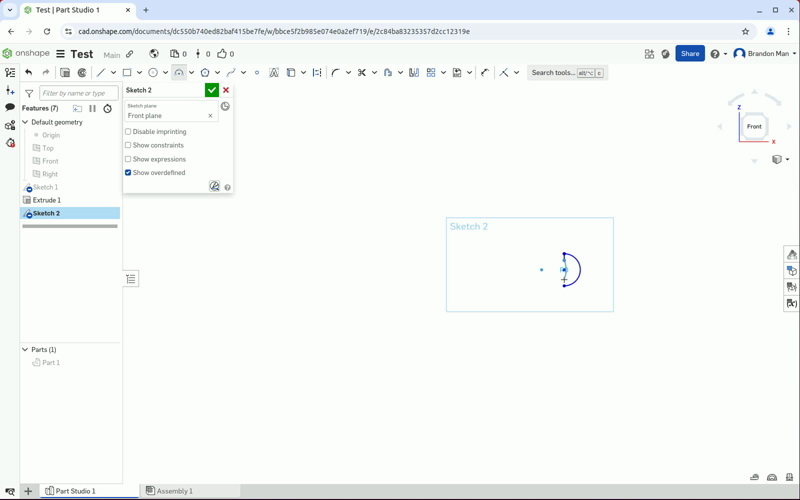
scroll(-6)
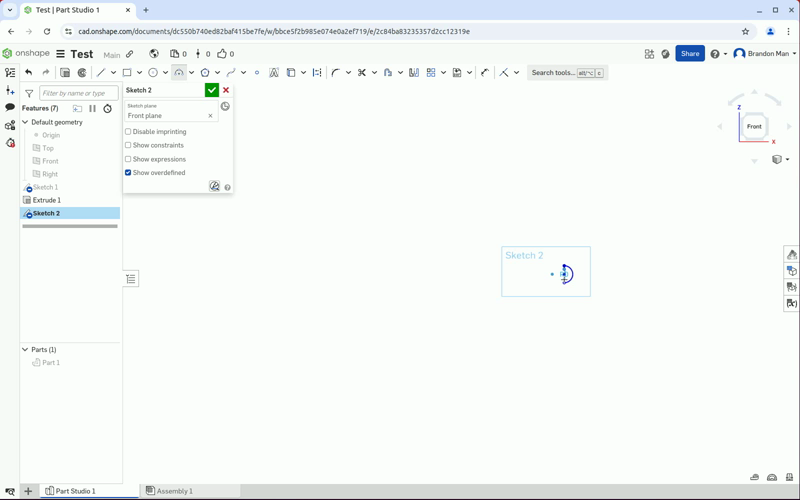
mouse_move(568, 274)
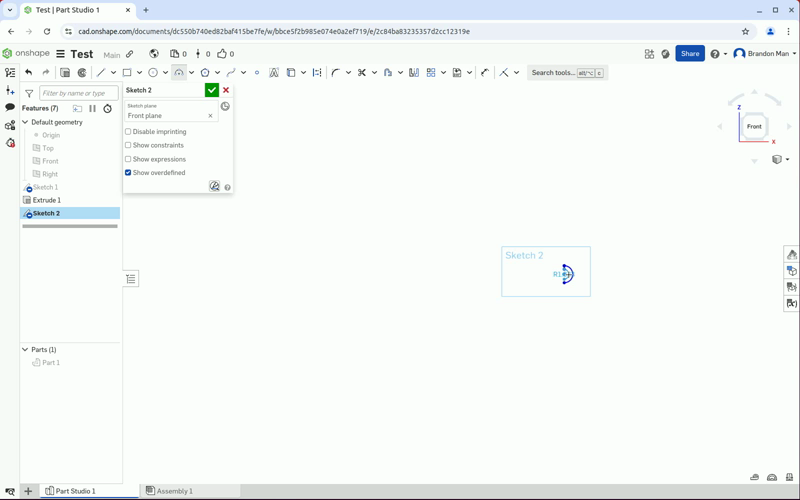
scroll(6)
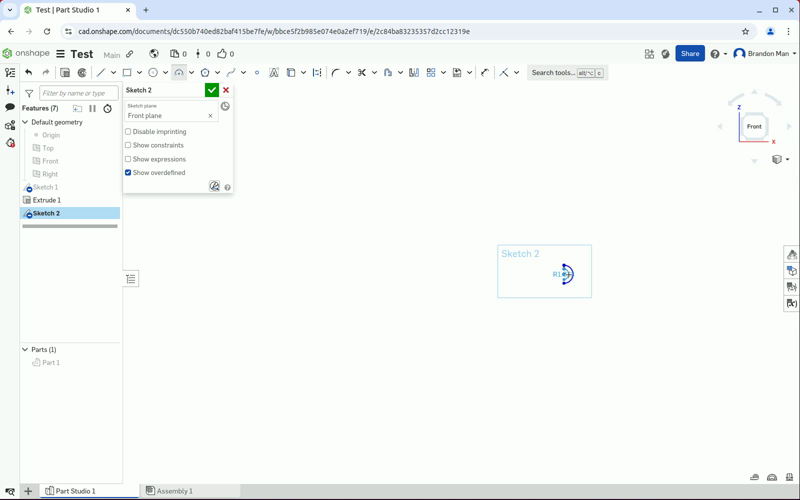
scroll(6)
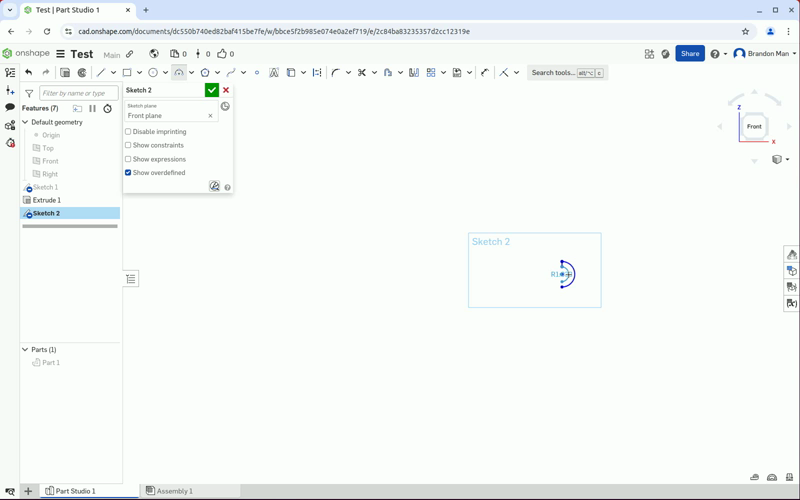
scroll(6)
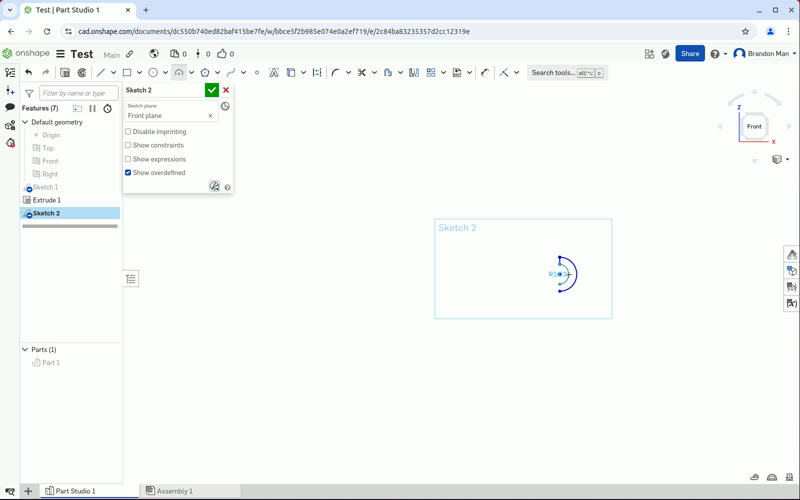
scroll(6)
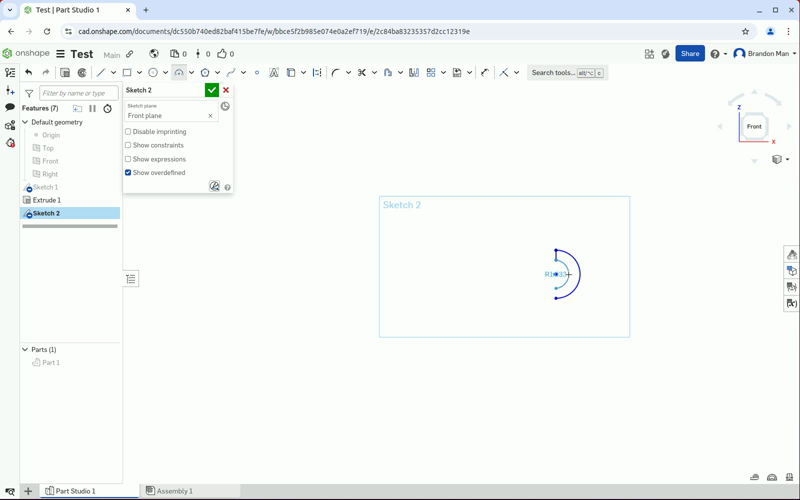
scroll(6)
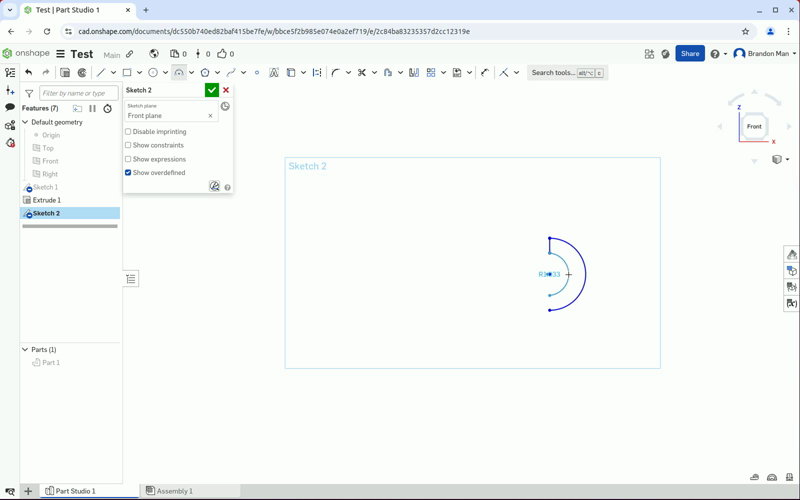
scroll(6)
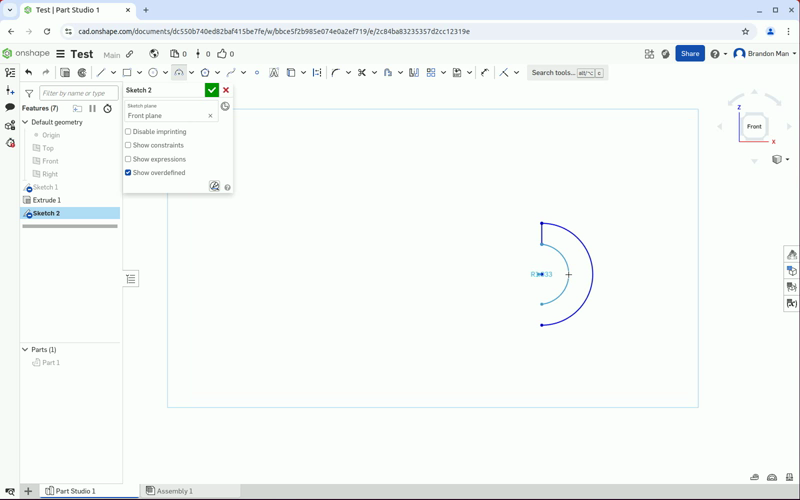
scroll(6)
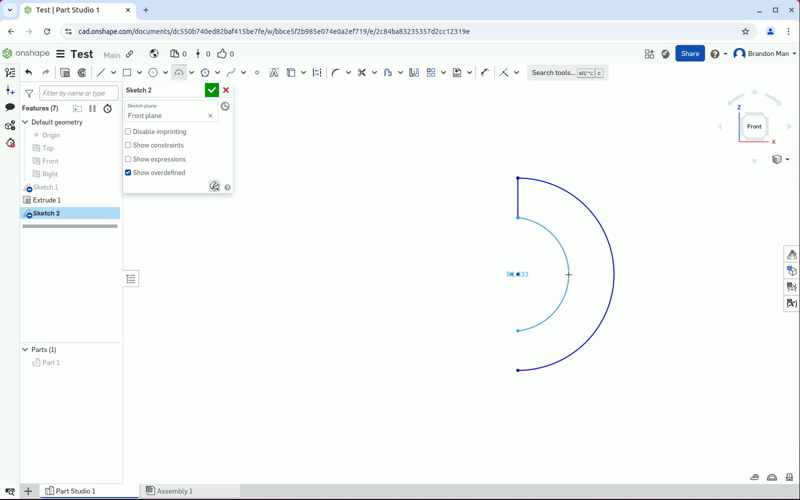
click(568, 274)
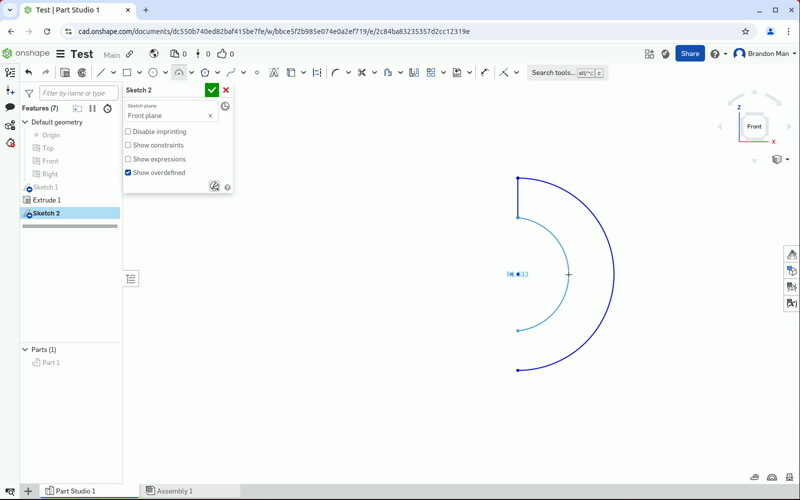
scroll(-6)
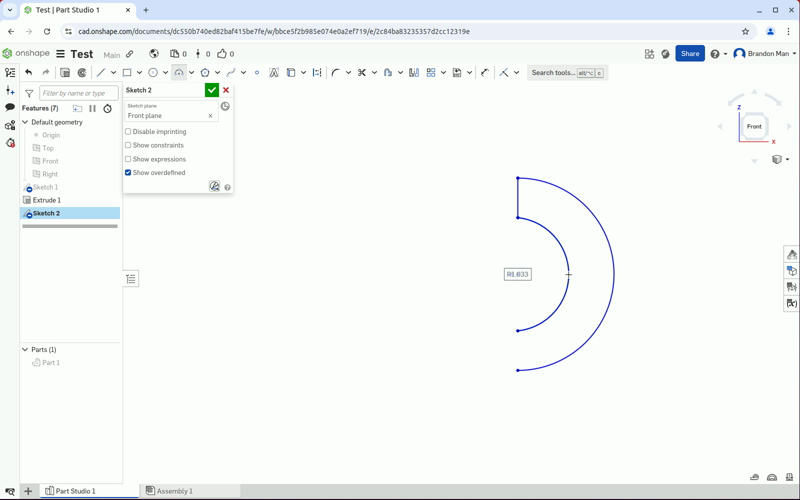
scroll(-6)
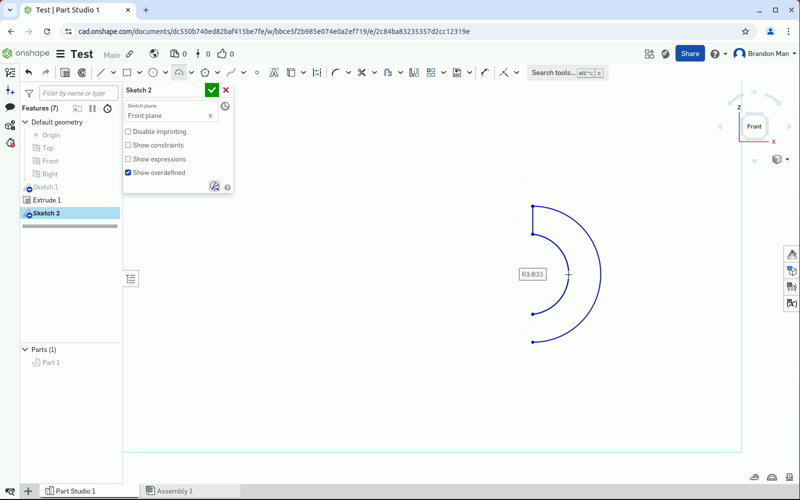
scroll(-6)
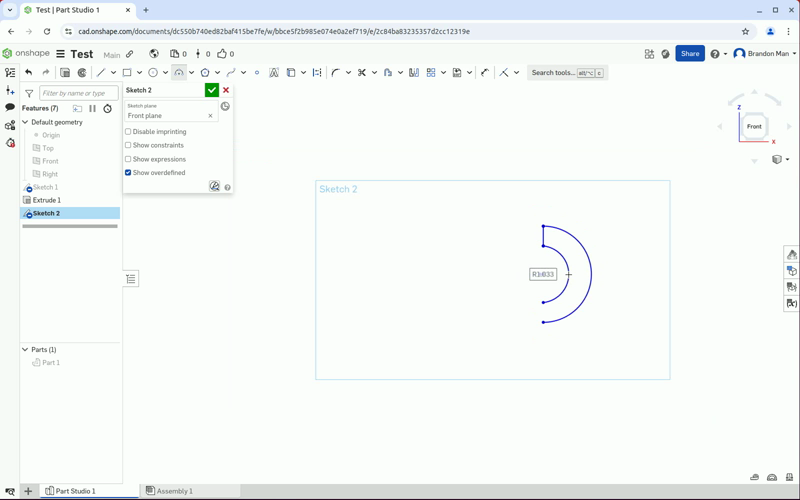
scroll(-6)
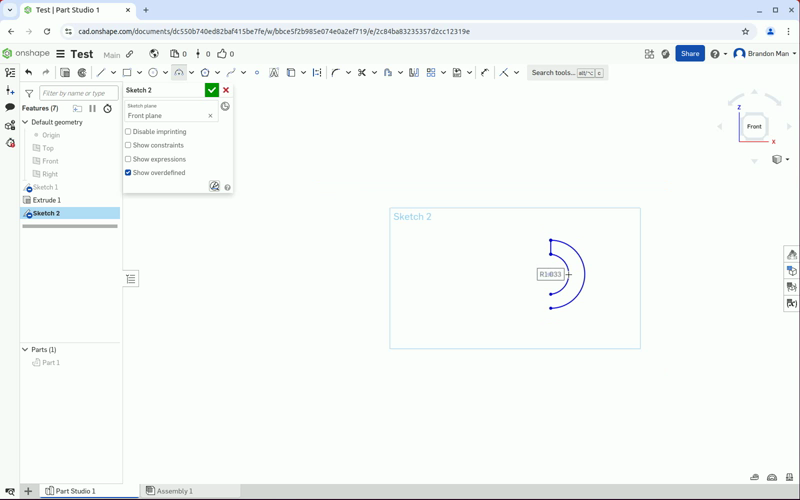
scroll(-6)
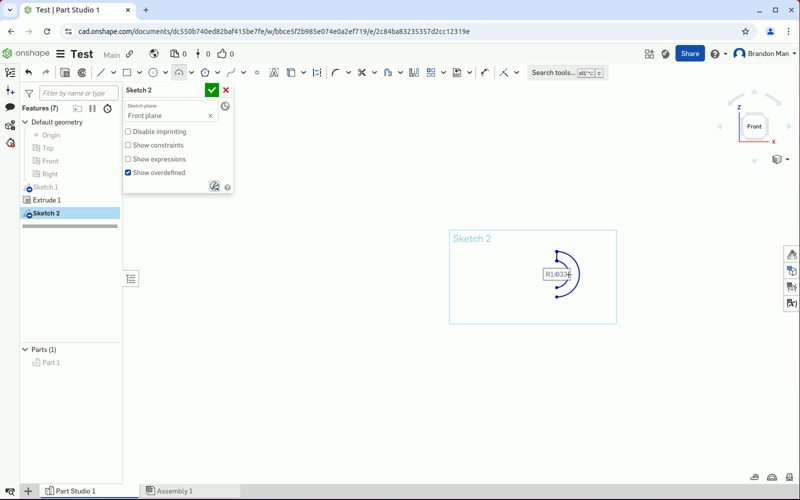
scroll(-6)
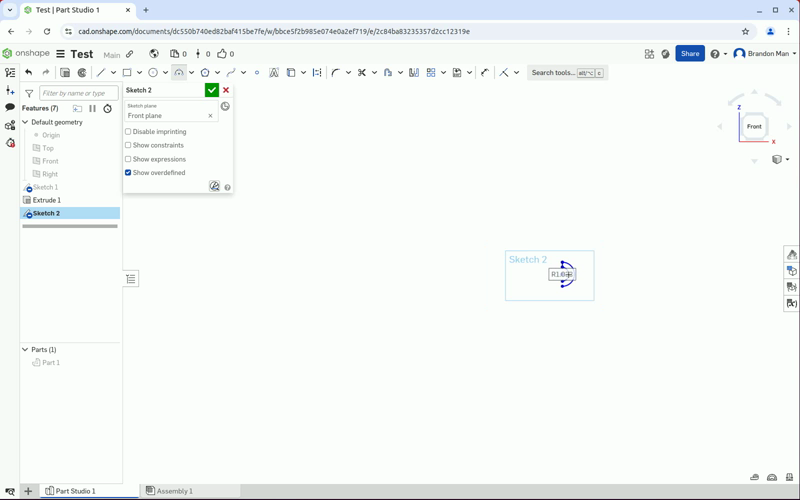
scroll(-6)
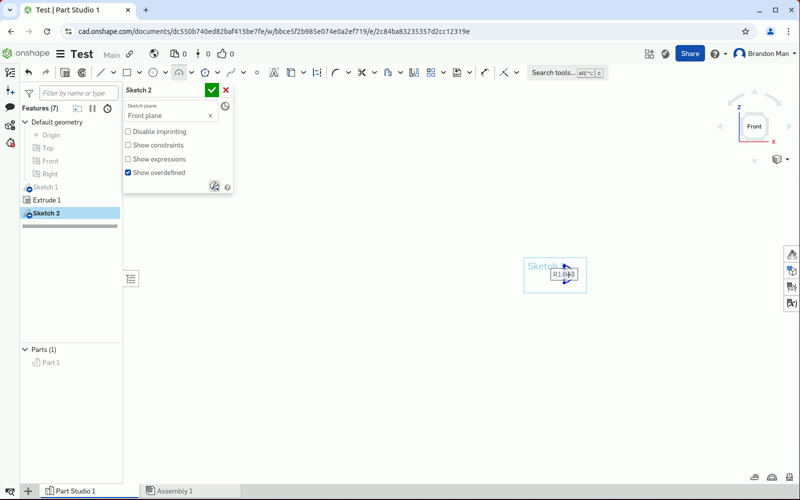
key_up(shift)
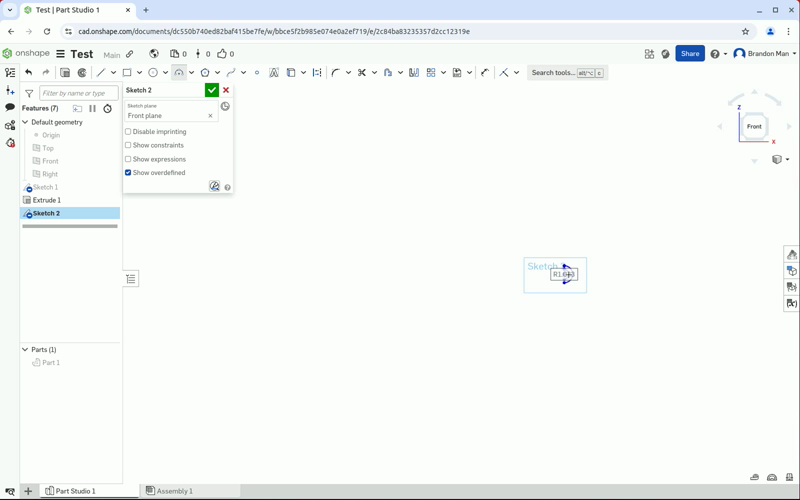
key(esc)
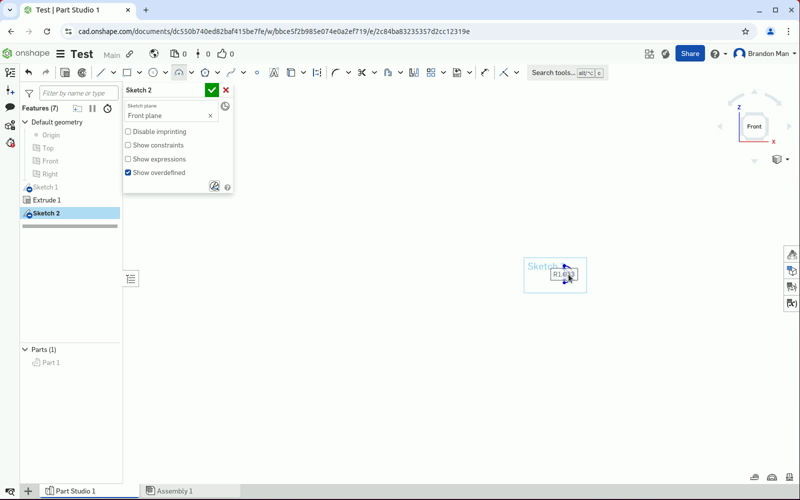
key(l)
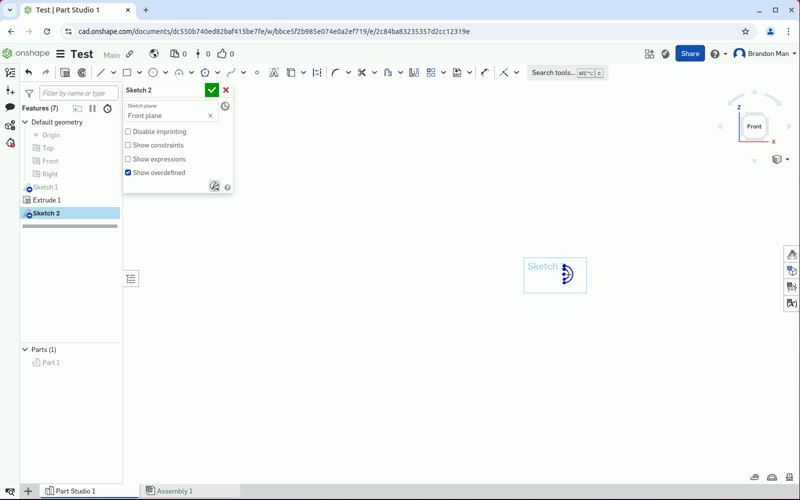
mouse_move(564, 279)
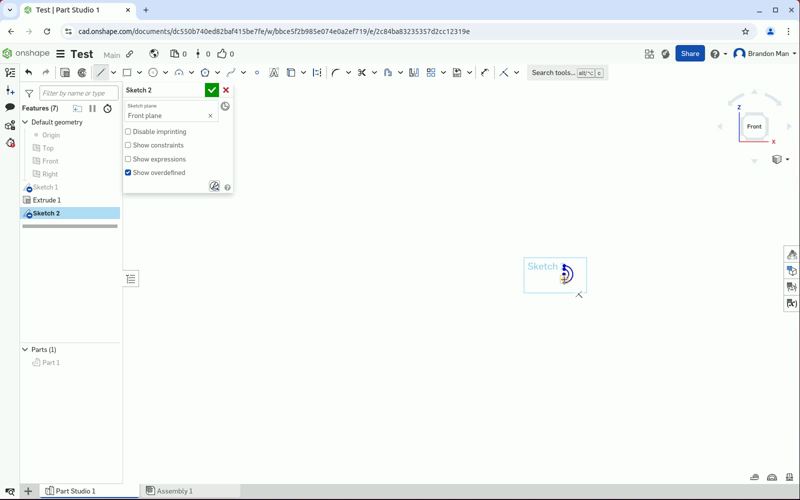
scroll(6)
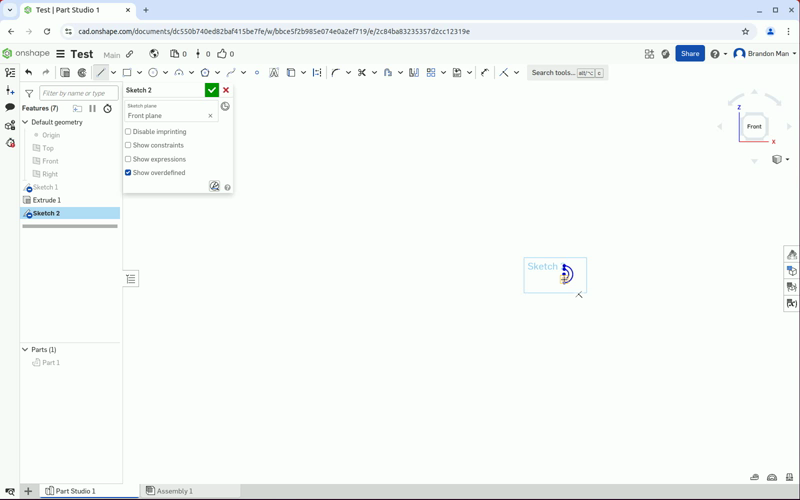
scroll(6)
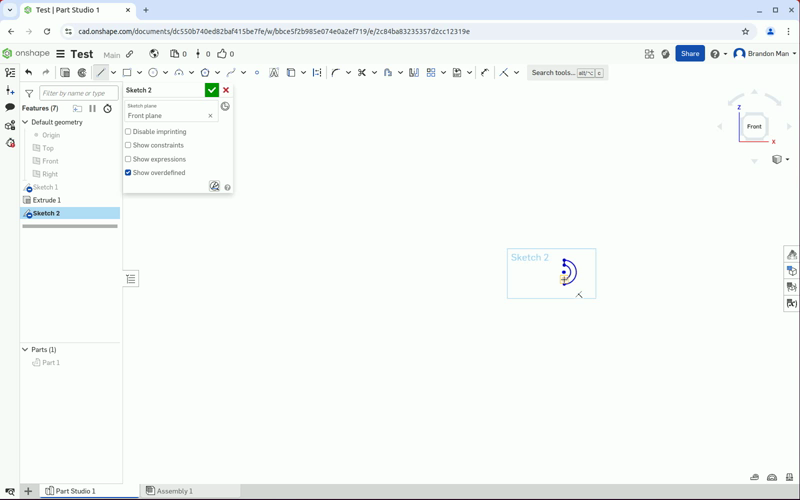
scroll(6)
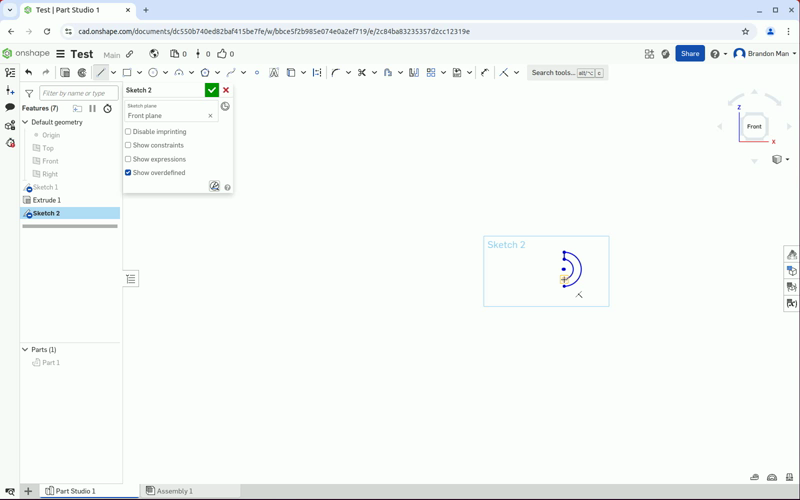
scroll(6)
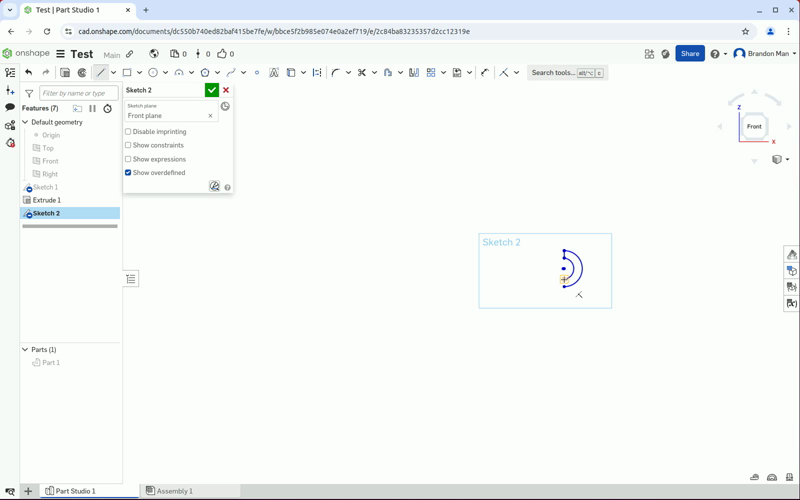
scroll(6)
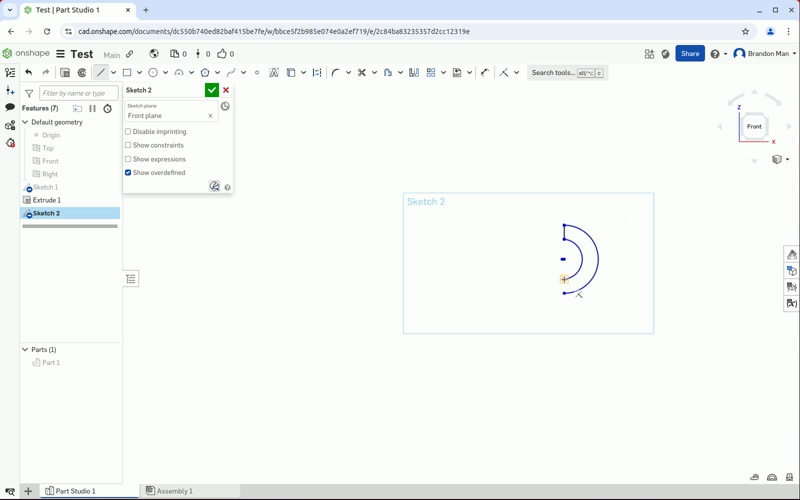
scroll(6)
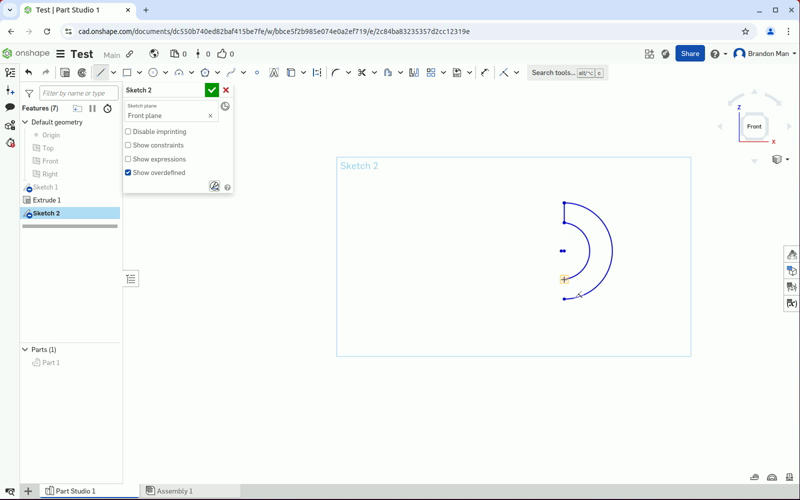
scroll(6)
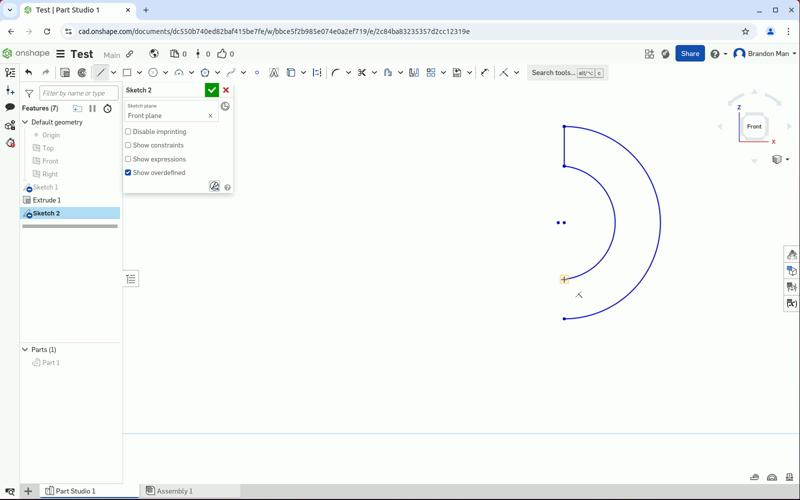
click(564, 279)
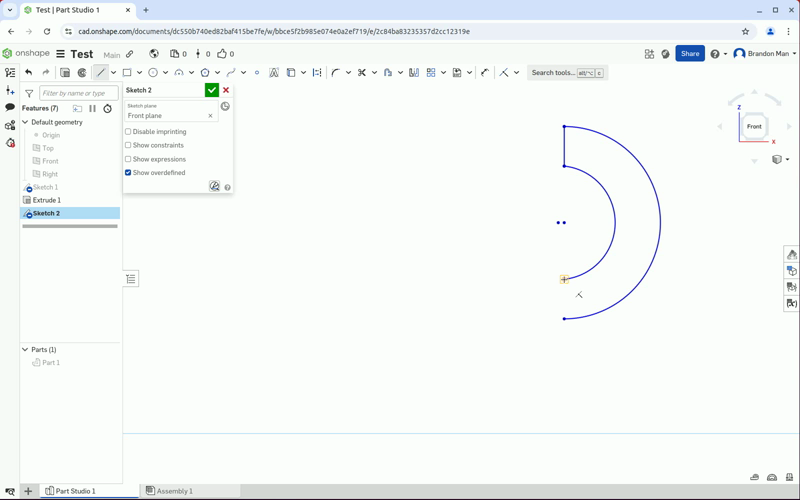
scroll(-6)
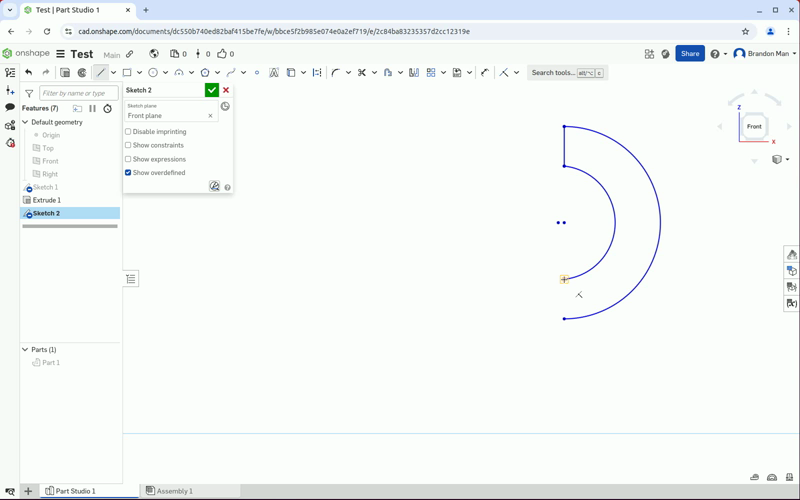
scroll(-6)
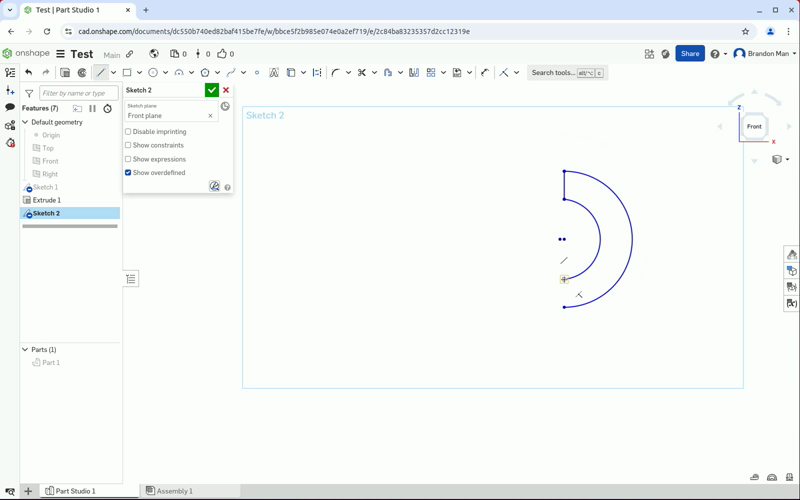
scroll(-6)
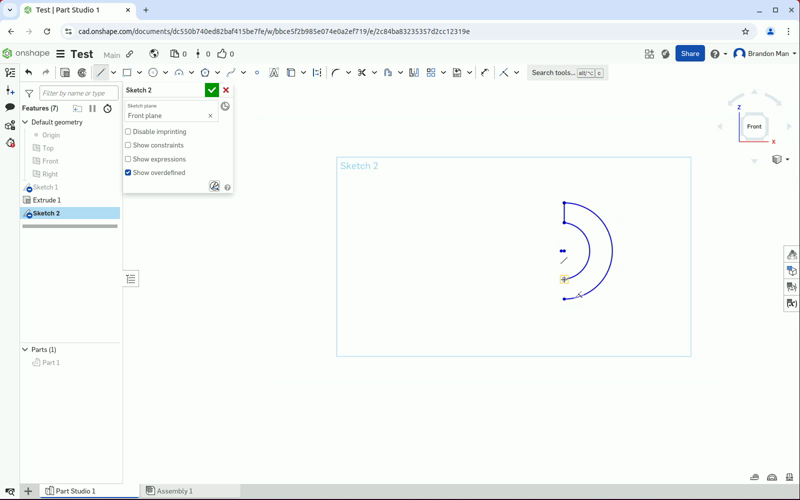
scroll(-6)
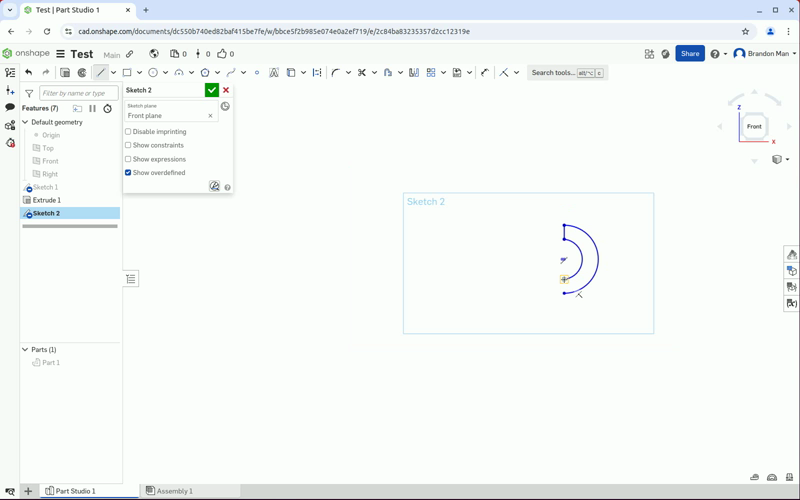
scroll(-6)
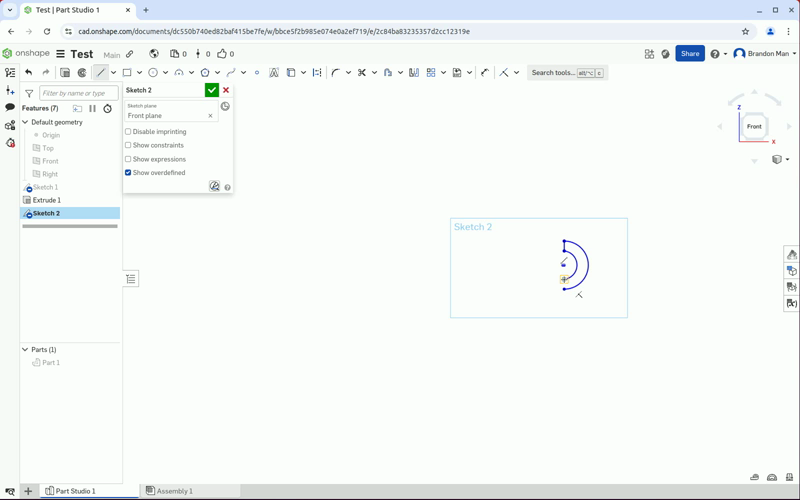
scroll(-6)
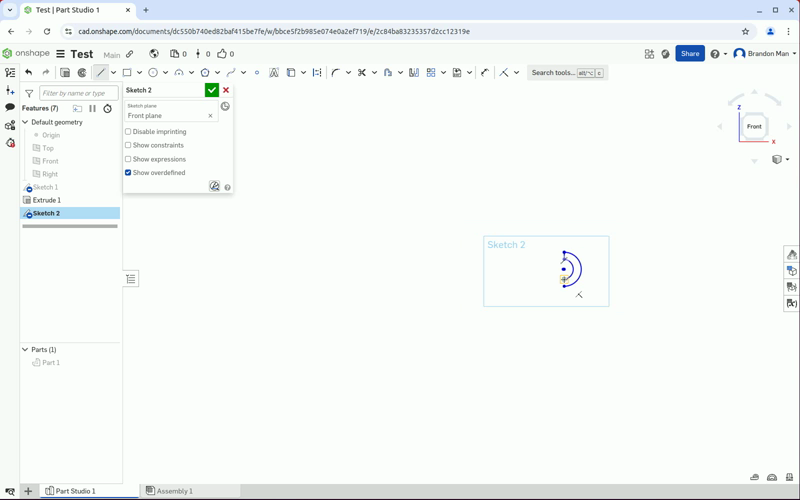
scroll(-6)
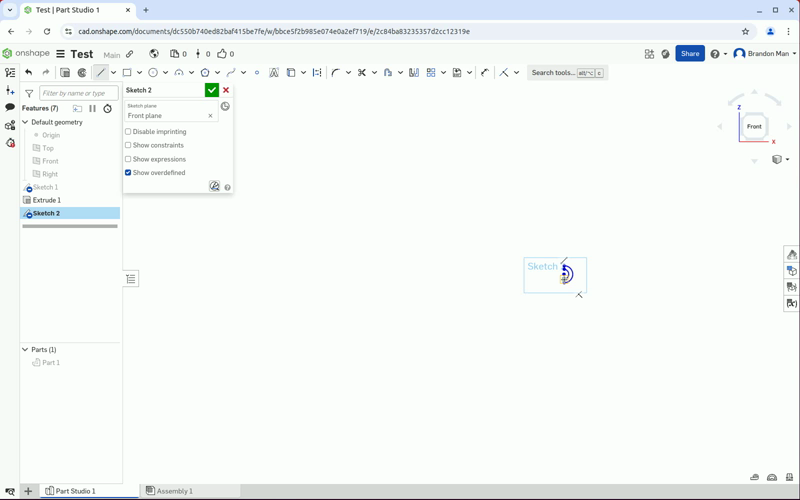
mouse_move(589, 279)
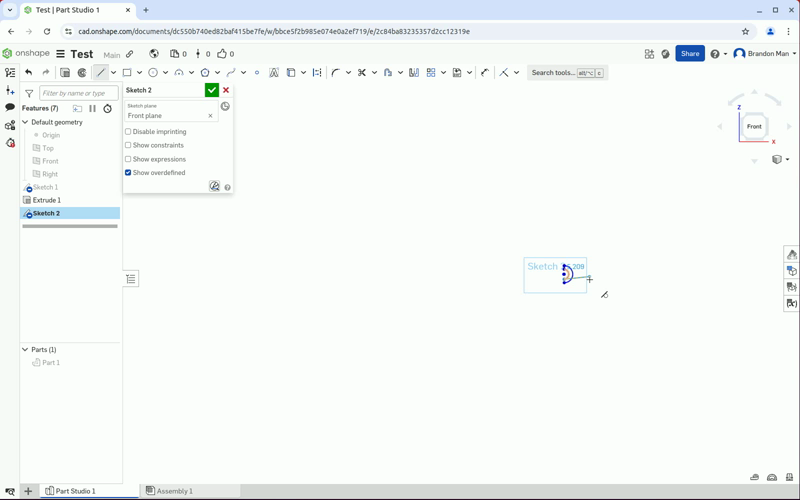
key_down(shift)
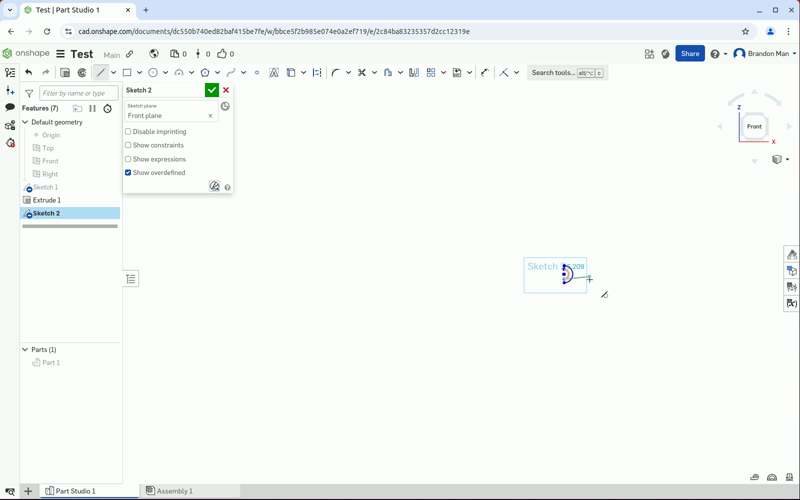
mouse_move(564, 282)
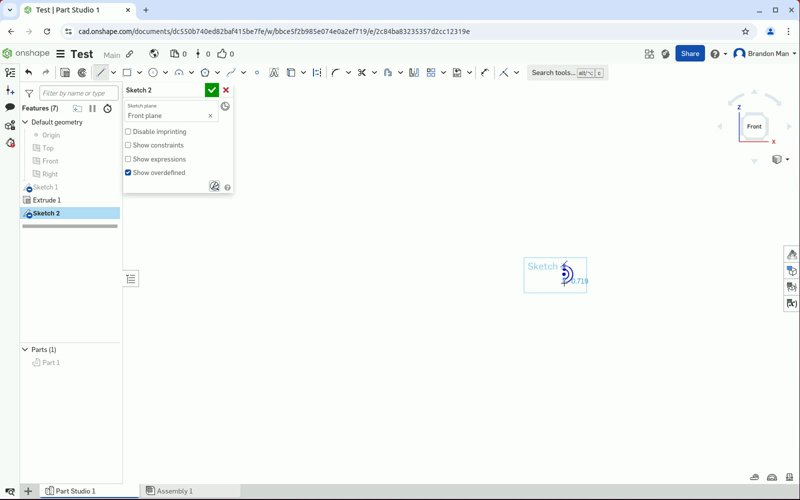
scroll(6)
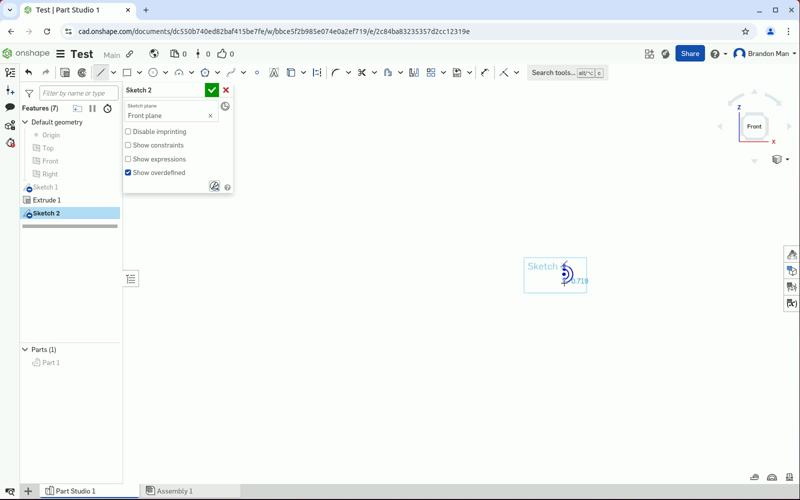
scroll(6)
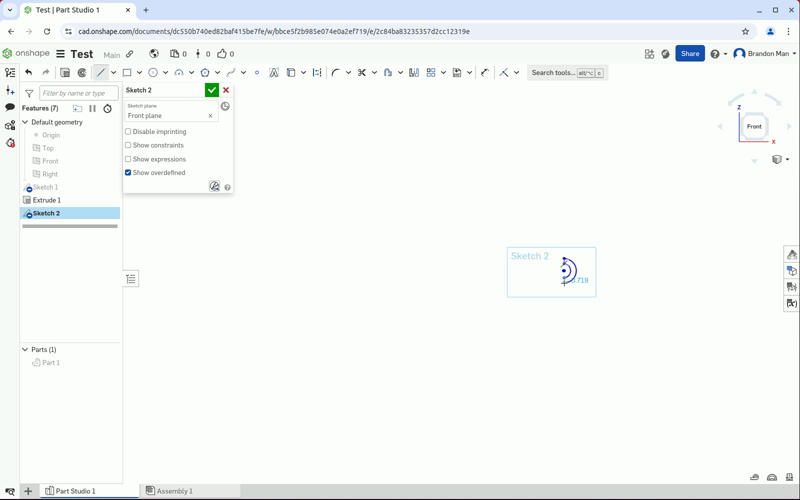
scroll(6)
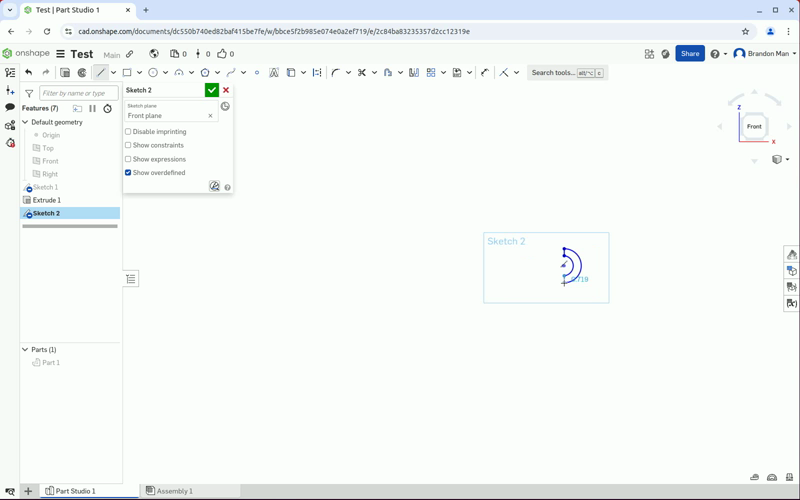
scroll(6)
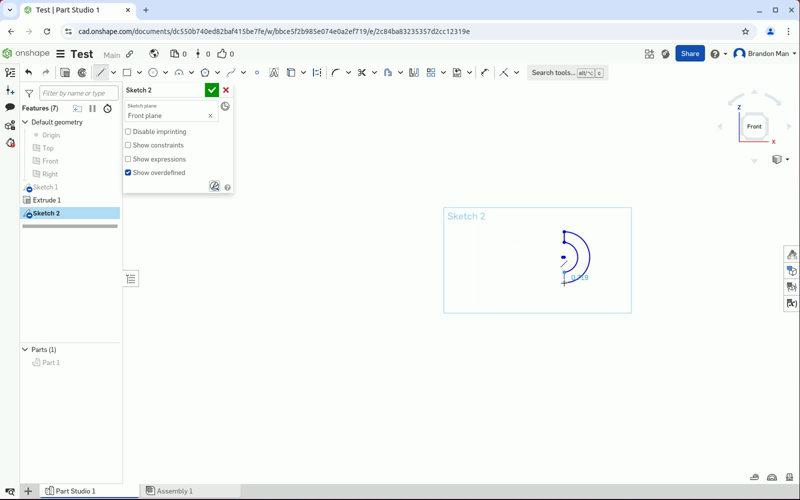
scroll(6)
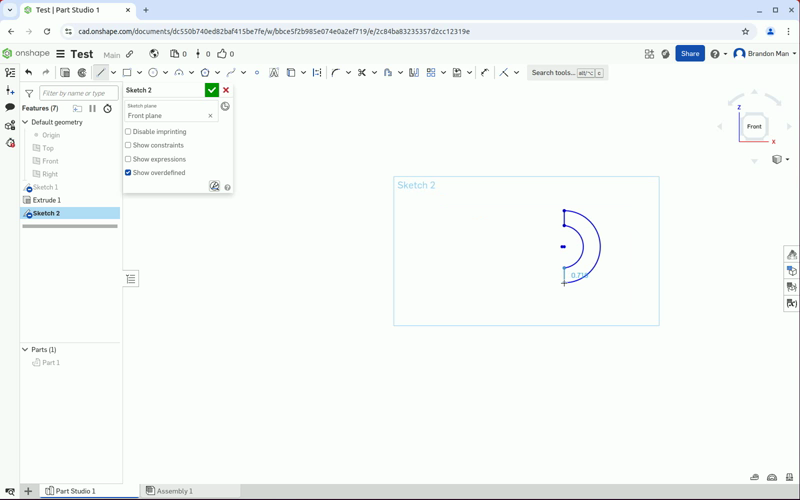
scroll(6)
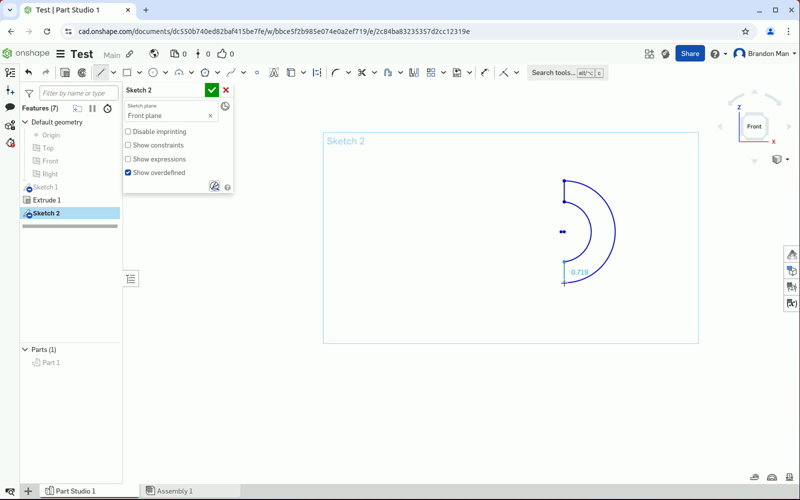
scroll(6)
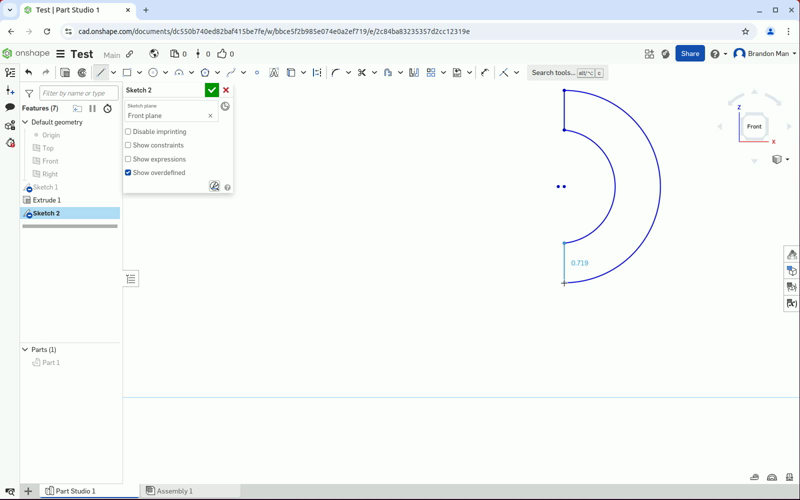
key_up(shift)
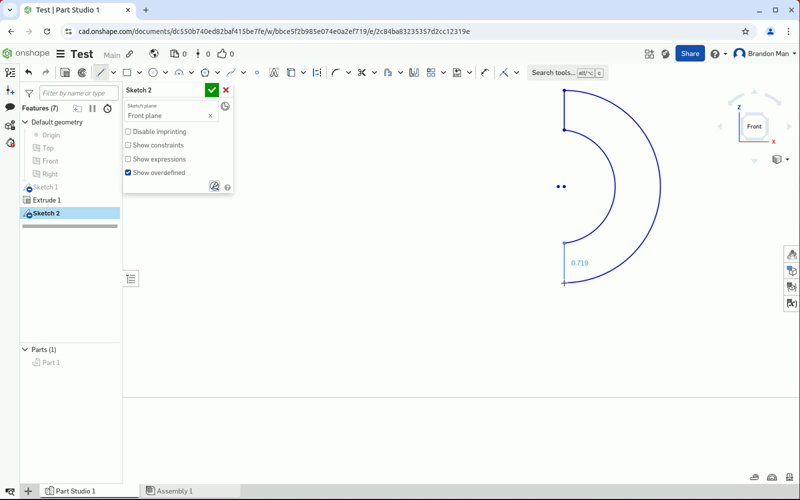
click(564, 282)
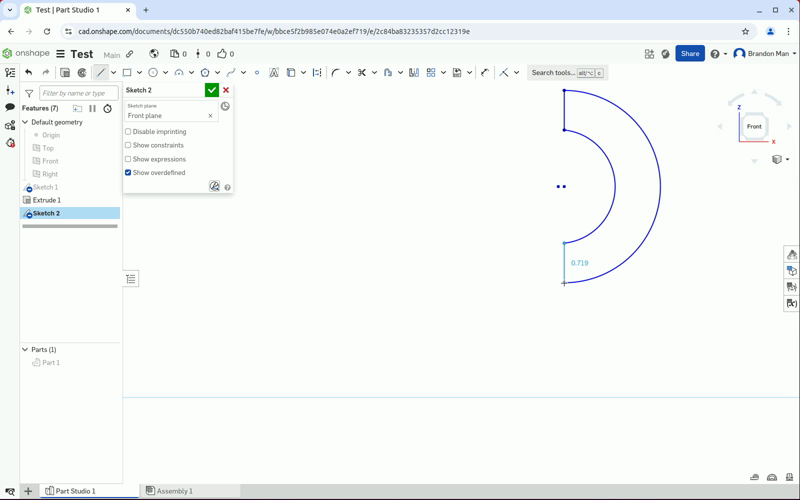
scroll(-6)
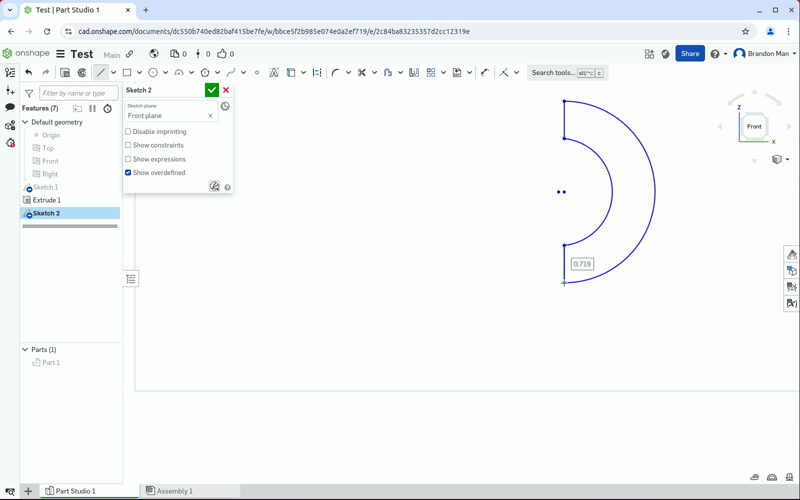
scroll(-6)
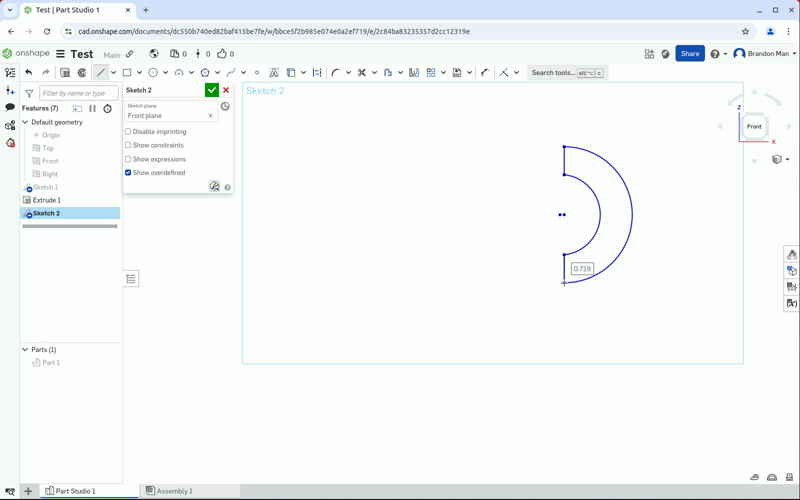
scroll(-6)
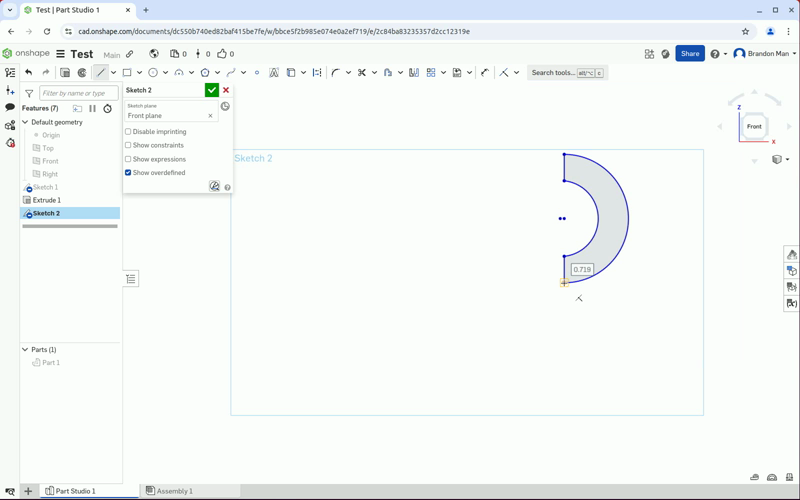
scroll(-6)
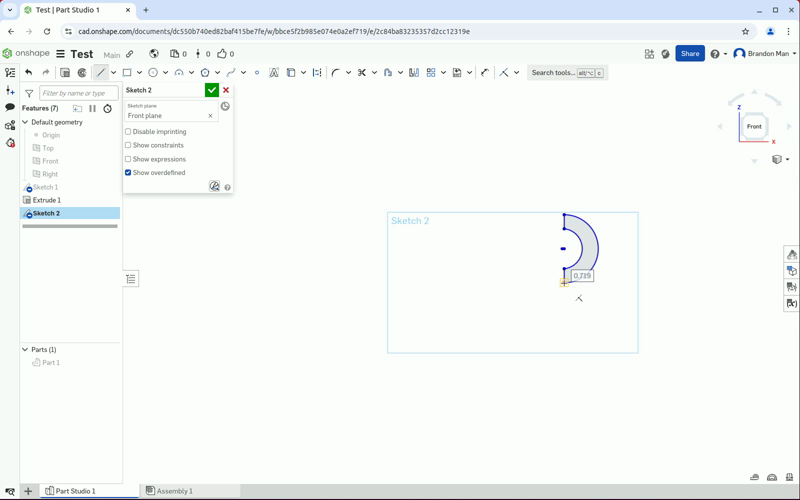
scroll(-6)
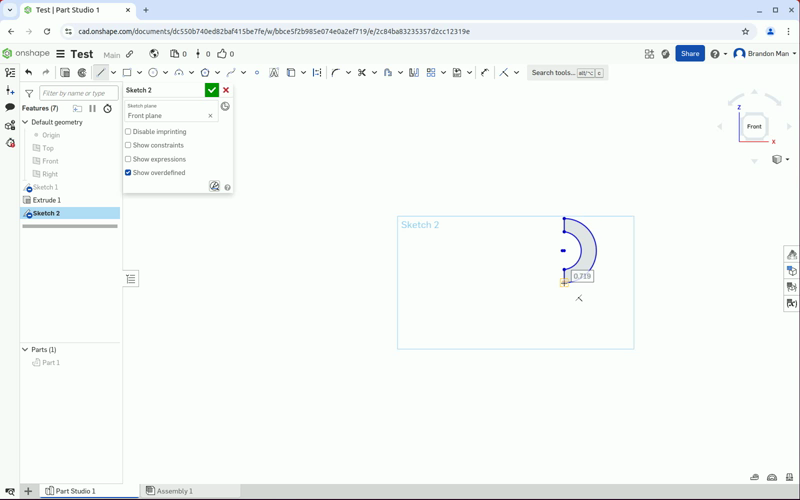
scroll(-6)
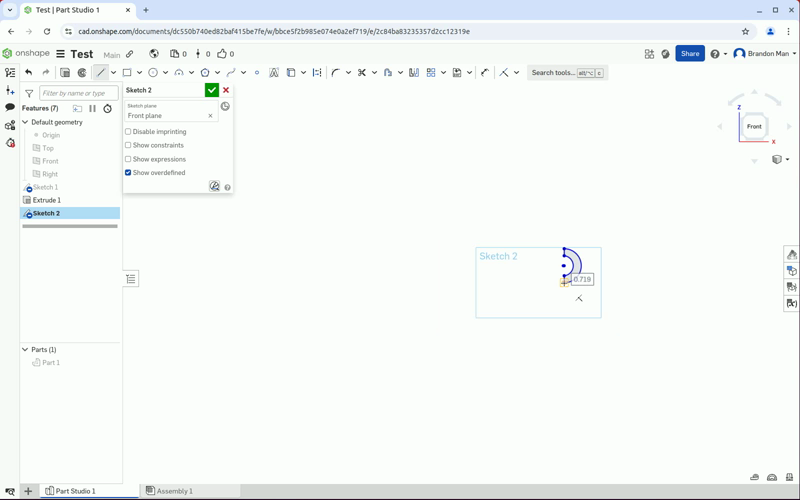
scroll(-6)
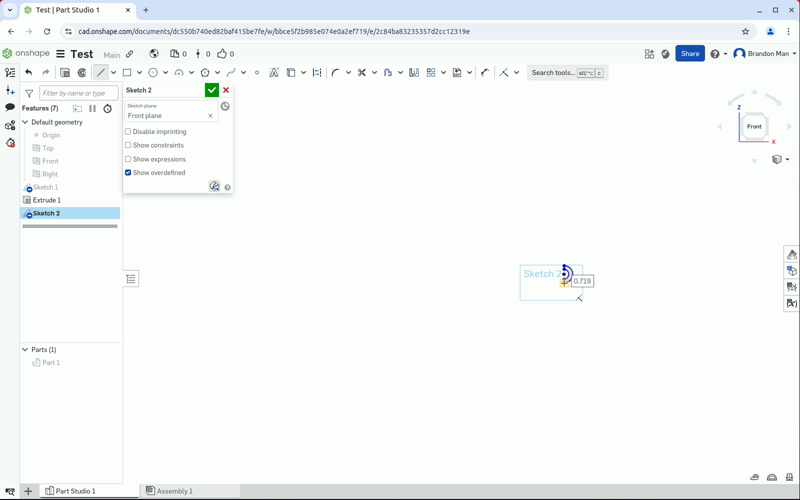
key(esc)
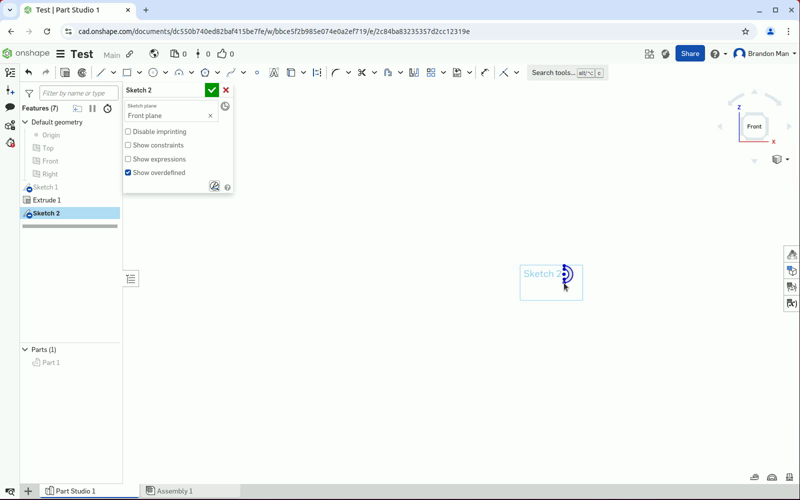
mouse_move(570, 277)
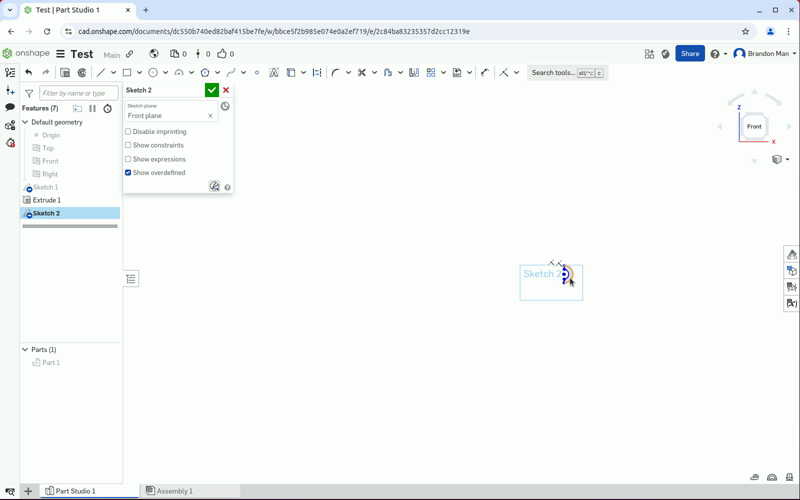
scroll(6)
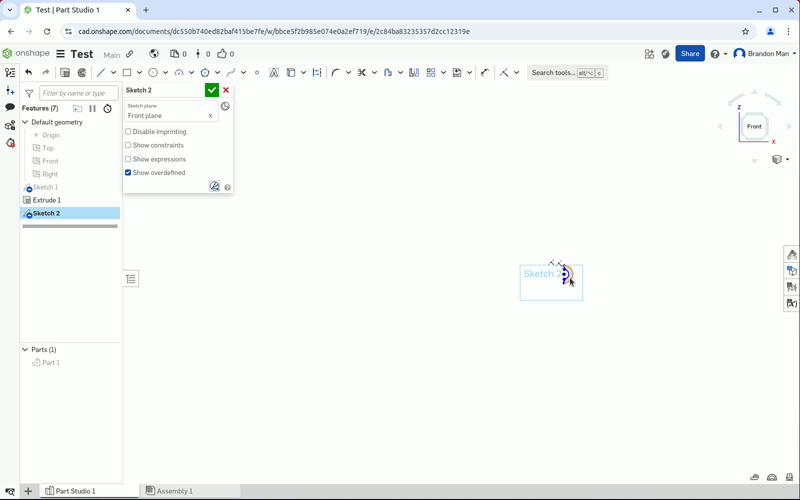
scroll(6)
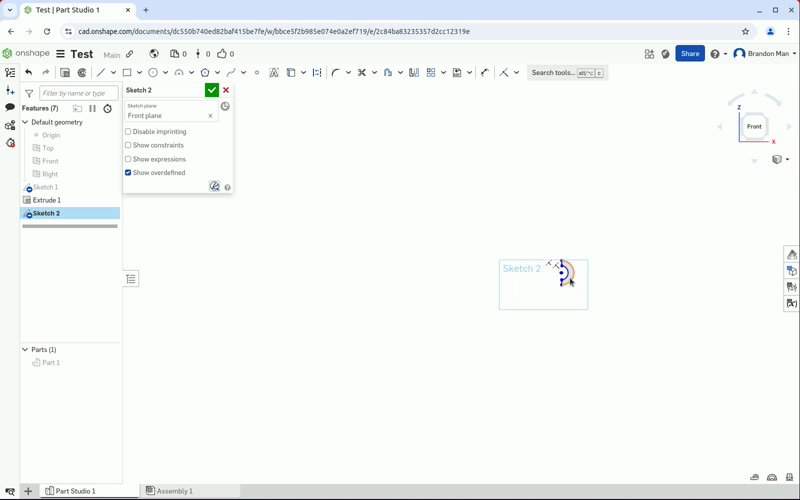
scroll(6)
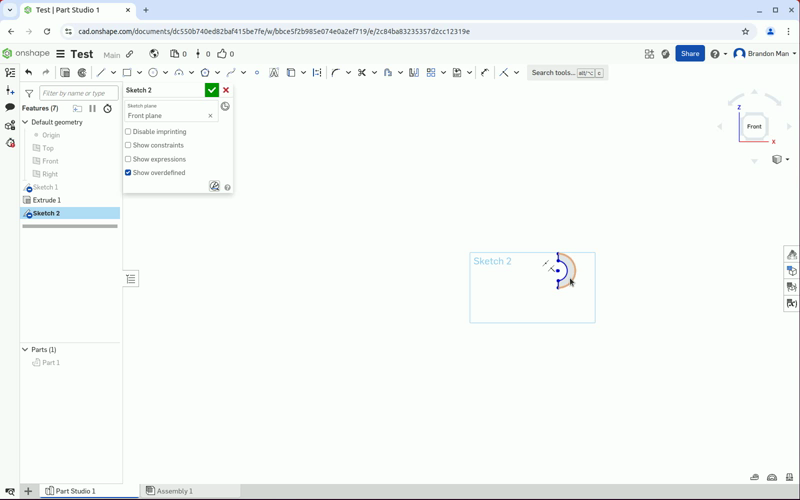
scroll(6)
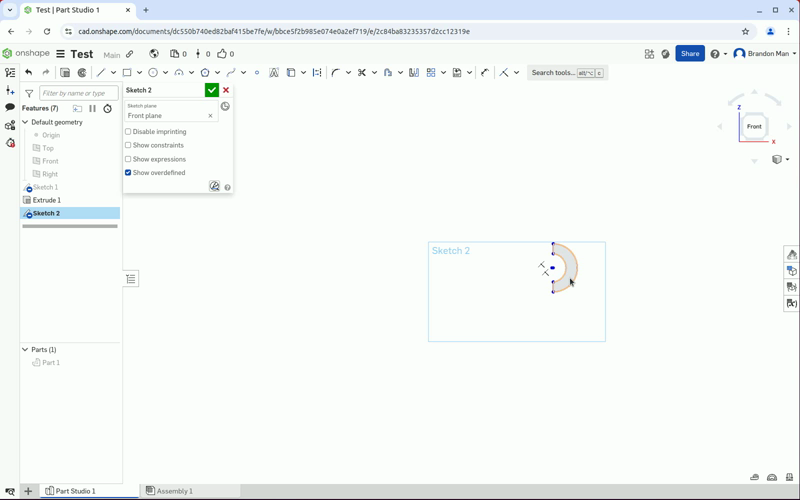
scroll(6)
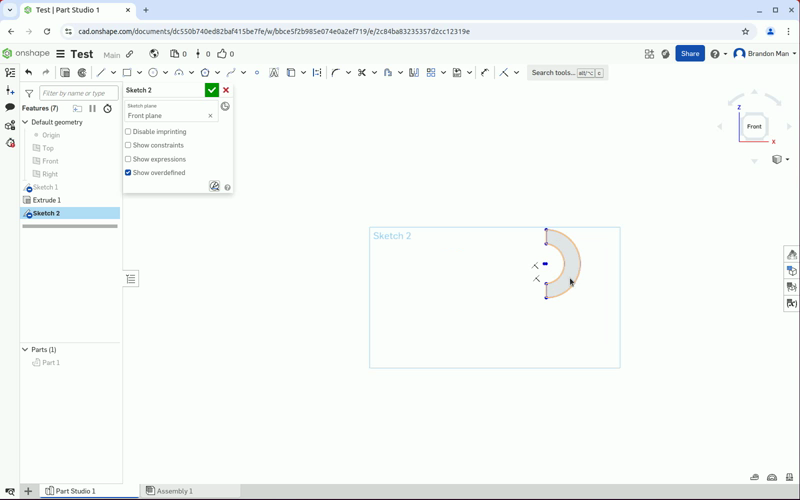
scroll(6)
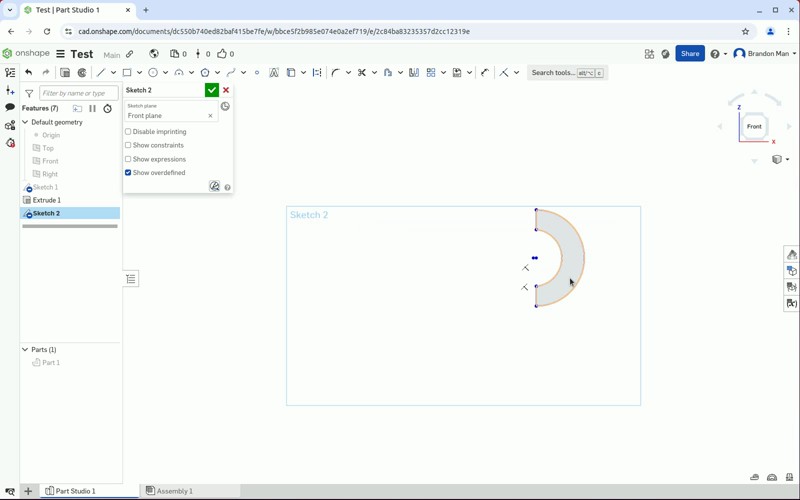
scroll(6)
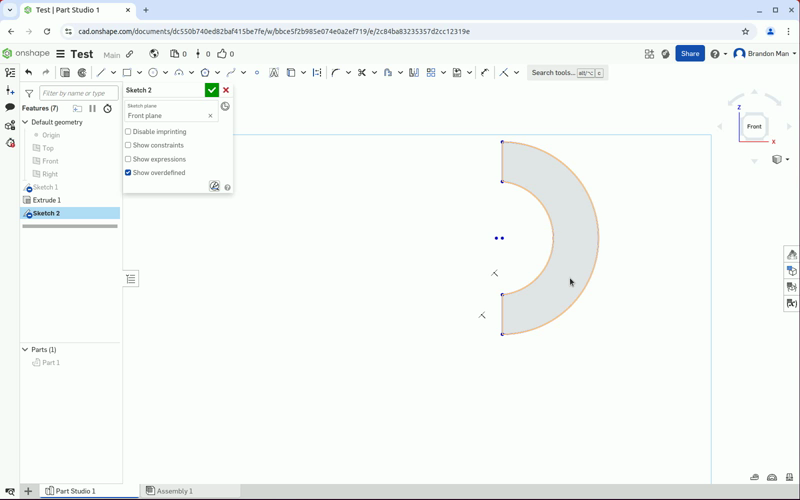
click(570, 277)
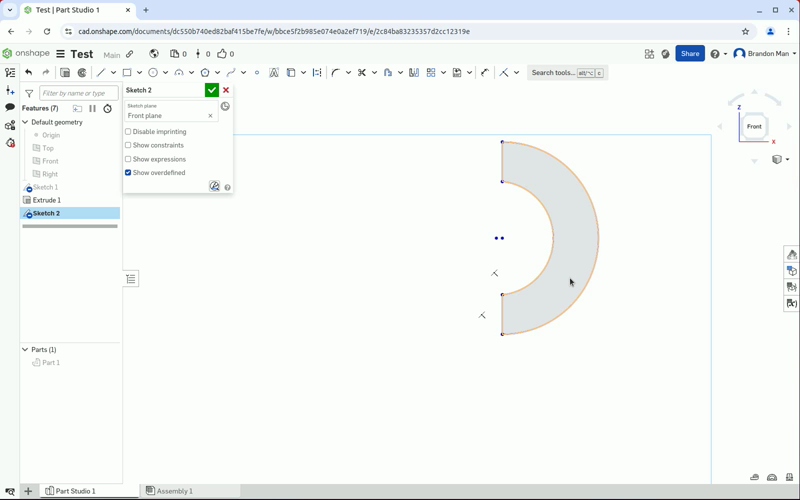
scroll(-6)
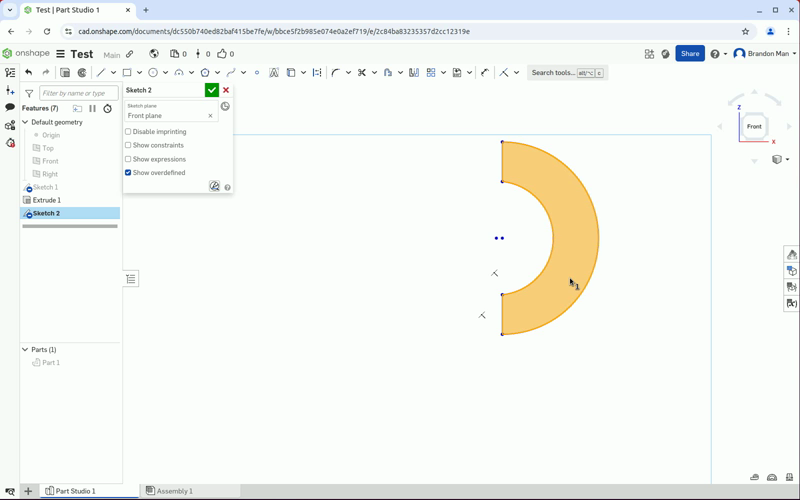
scroll(-6)
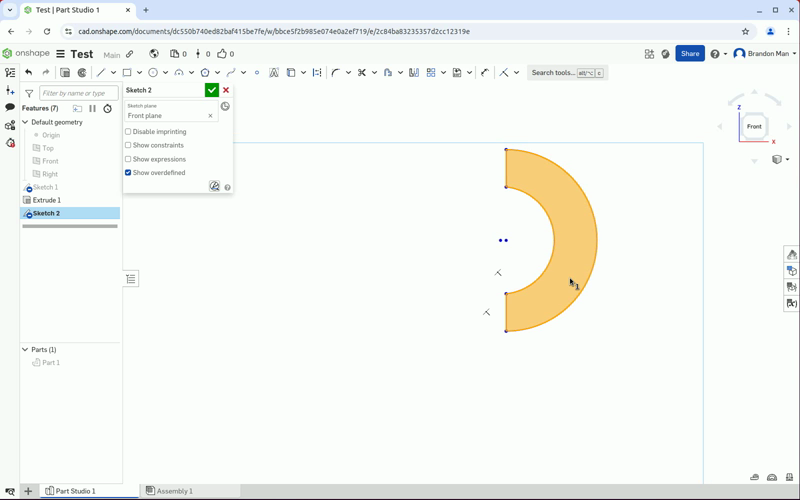
scroll(-6)
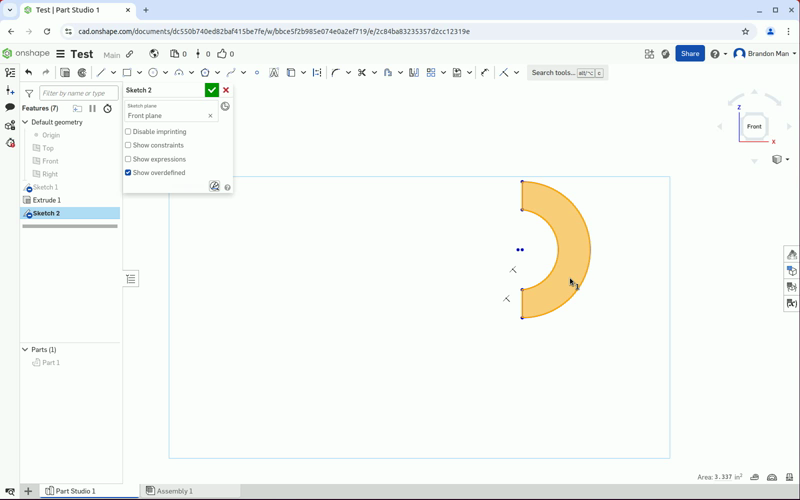
scroll(-6)
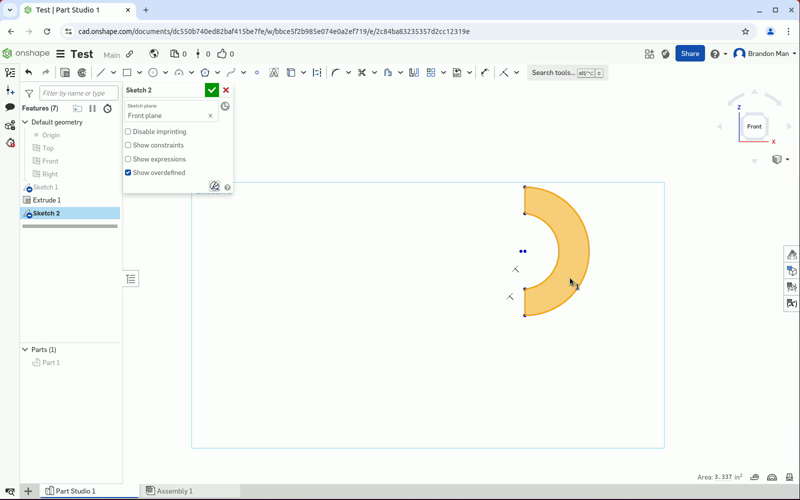
scroll(-6)
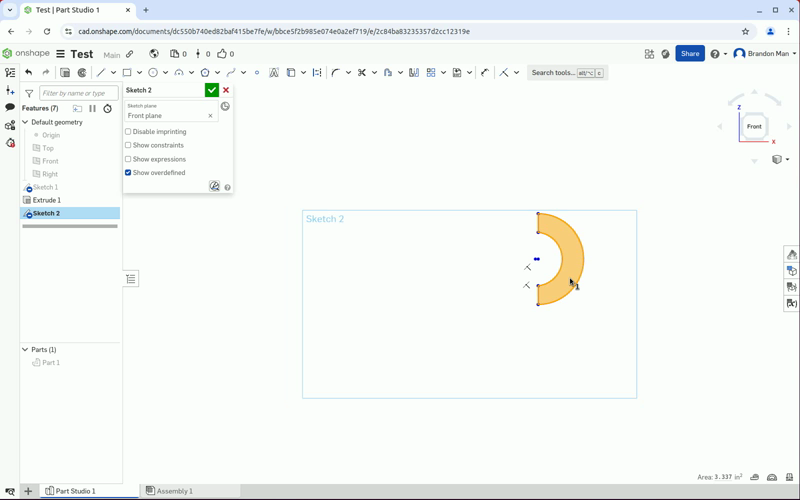
scroll(-6)
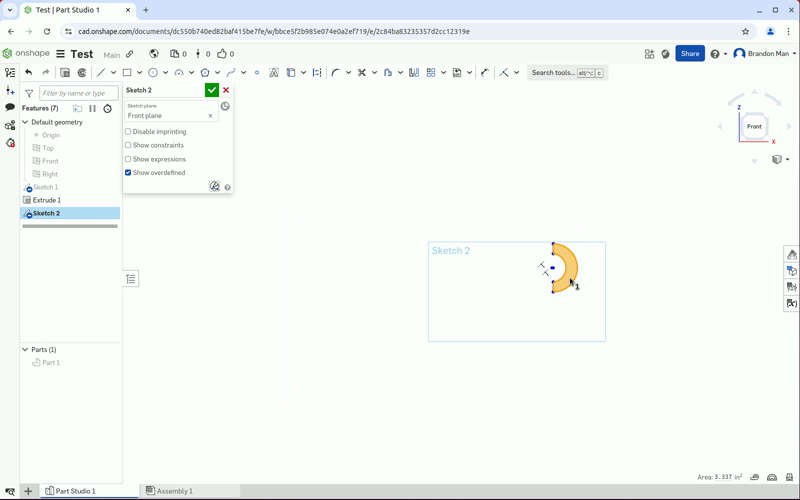
scroll(-6)
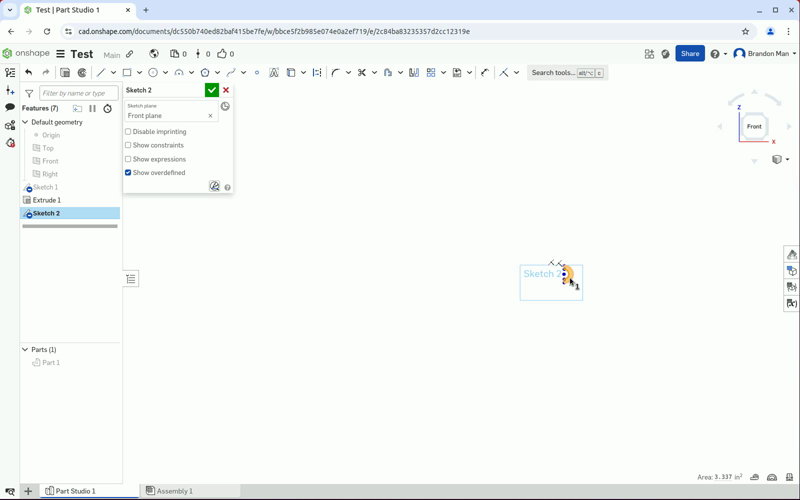
mouse_move(73, 352)
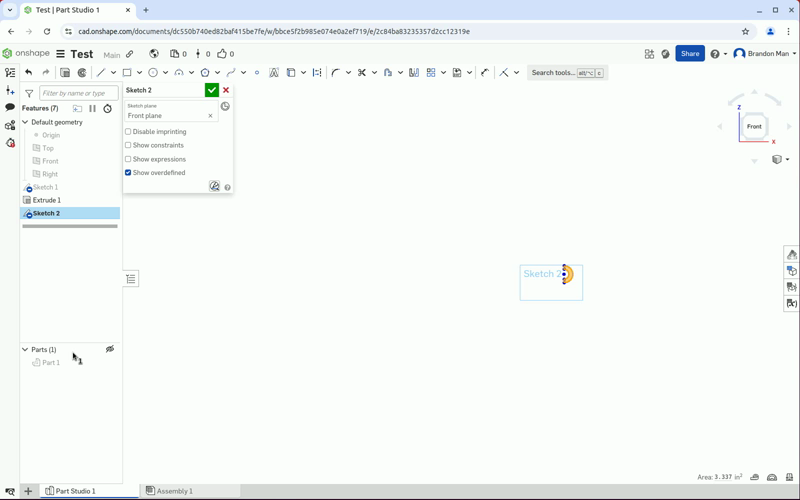
key(shift+y)
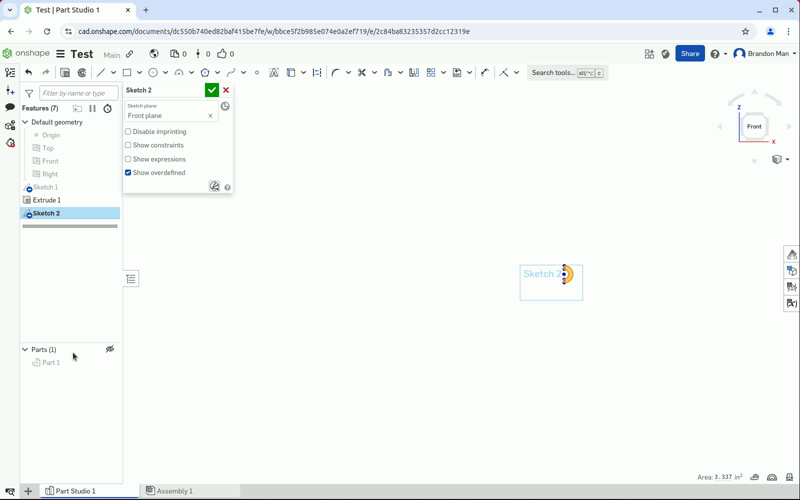
key(shift+e)
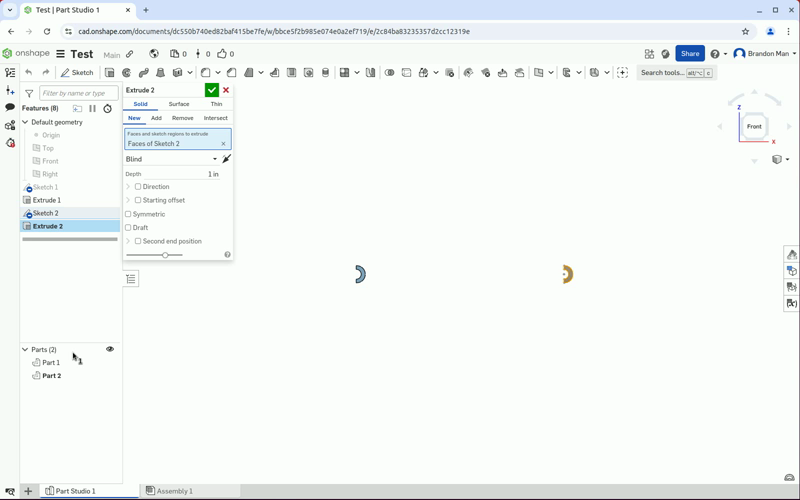
mouse_move(143, 106)
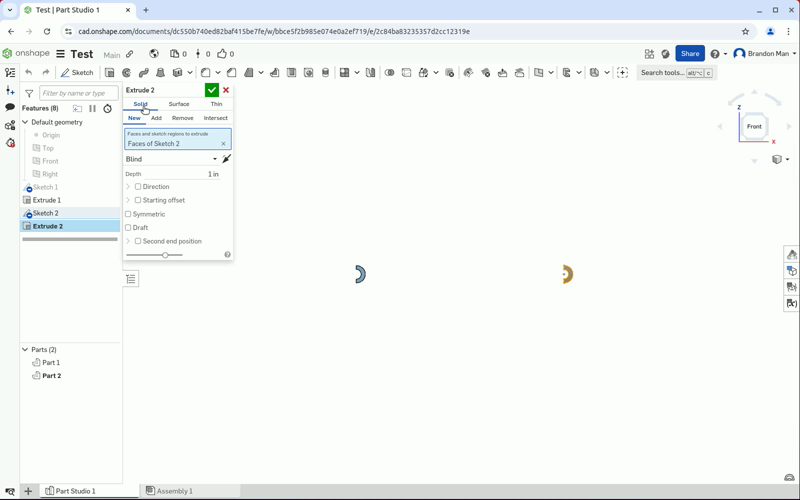
click(143, 106)
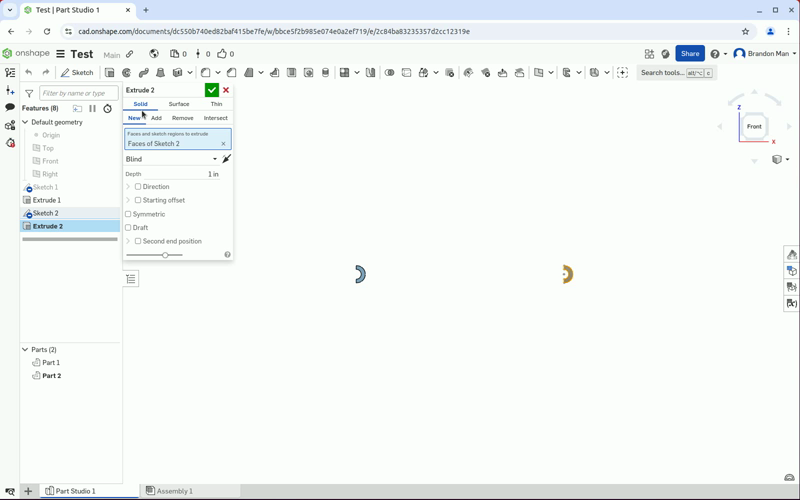
mouse_move(137, 120)
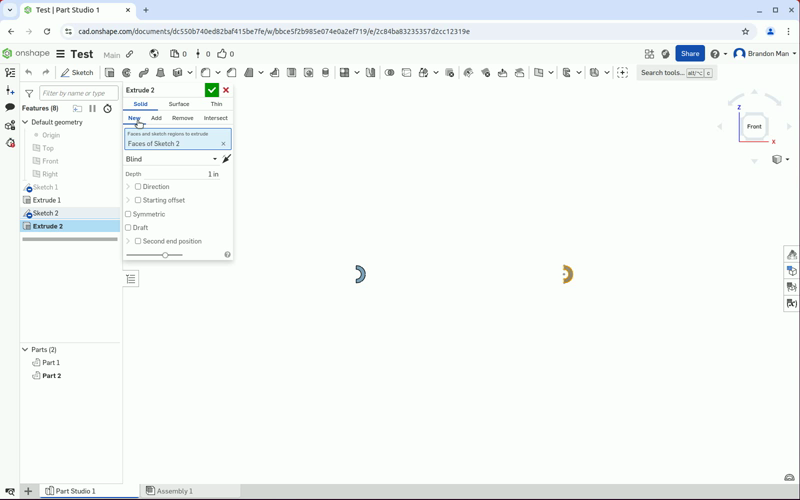
click(137, 120)
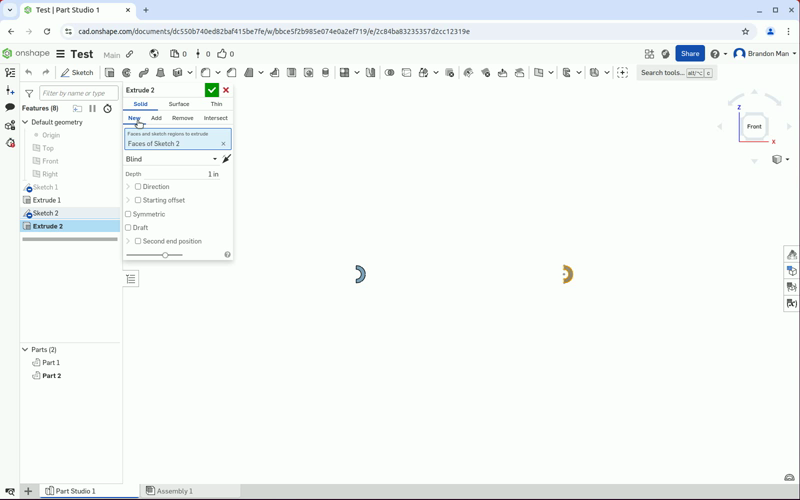
key(tab, 4)
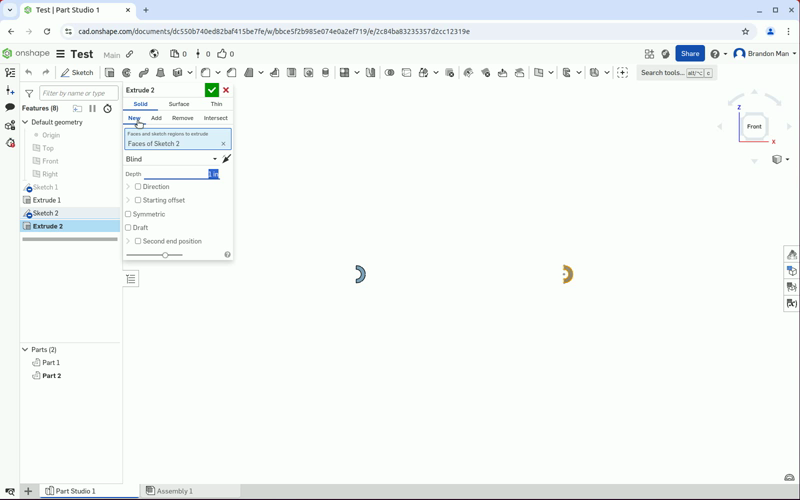
text(7.221)
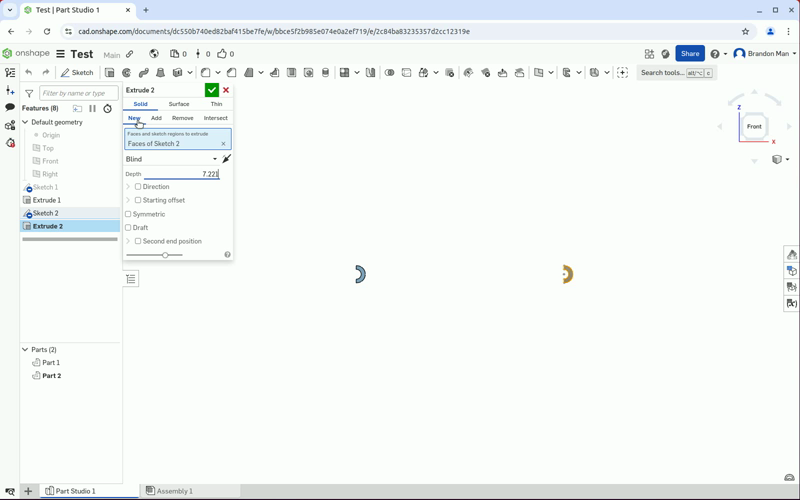
key(enter)
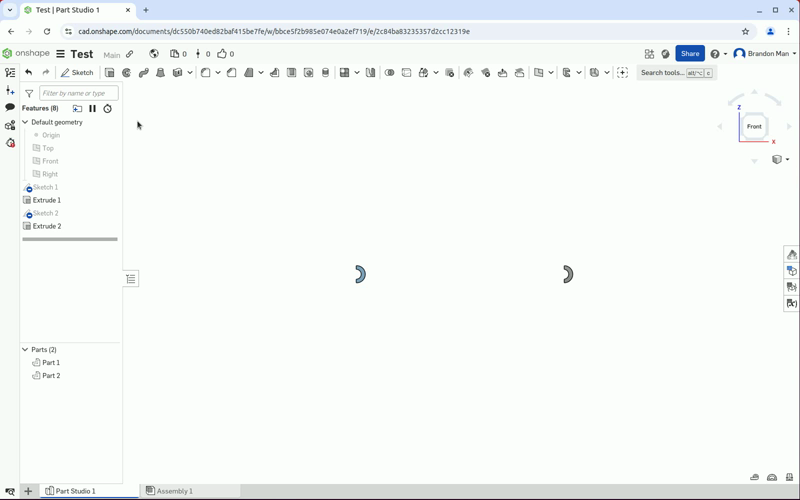
key(shift+h)
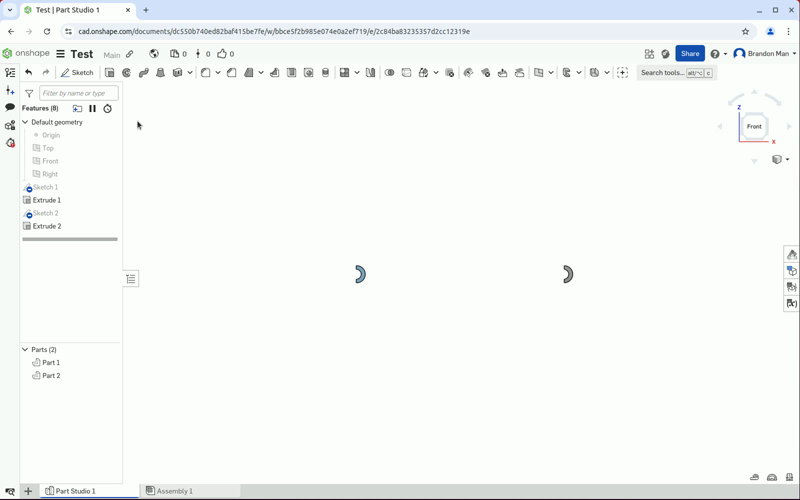
key(shift+h)
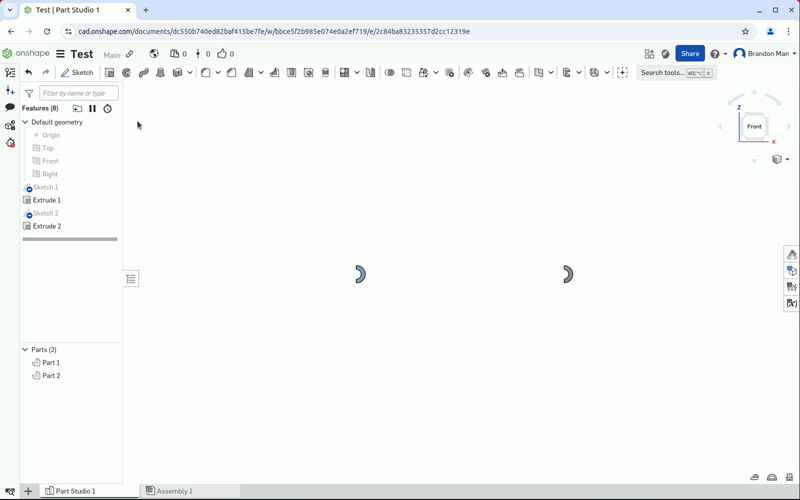
mouse_move(73, 189)
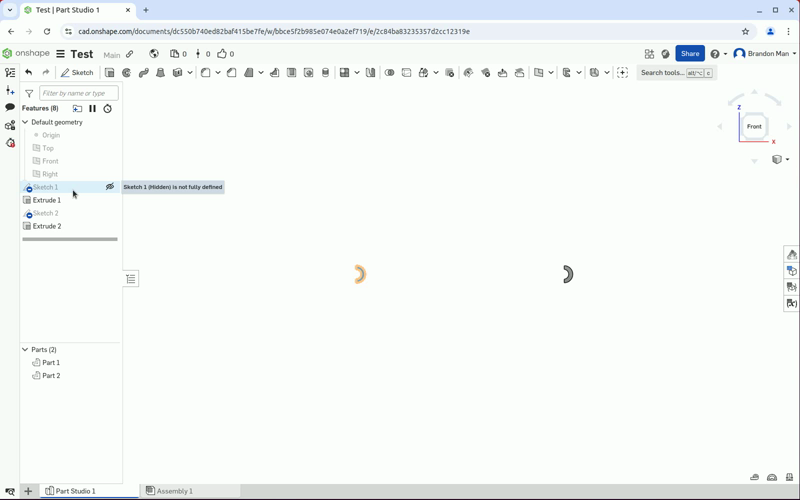
click(73, 189)
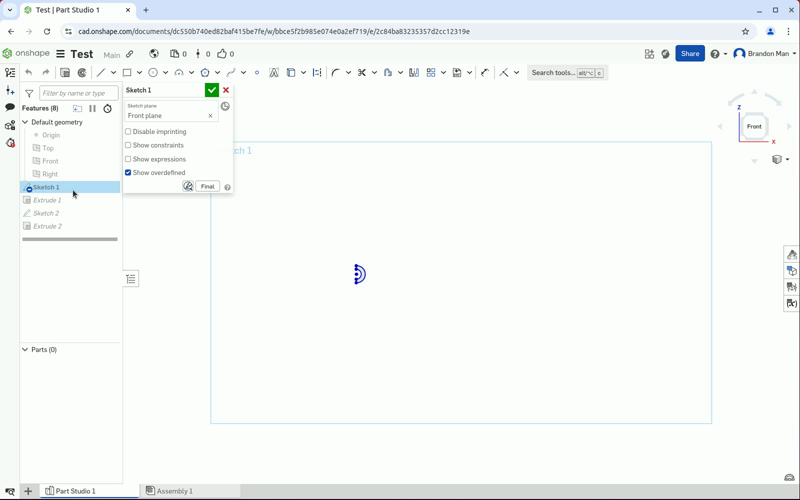
mouse_move(229, 92)
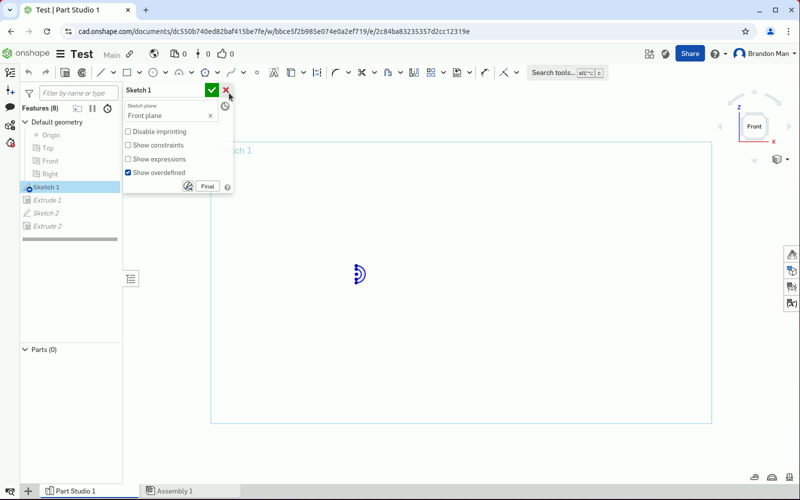
click(229, 92)
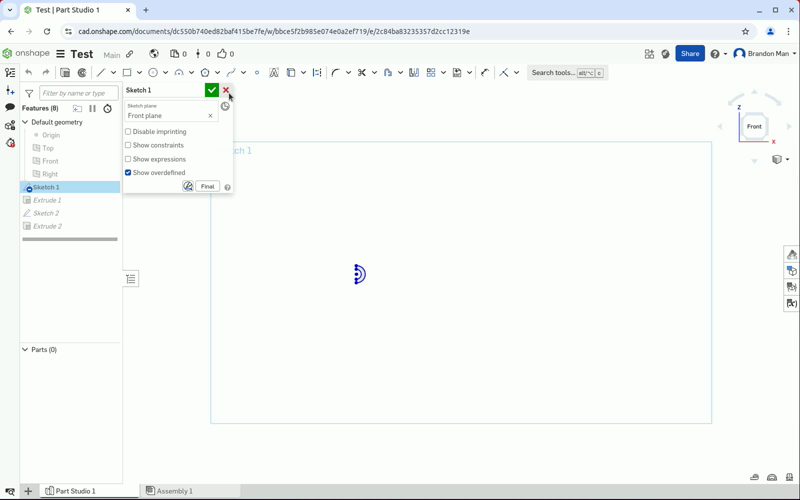
key(shift+s)
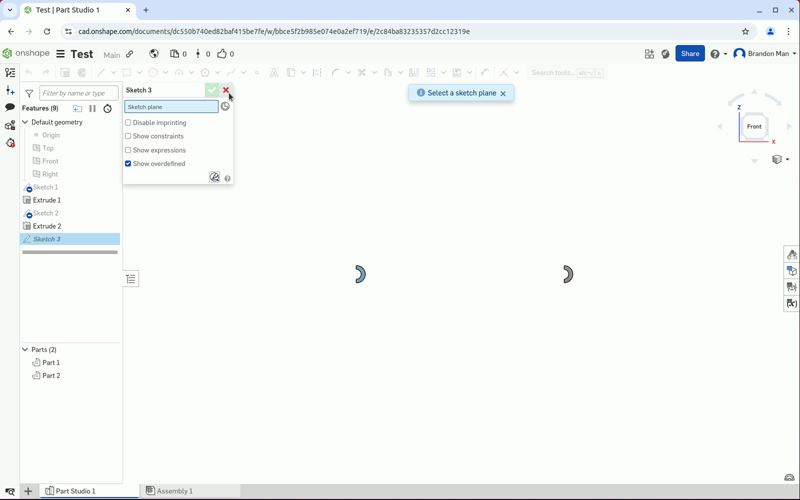
mouse_move(73, 163)
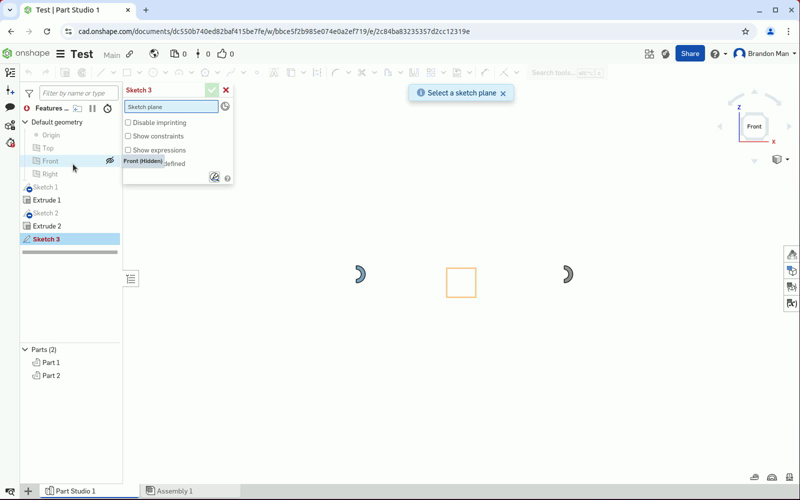
click(73, 163)
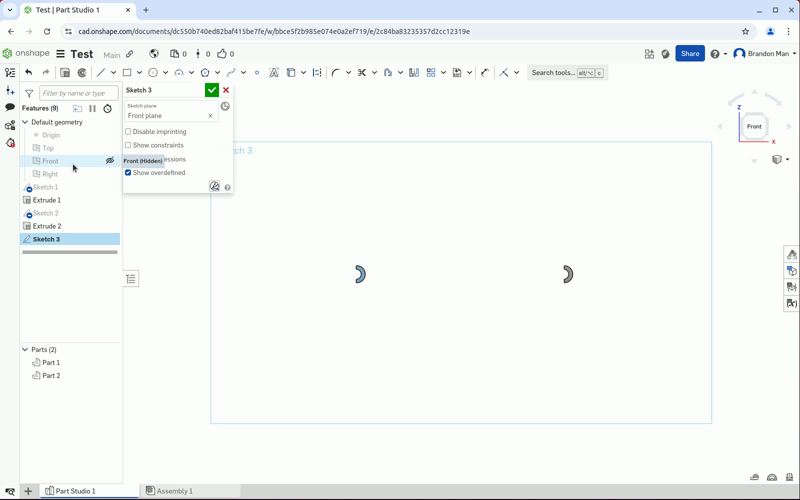
mouse_move(73, 352)
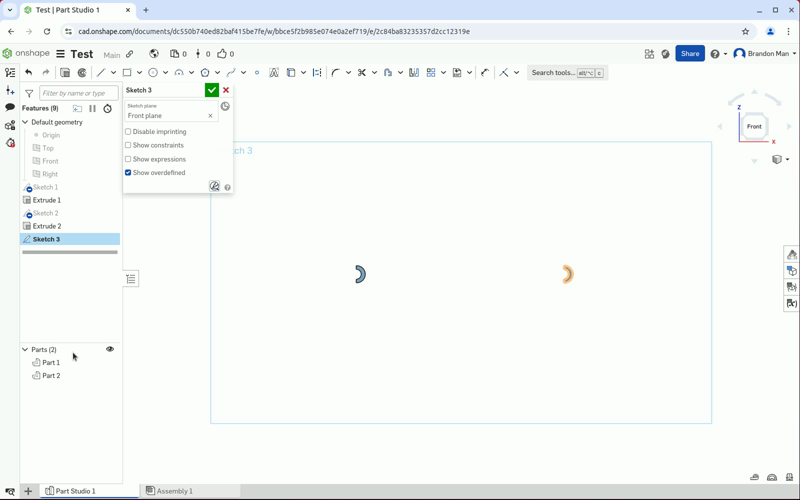
key(y)
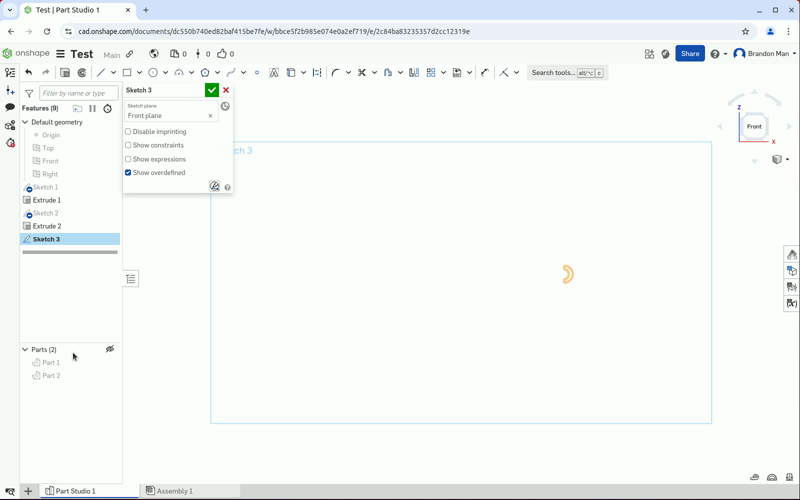
key(l)
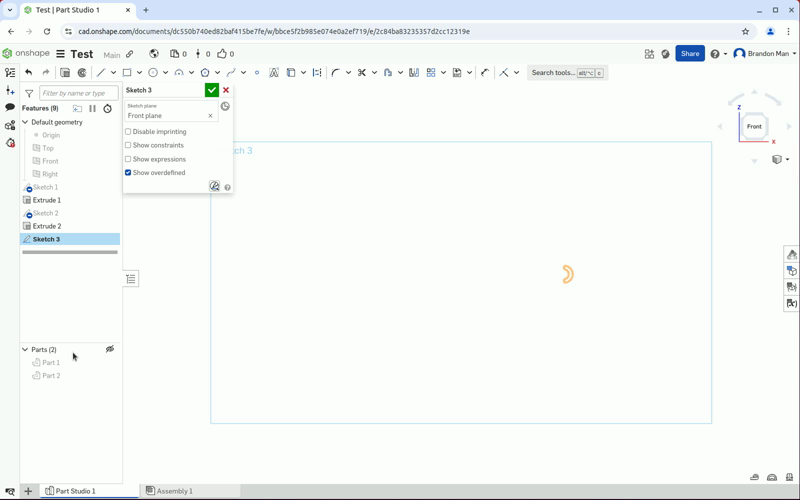
key_down(shift)
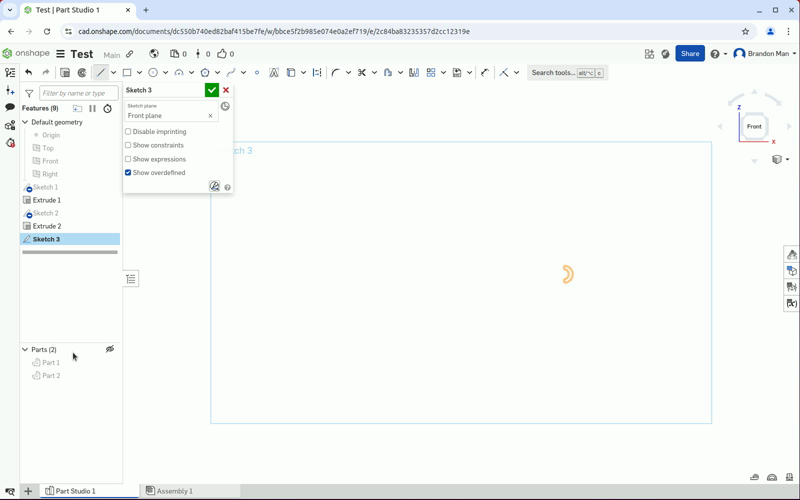
mouse_move(356, 282)
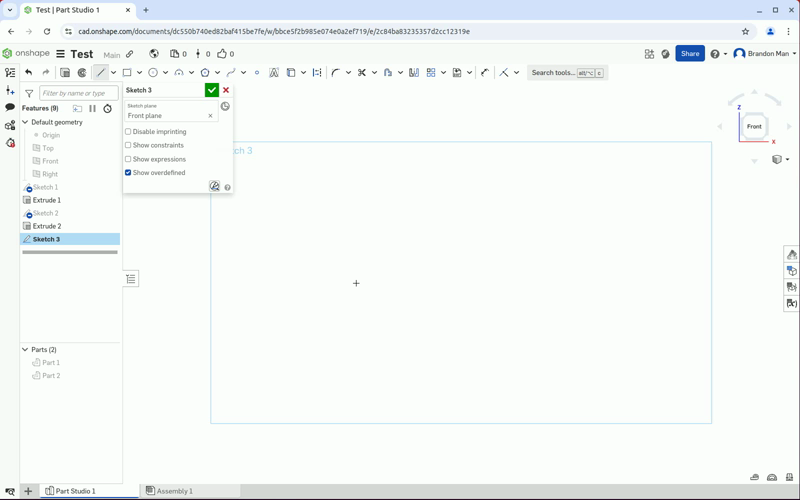
click(356, 282)
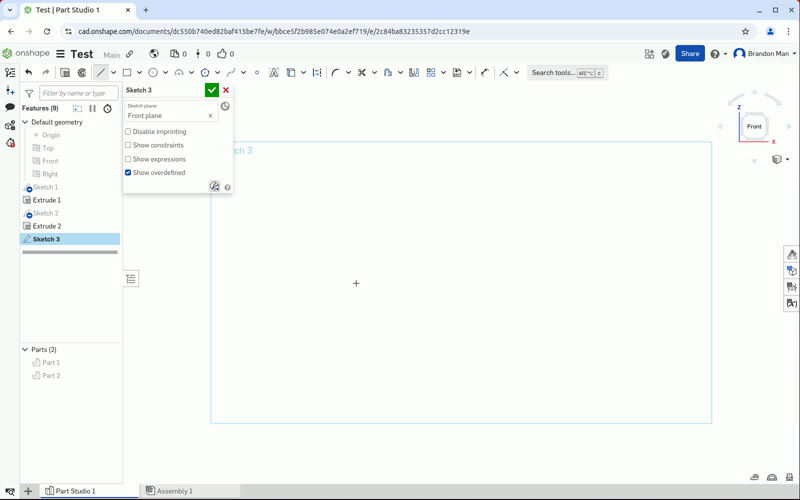
key_up(shift)
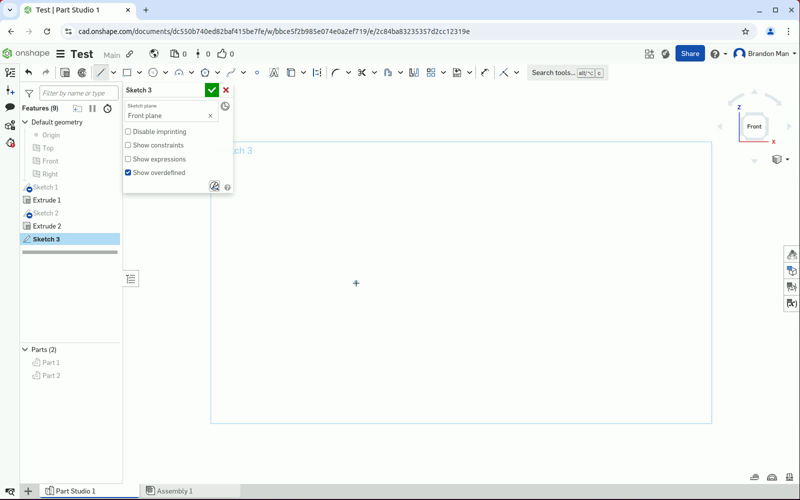
key_down(shift)
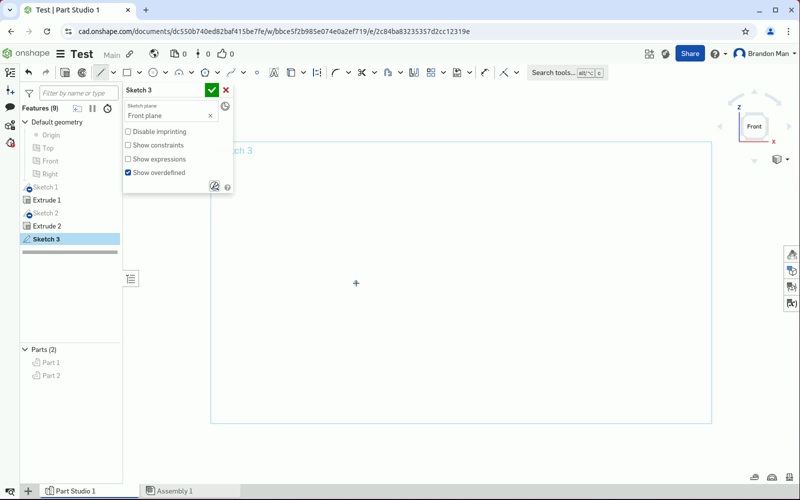
mouse_move(563, 282)
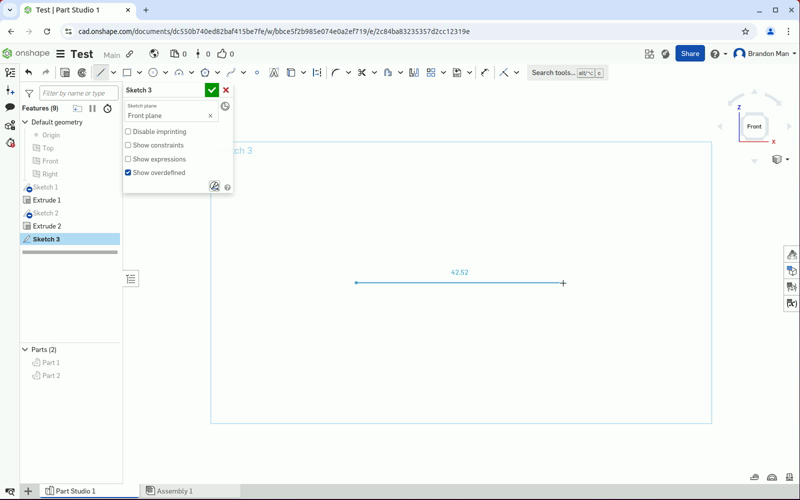
click(563, 282)
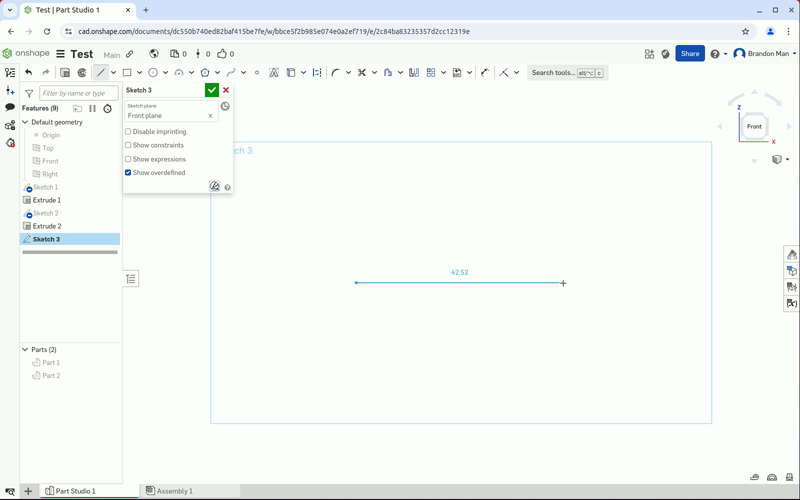
key_up(shift)
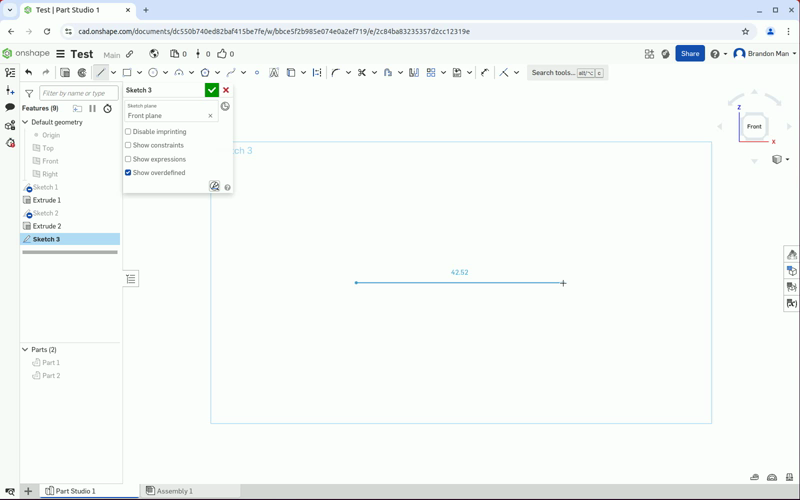
key_down(shift)
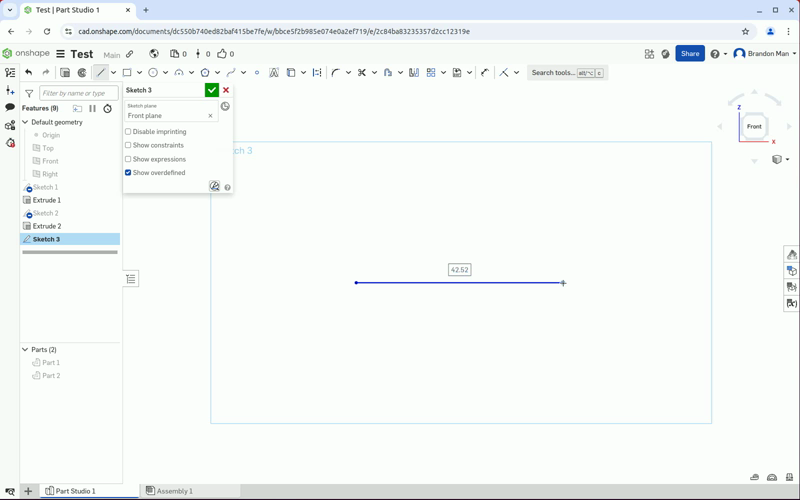
mouse_move(589, 282)
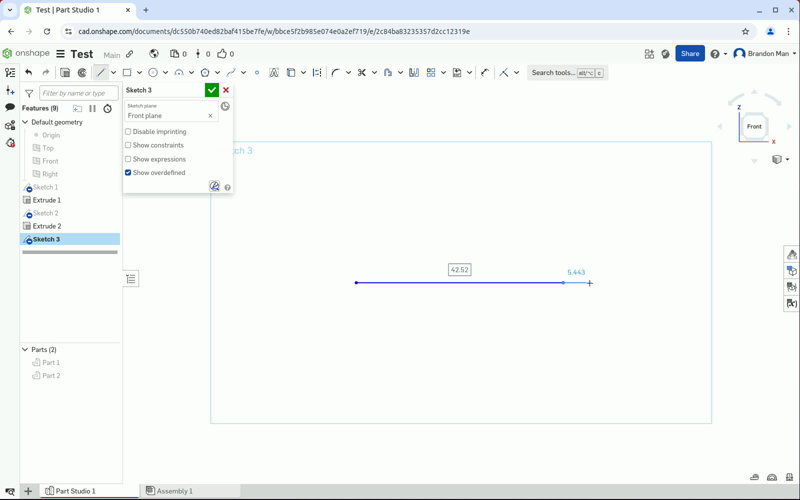
mouse_move(563, 278)
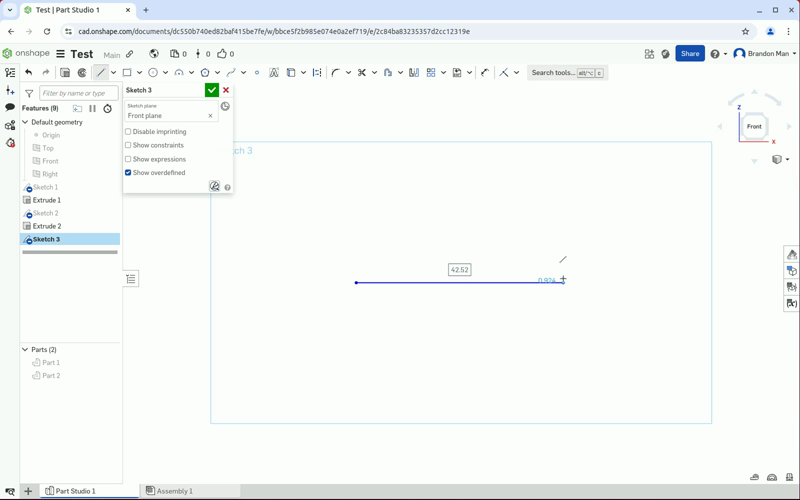
scroll(6)
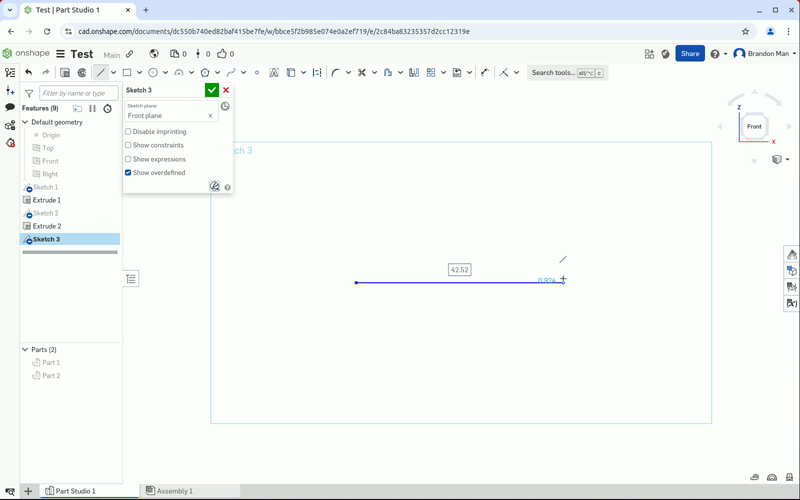
scroll(6)
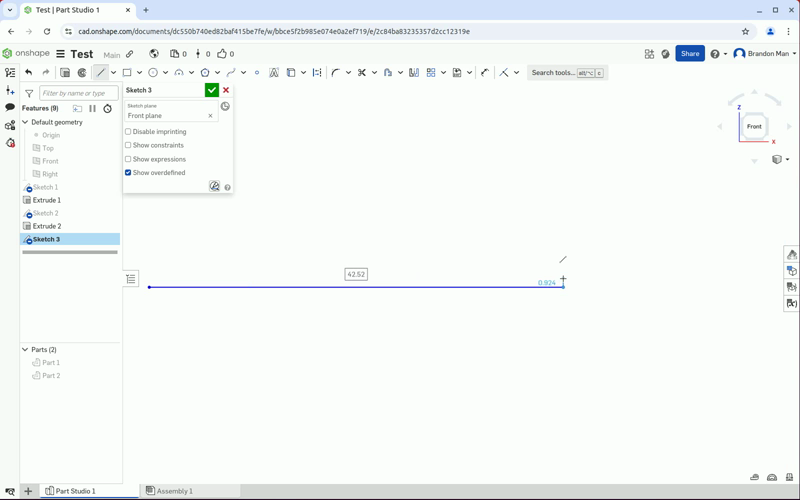
scroll(6)
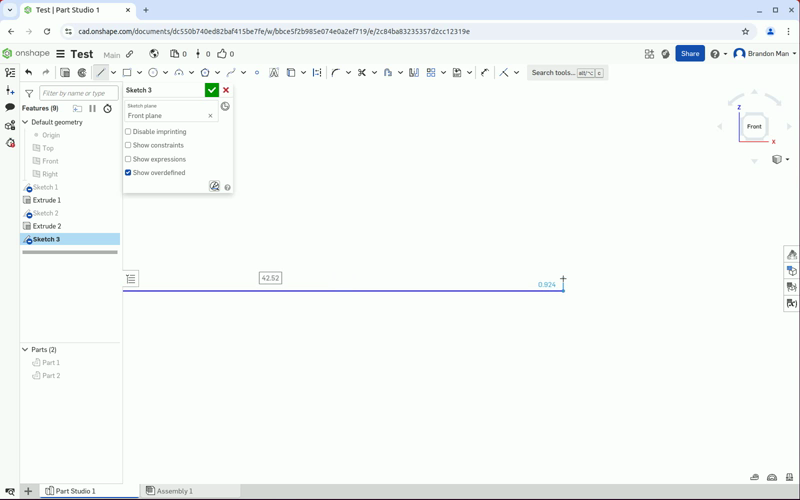
scroll(6)
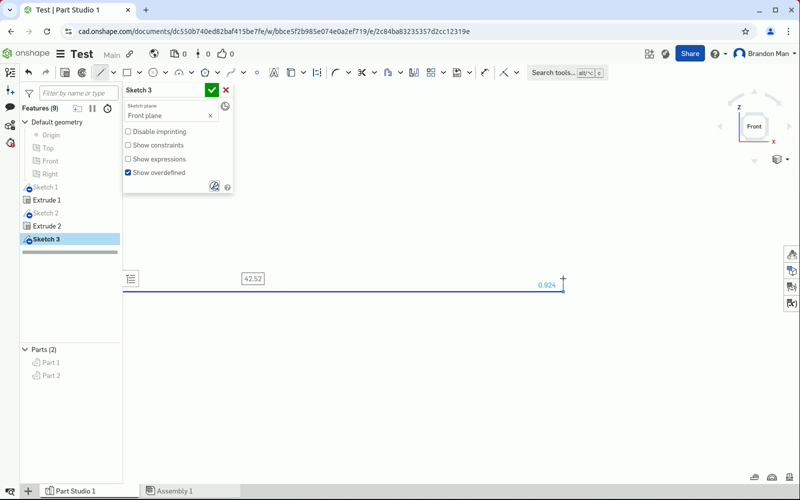
scroll(6)
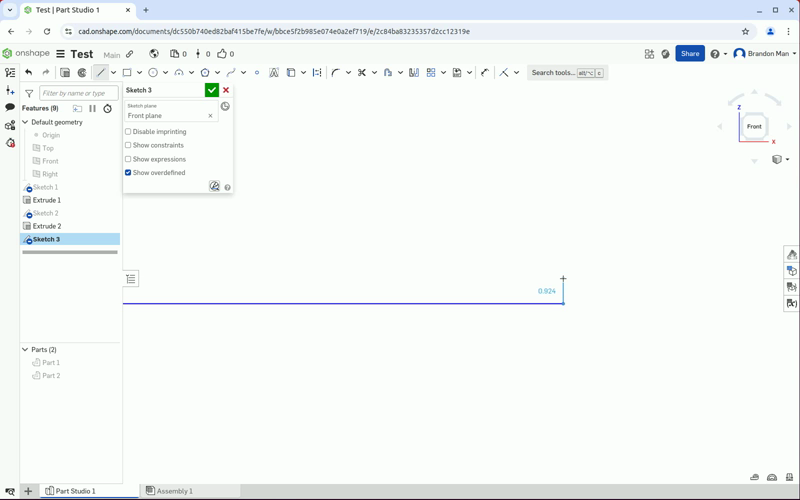
scroll(6)
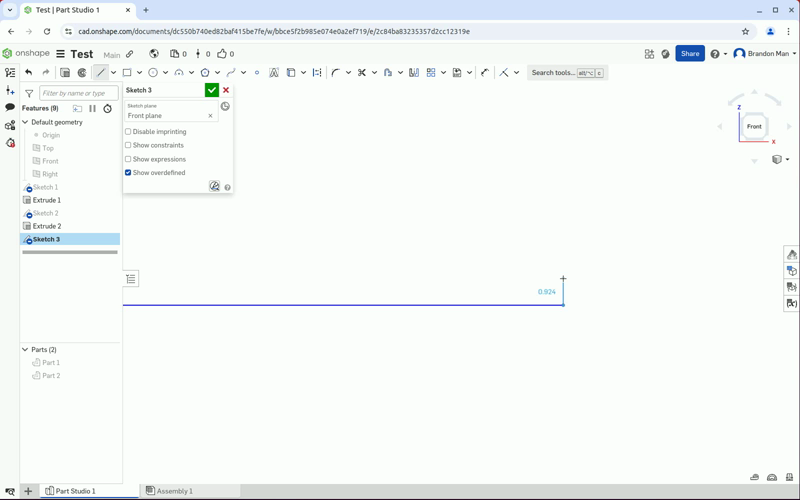
scroll(6)
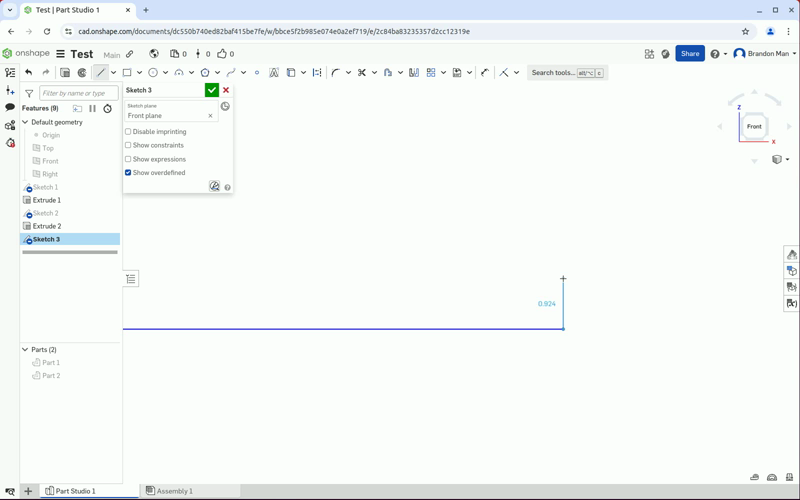
click(563, 278)
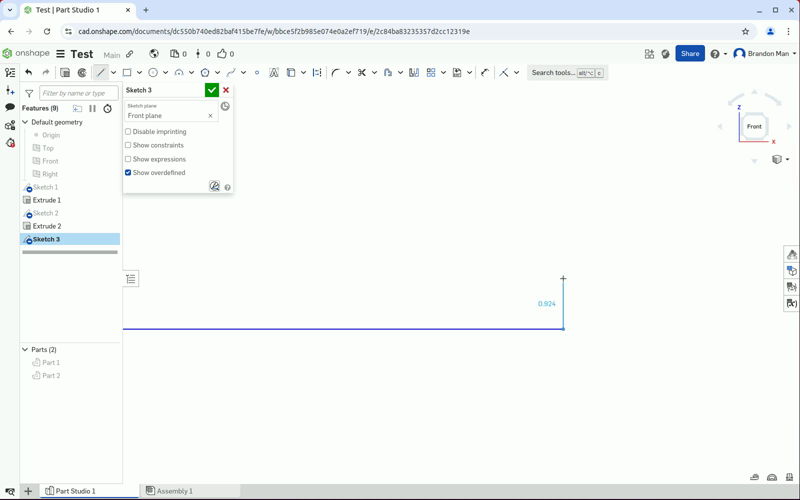
scroll(-6)
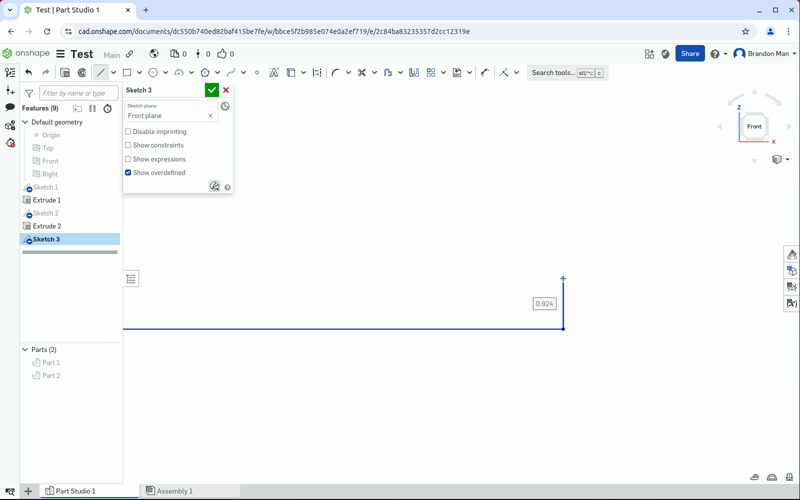
scroll(-6)
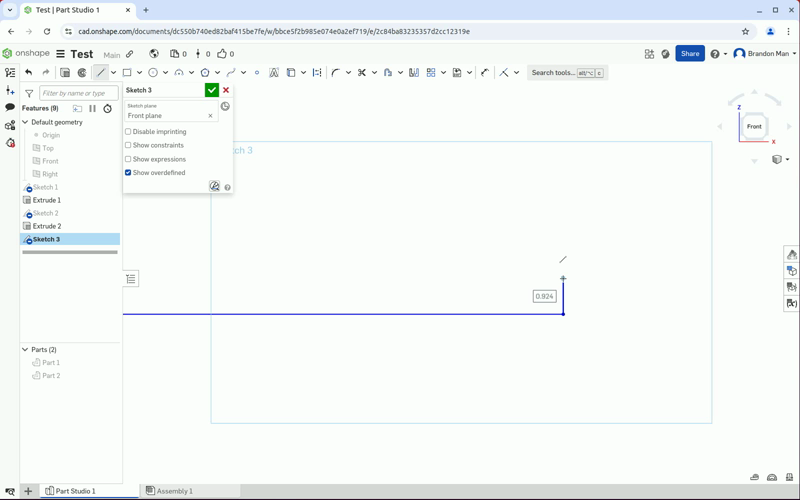
scroll(-6)
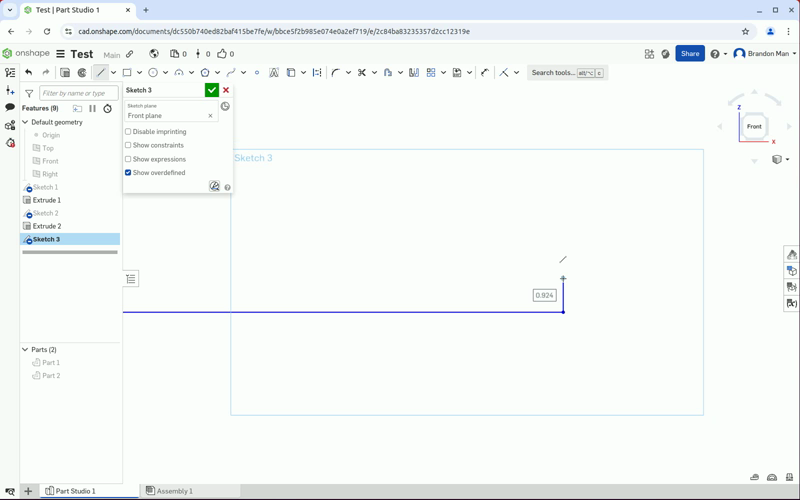
scroll(-6)
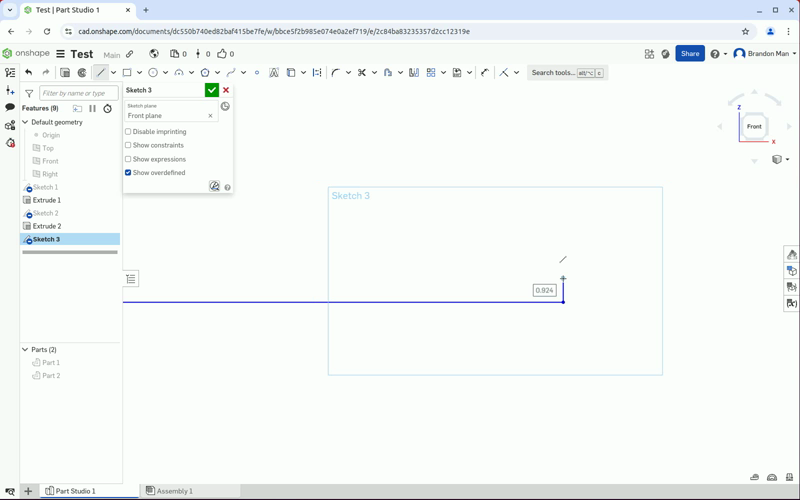
scroll(-6)
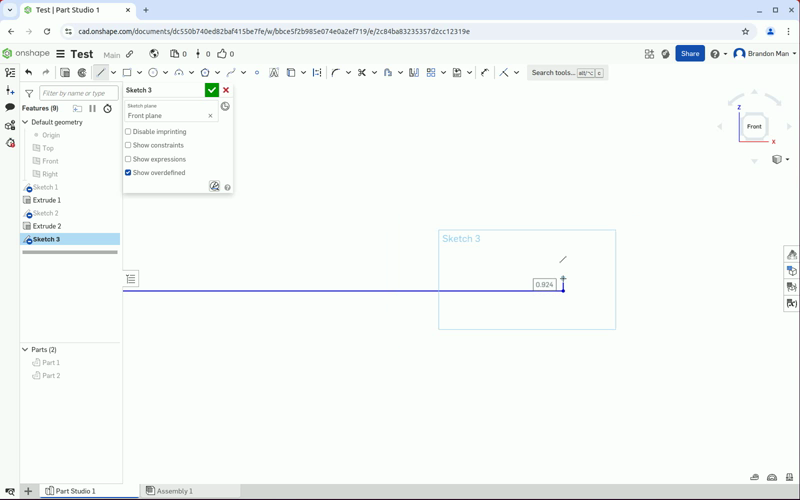
scroll(-6)
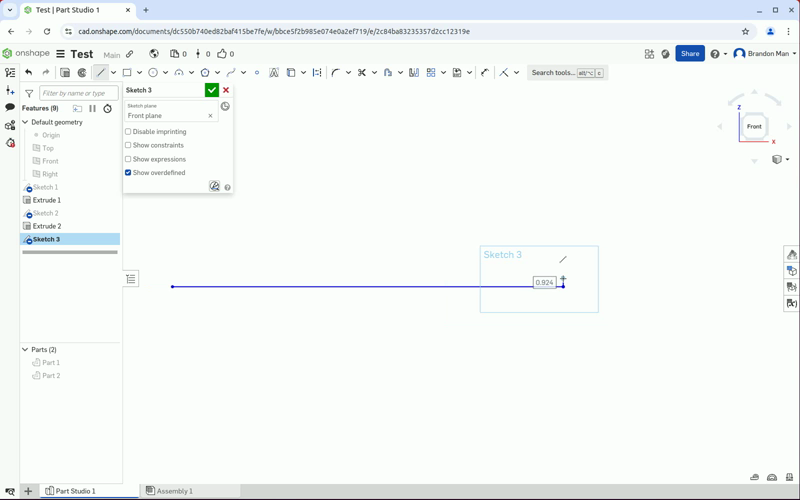
scroll(-6)
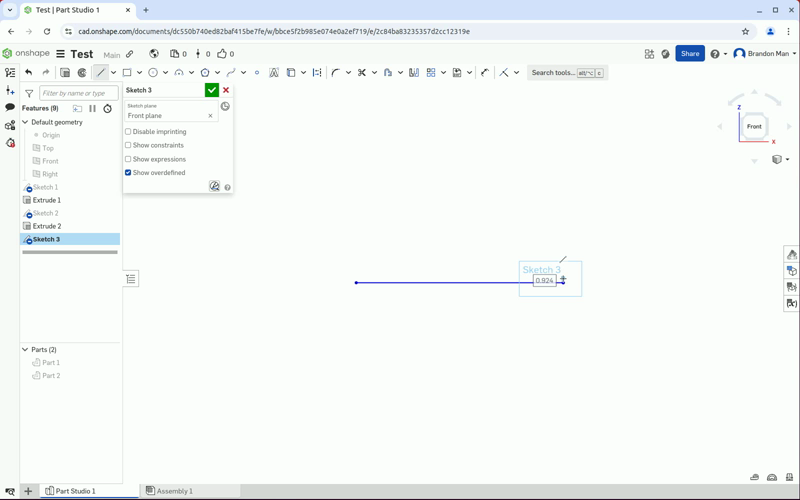
key_up(shift)
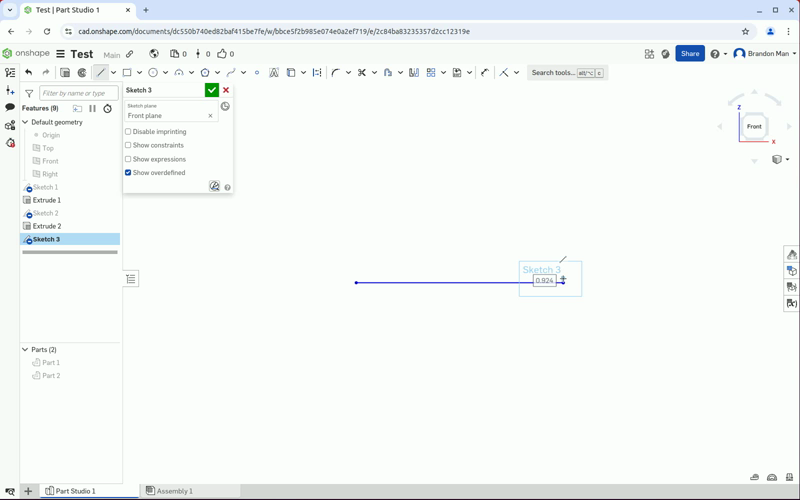
key(esc)
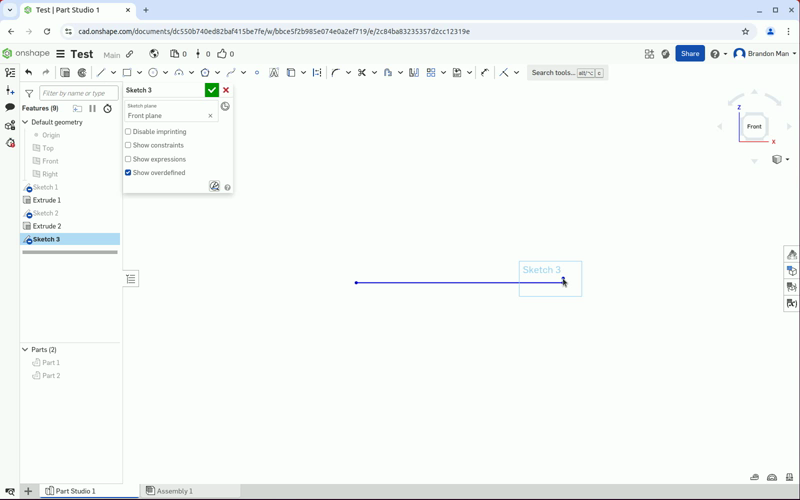
key(a)
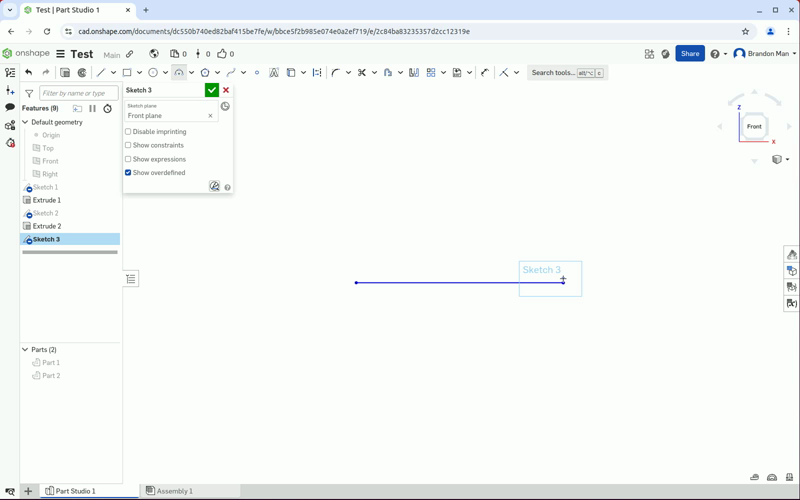
mouse_move(563, 278)
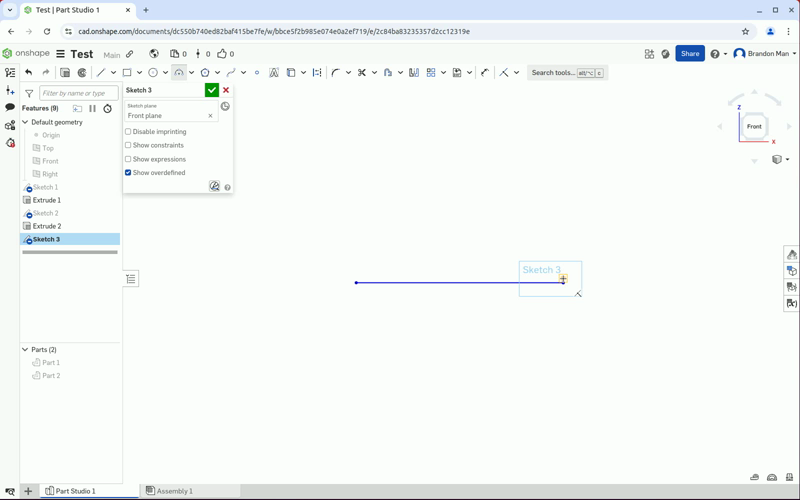
click(563, 278)
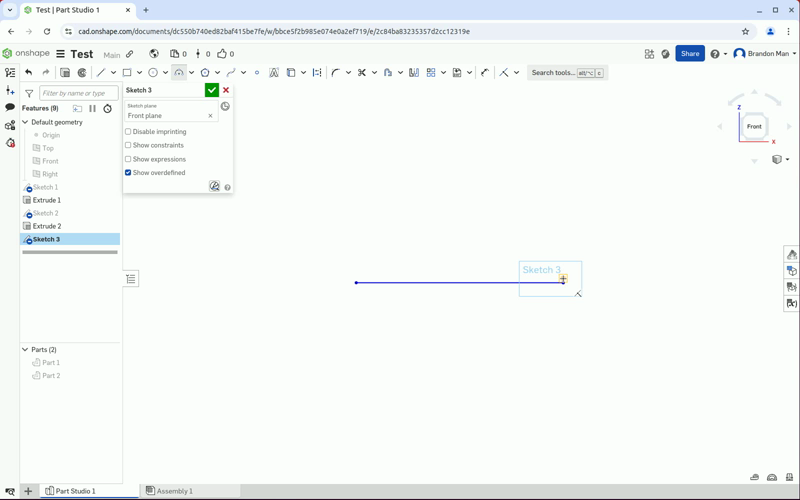
key_down(shift)
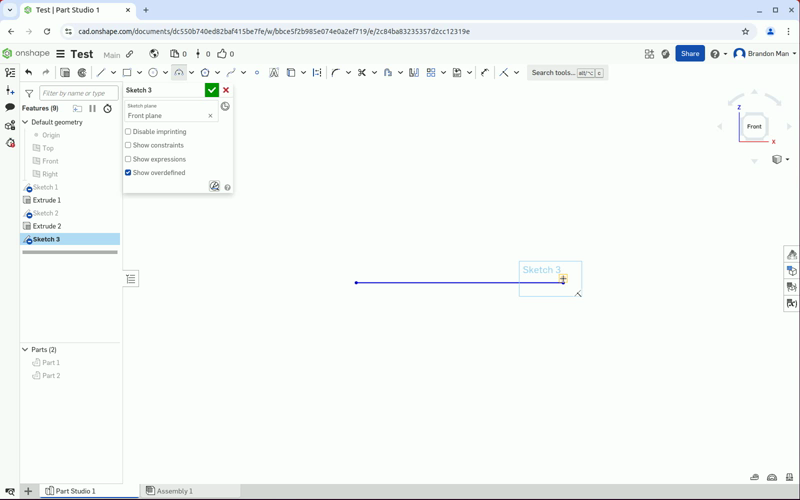
mouse_move(563, 269)
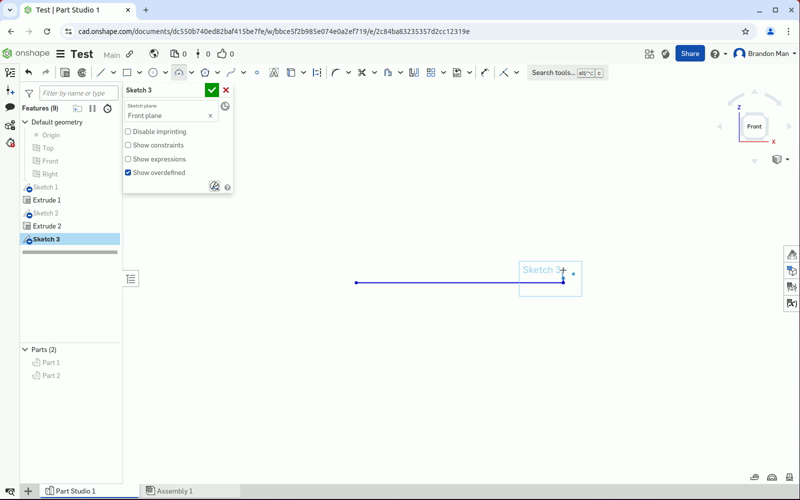
click(563, 269)
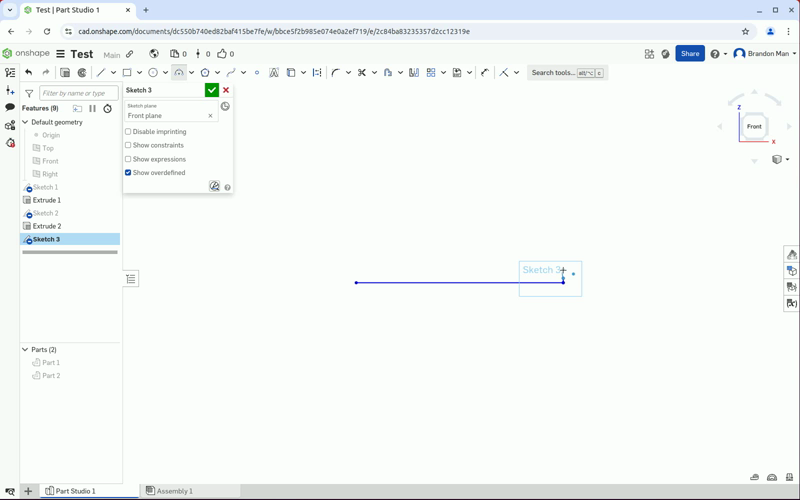
mouse_move(567, 273)
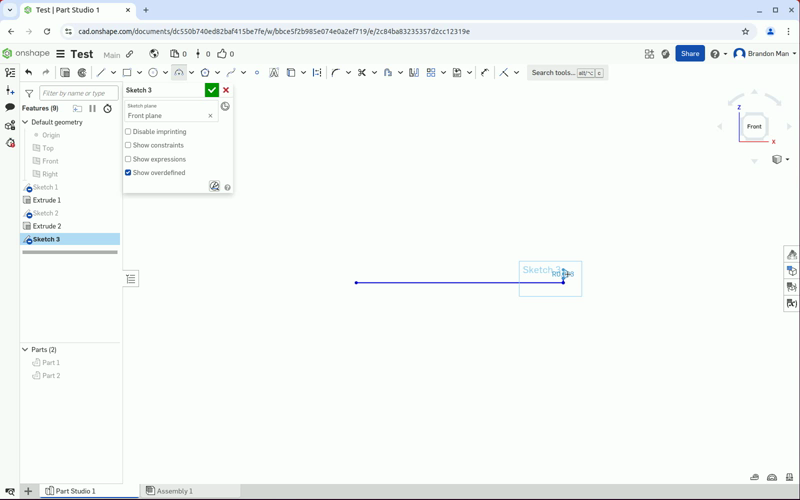
click(567, 273)
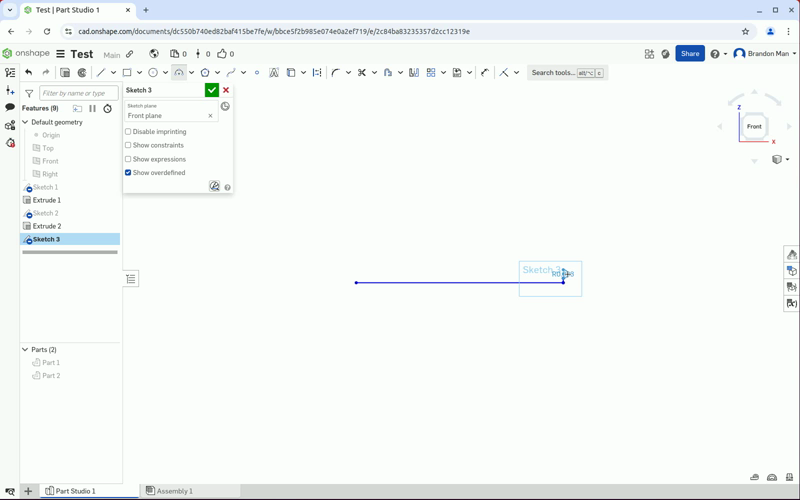
key_up(shift)
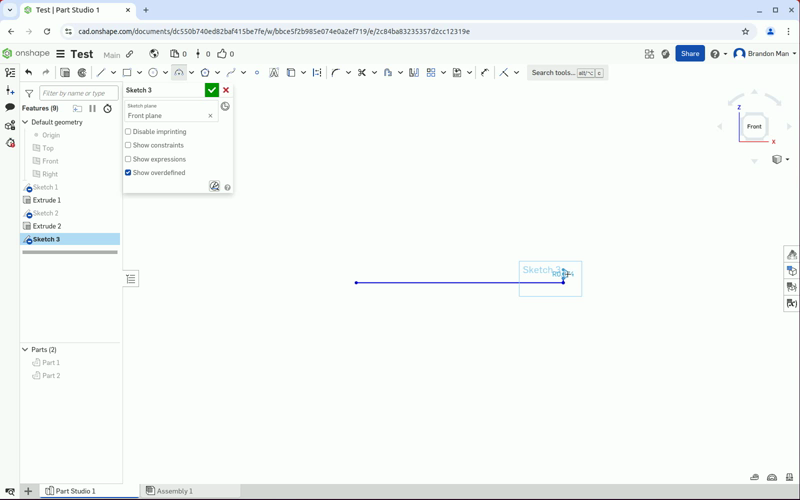
key(esc)
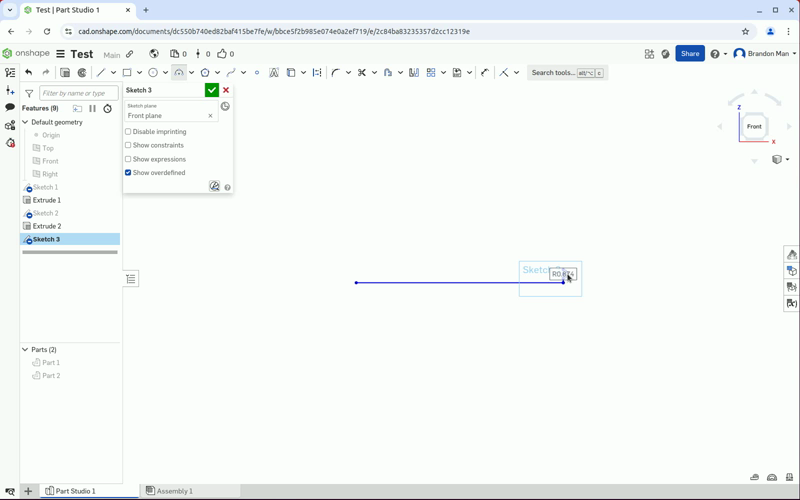
key(l)
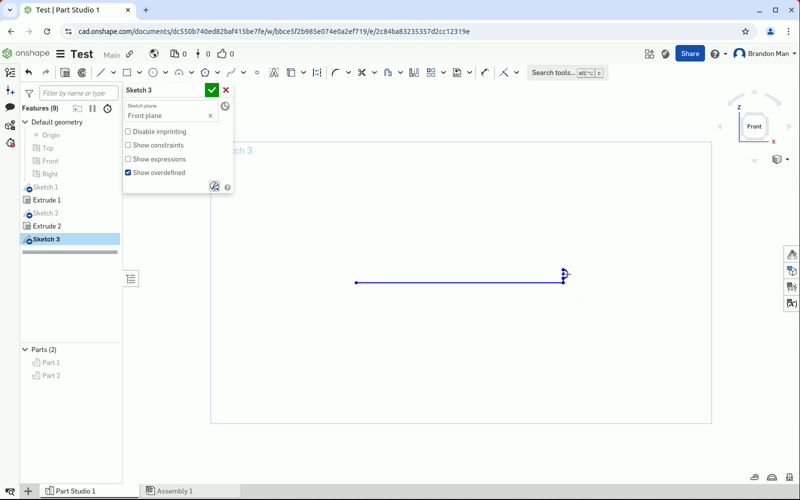
mouse_move(563, 269)
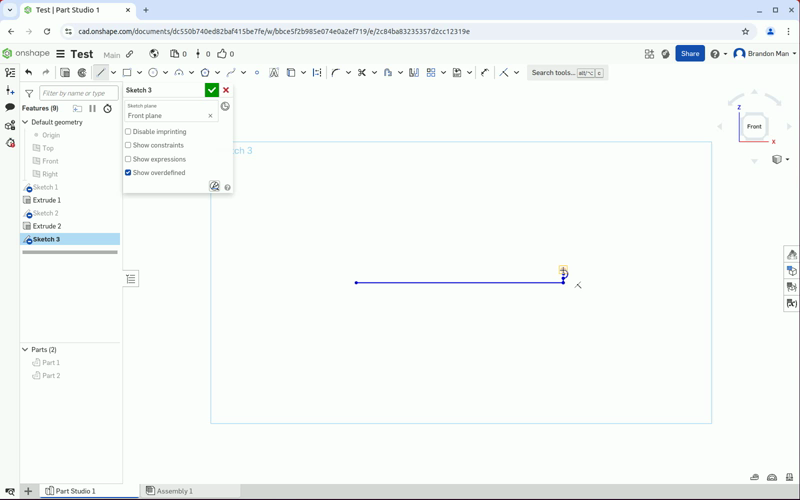
scroll(6)
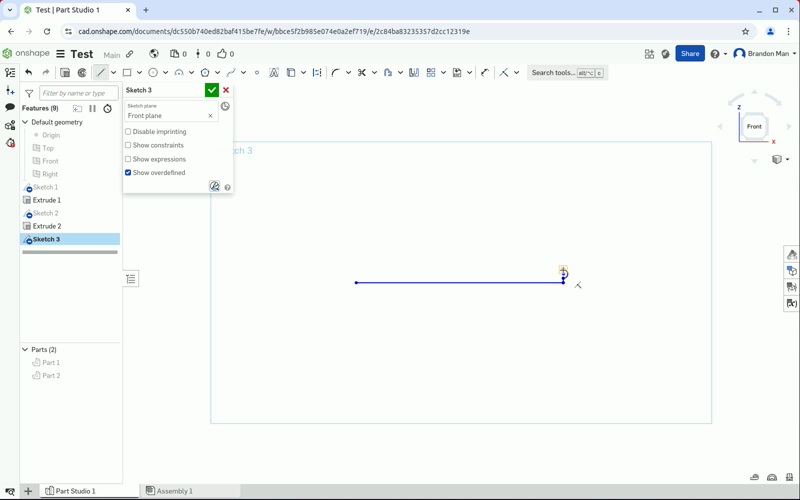
scroll(6)
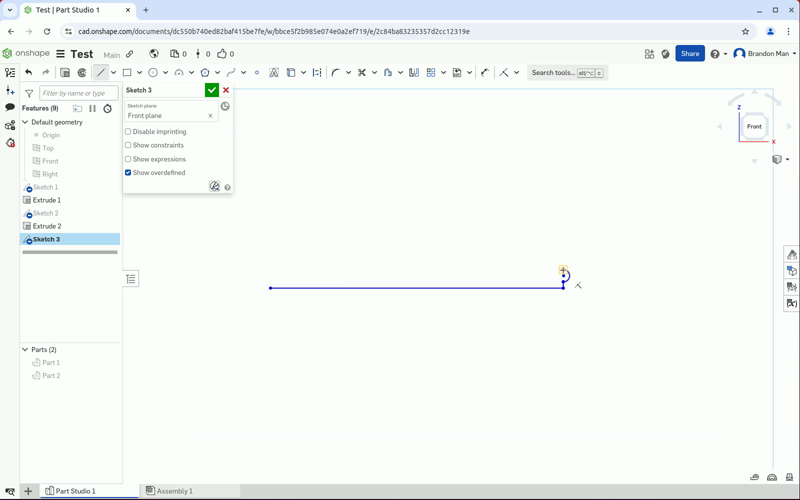
scroll(6)
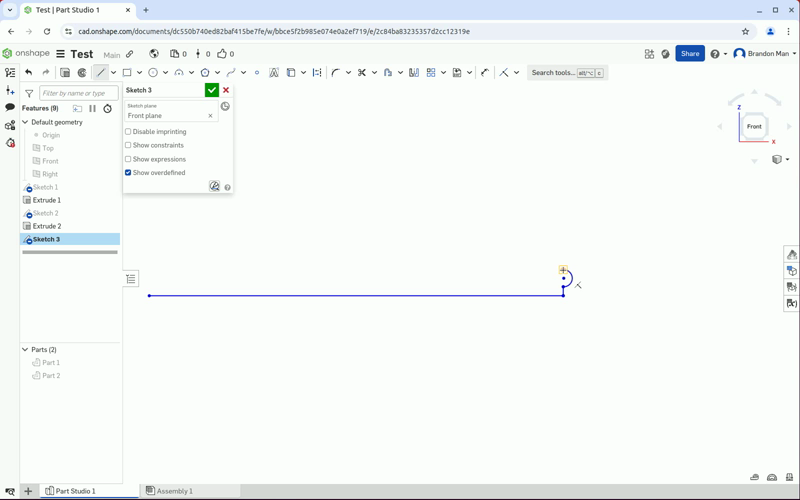
scroll(6)
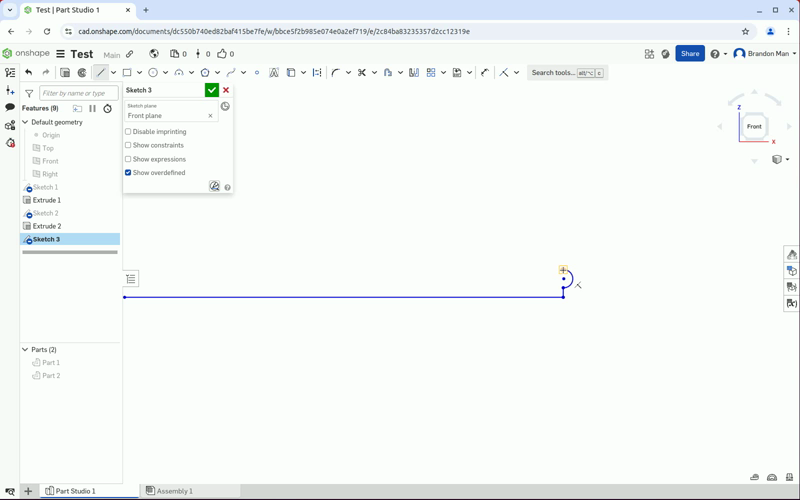
scroll(6)
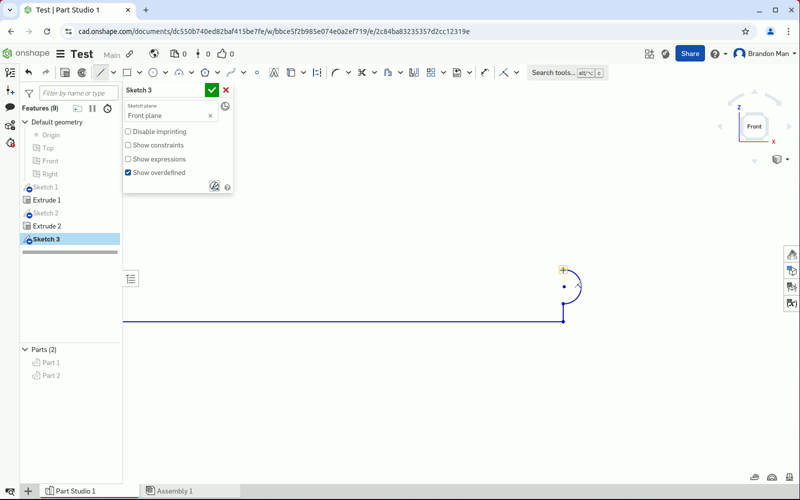
scroll(6)
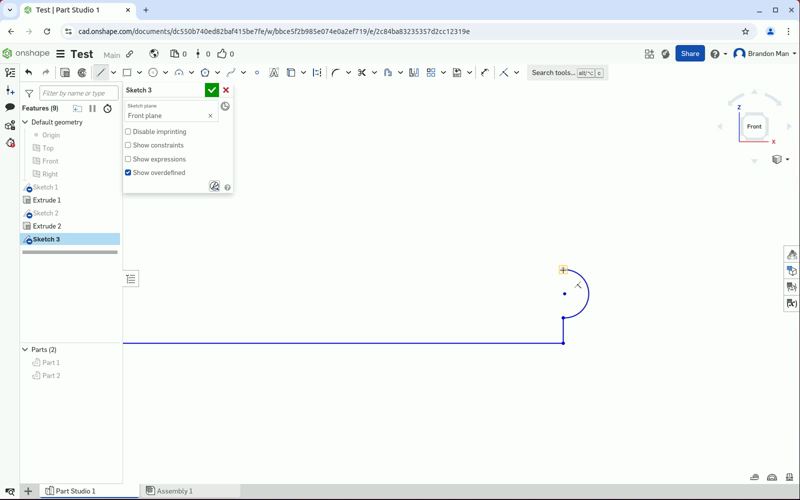
scroll(6)
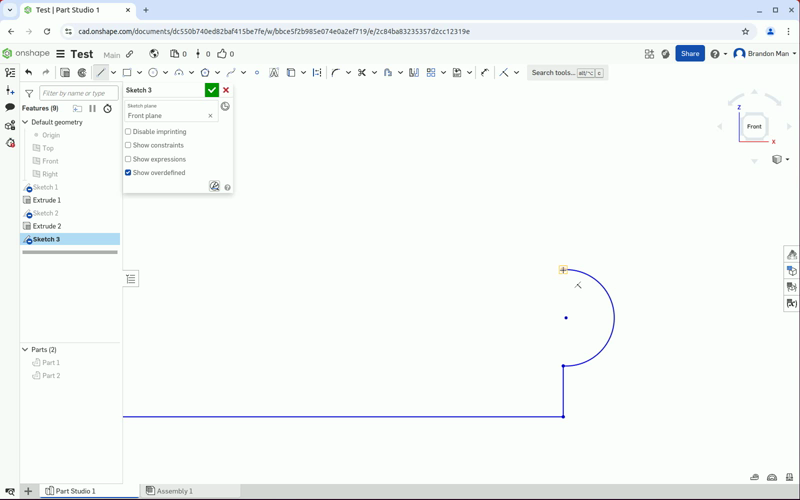
click(563, 269)
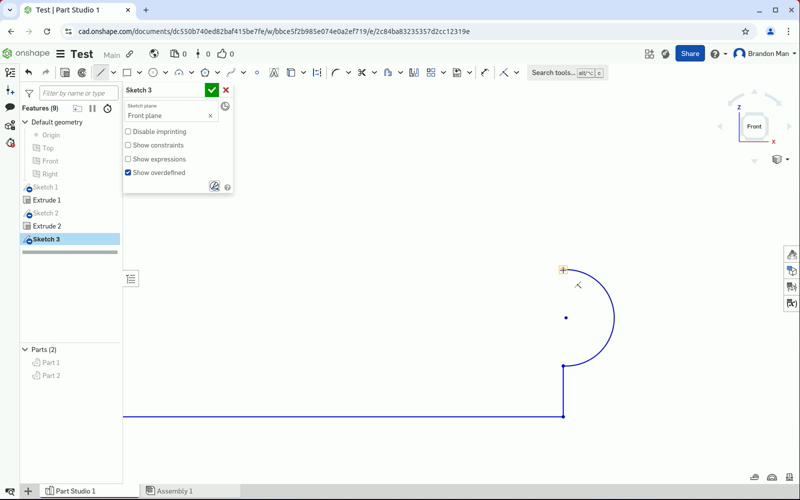
scroll(-6)
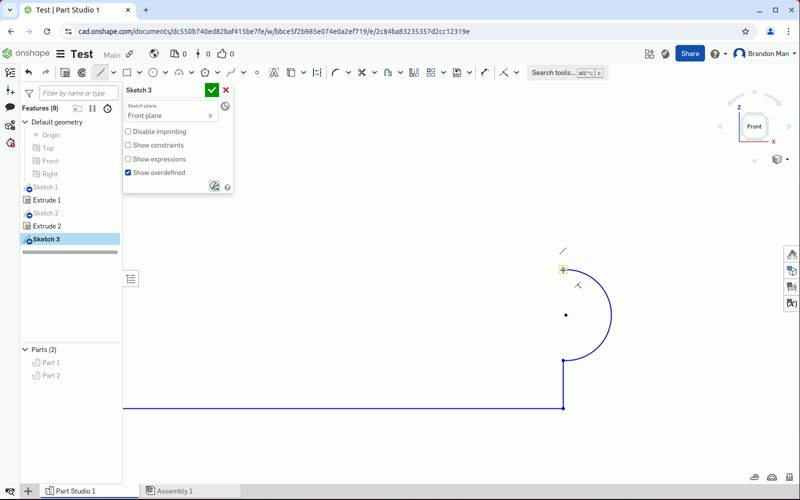
scroll(-6)
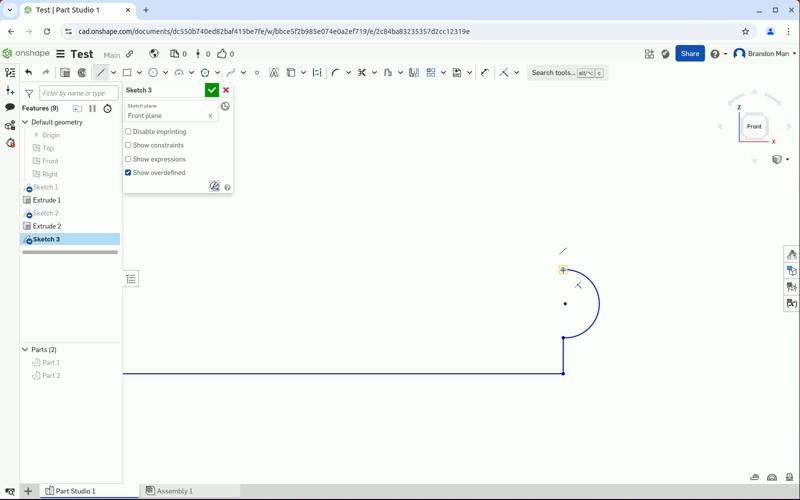
scroll(-6)
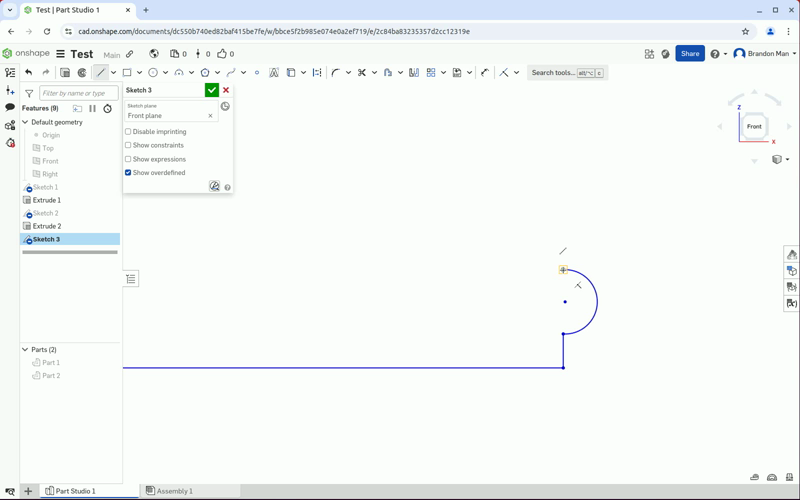
scroll(-6)
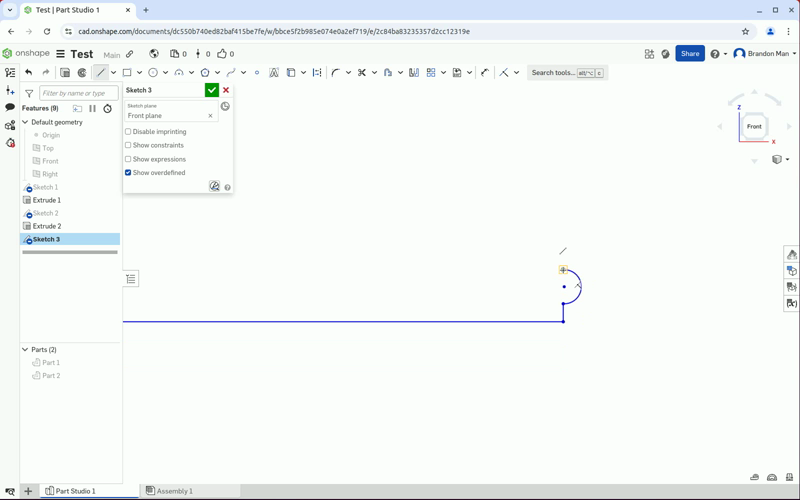
scroll(-6)
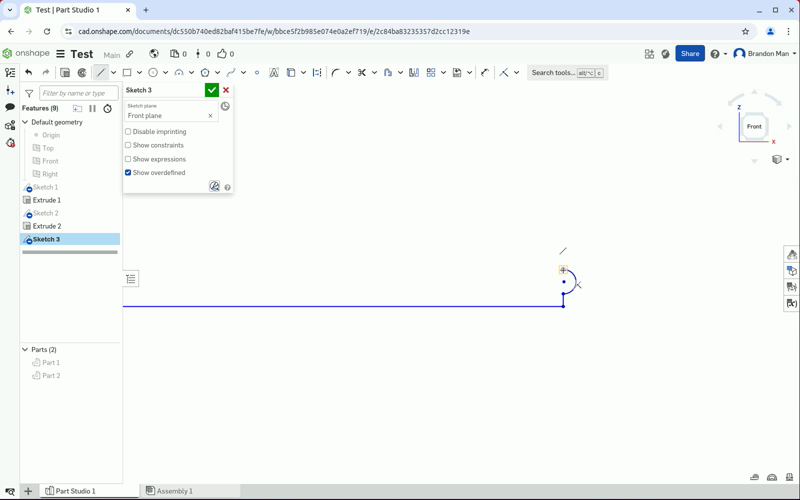
scroll(-6)
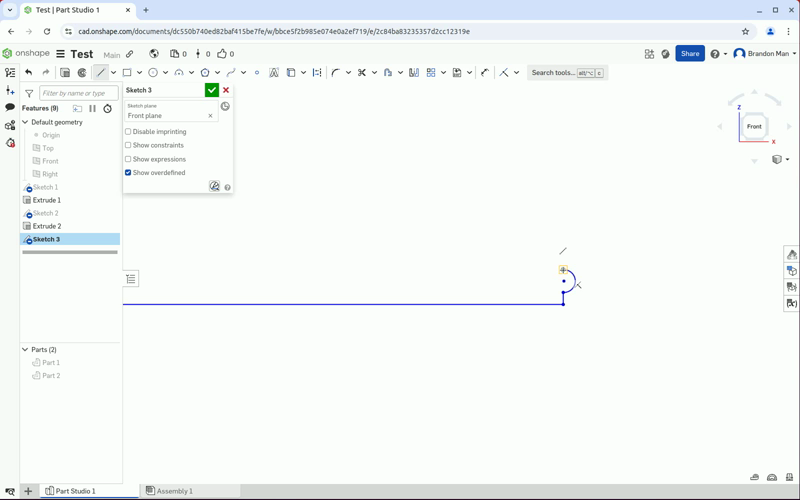
scroll(-6)
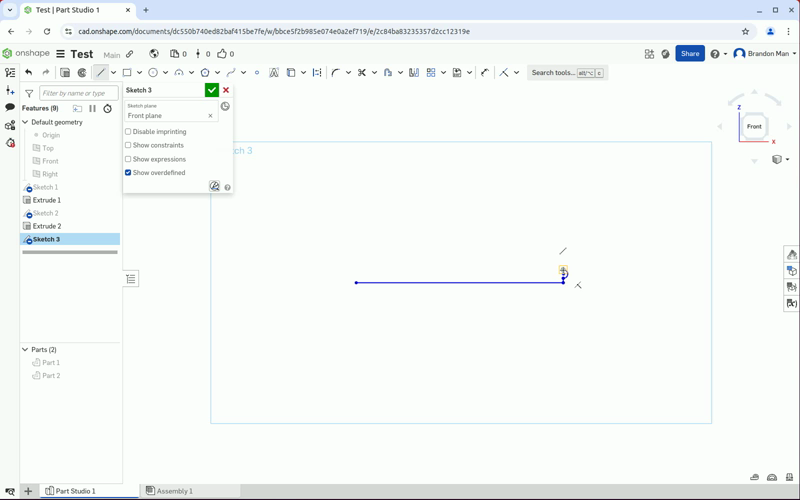
key_down(shift)
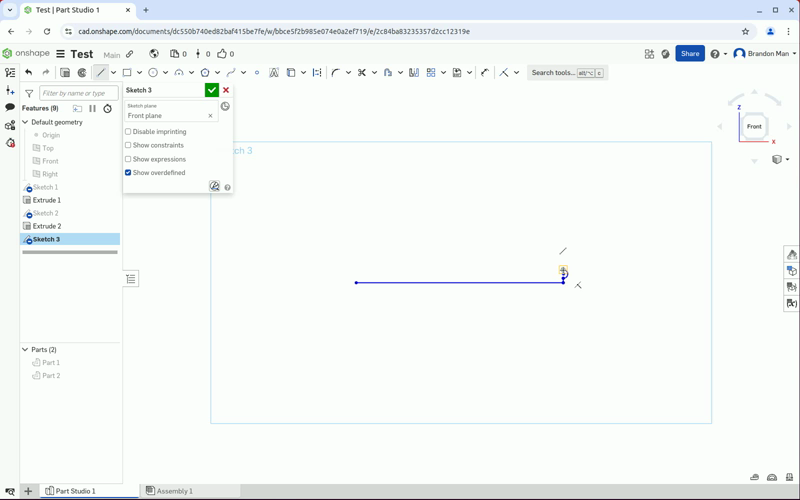
mouse_move(589, 269)
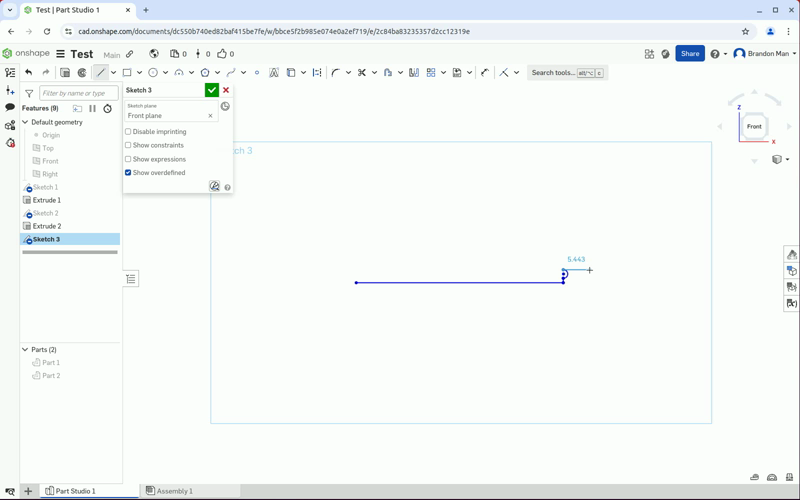
mouse_move(563, 267)
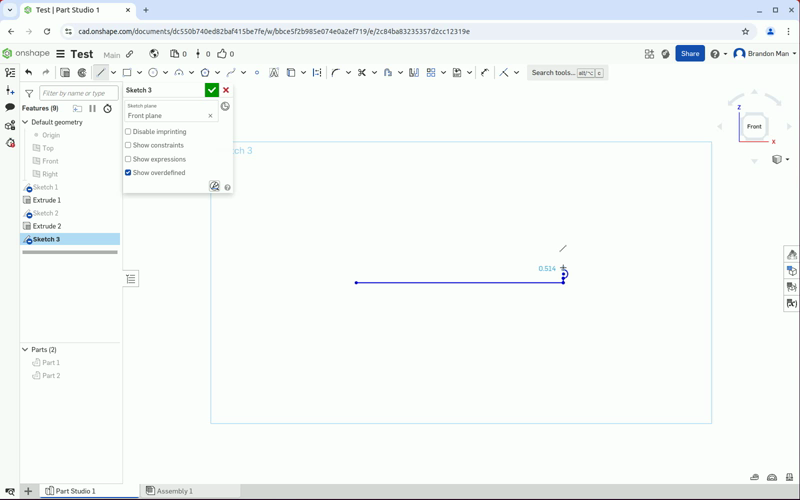
scroll(6)
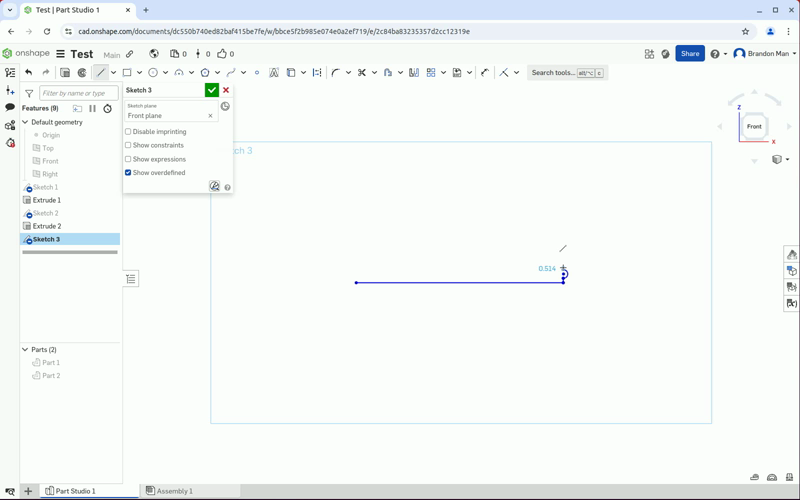
scroll(6)
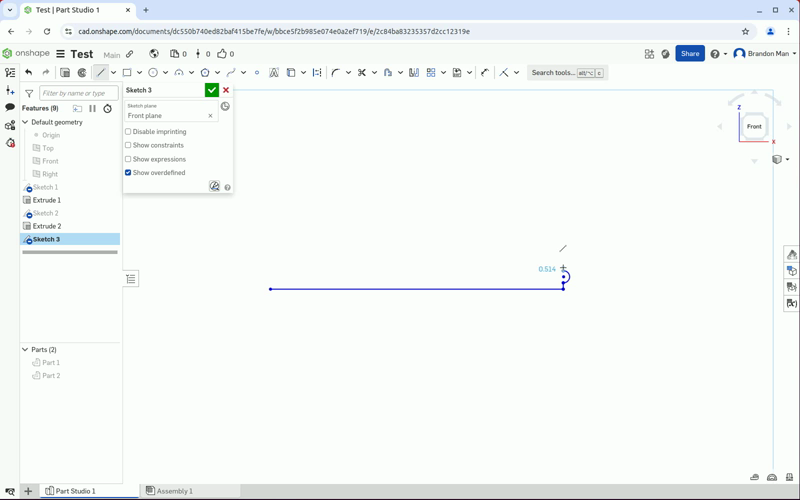
scroll(6)
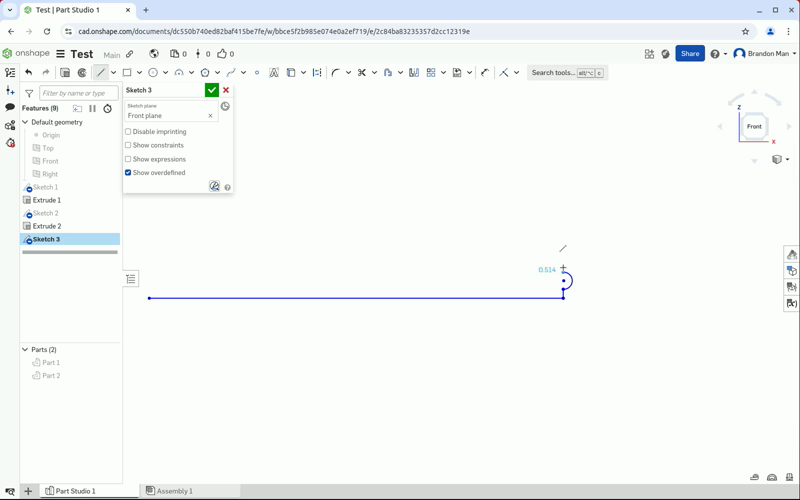
scroll(6)
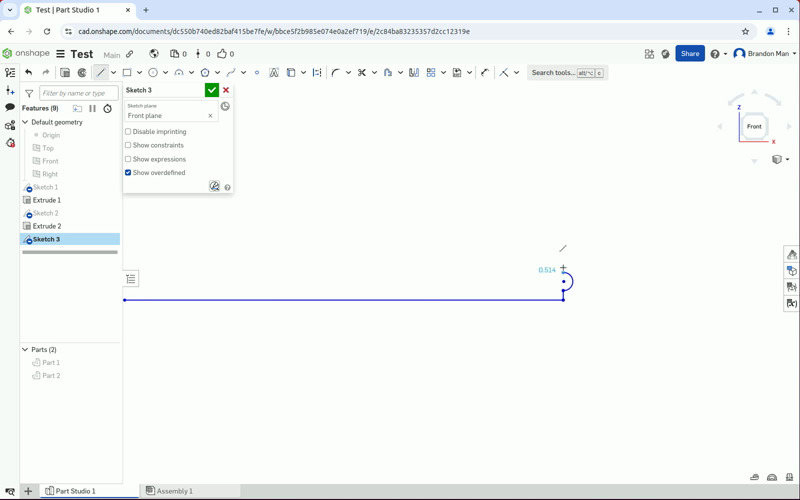
scroll(6)
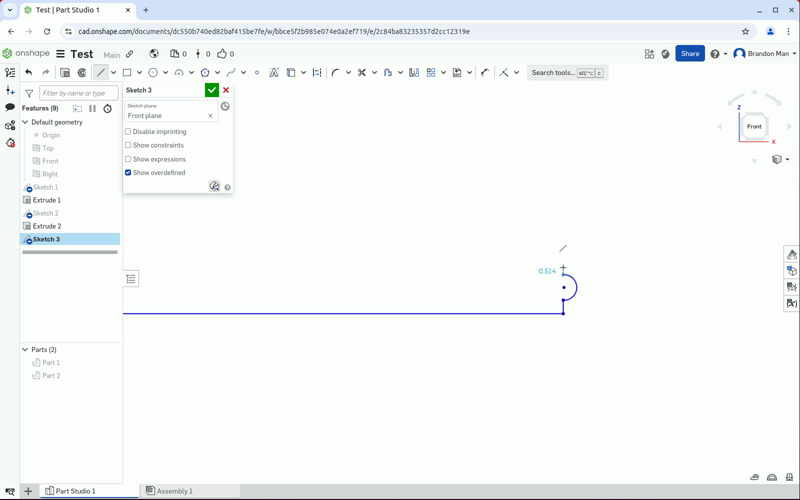
scroll(6)
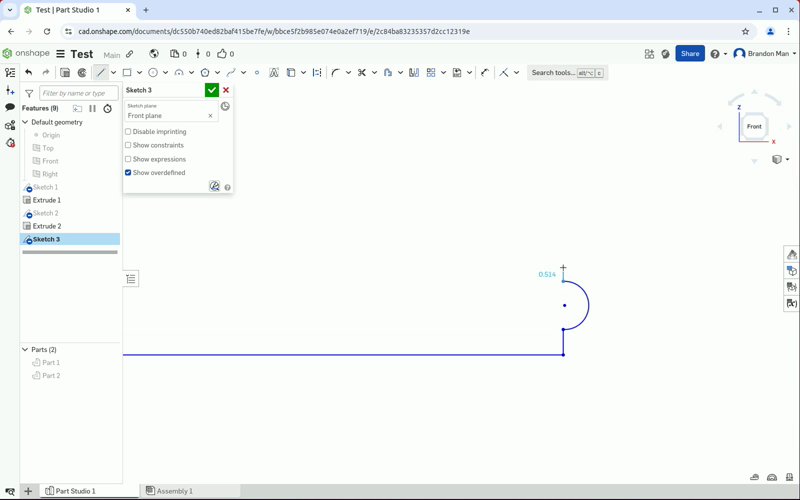
scroll(6)
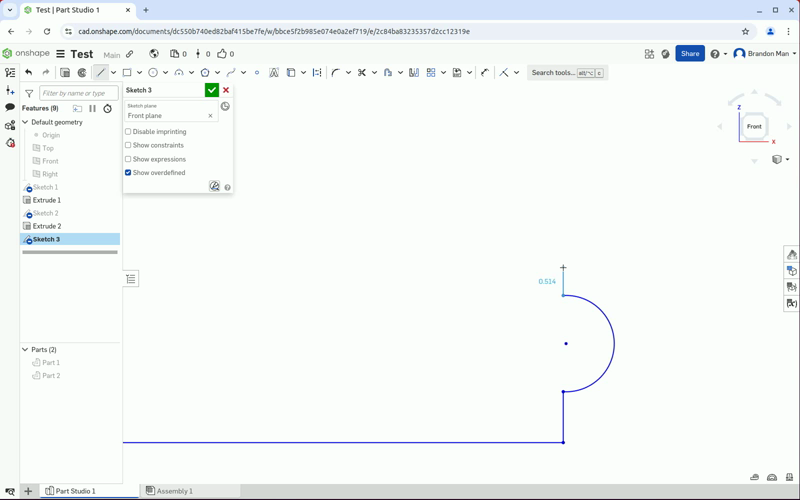
click(563, 267)
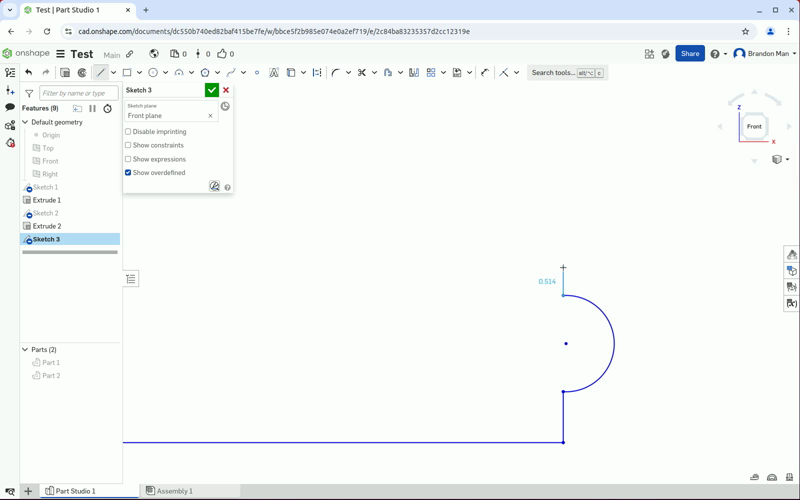
scroll(-6)
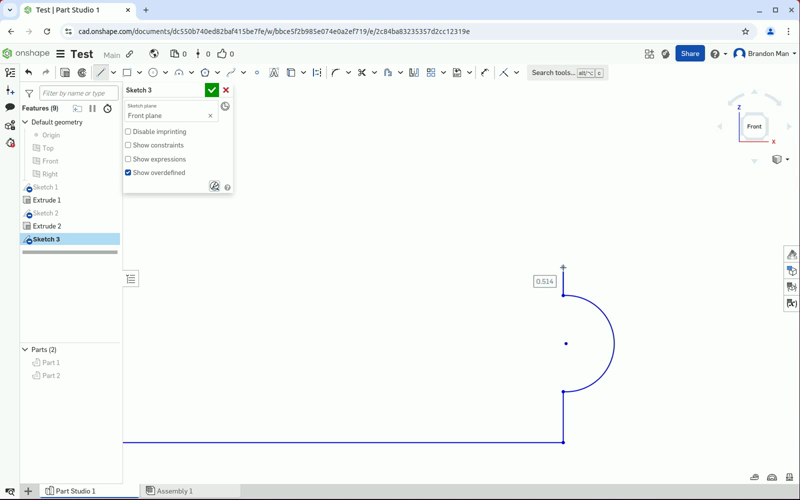
scroll(-6)
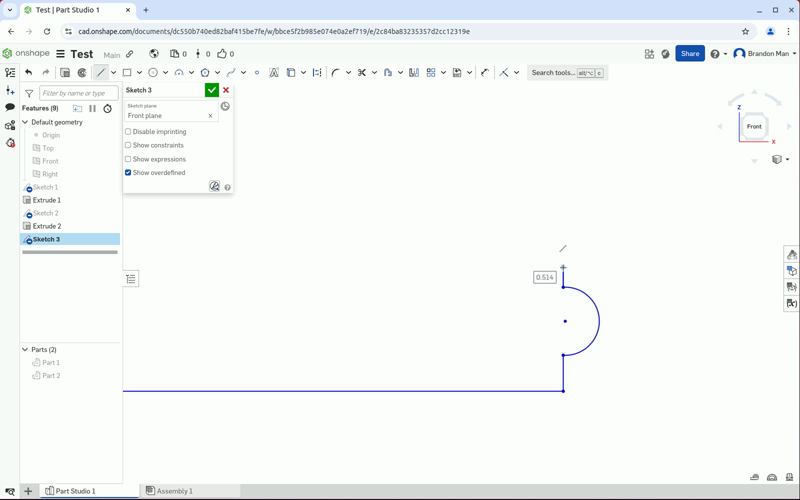
scroll(-6)
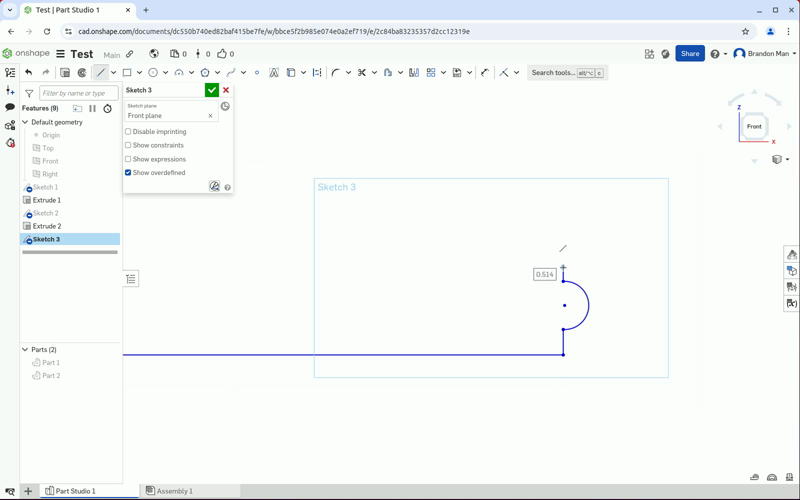
scroll(-6)
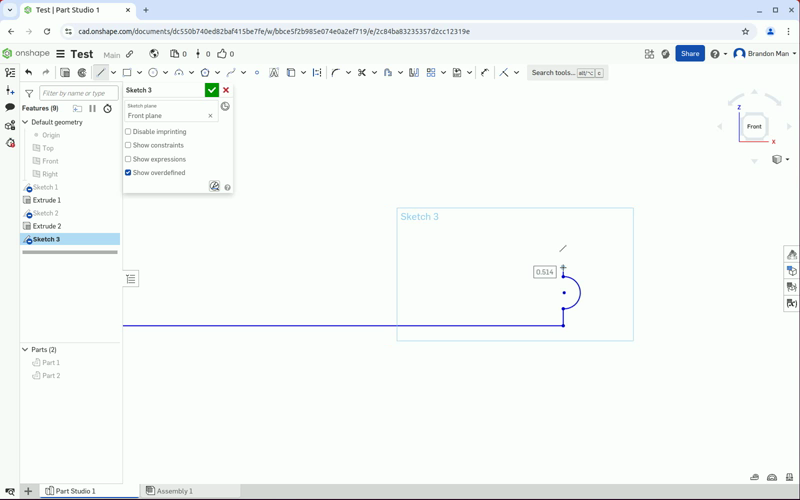
scroll(-6)
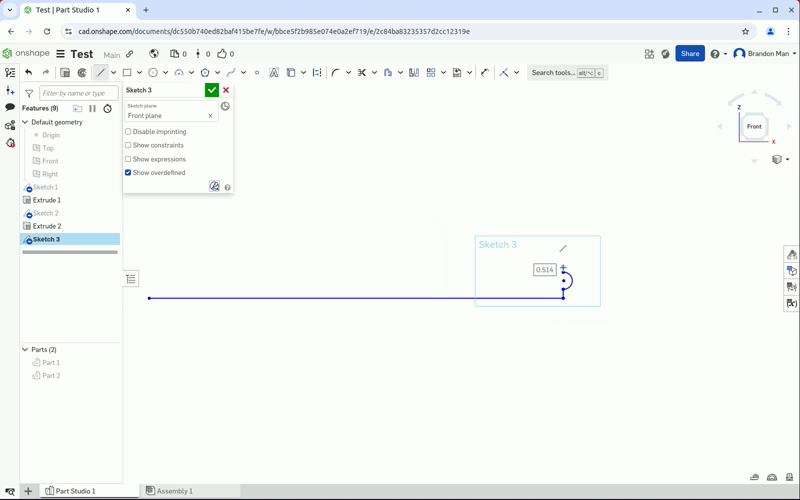
scroll(-6)
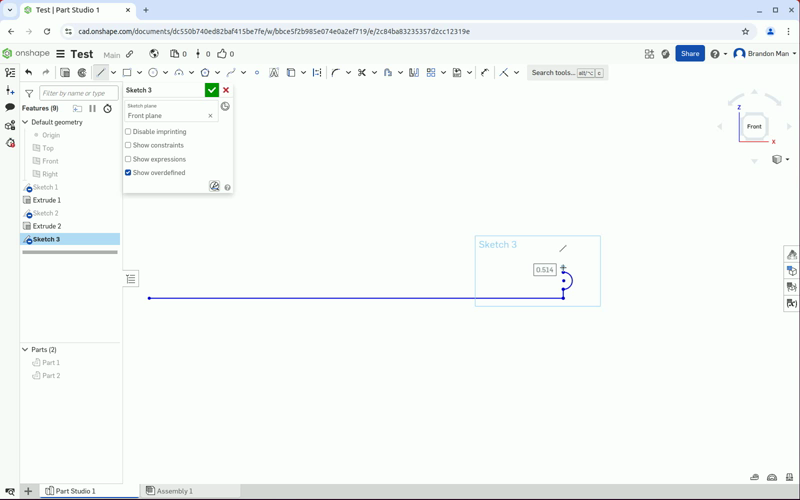
scroll(-6)
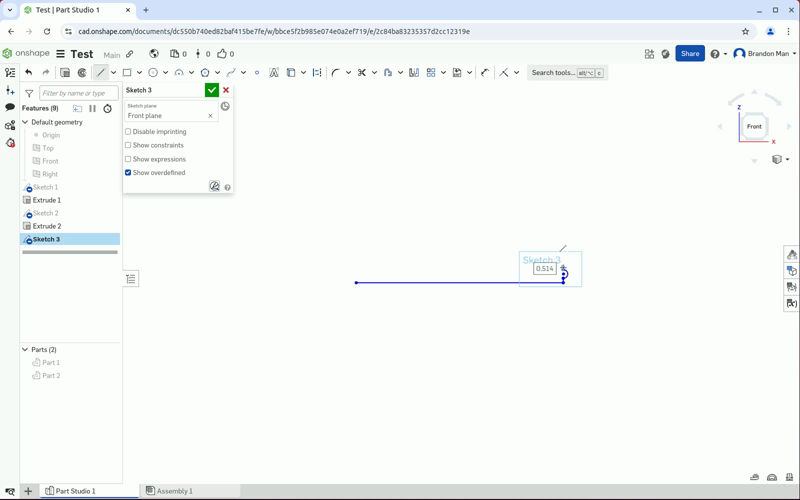
key_up(shift)
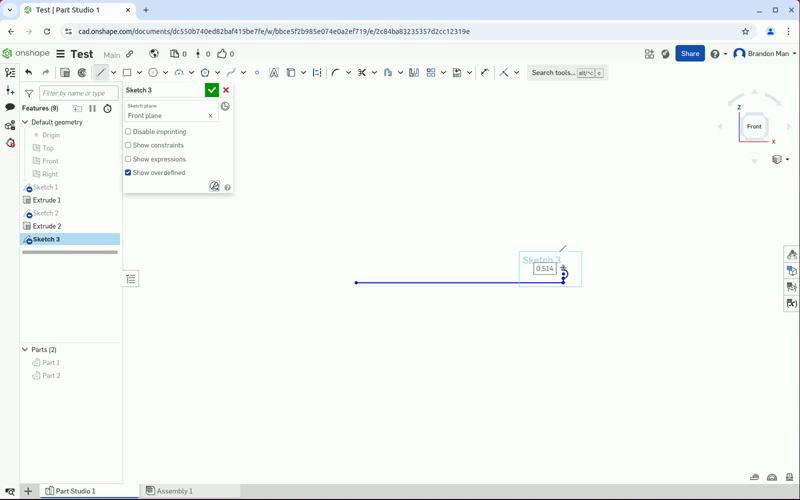
key_down(shift)
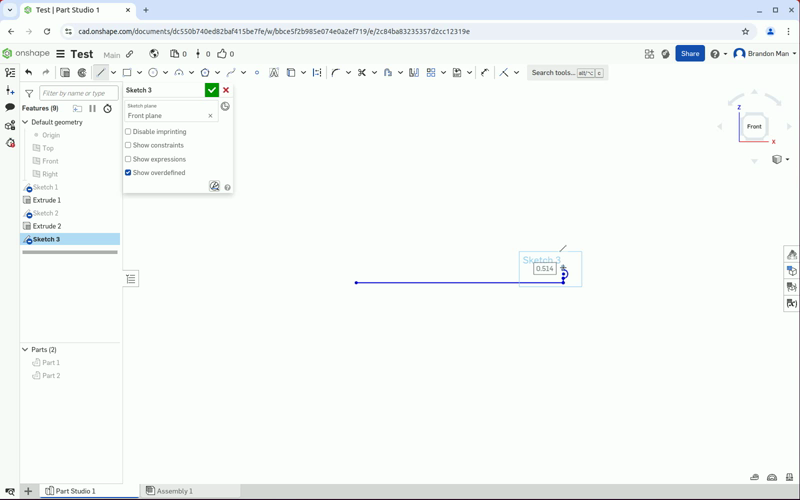
mouse_move(356, 267)
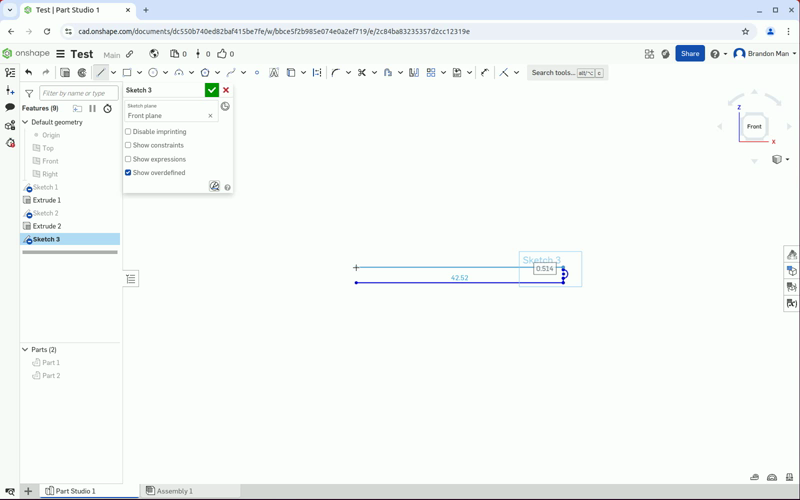
click(356, 267)
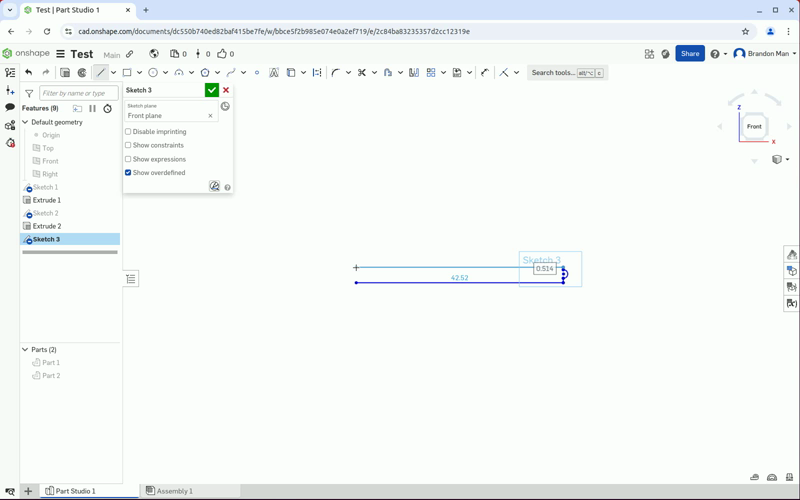
key_up(shift)
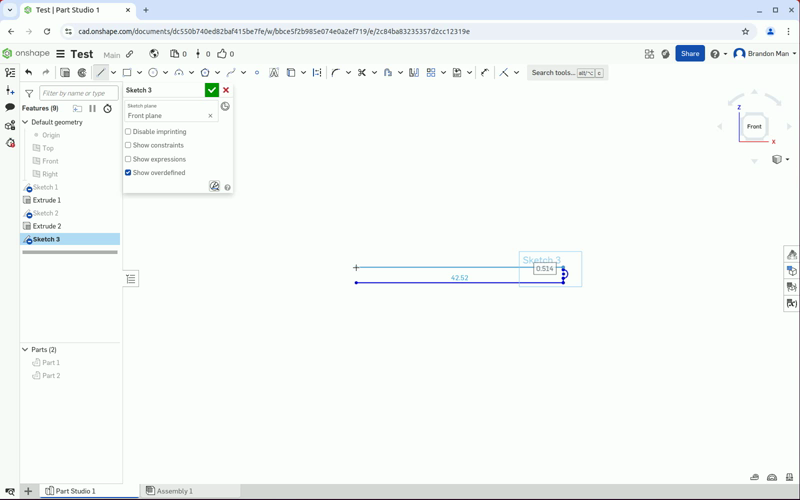
key_down(shift)
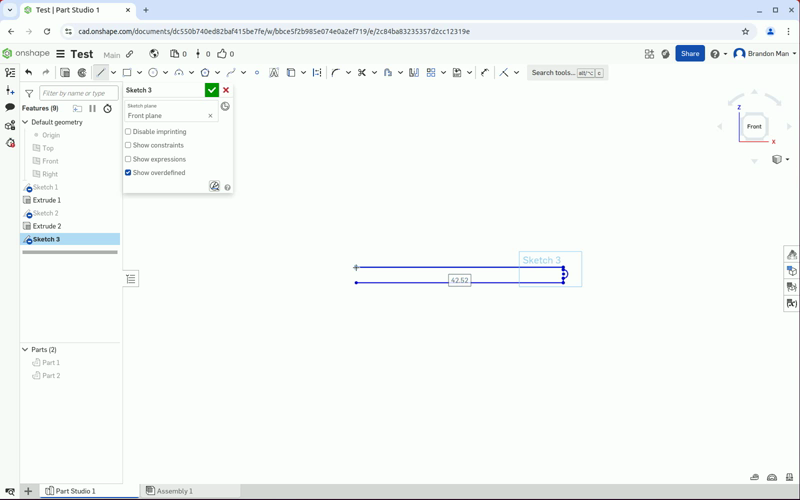
mouse_move(386, 267)
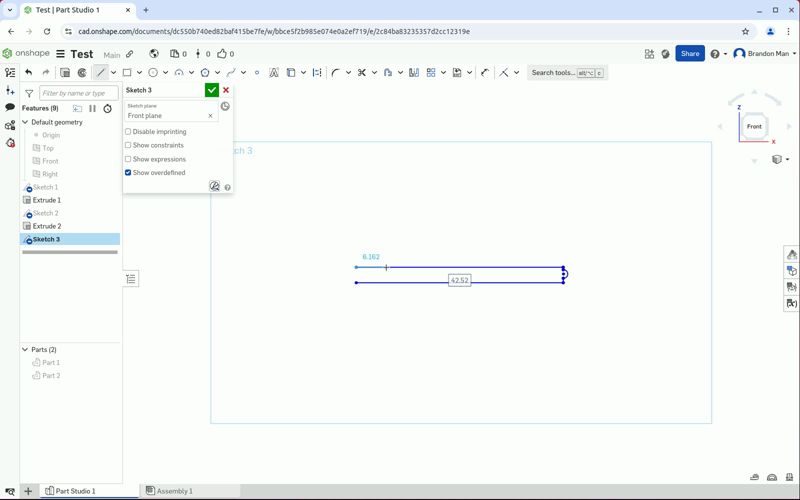
mouse_move(356, 269)
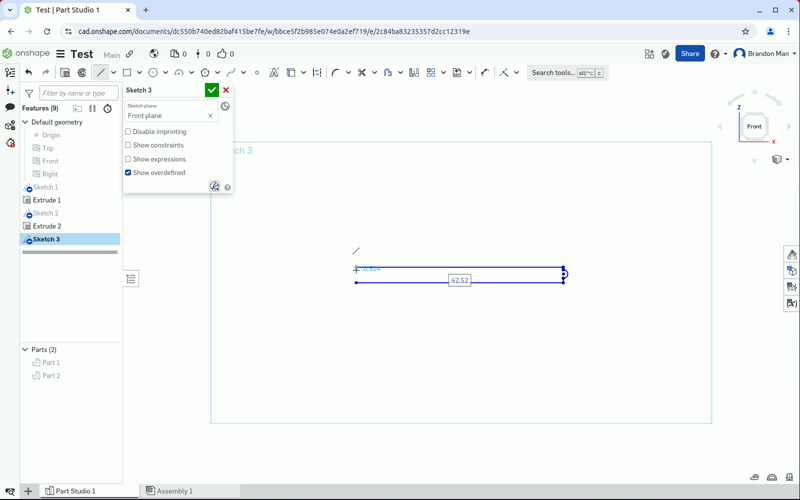
scroll(6)
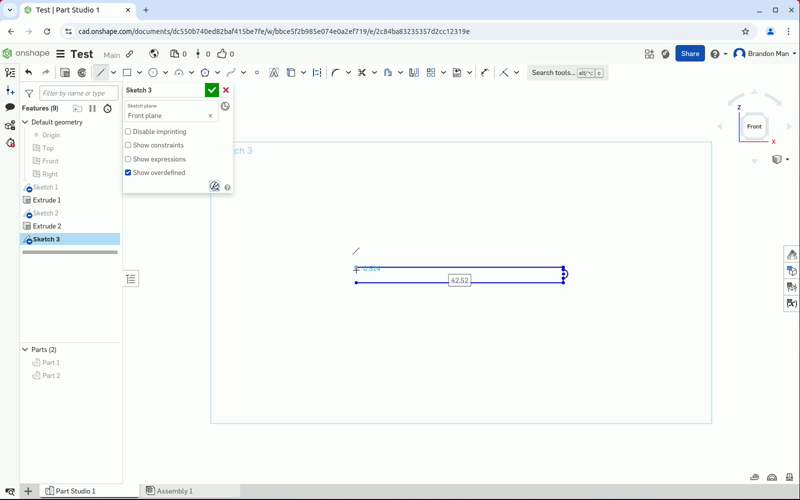
scroll(6)
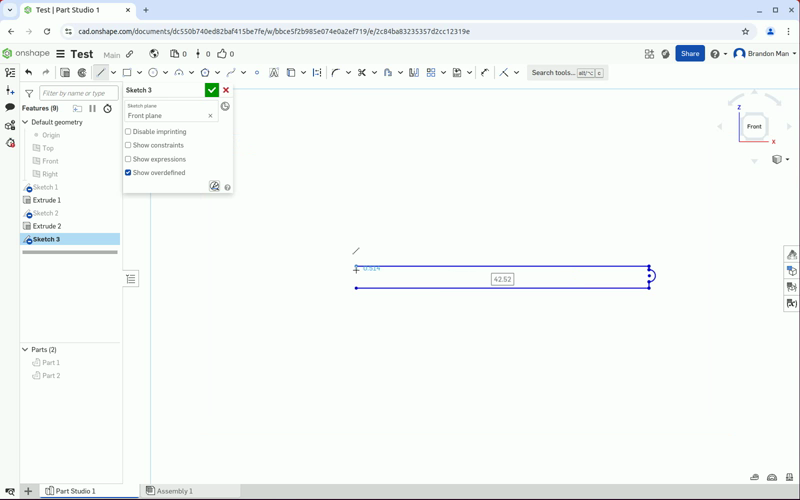
scroll(6)
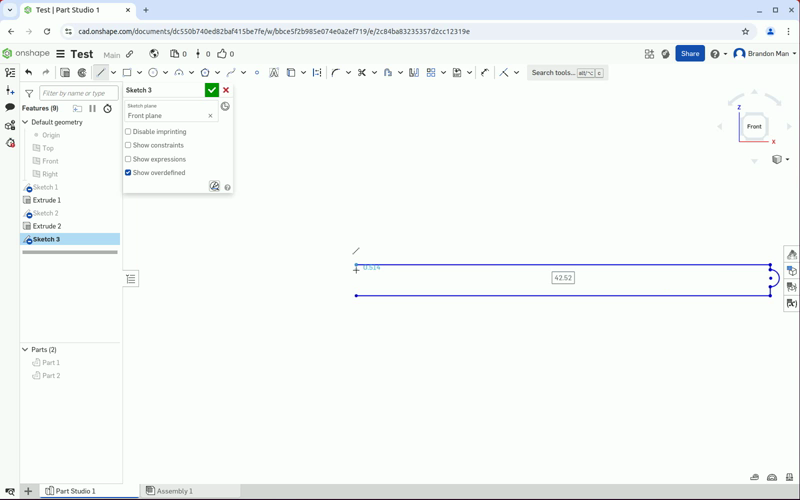
scroll(6)
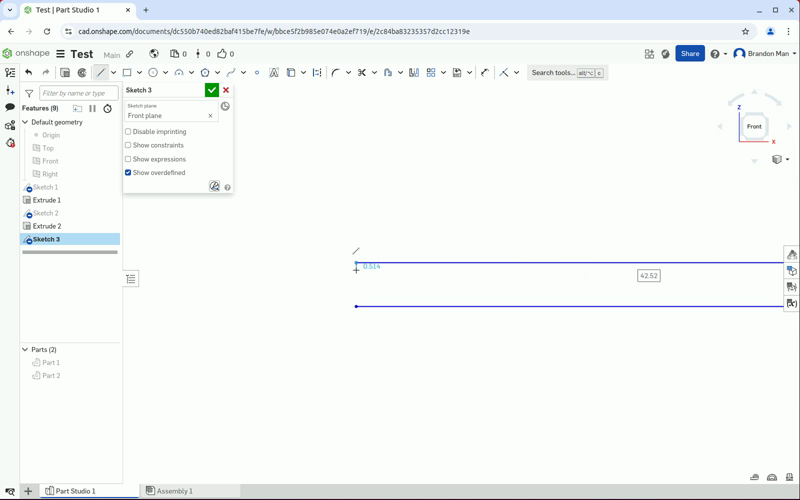
scroll(6)
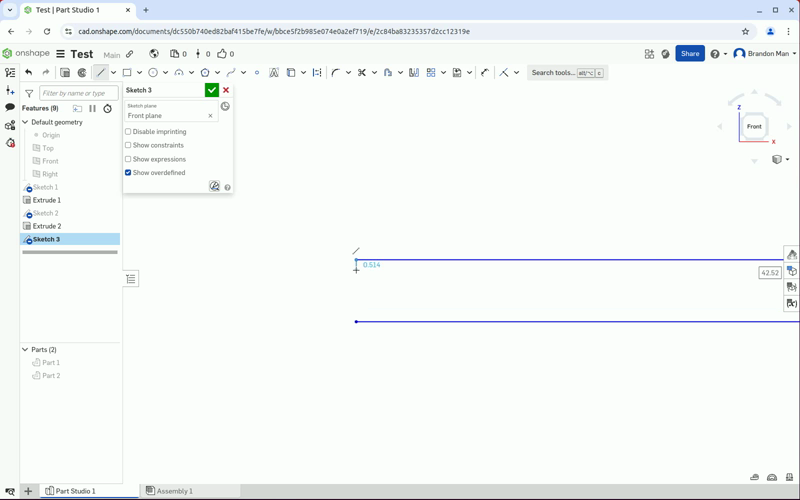
scroll(6)
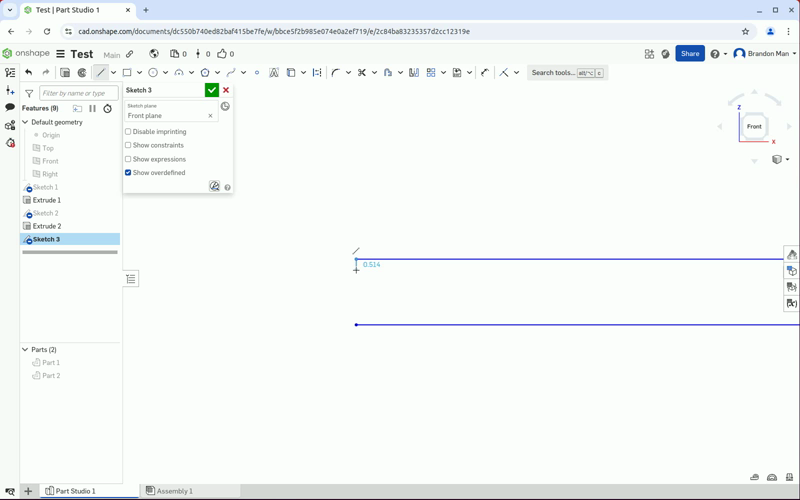
scroll(6)
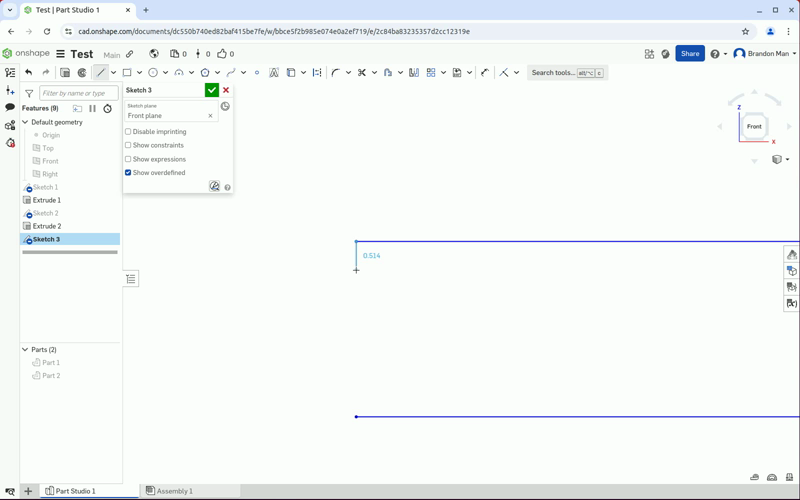
click(356, 269)
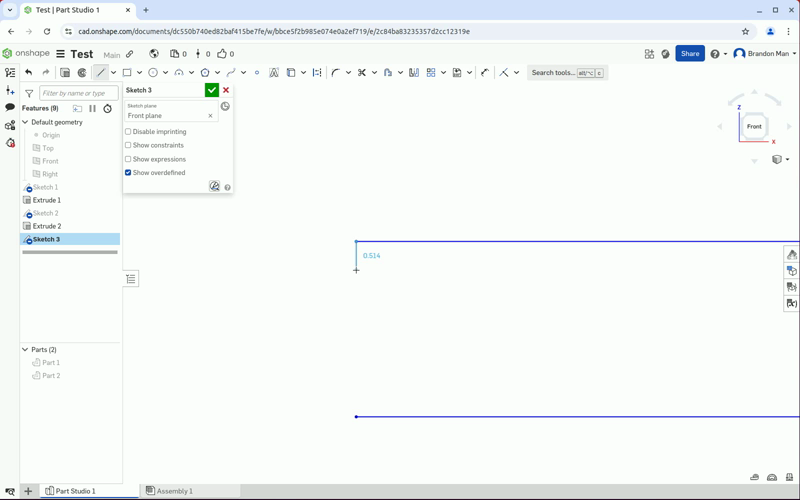
scroll(-6)
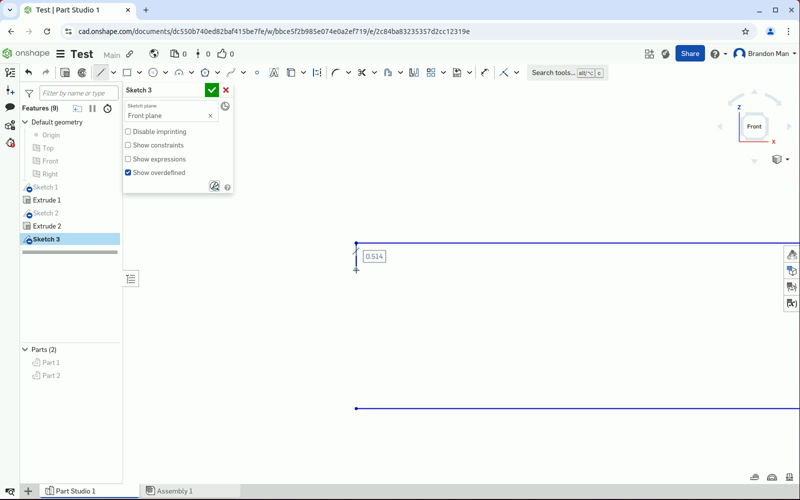
scroll(-6)
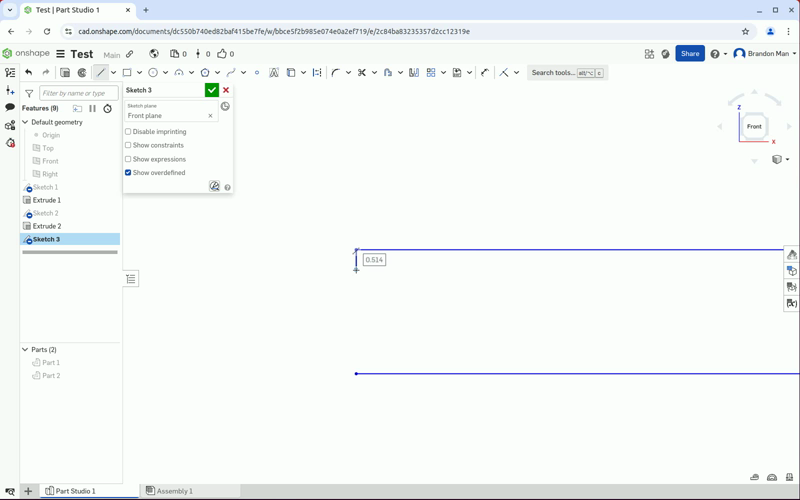
scroll(-6)
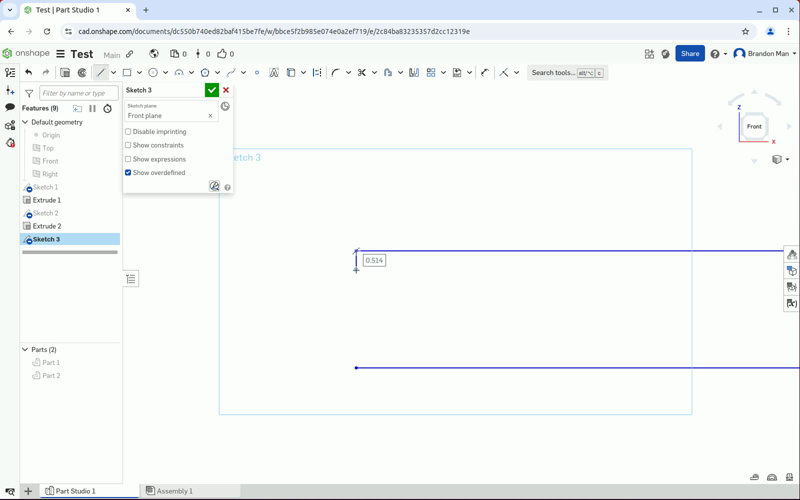
scroll(-6)
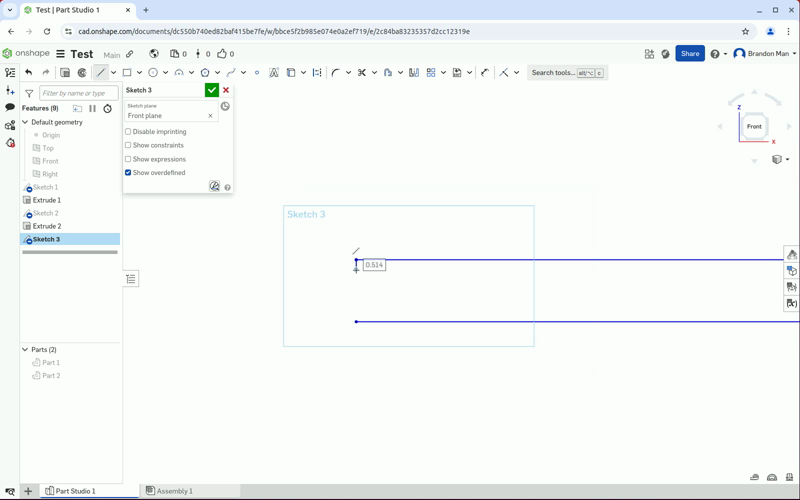
scroll(-6)
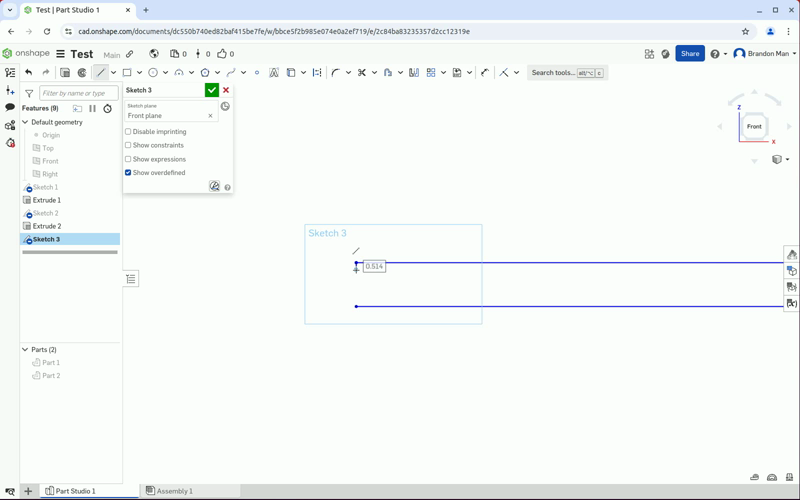
scroll(-6)
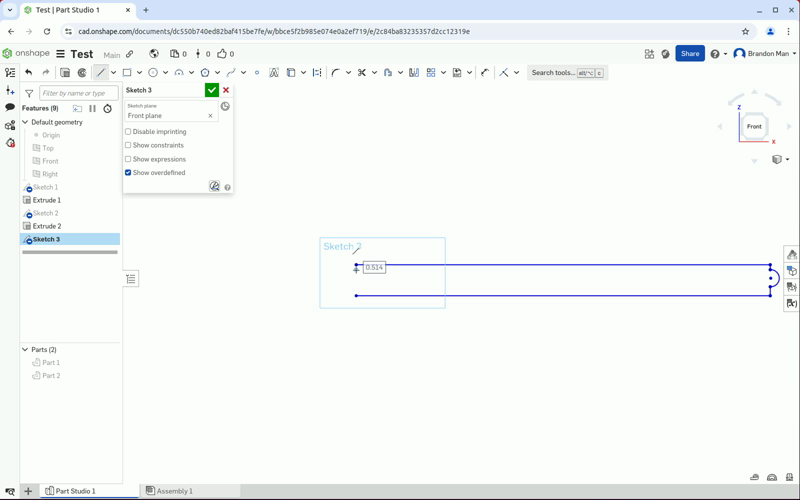
scroll(-6)
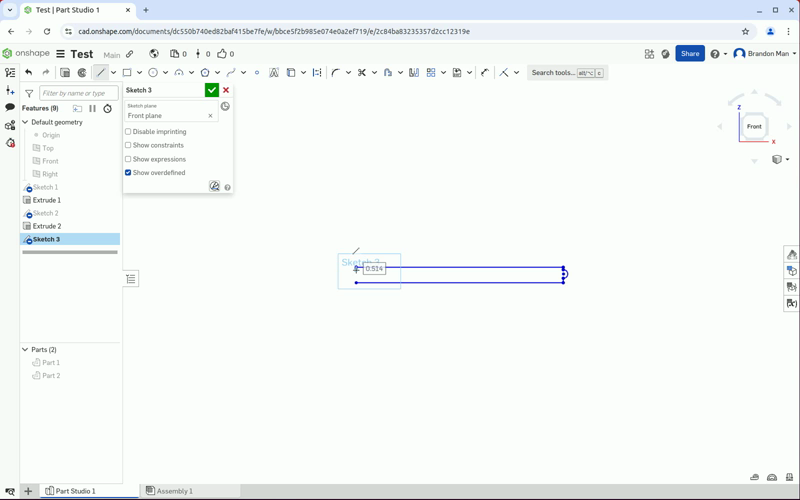
key_up(shift)
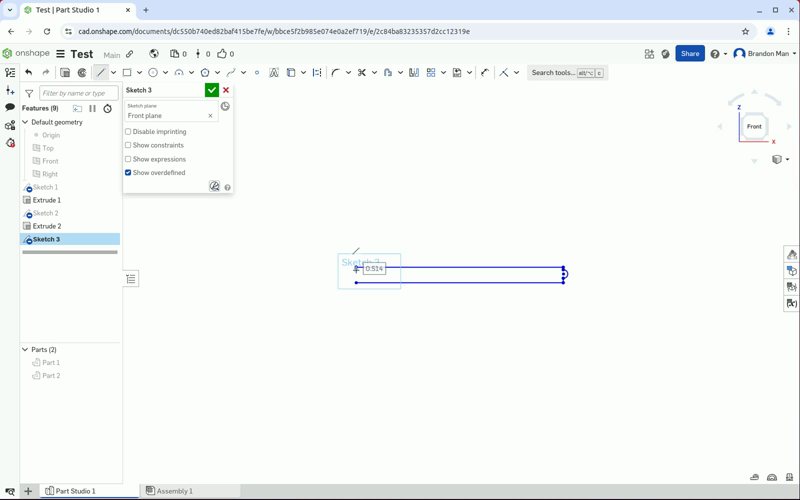
key(esc)
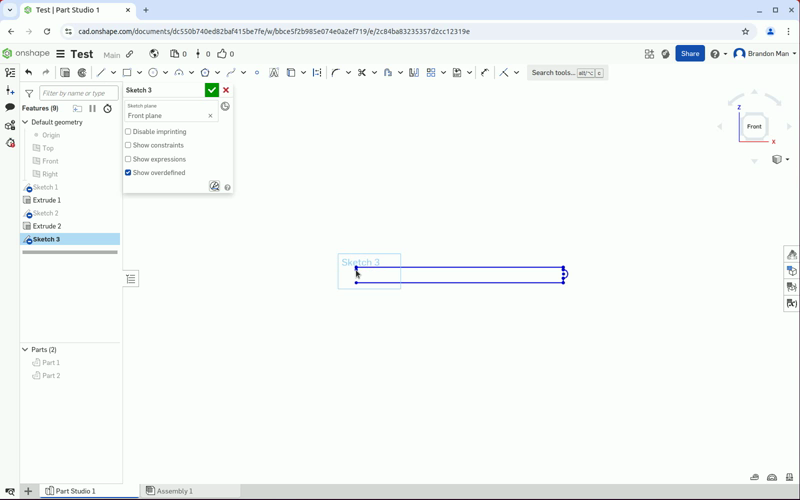
key(a)
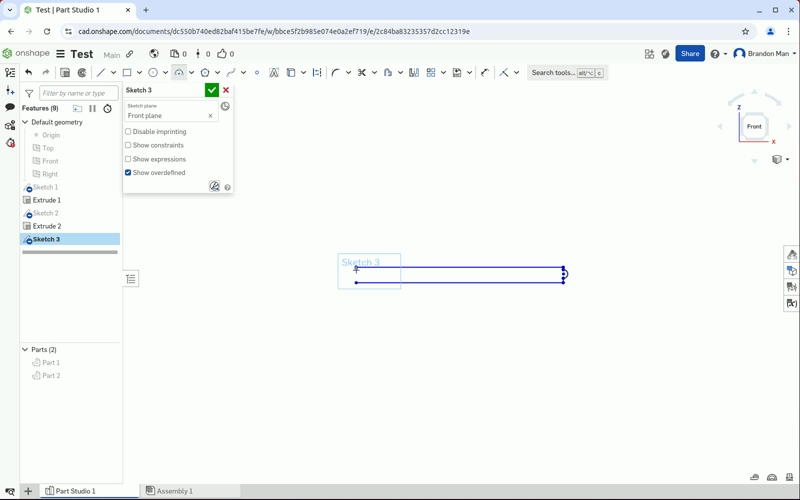
mouse_move(356, 269)
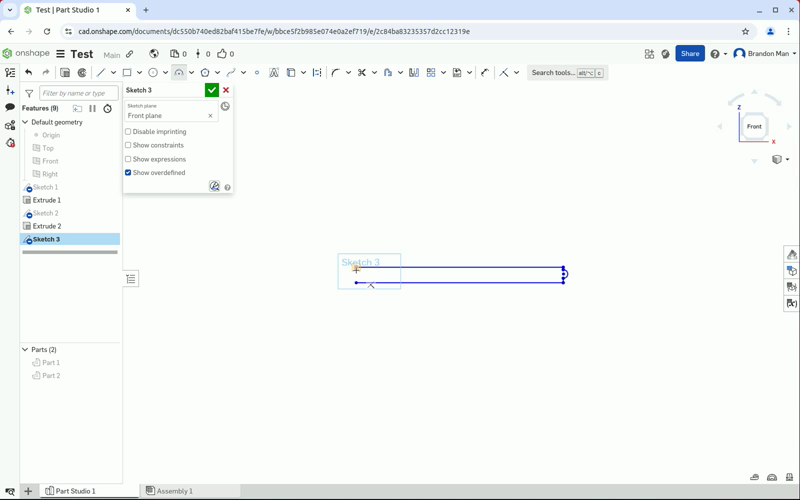
scroll(6)
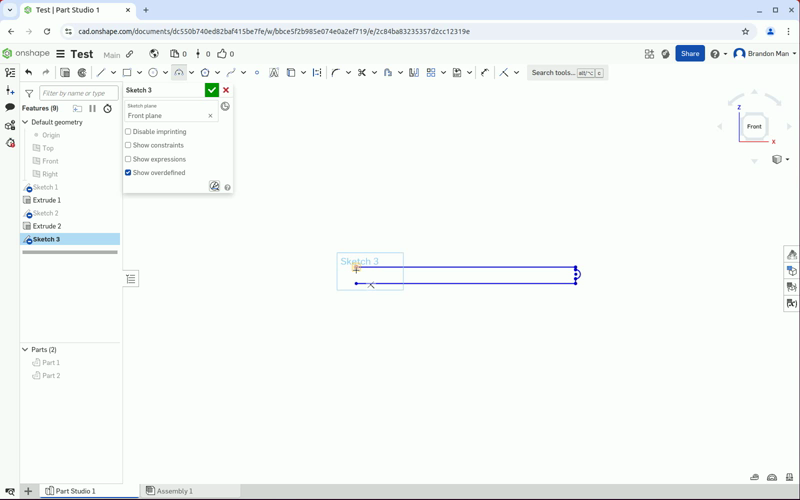
scroll(6)
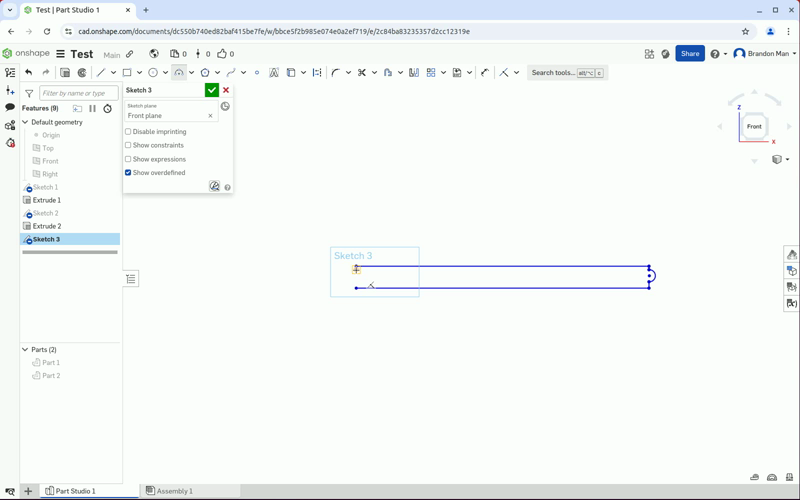
scroll(6)
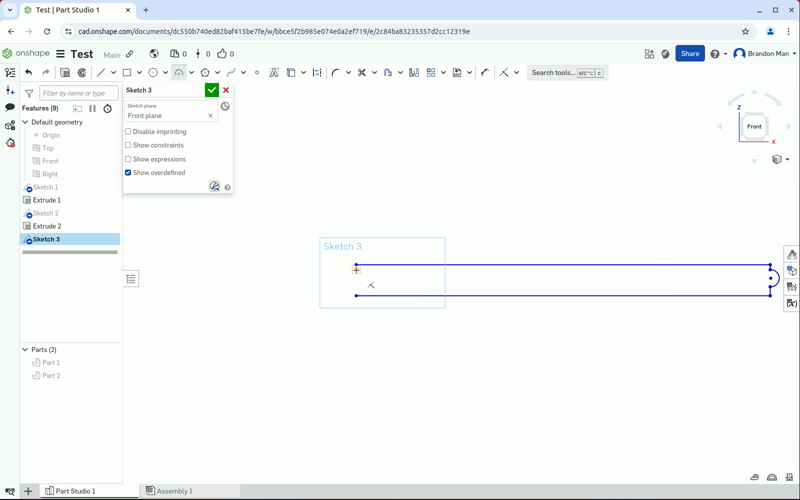
scroll(6)
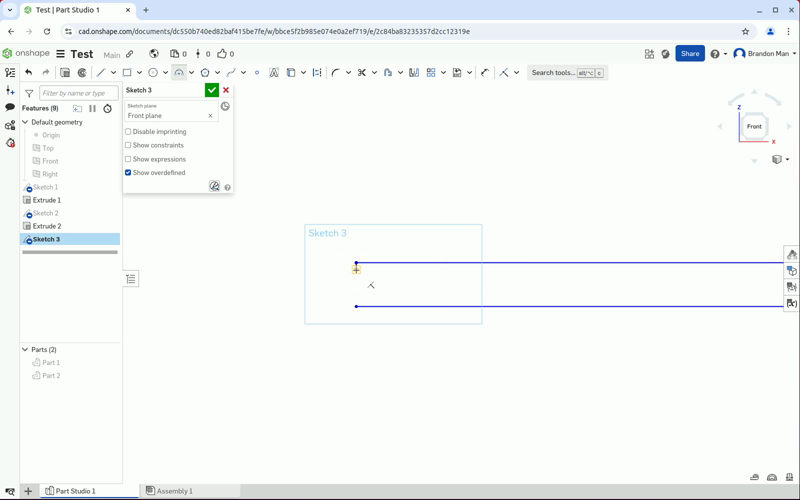
scroll(6)
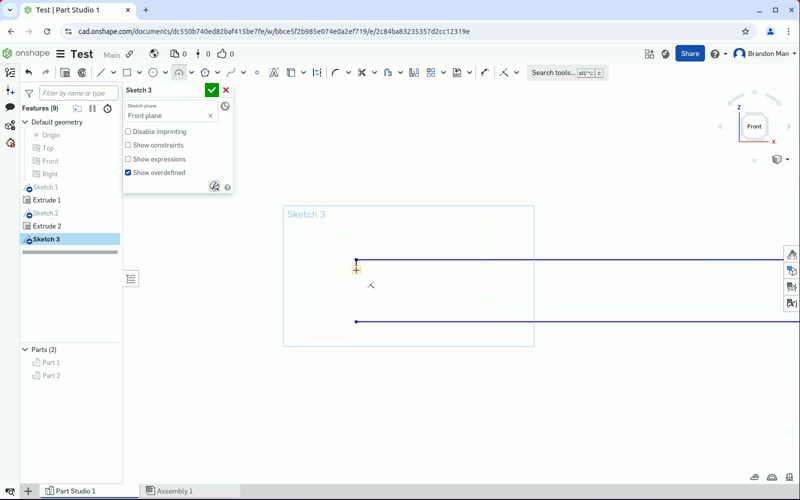
scroll(6)
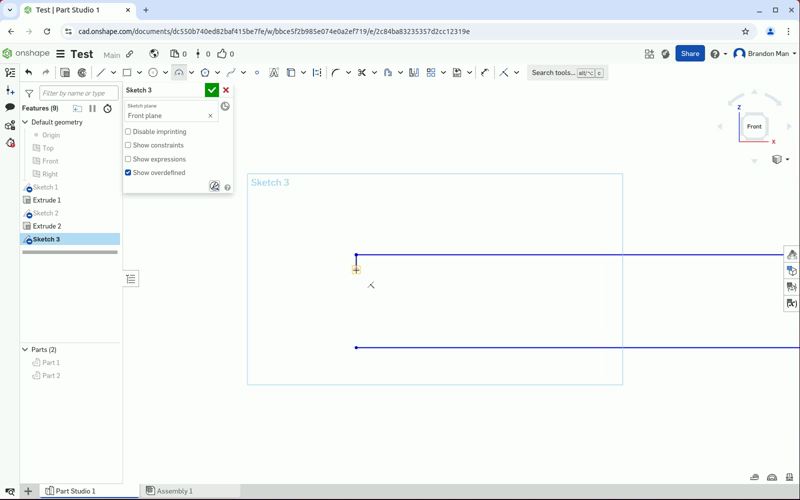
scroll(6)
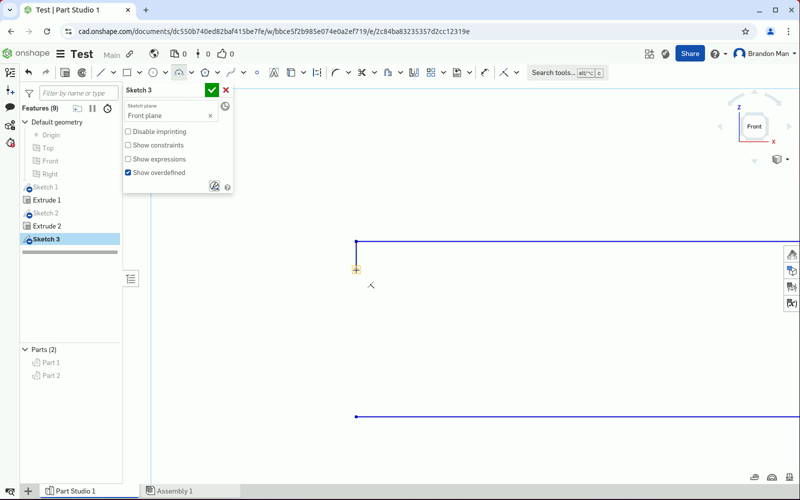
click(356, 269)
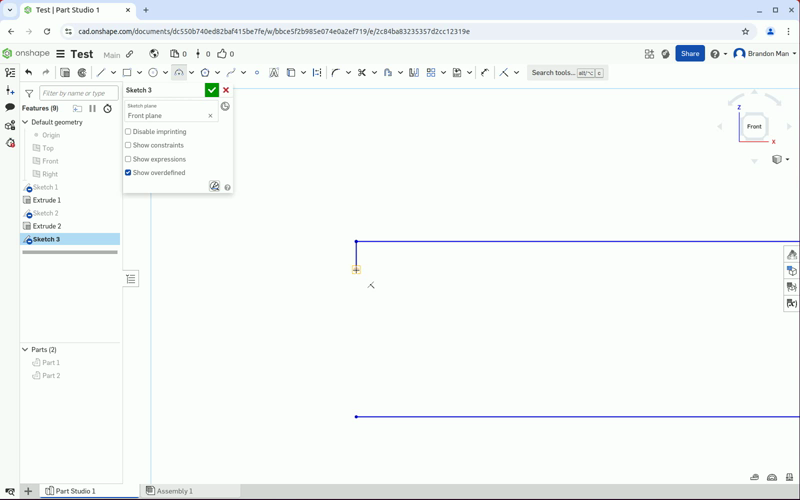
scroll(-6)
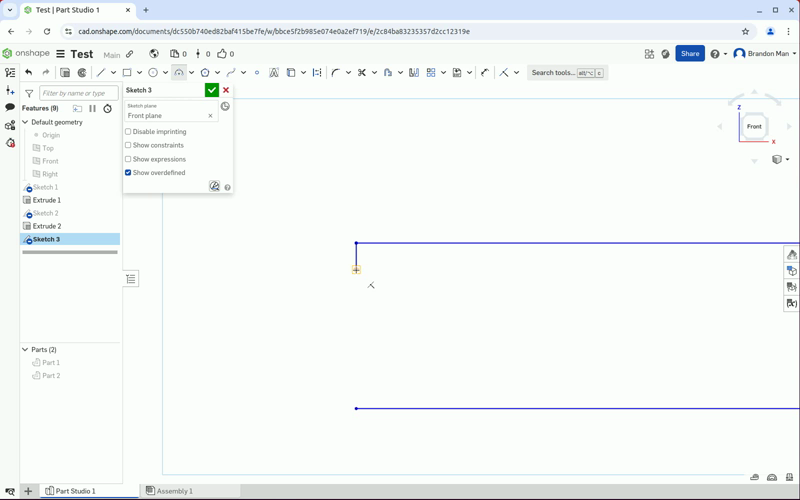
scroll(-6)
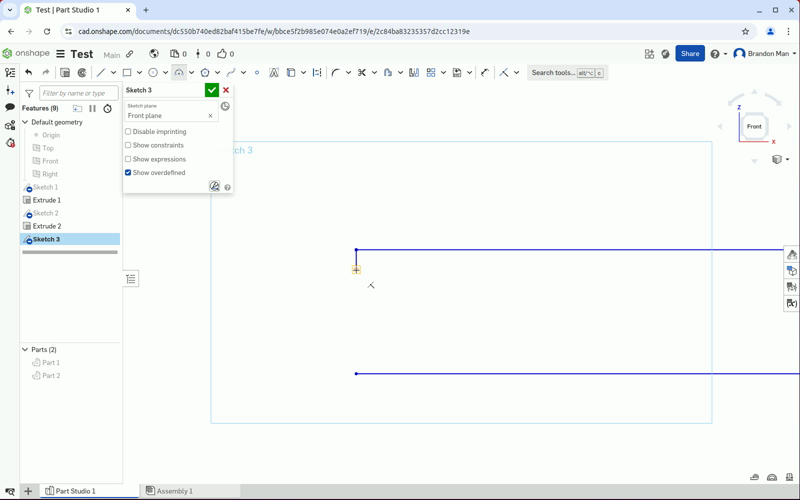
scroll(-6)
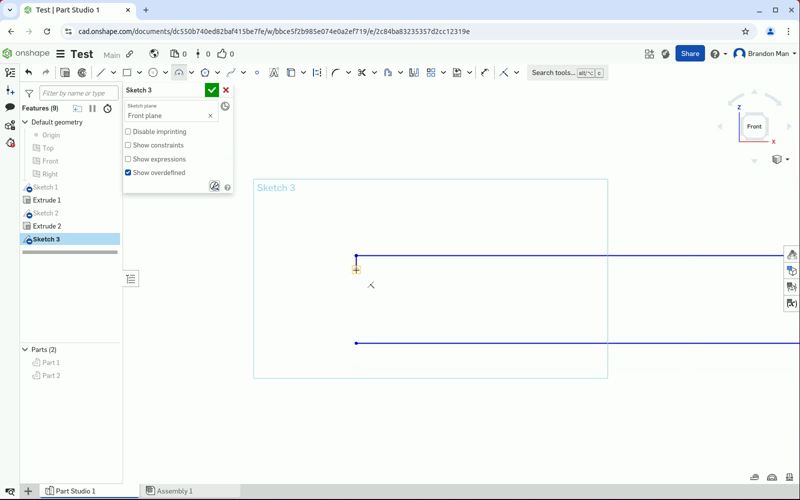
scroll(-6)
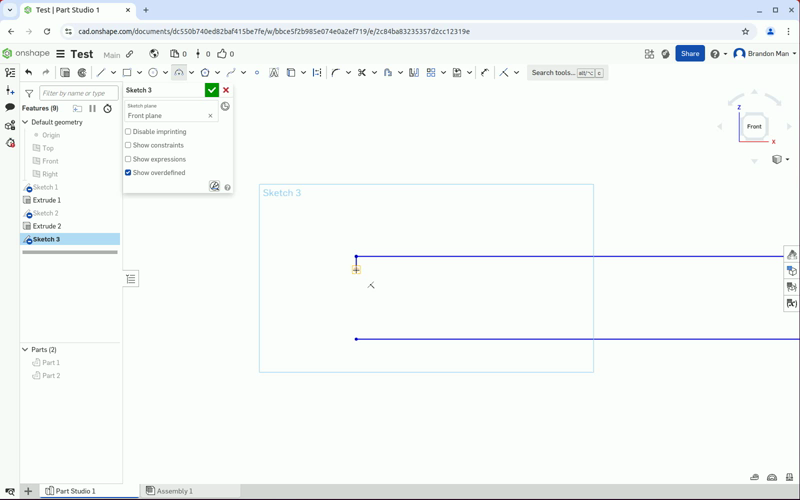
scroll(-6)
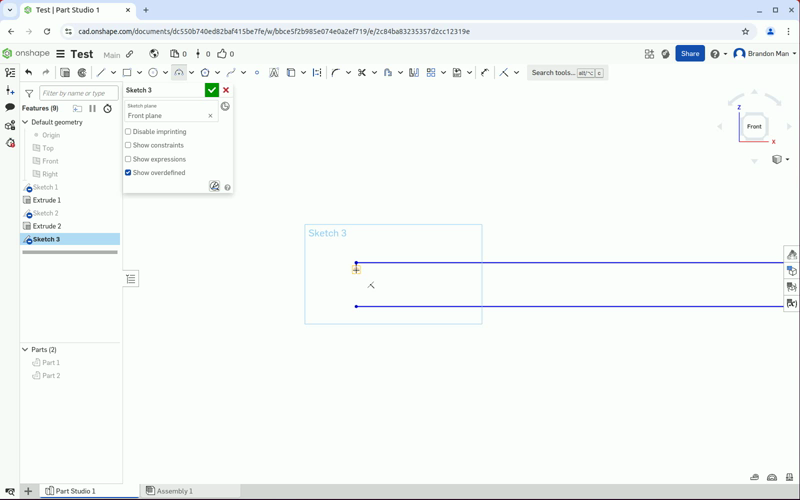
scroll(-6)
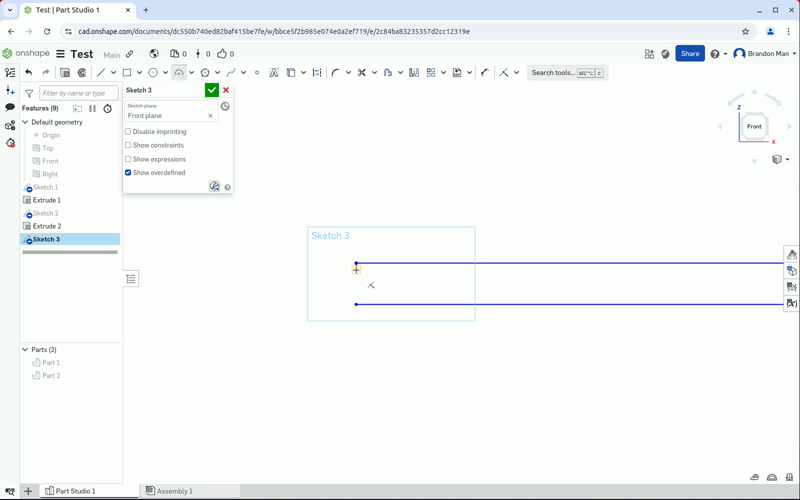
scroll(-6)
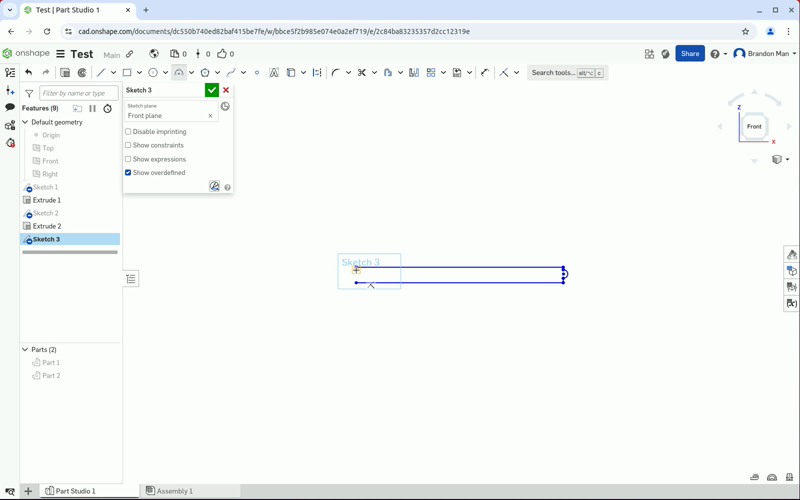
key_down(shift)
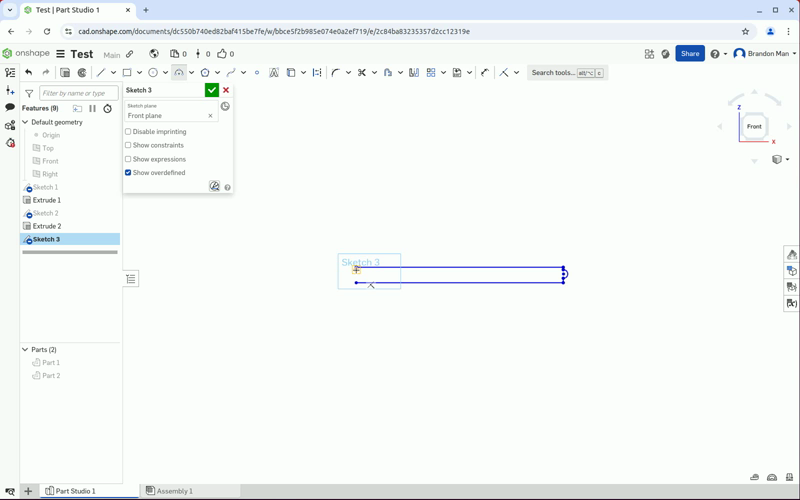
mouse_move(356, 278)
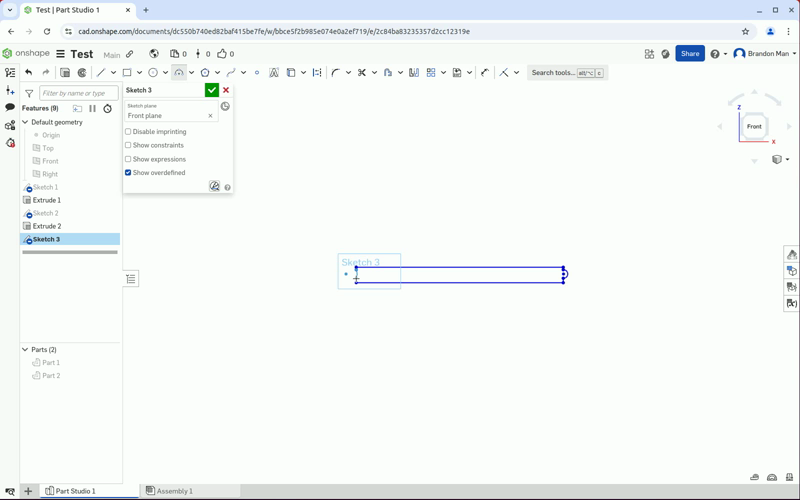
click(356, 278)
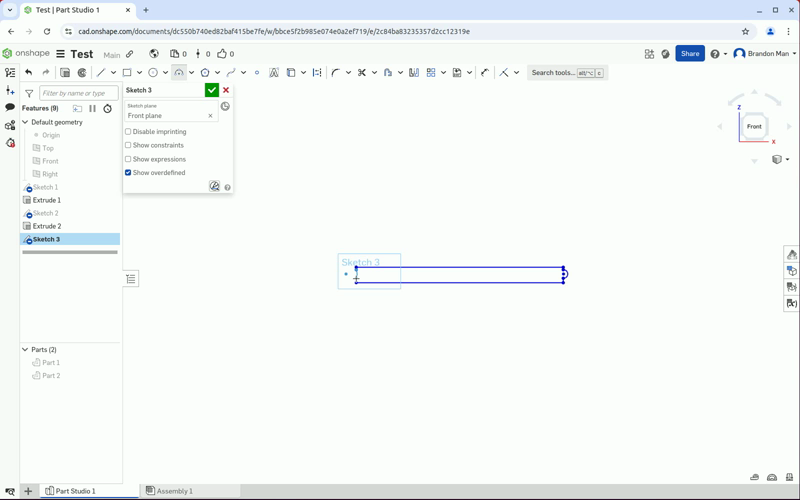
mouse_move(360, 273)
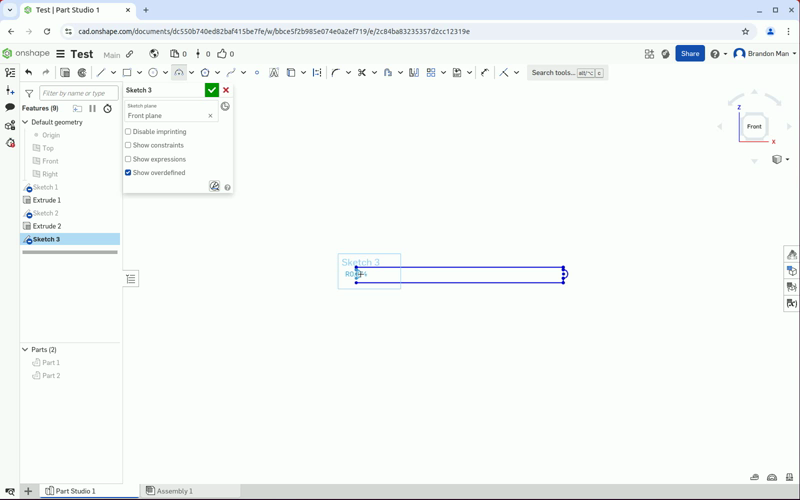
click(360, 273)
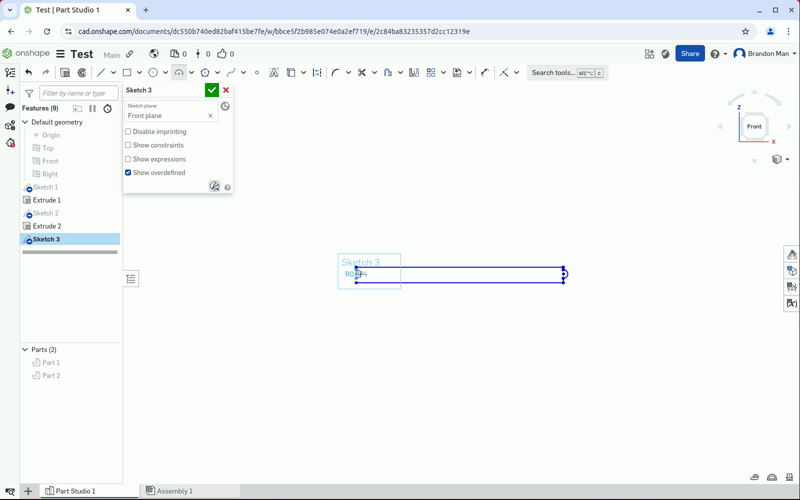
key_up(shift)
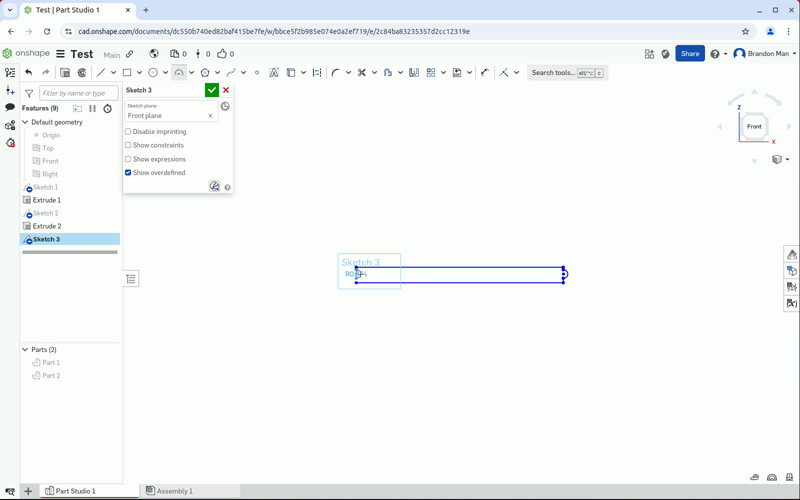
key(esc)
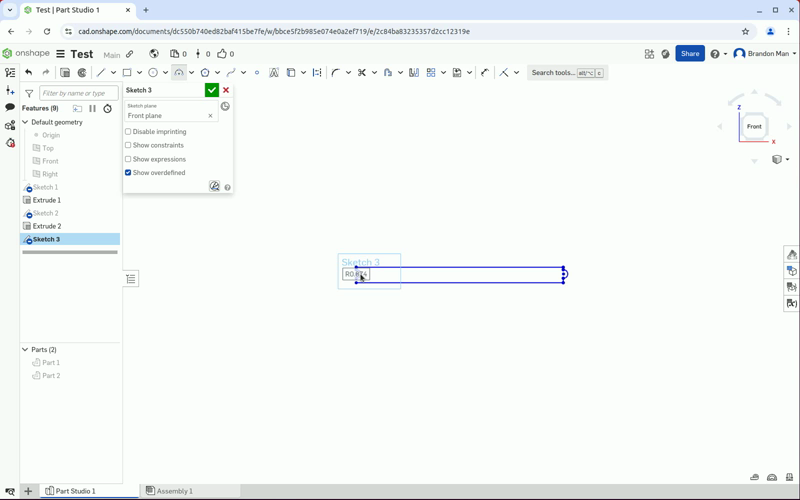
key(l)
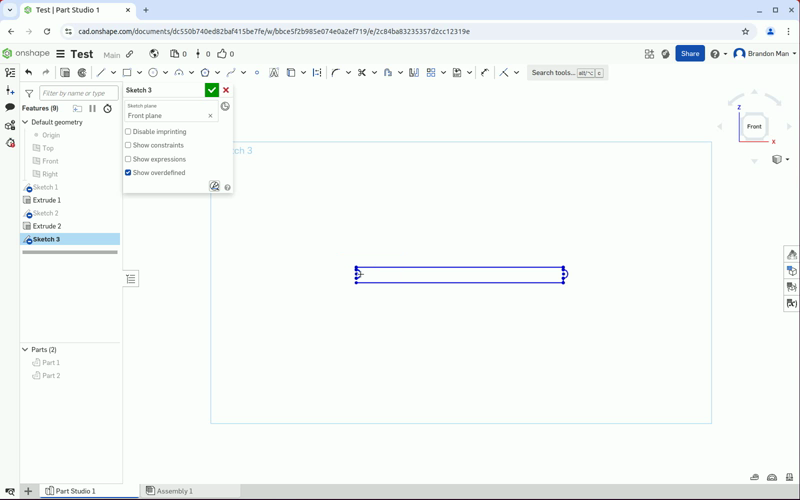
mouse_move(356, 278)
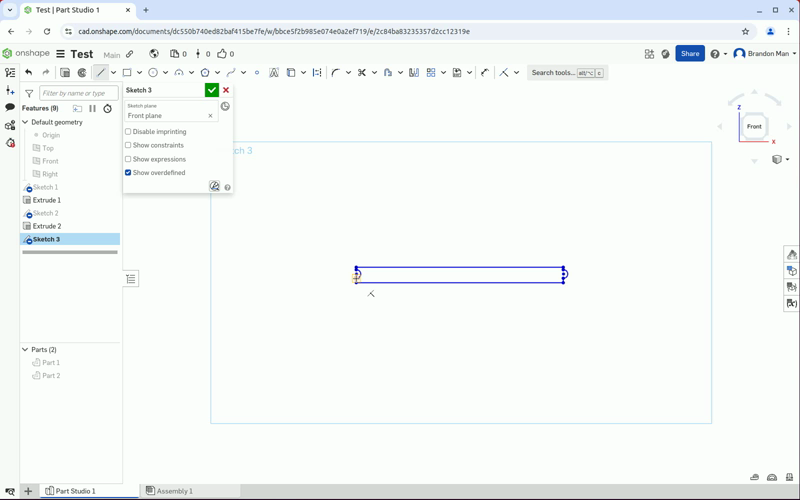
click(356, 278)
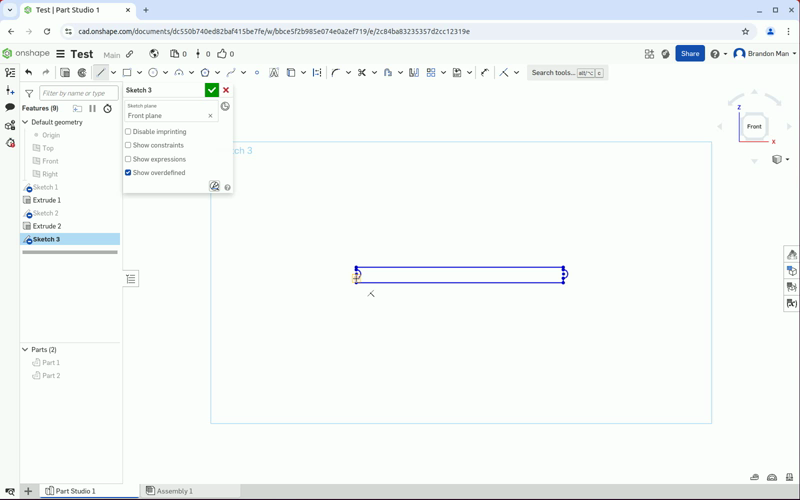
mouse_move(386, 278)
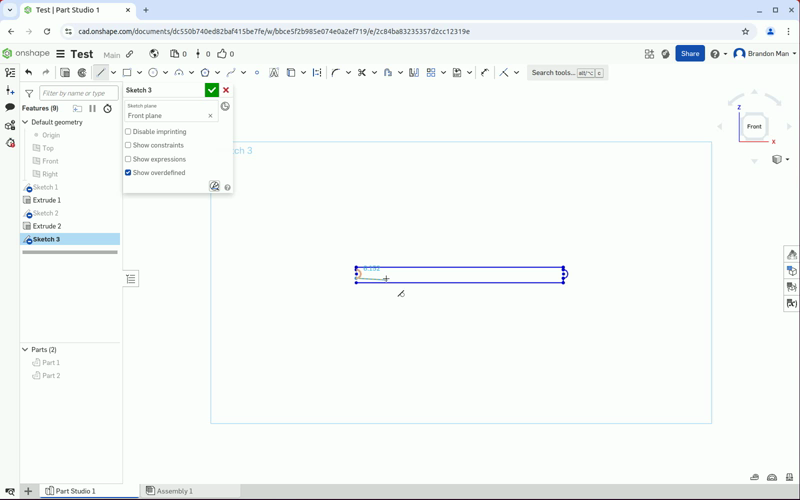
key_down(shift)
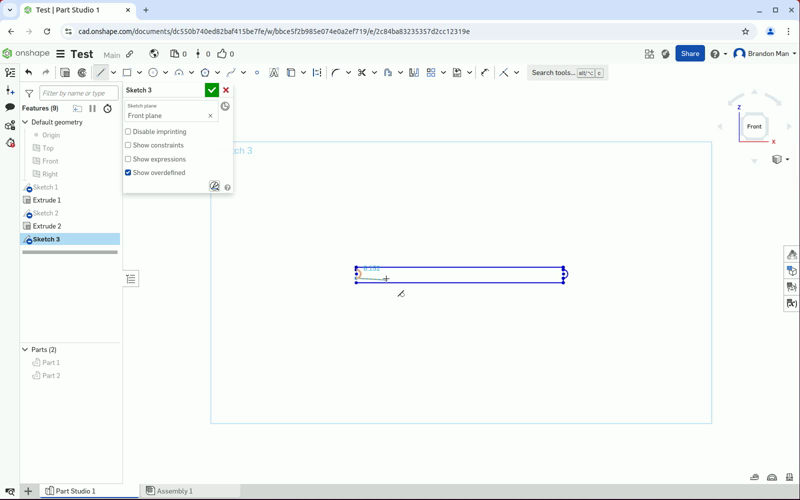
mouse_move(356, 282)
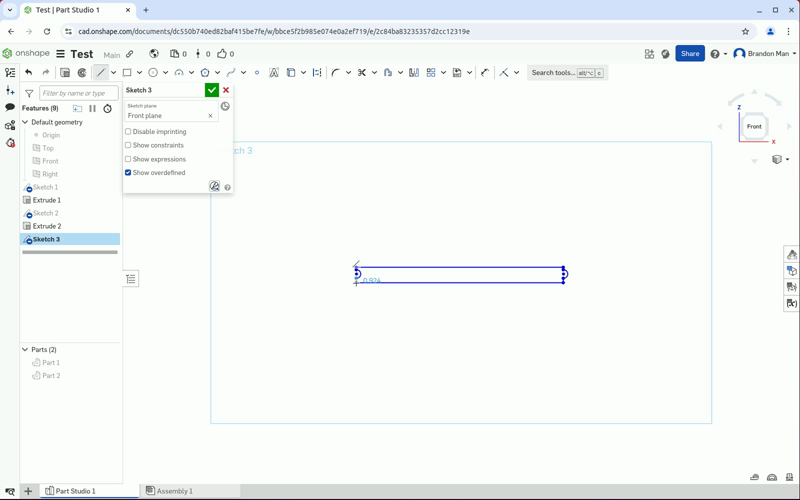
scroll(6)
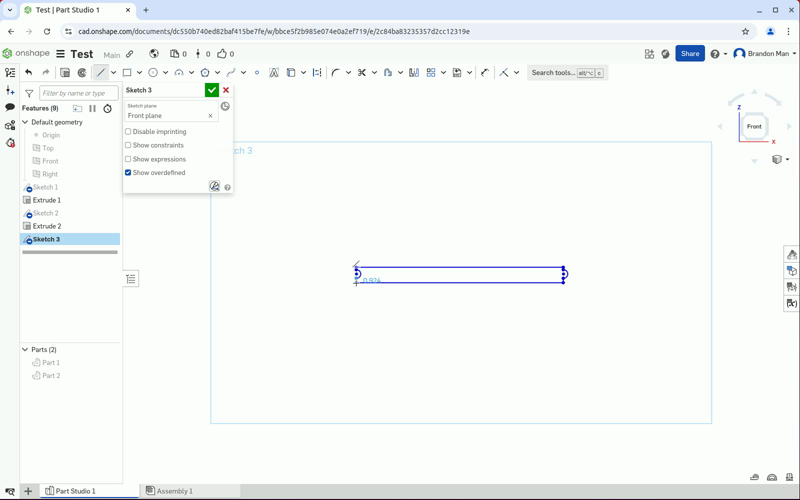
scroll(6)
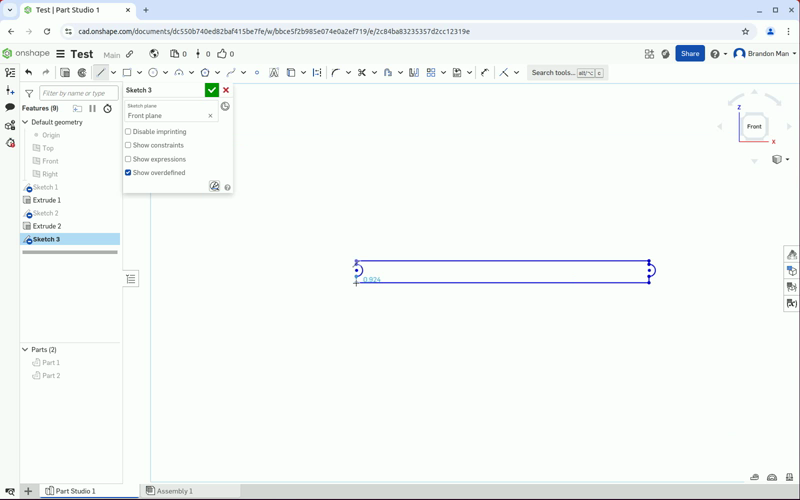
scroll(6)
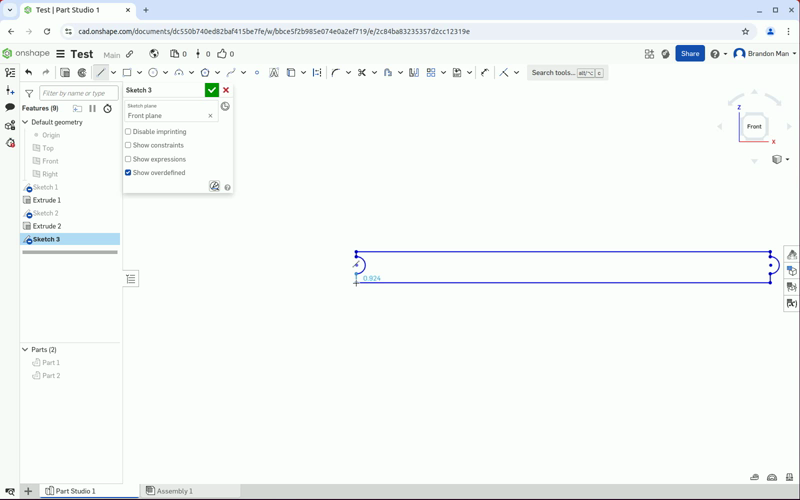
scroll(6)
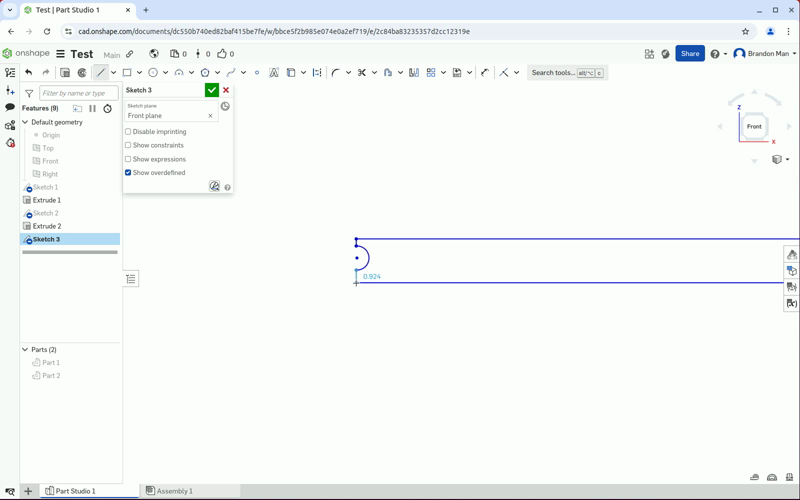
scroll(6)
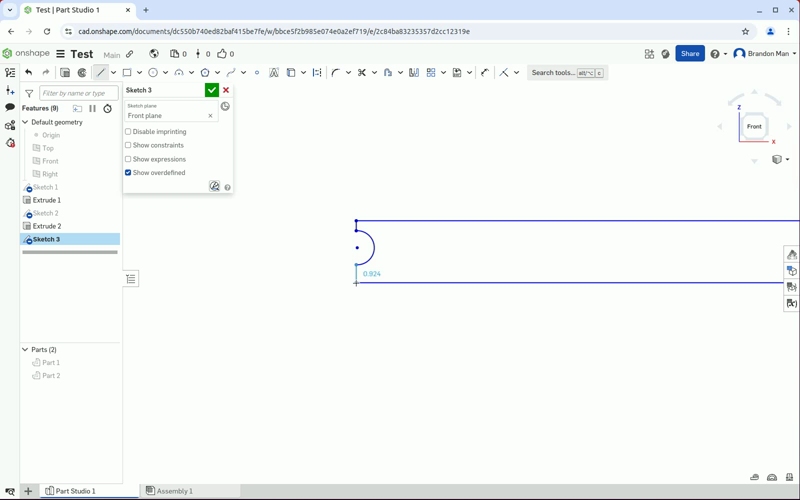
scroll(6)
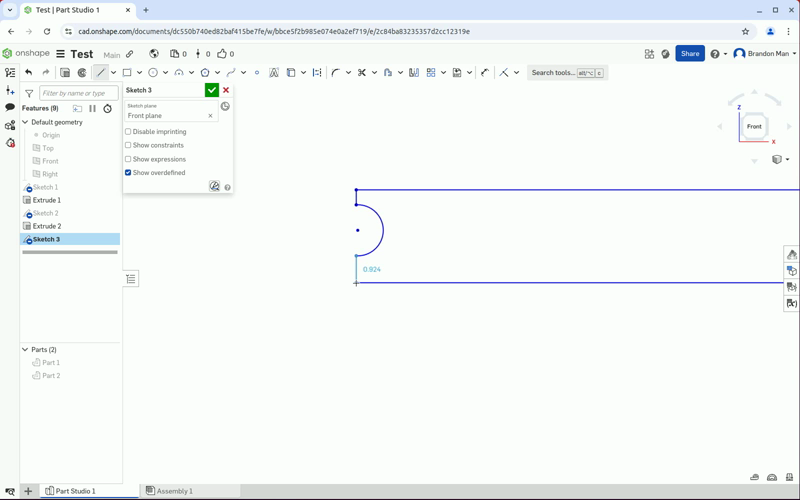
scroll(6)
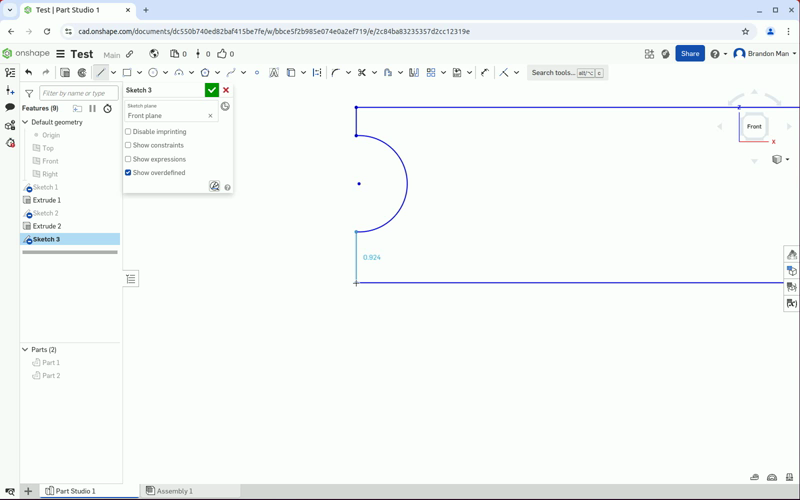
key_up(shift)
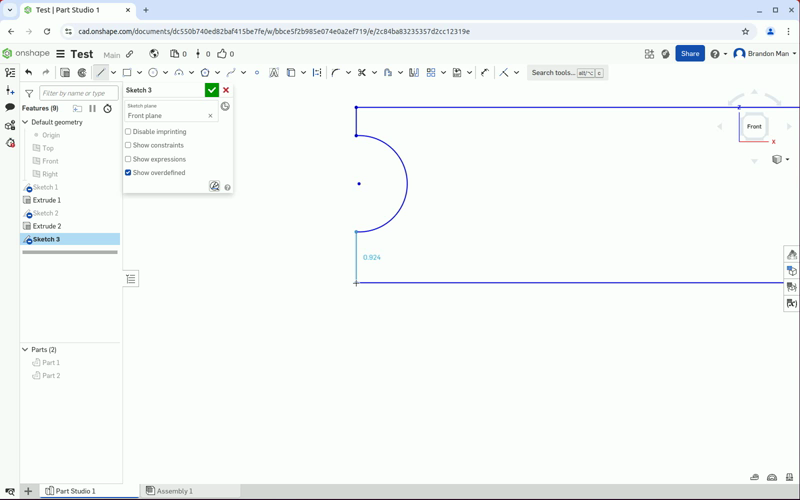
click(356, 282)
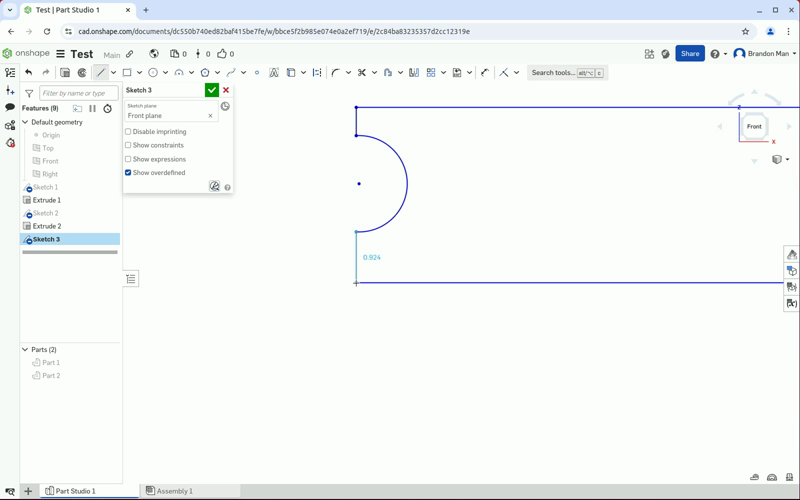
scroll(-6)
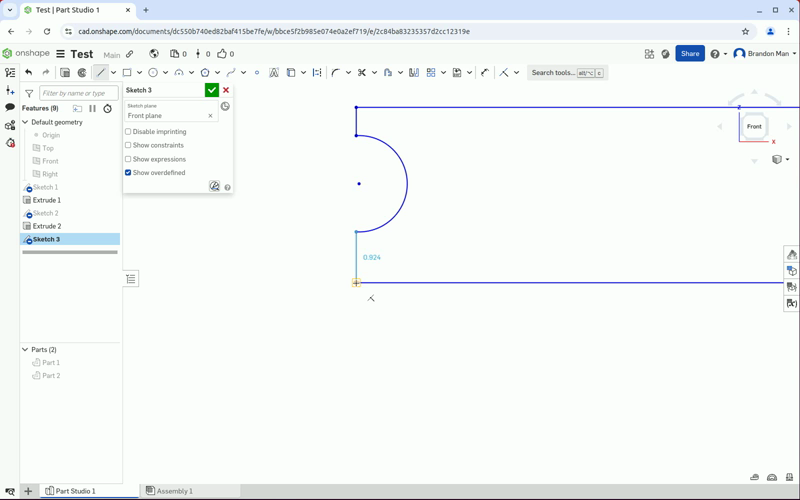
scroll(-6)
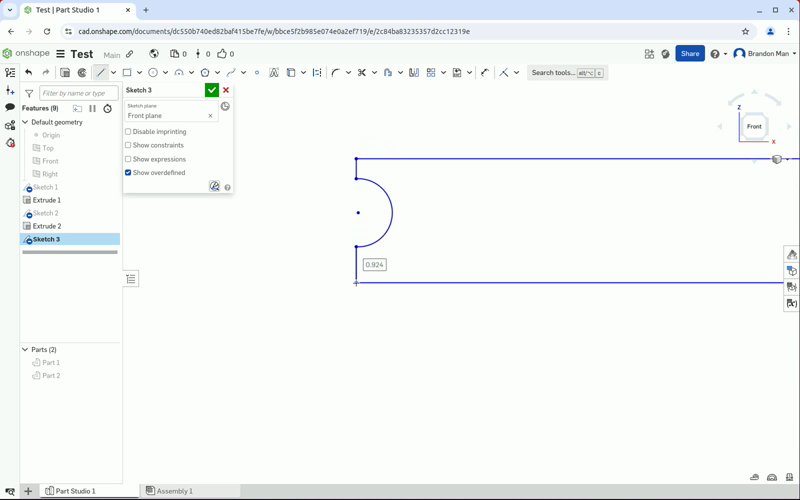
scroll(-6)
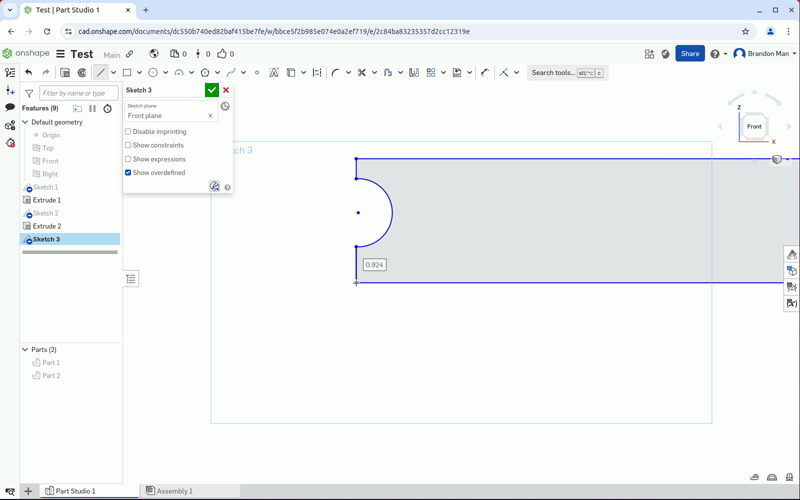
scroll(-6)
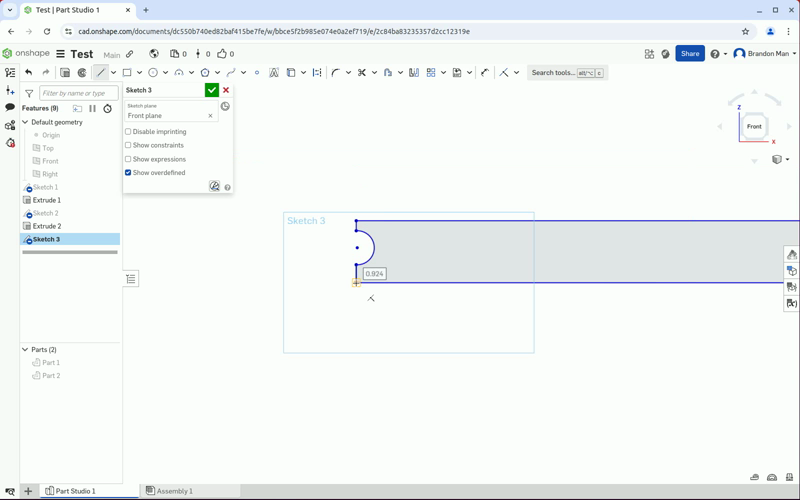
scroll(-6)
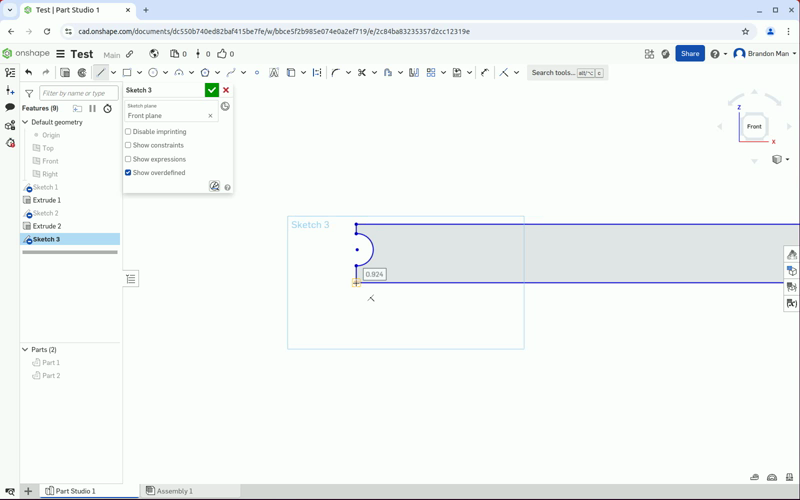
scroll(-6)
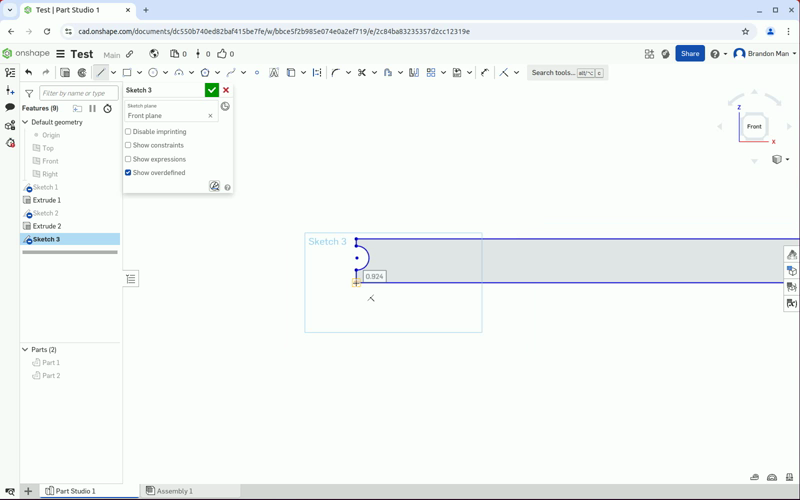
scroll(-6)
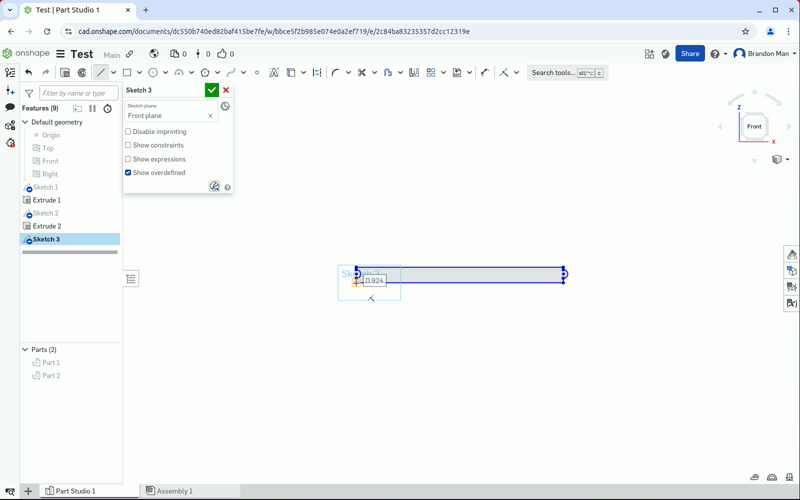
key(esc)
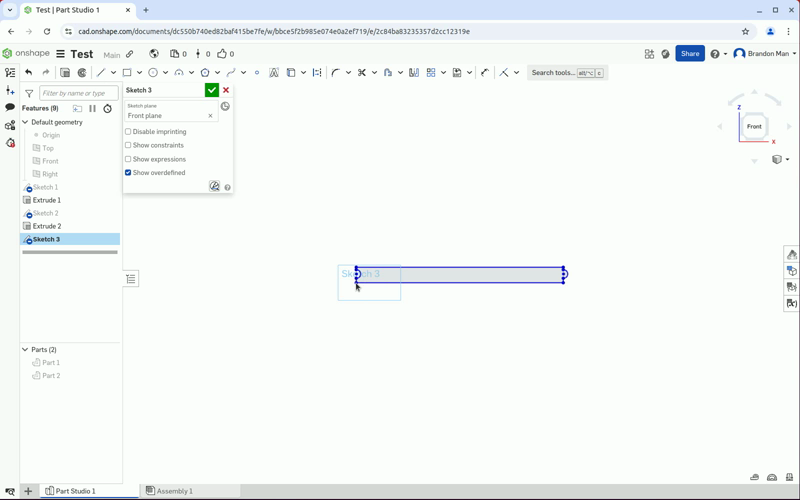
mouse_move(559, 280)
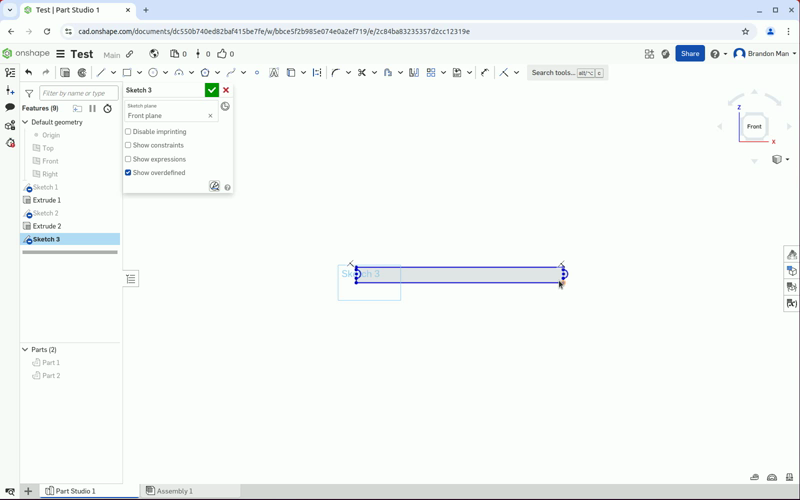
scroll(6)
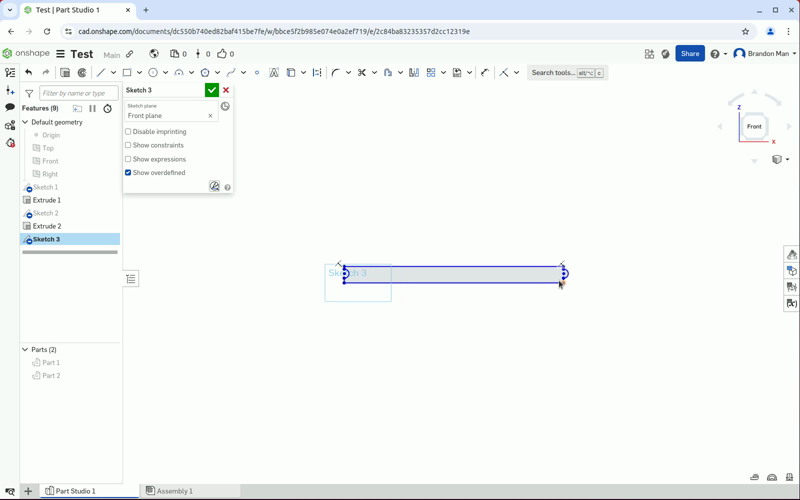
scroll(6)
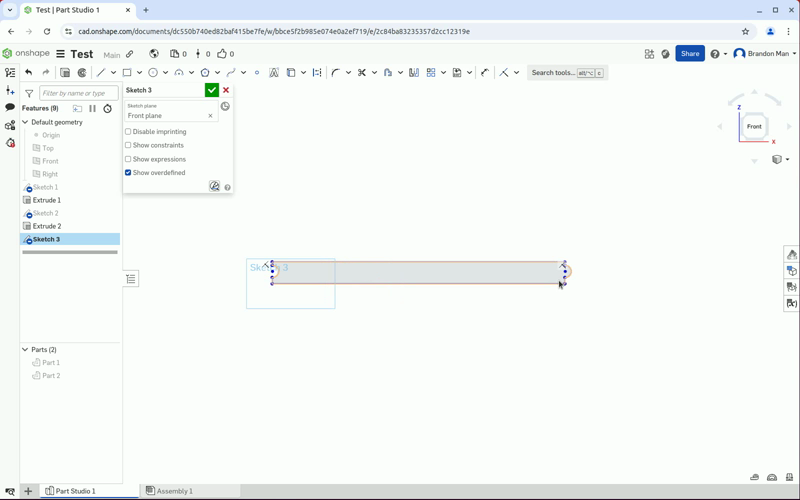
scroll(6)
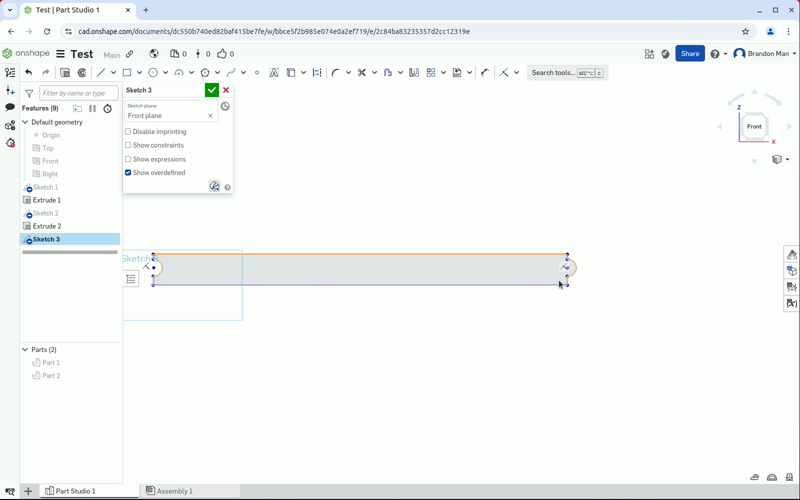
scroll(6)
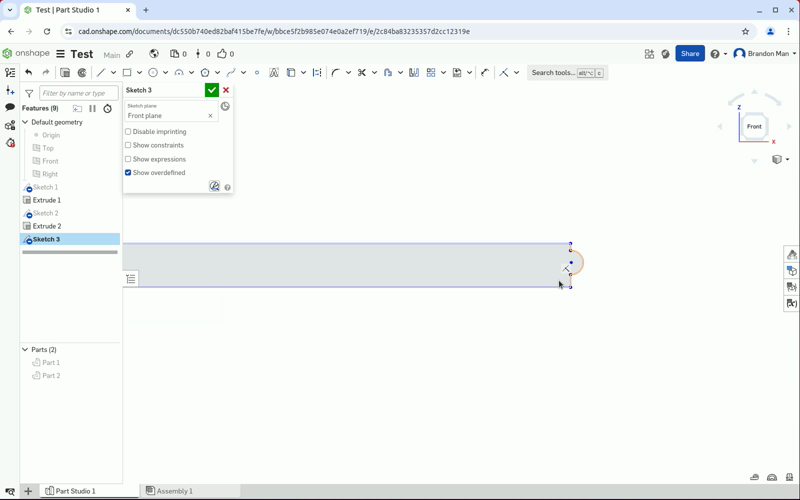
scroll(6)
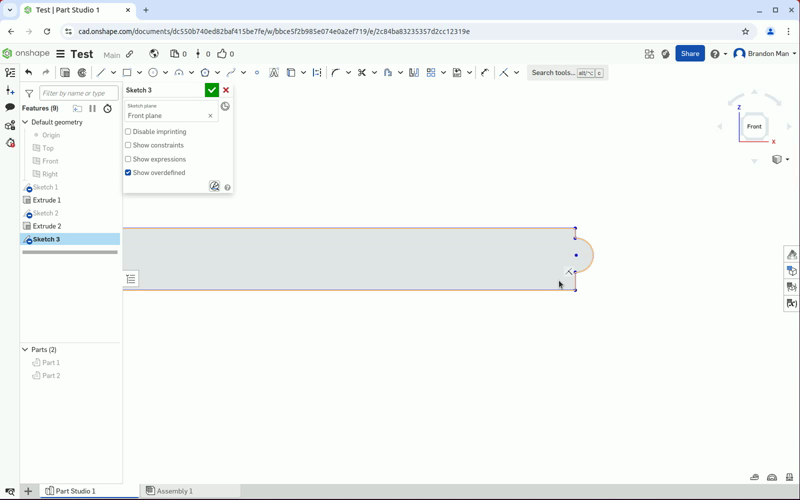
scroll(6)
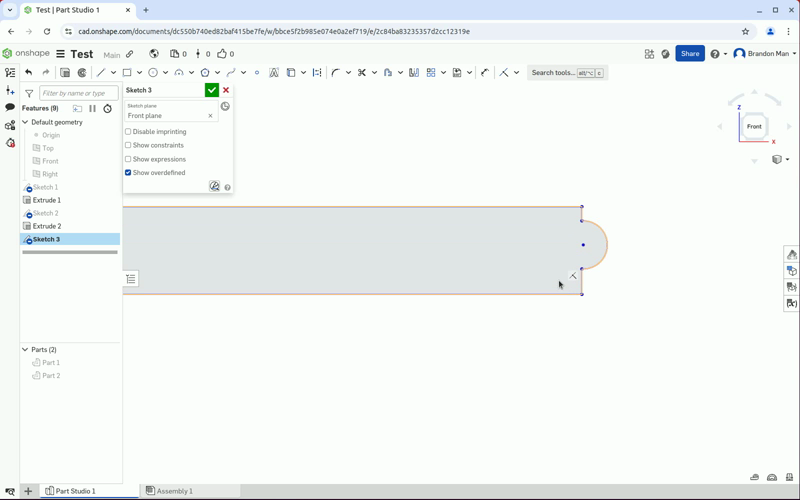
scroll(6)
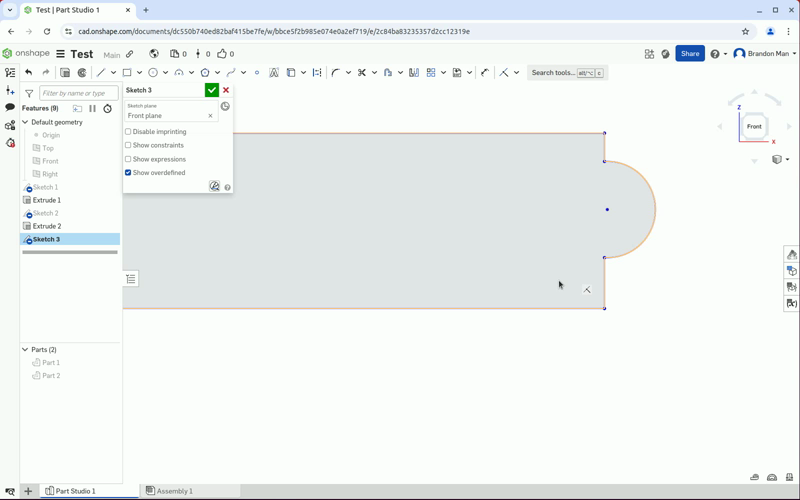
click(559, 280)
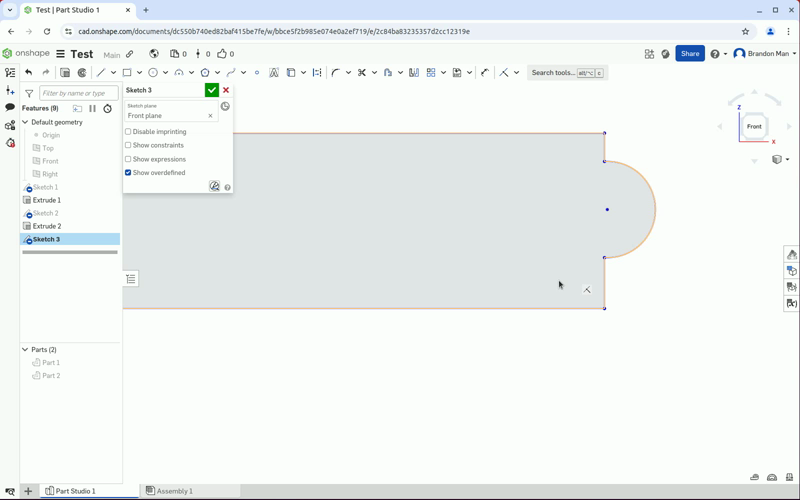
scroll(-6)
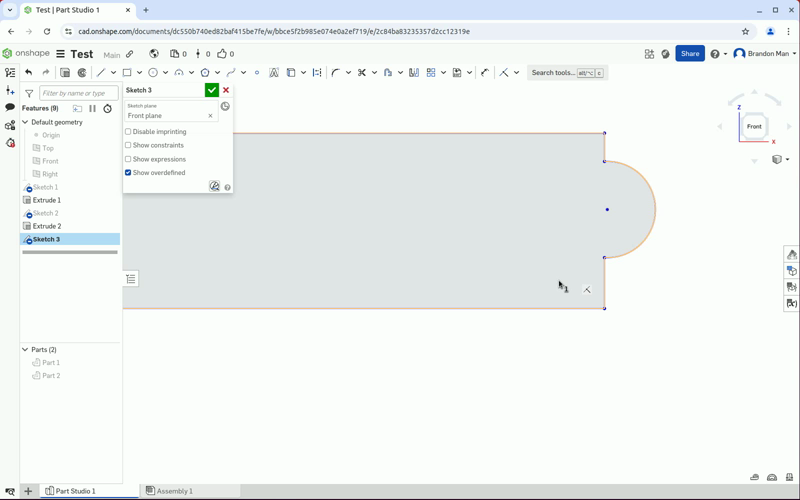
scroll(-6)
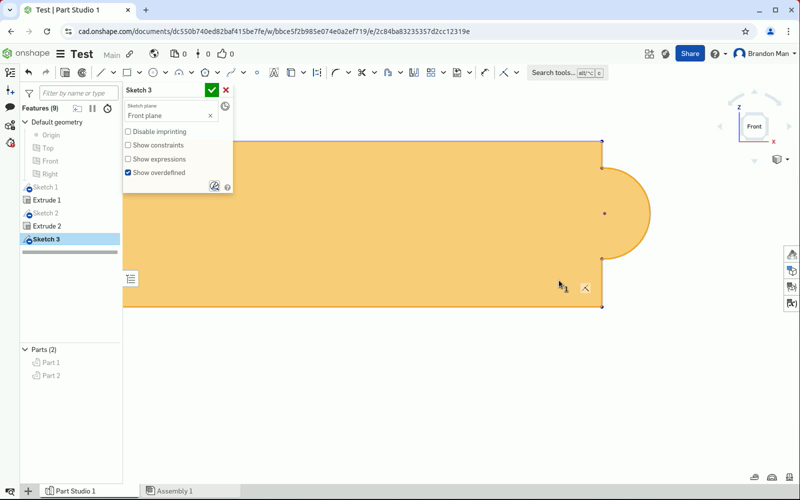
scroll(-6)
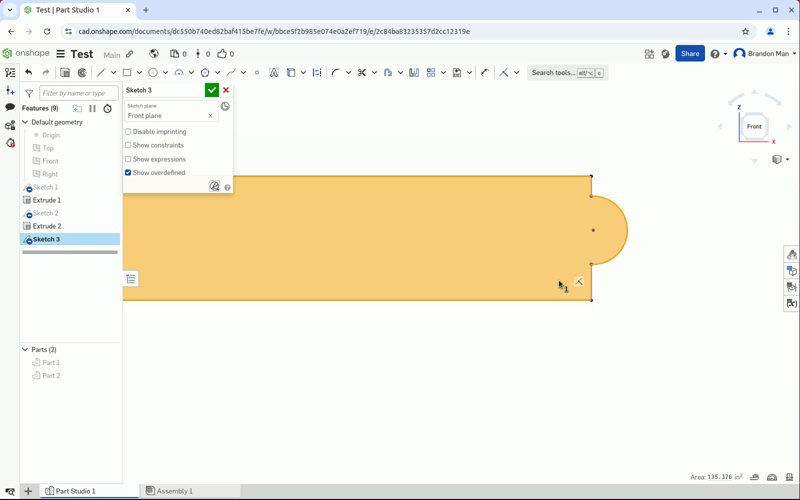
scroll(-6)
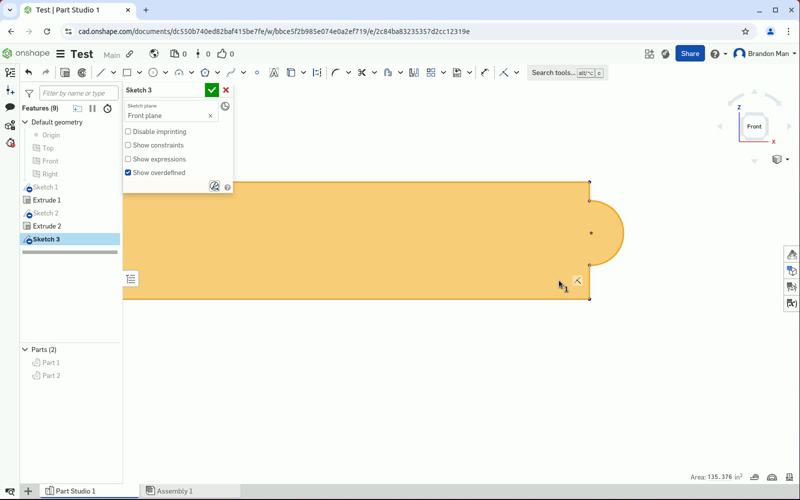
scroll(-6)
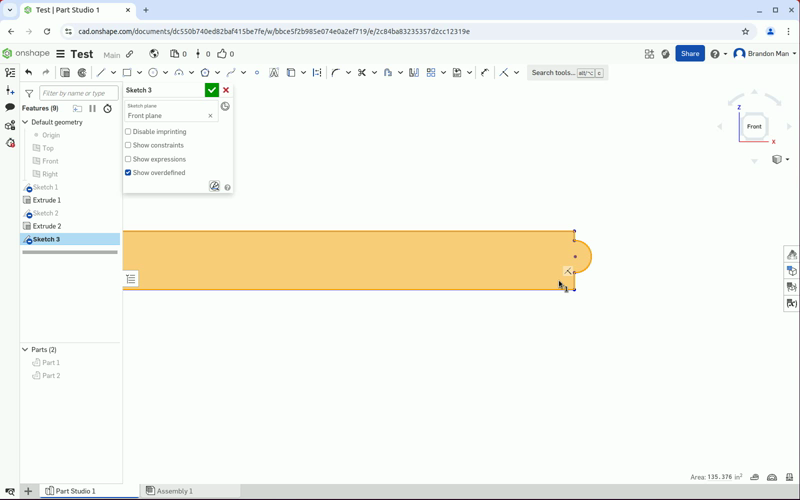
scroll(-6)
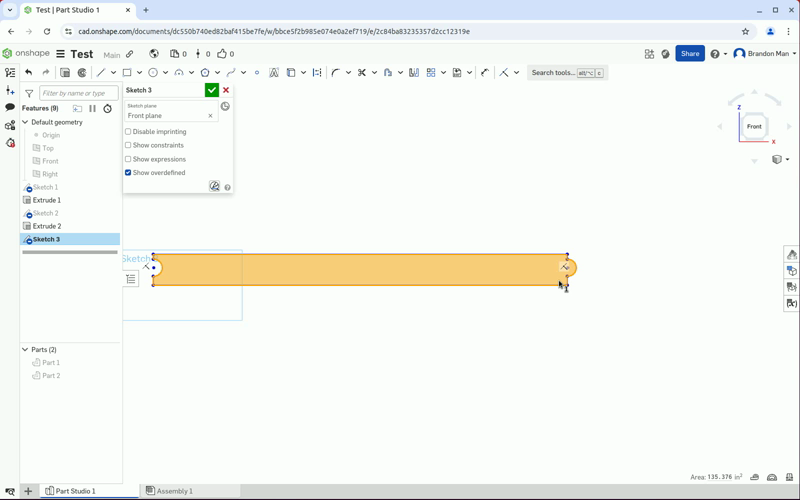
scroll(-6)
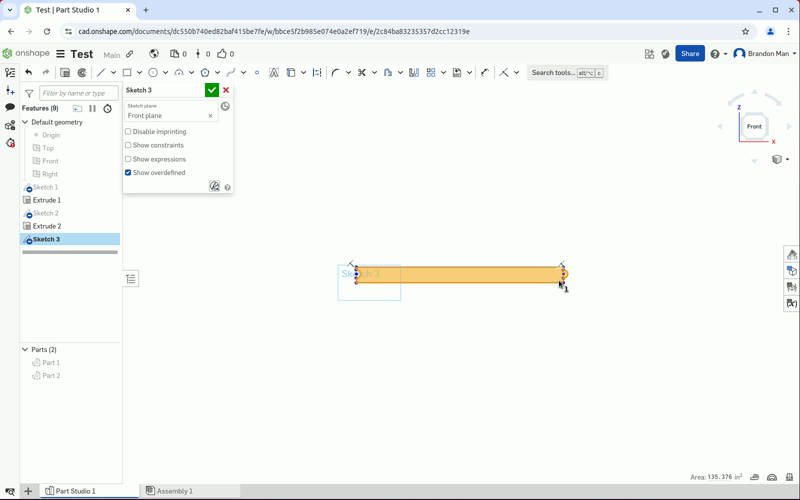
mouse_move(73, 352)
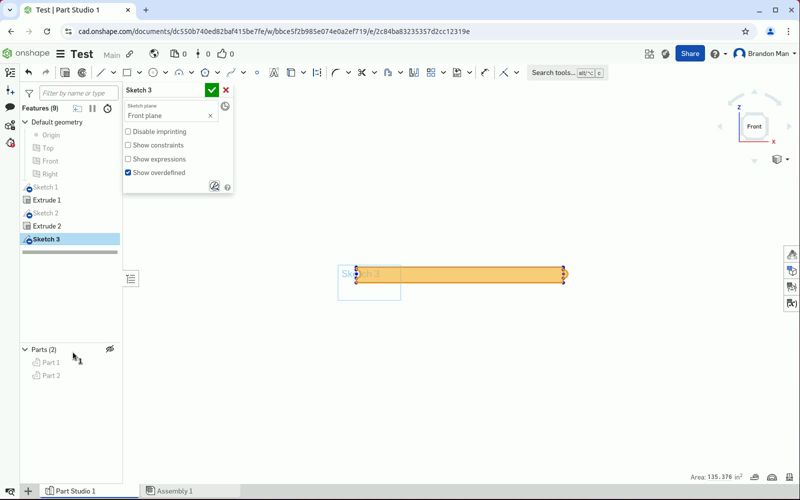
key(shift+y)
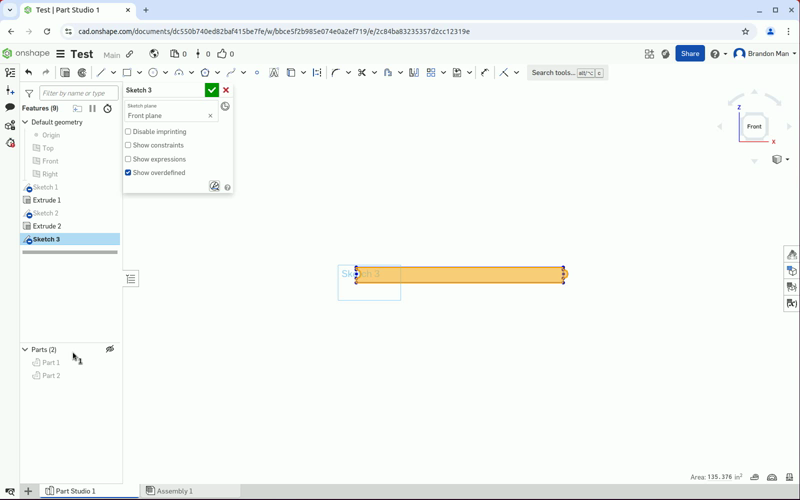
key(shift+e)
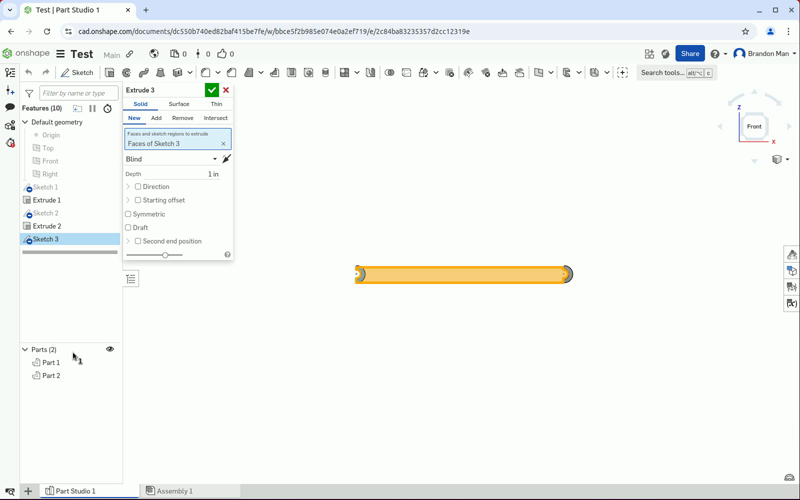
mouse_move(143, 106)
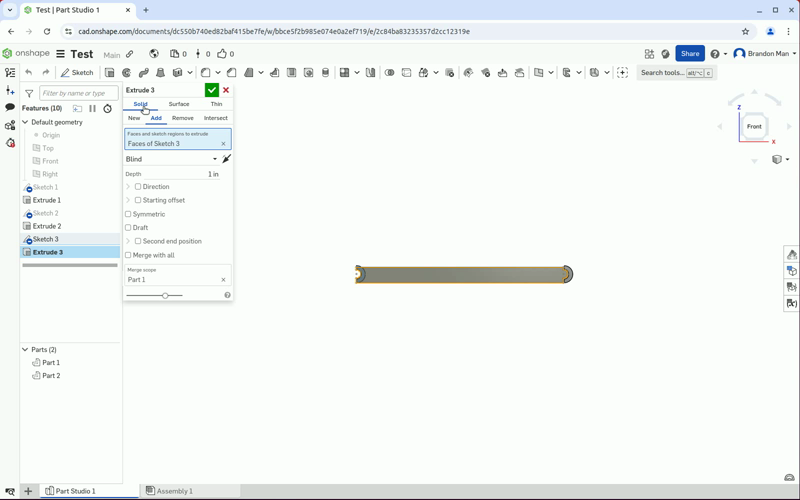
click(143, 106)
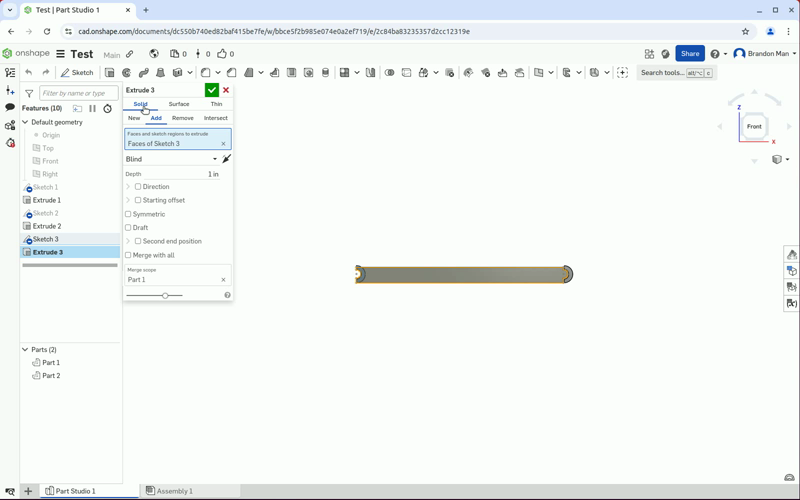
mouse_move(137, 120)
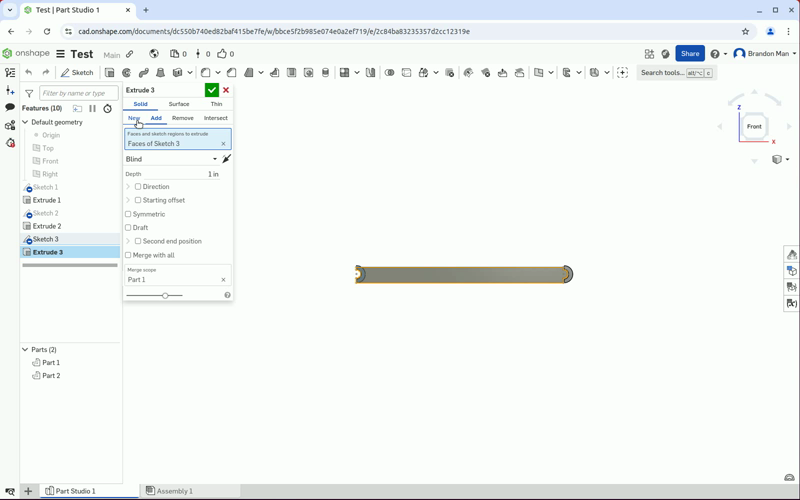
click(137, 120)
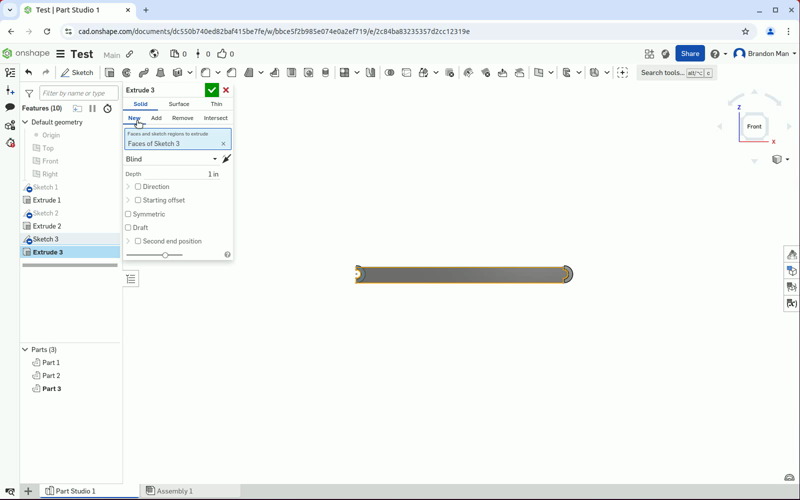
key(tab, 4)
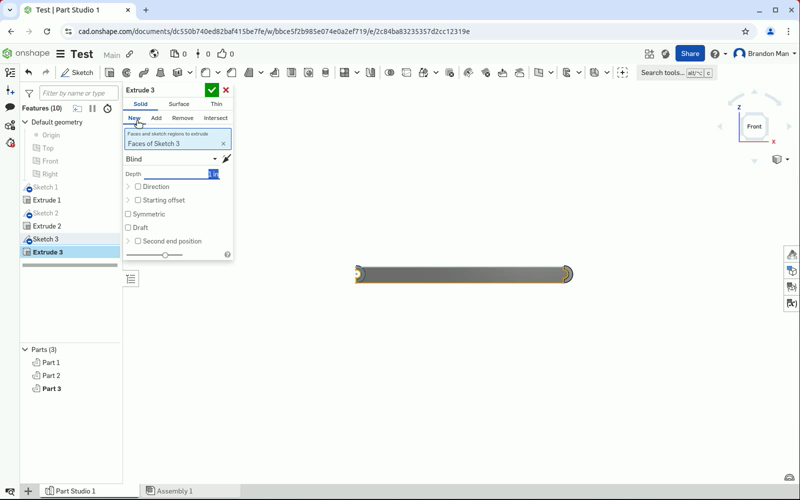
text(7.221)
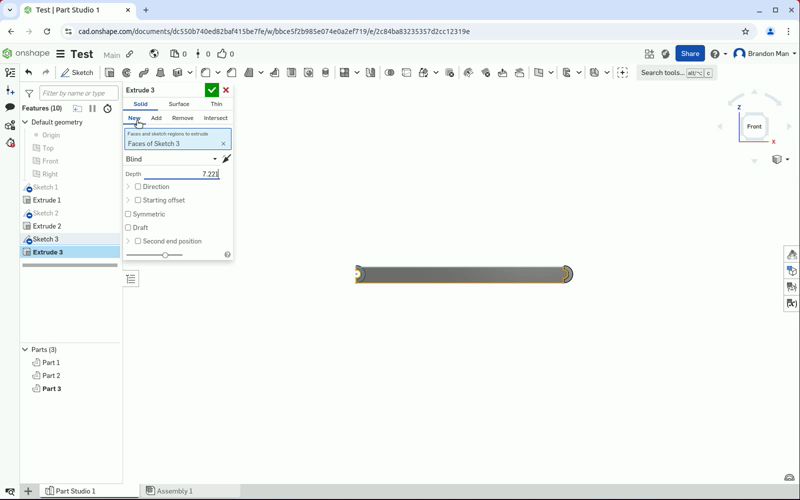
key(enter)
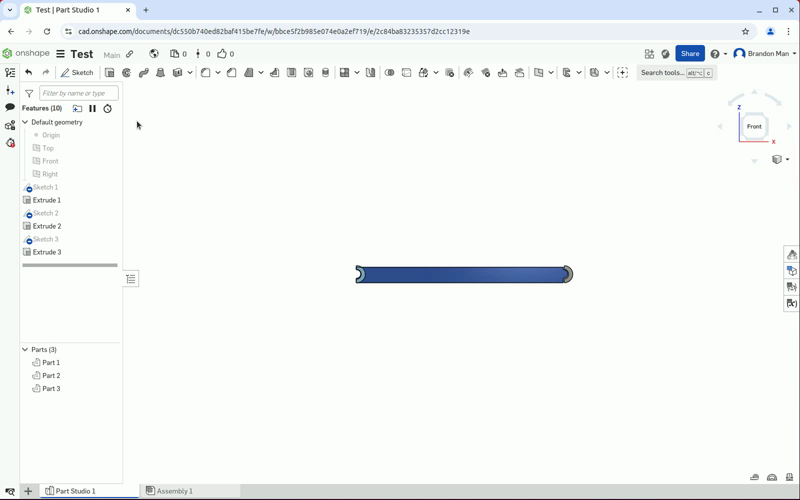
key(shift+h)
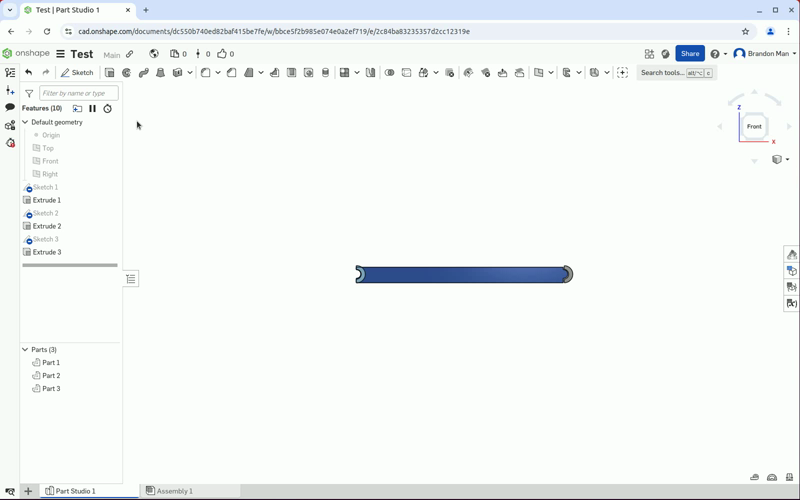
key(shift+h)
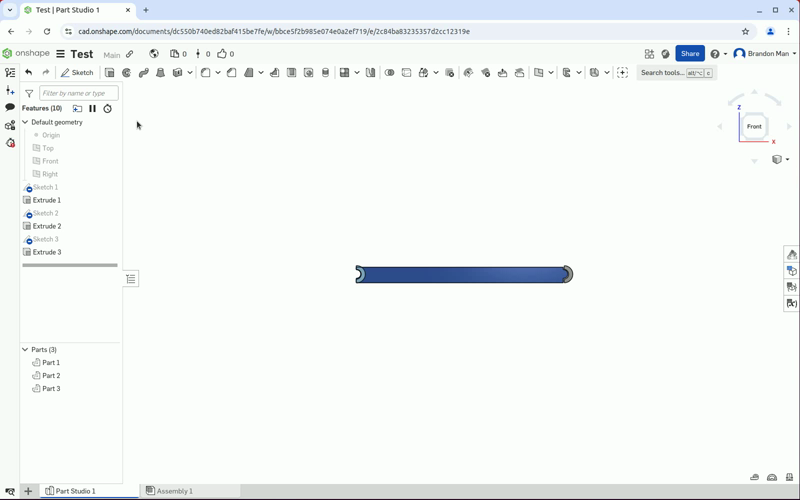
mouse_move(73, 189)
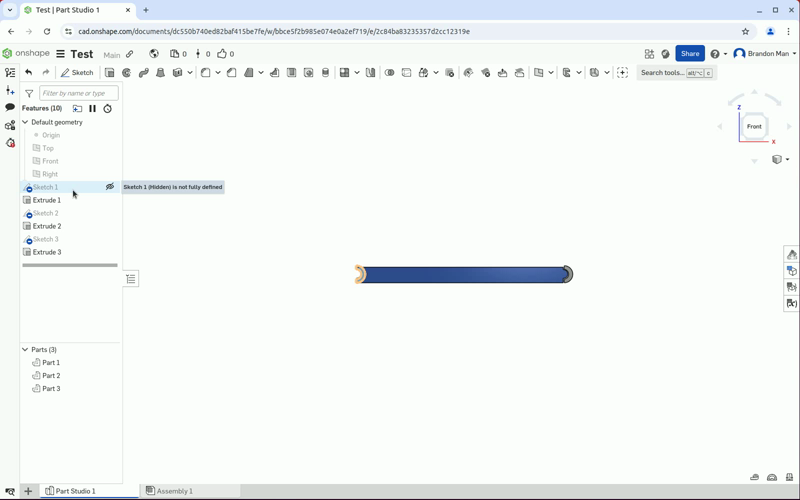
click(73, 189)
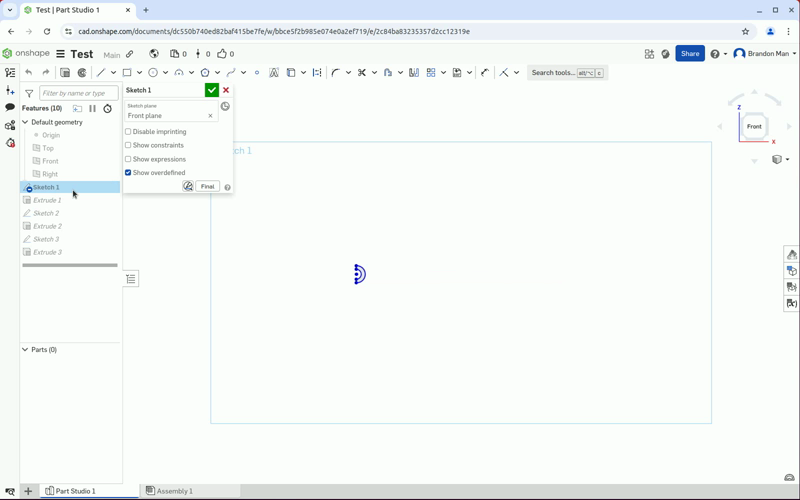
mouse_move(229, 92)
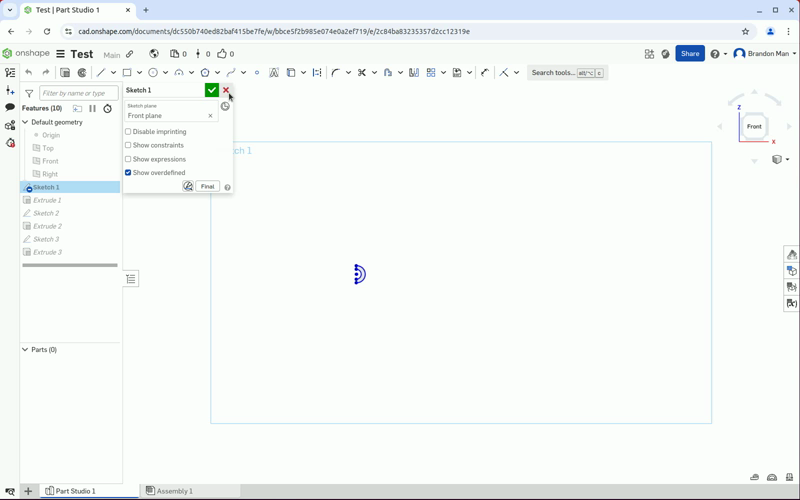
click(229, 92)
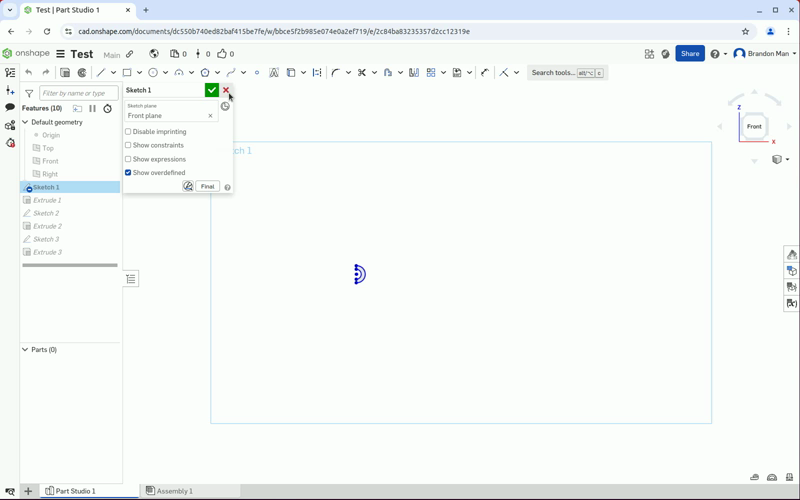
key(shift+s)
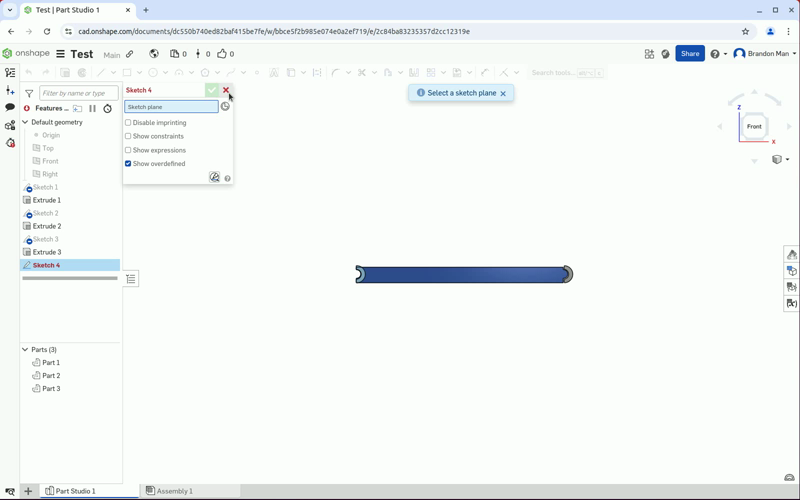
mouse_move(73, 163)
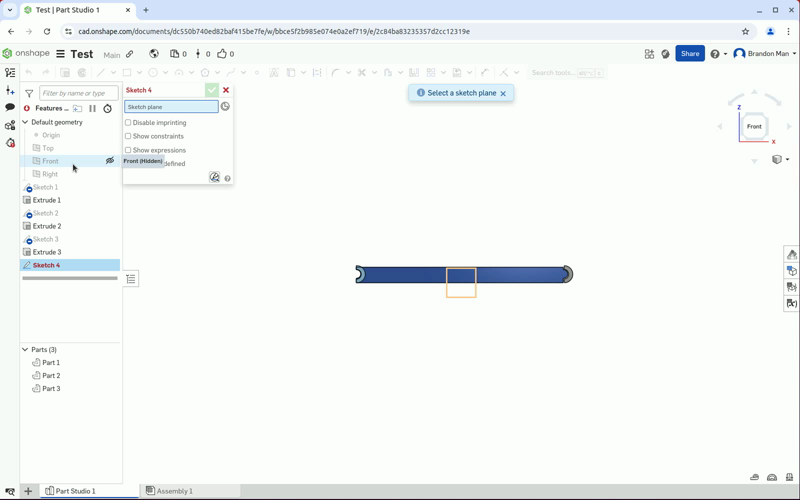
click(73, 163)
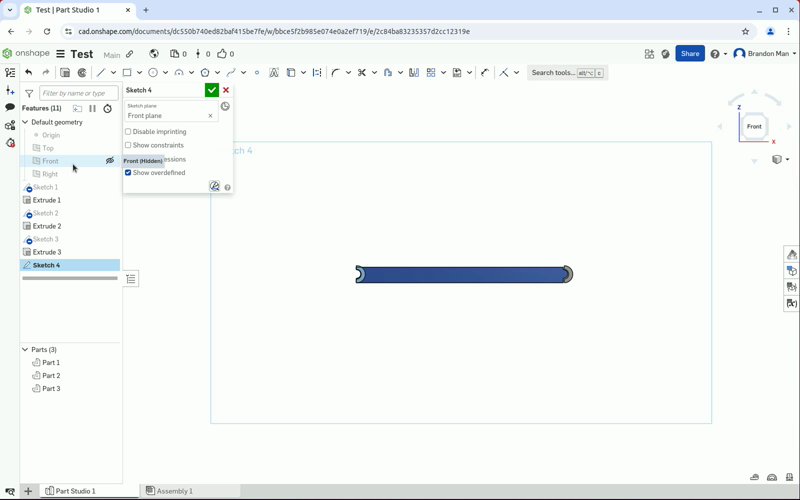
mouse_move(73, 352)
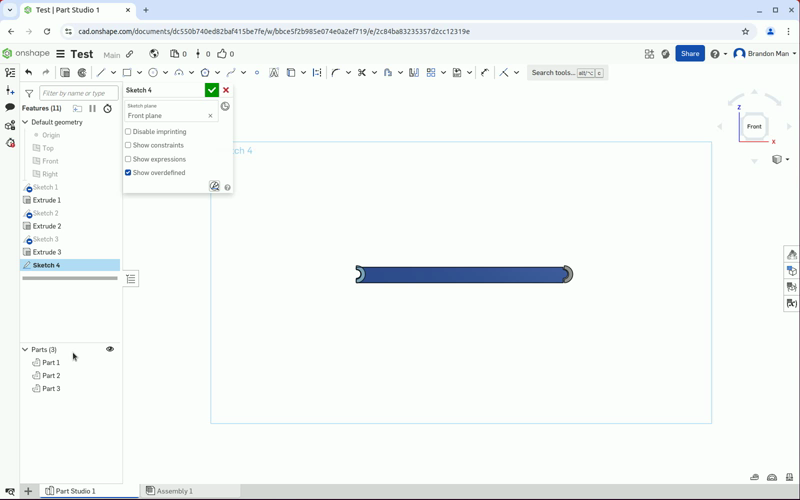
key(y)
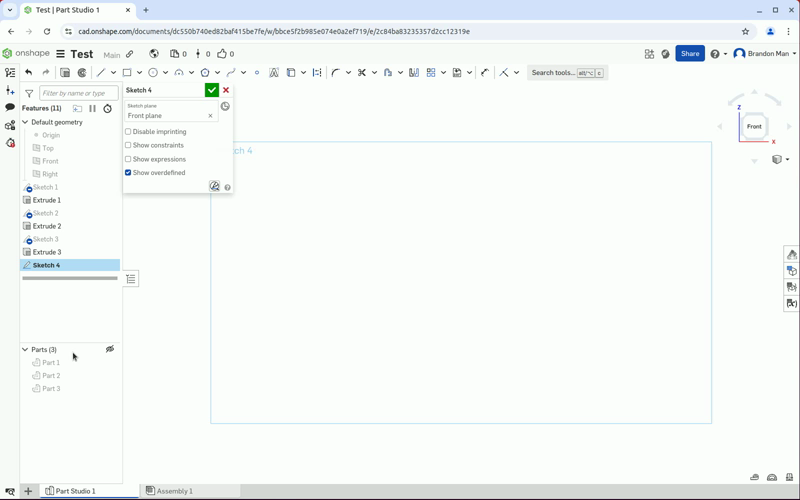
key(l)
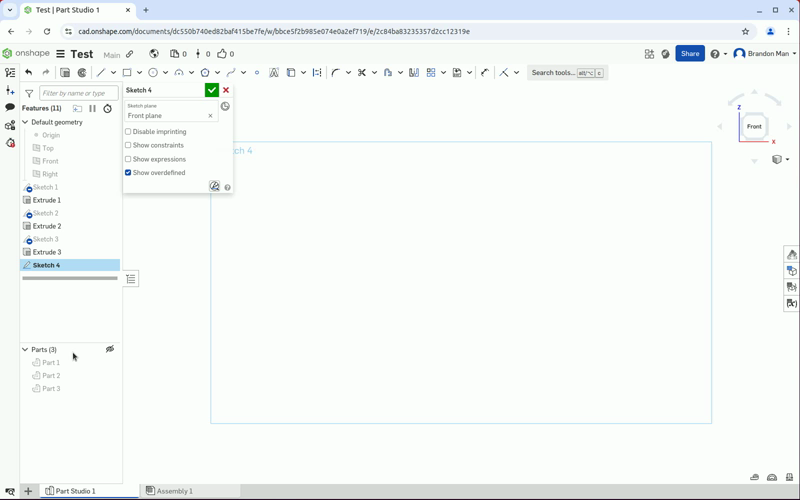
key_down(shift)
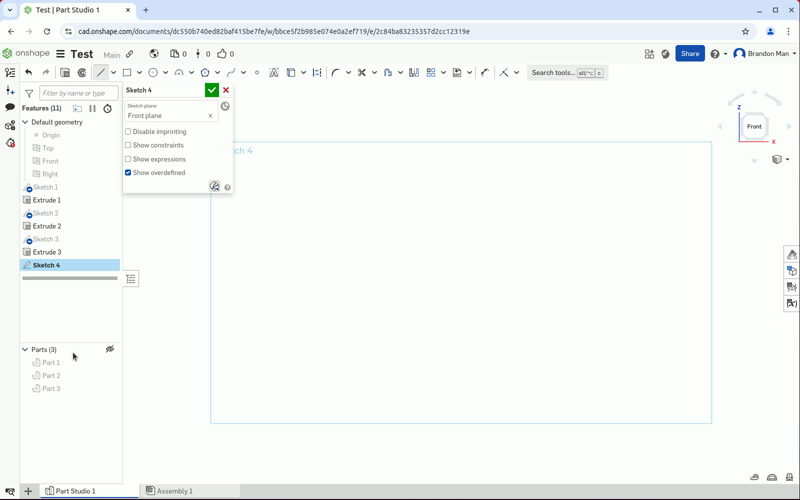
mouse_move(438, 279)
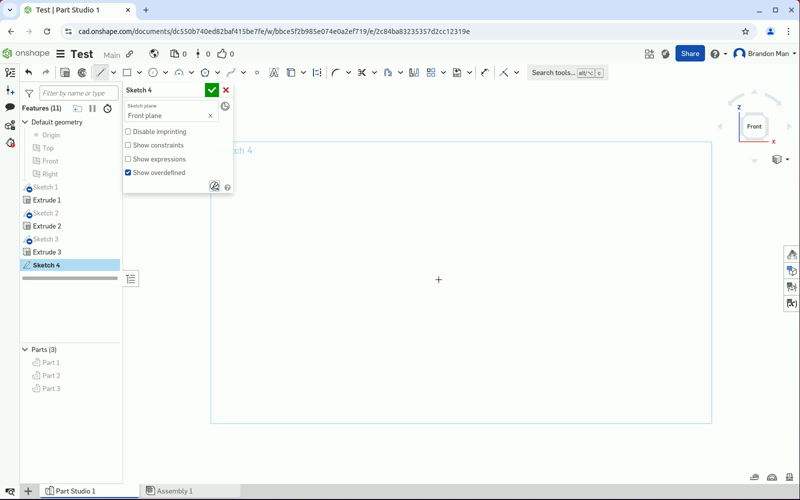
click(438, 279)
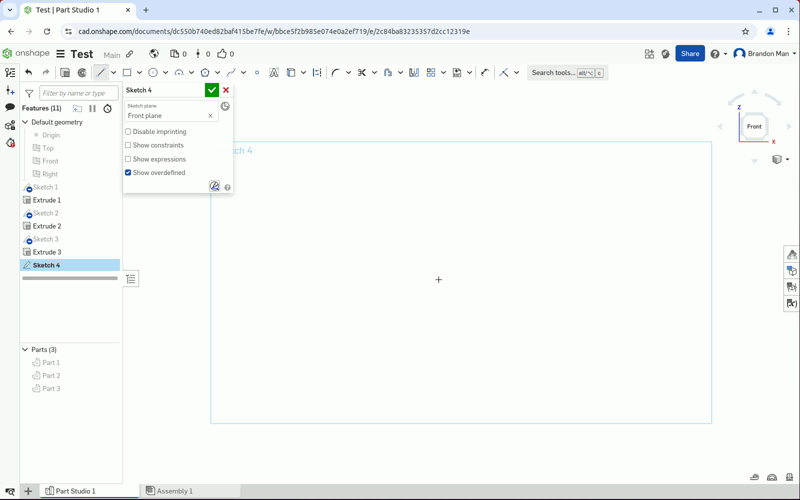
key_up(shift)
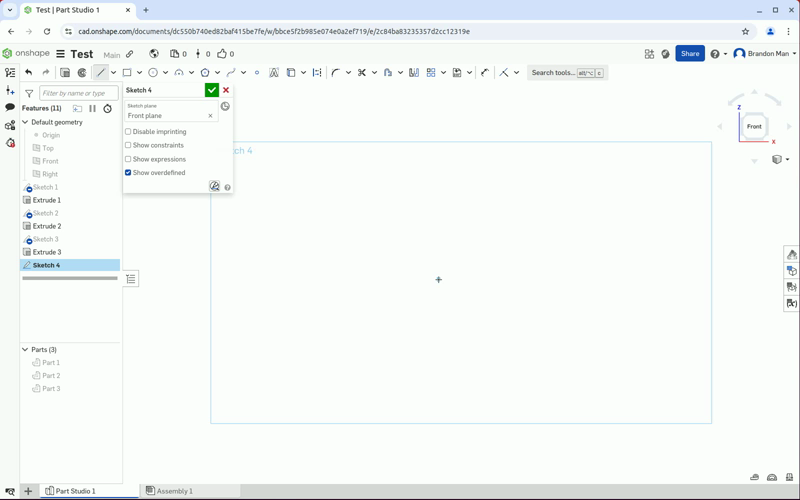
key_down(shift)
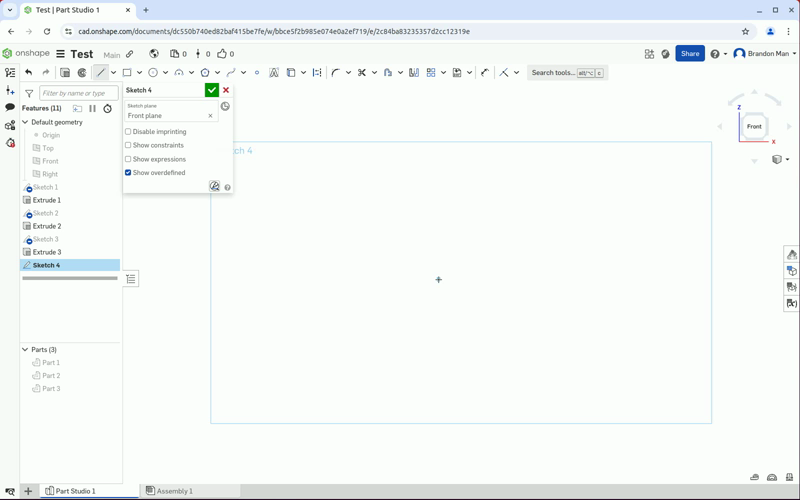
mouse_move(468, 279)
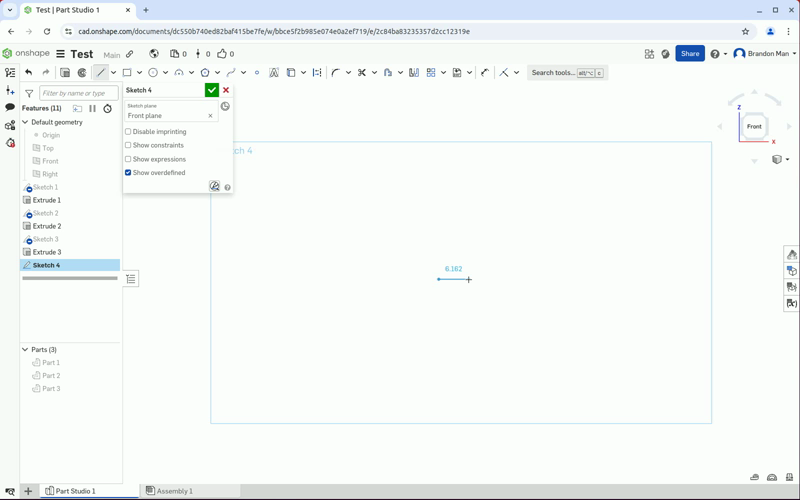
mouse_move(496, 279)
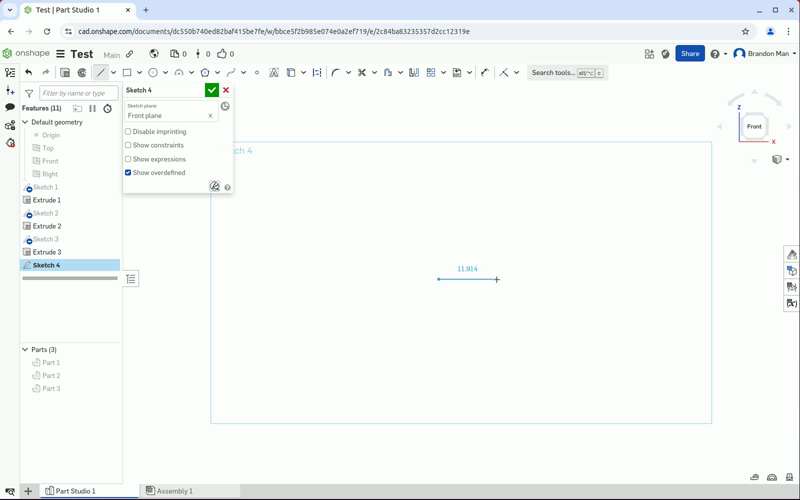
click(496, 279)
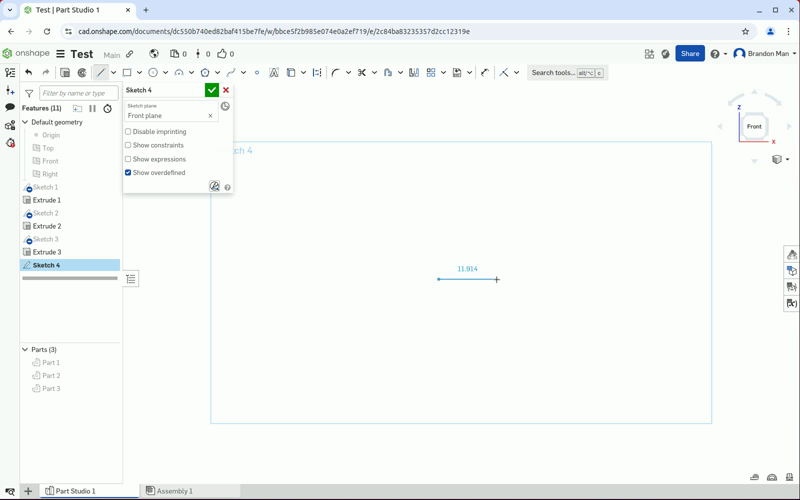
key_up(shift)
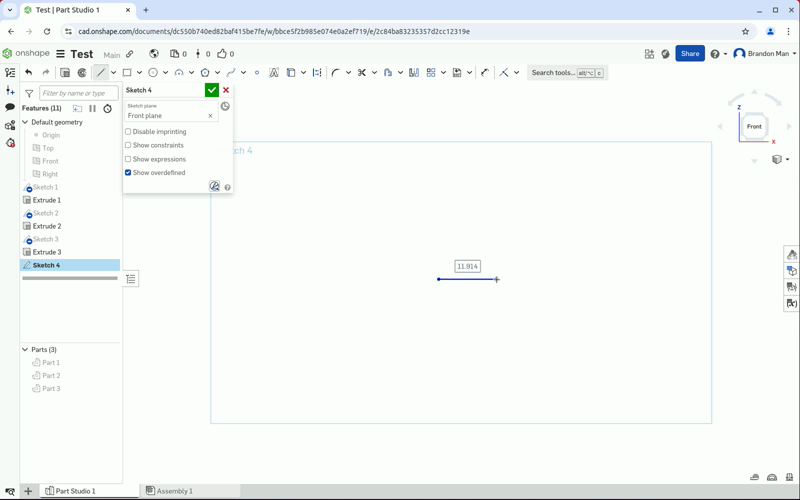
key_down(shift)
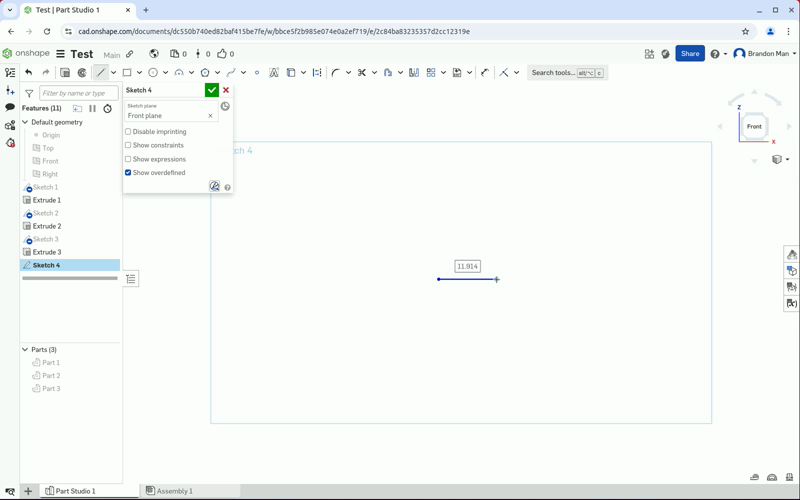
mouse_move(526, 279)
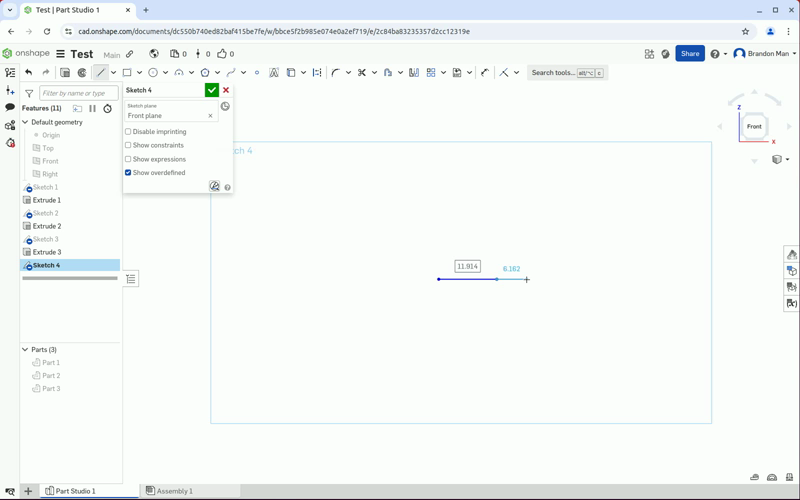
mouse_move(496, 269)
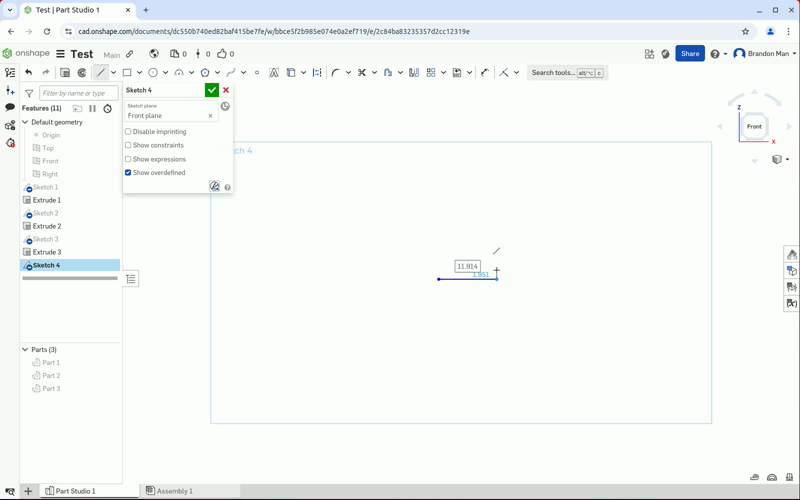
click(496, 269)
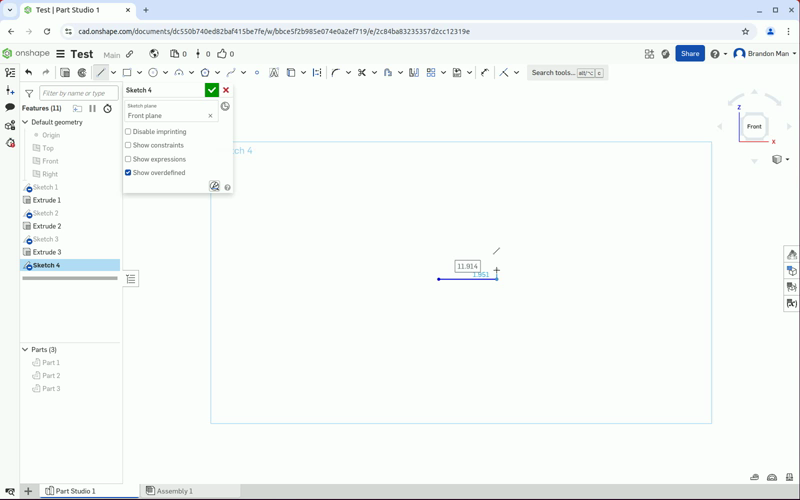
key_up(shift)
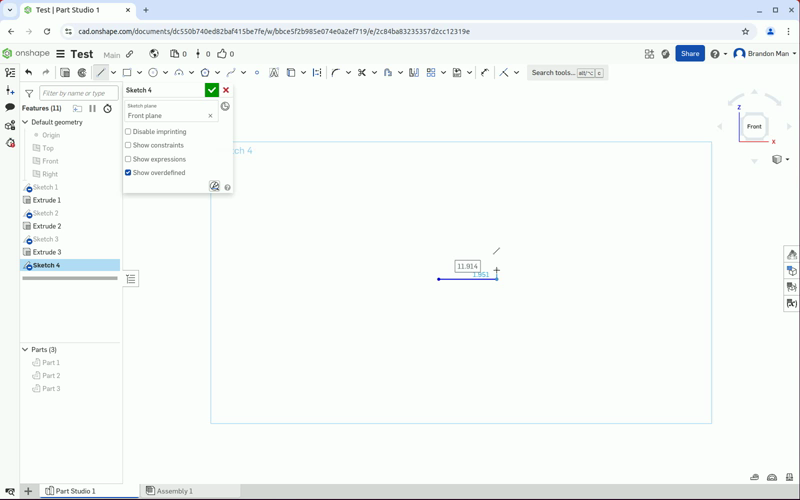
key_down(shift)
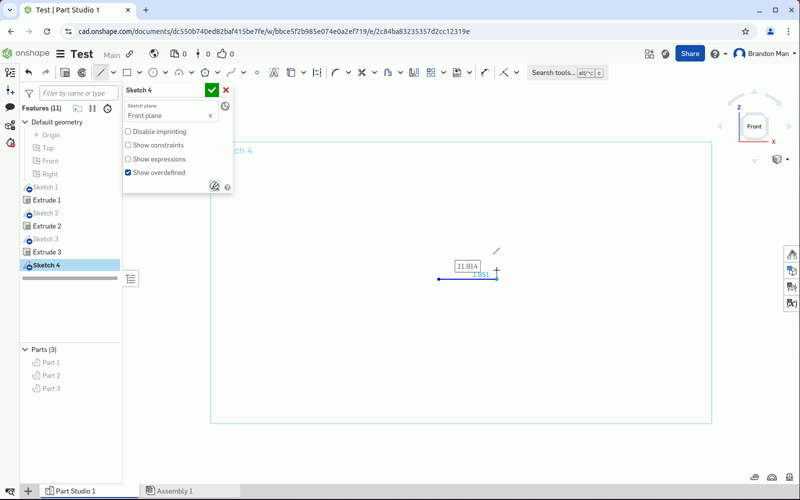
mouse_move(526, 269)
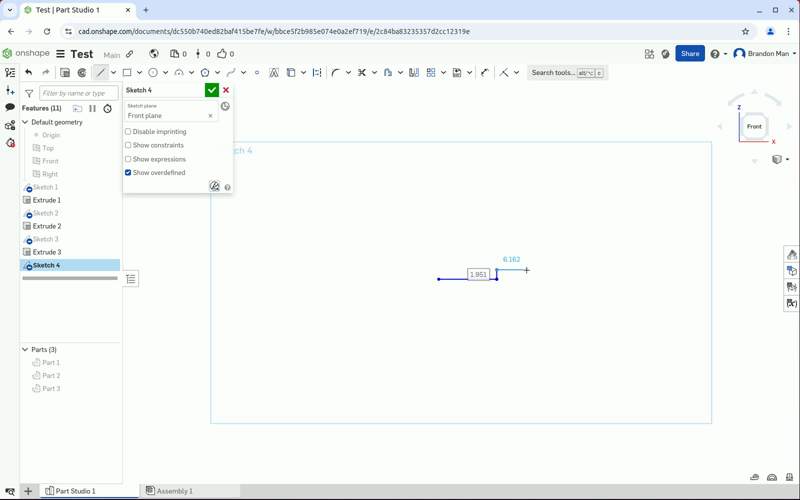
mouse_move(438, 269)
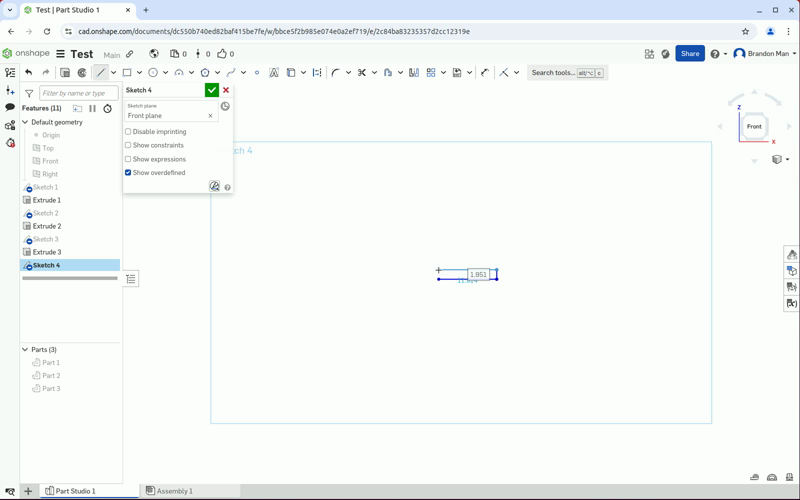
click(438, 269)
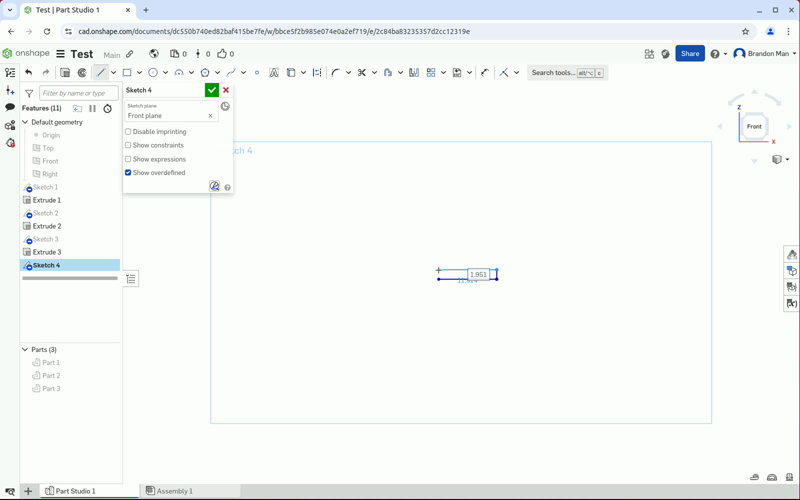
key_up(shift)
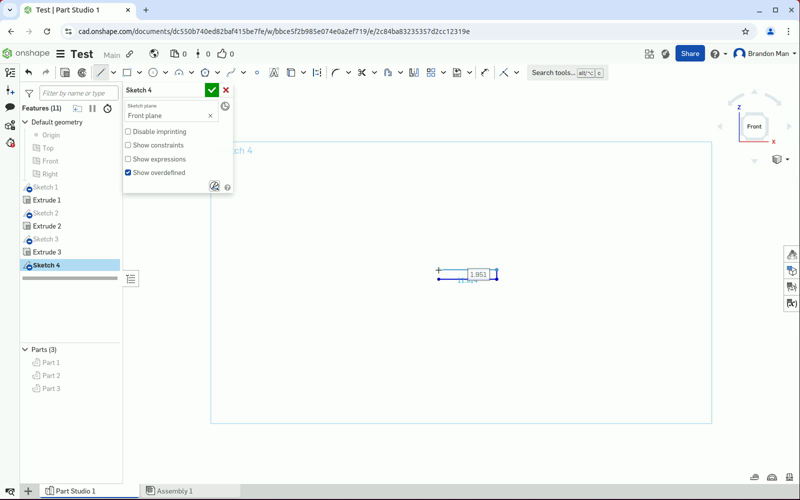
mouse_move(468, 269)
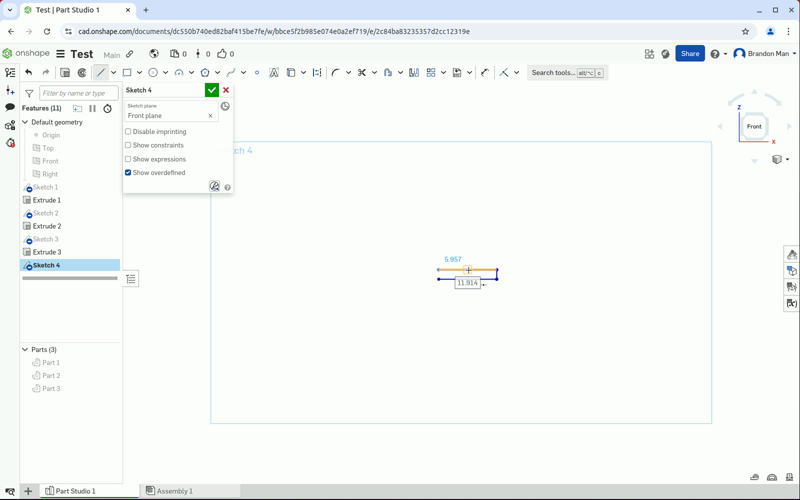
key_down(shift)
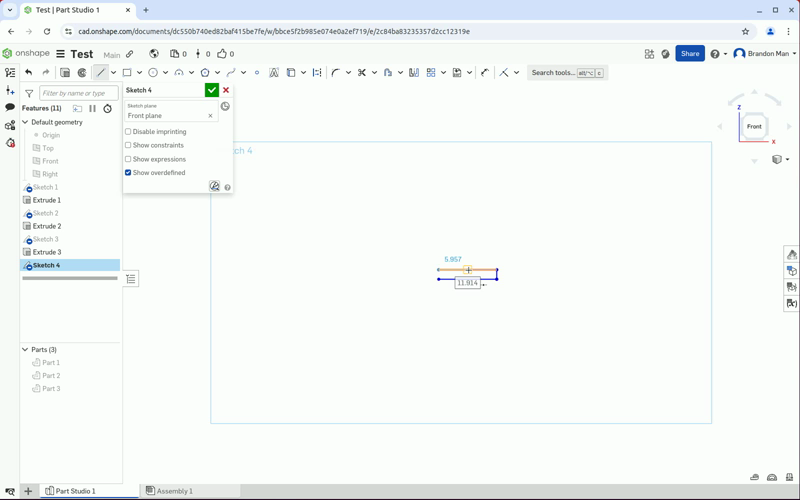
mouse_move(438, 279)
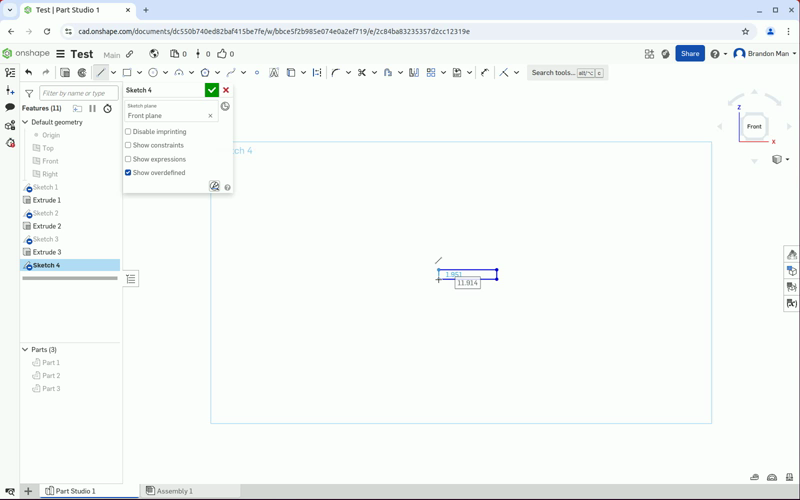
key_up(shift)
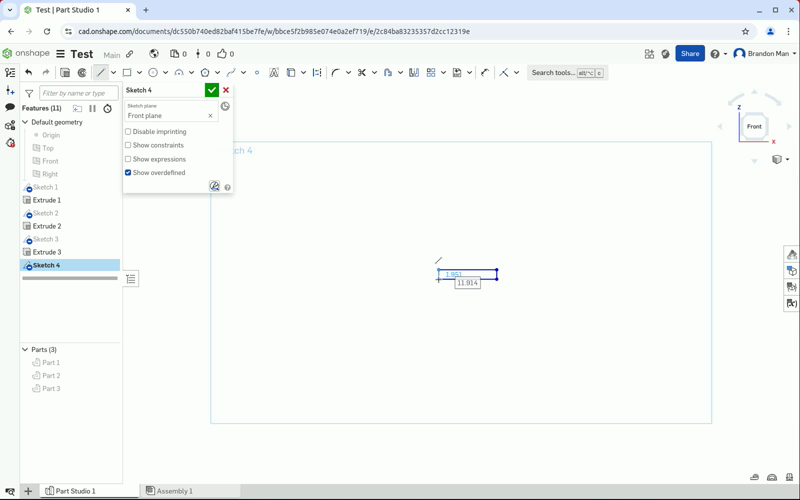
click(438, 279)
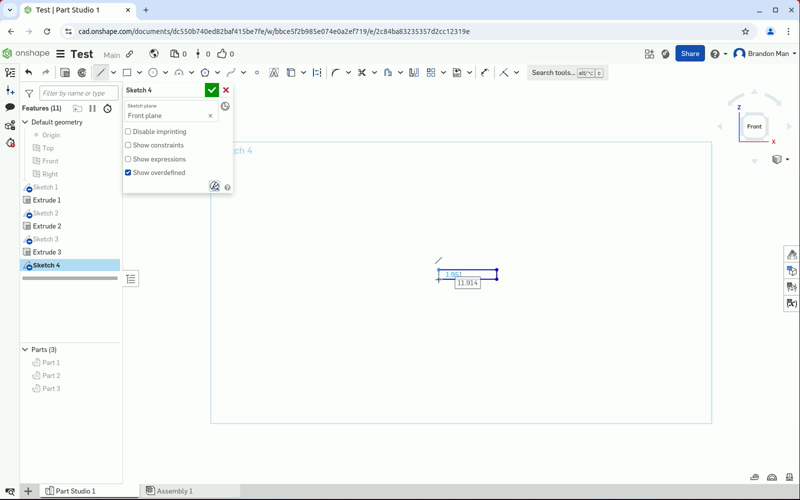
key(esc)
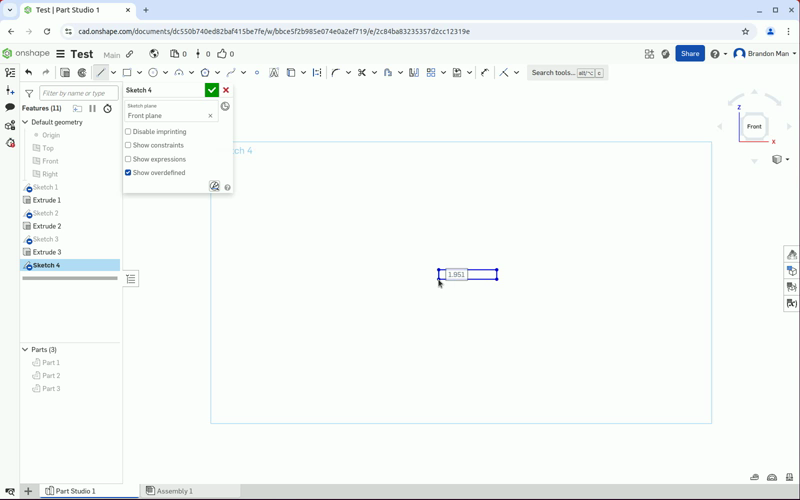
mouse_move(459, 275)
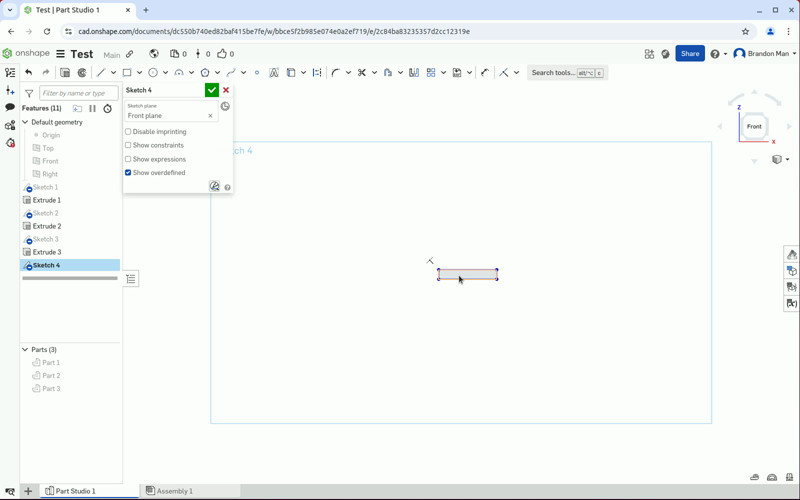
scroll(6)
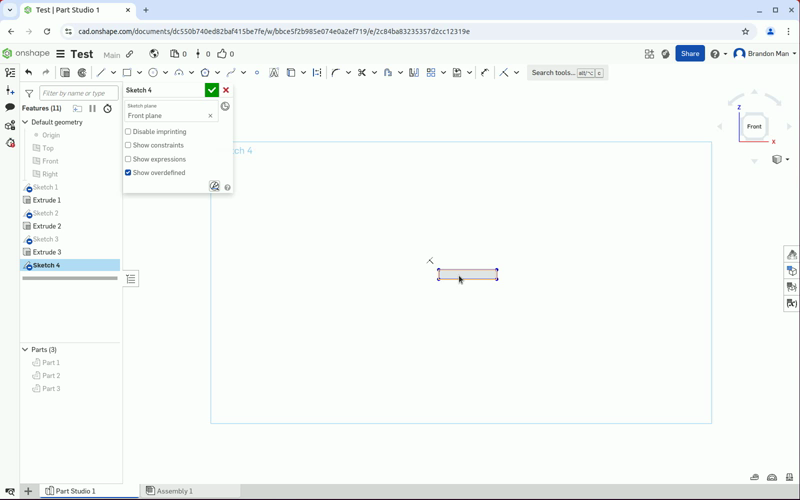
scroll(6)
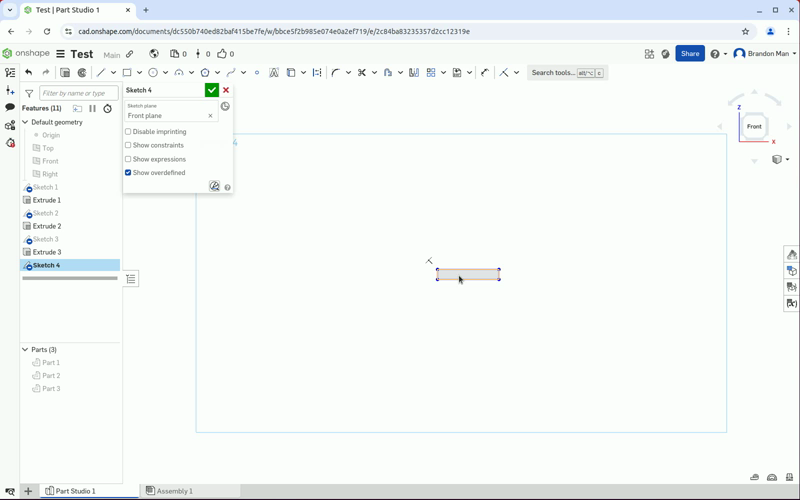
scroll(6)
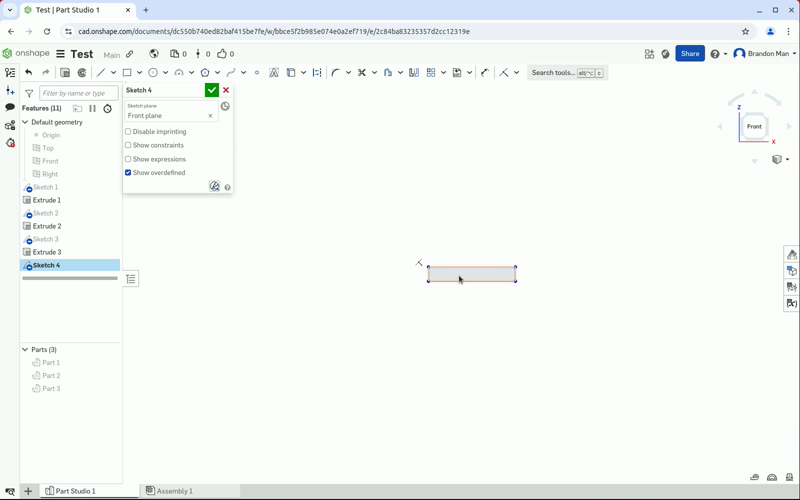
scroll(6)
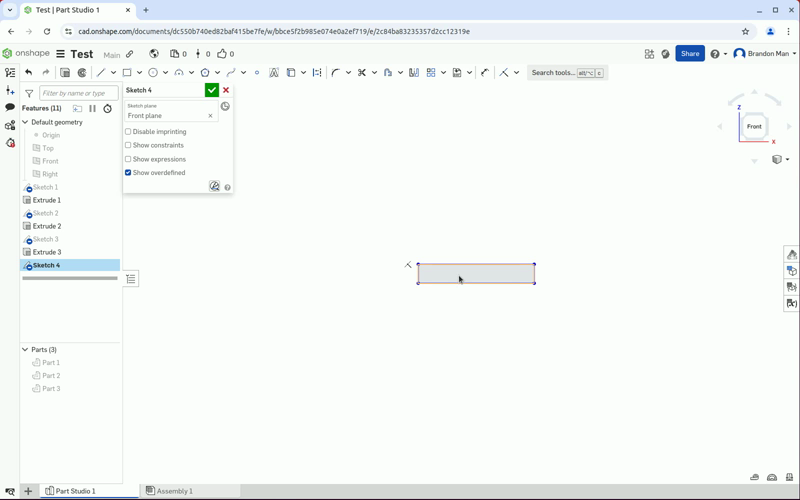
scroll(6)
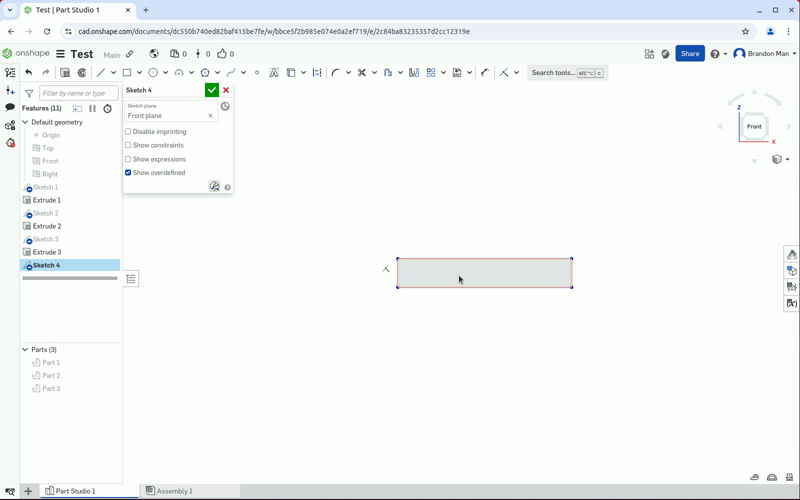
scroll(6)
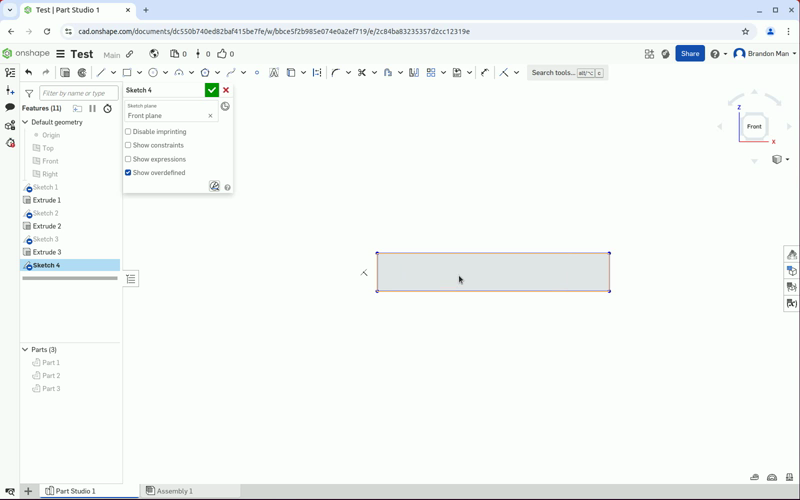
scroll(6)
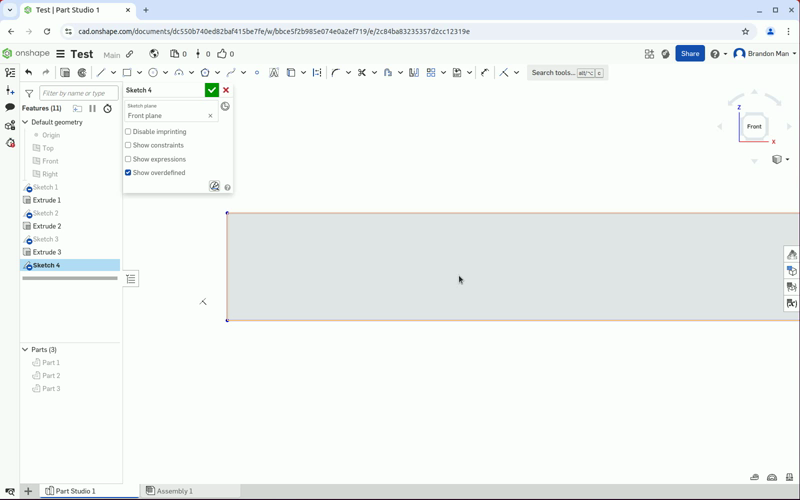
click(459, 275)
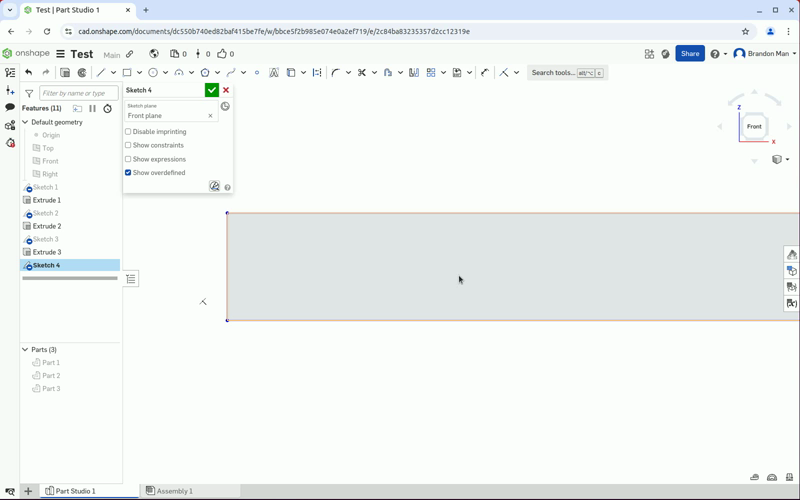
scroll(-6)
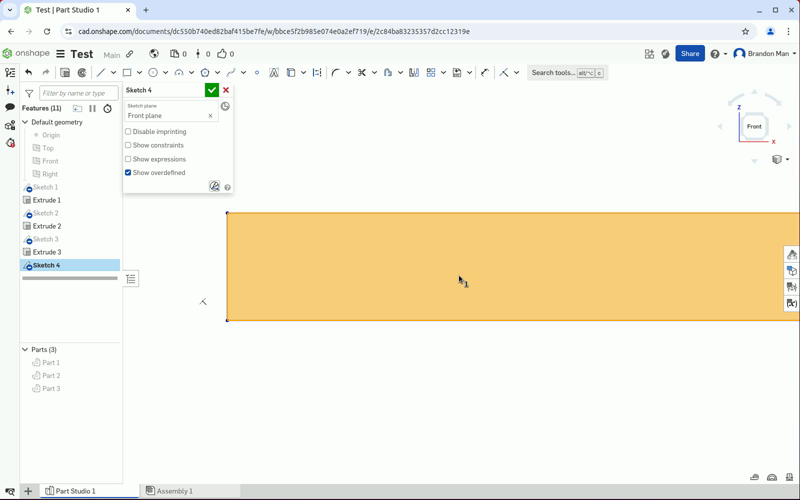
scroll(-6)
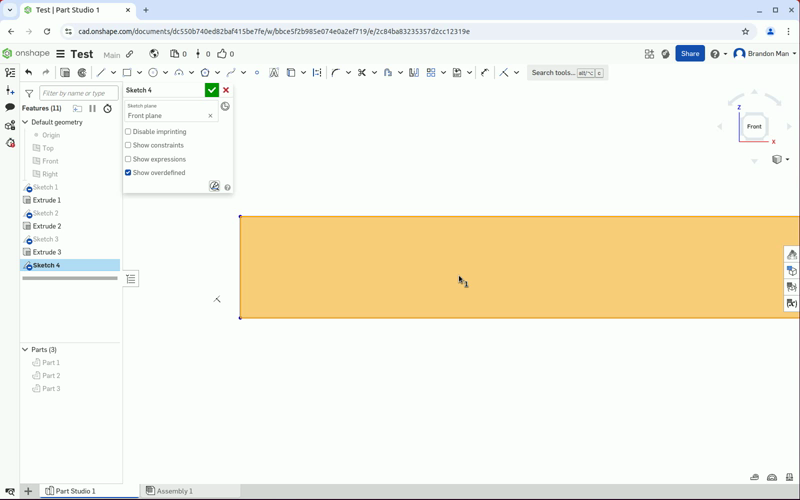
scroll(-6)
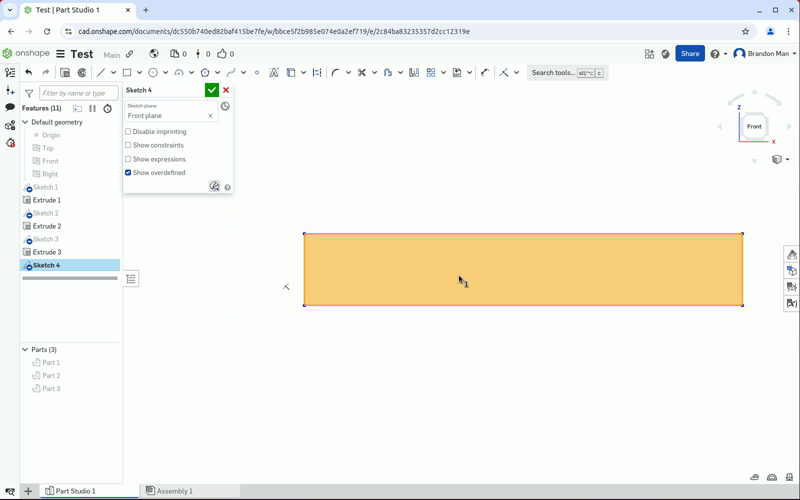
scroll(-6)
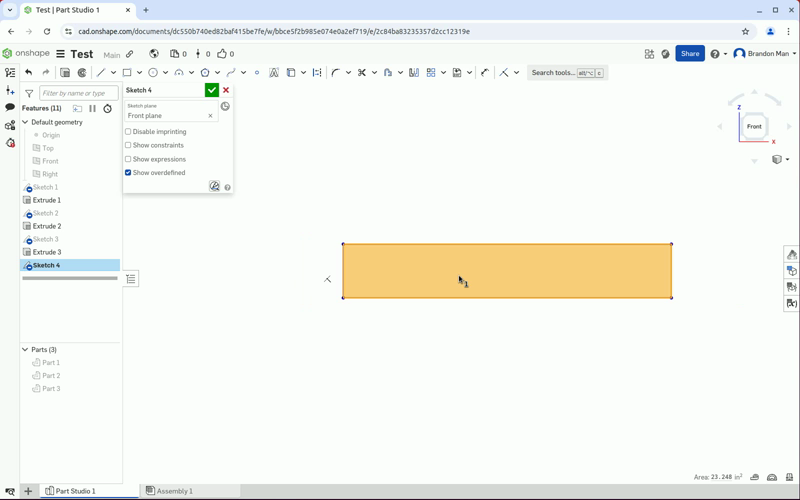
scroll(-6)
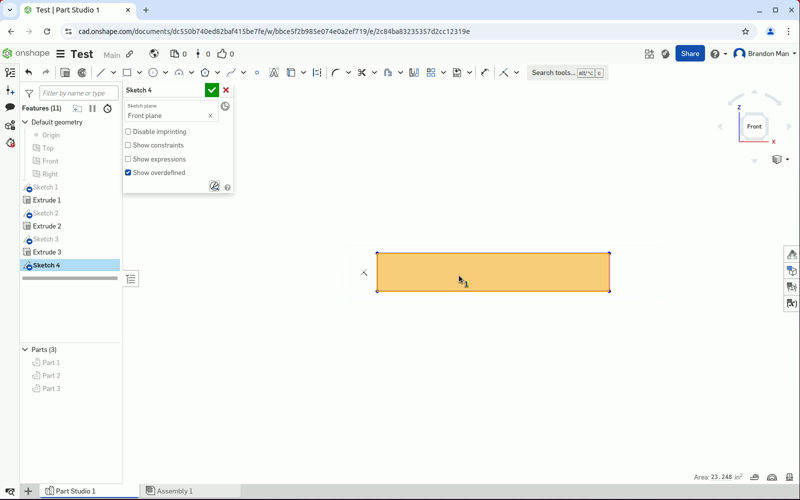
scroll(-6)
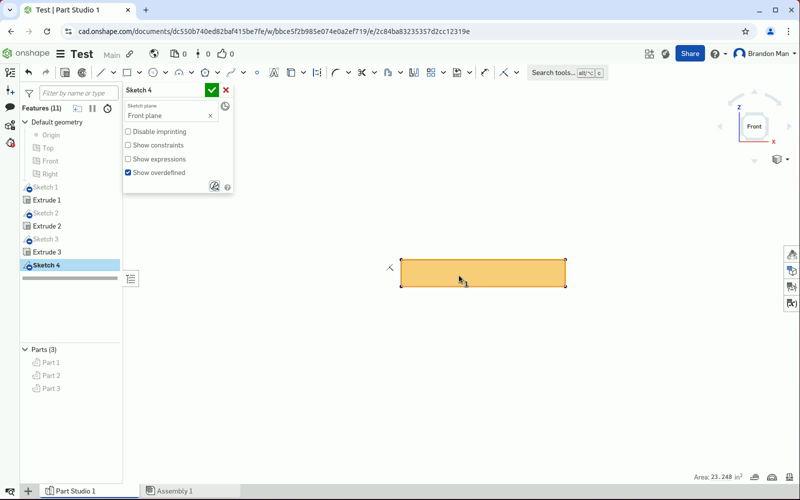
scroll(-6)
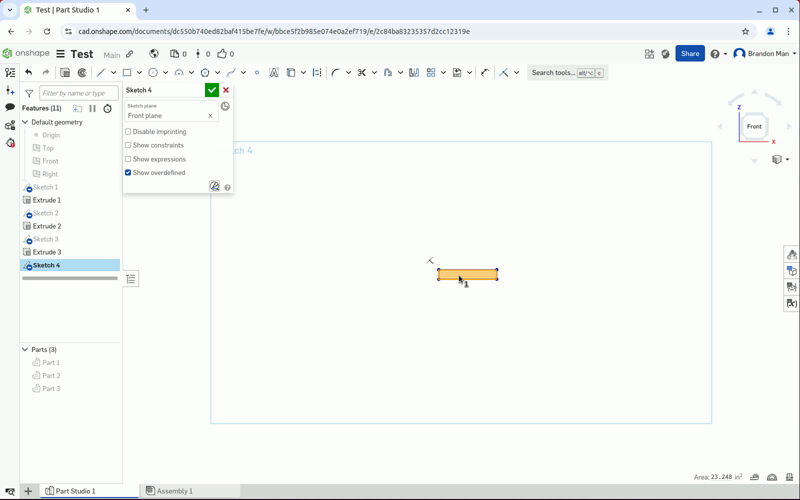
mouse_move(73, 352)
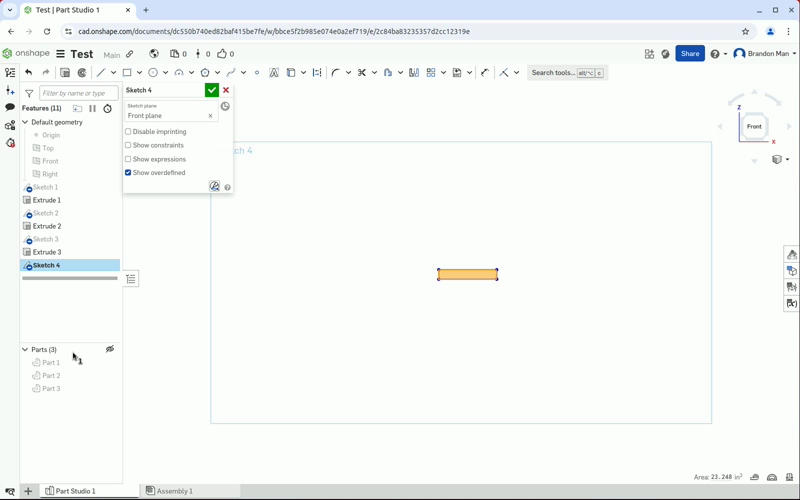
key(shift+y)
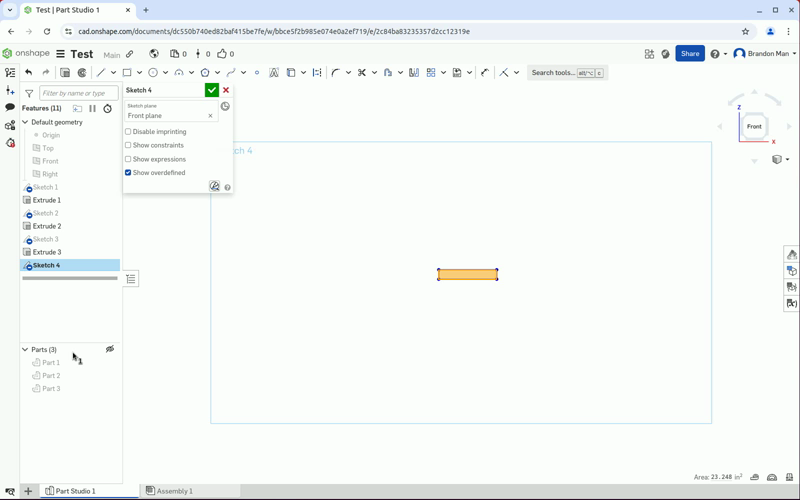
key(shift+e)
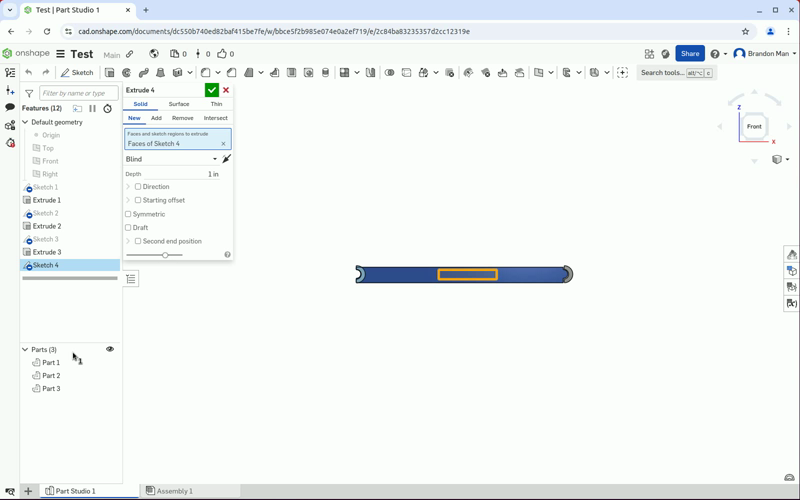
mouse_move(143, 106)
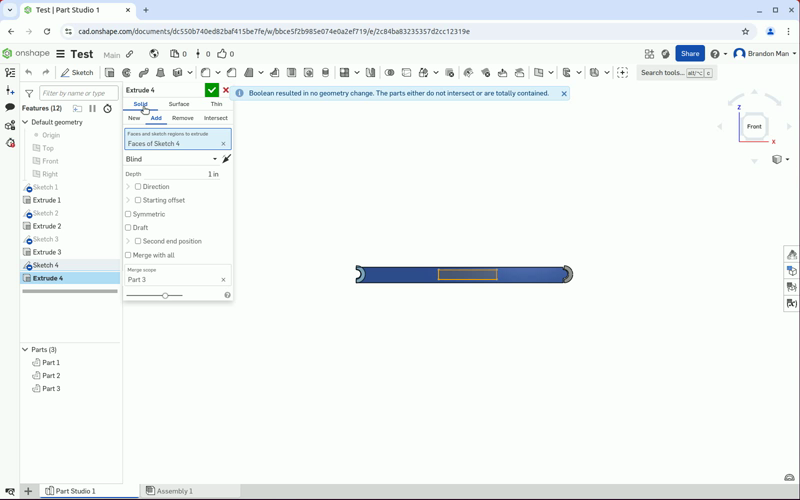
click(143, 106)
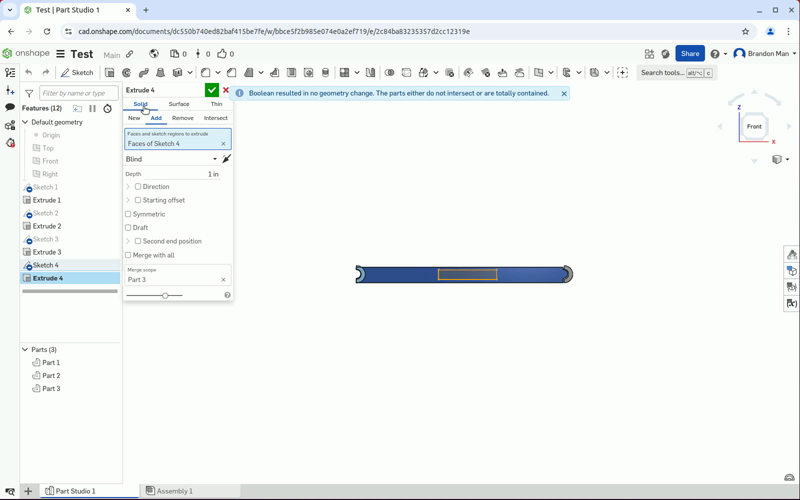
mouse_move(137, 120)
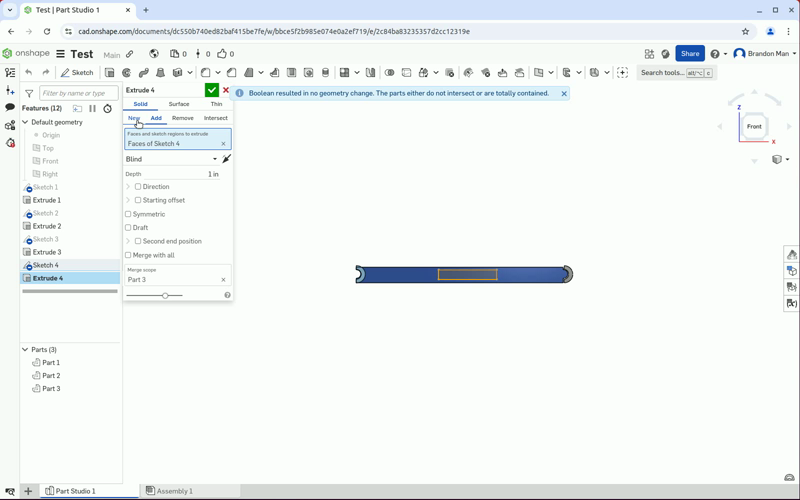
click(137, 120)
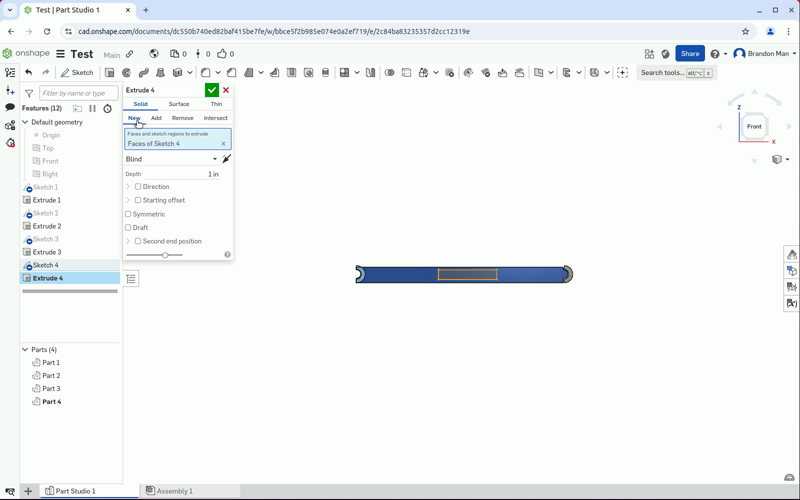
key(tab, 4)
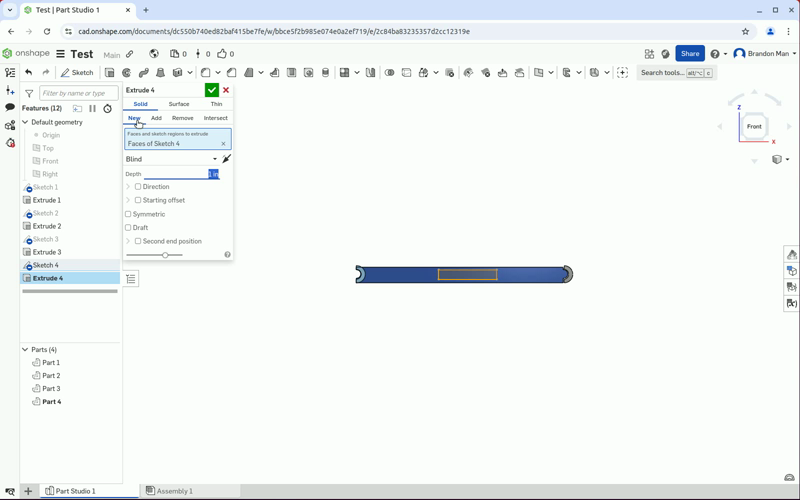
text(-7.221)
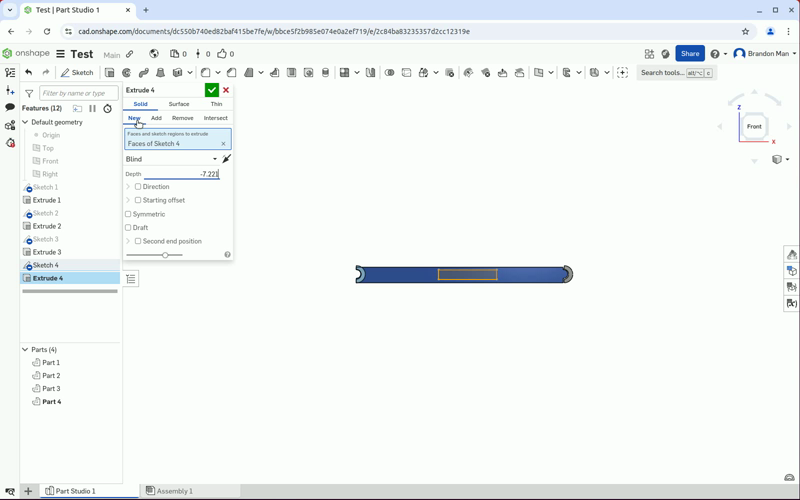
key(enter)
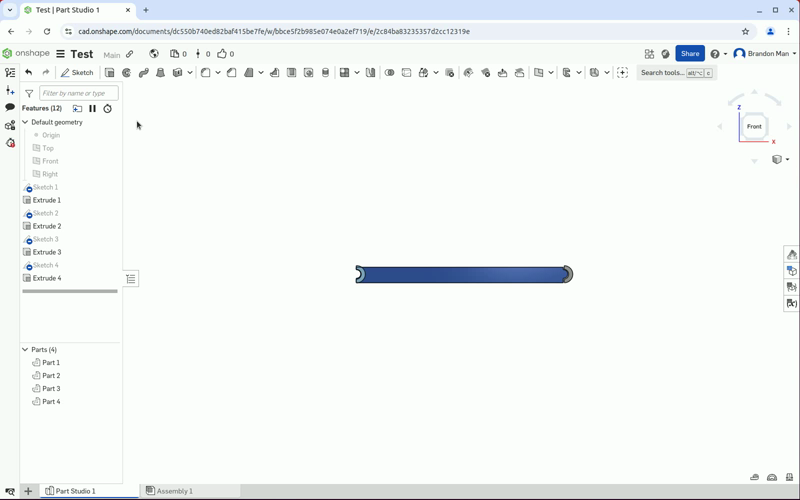
key(shift+h)
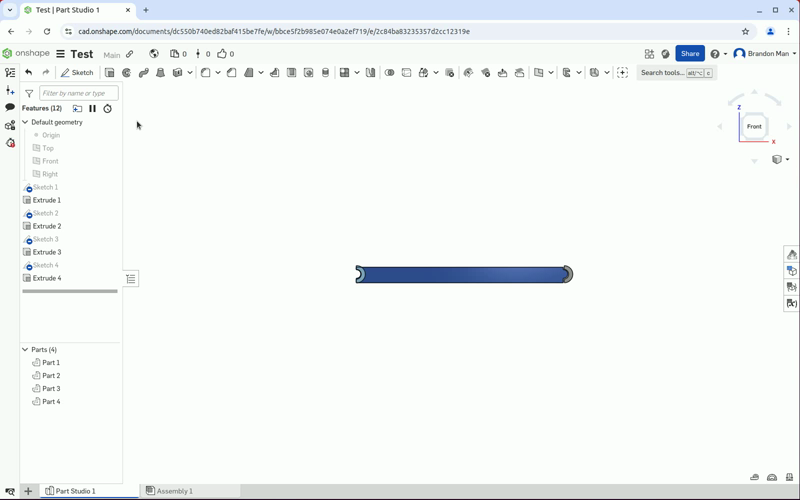
key(shift+h)
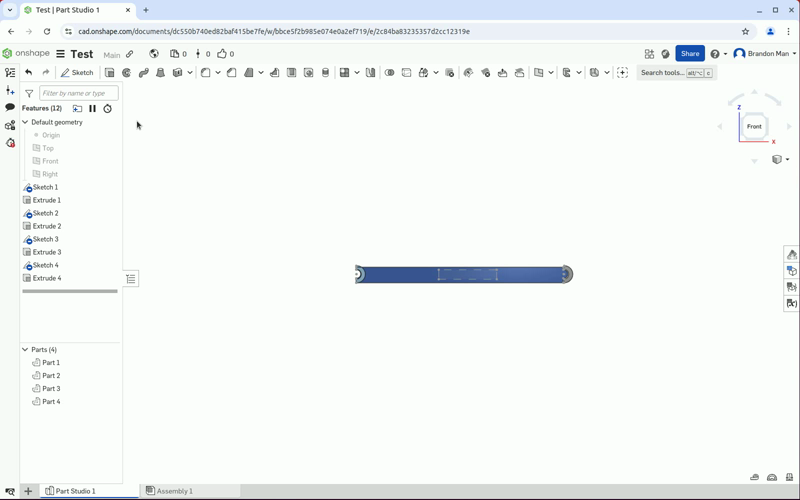
key(shift+7)
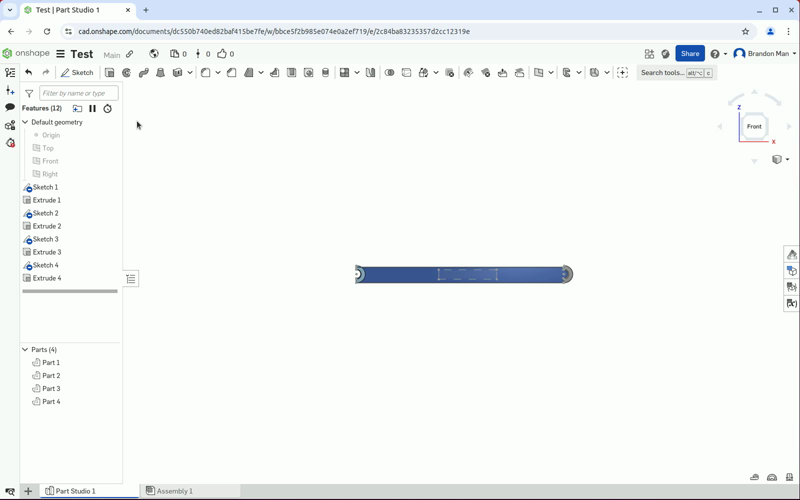
key(left, 2)
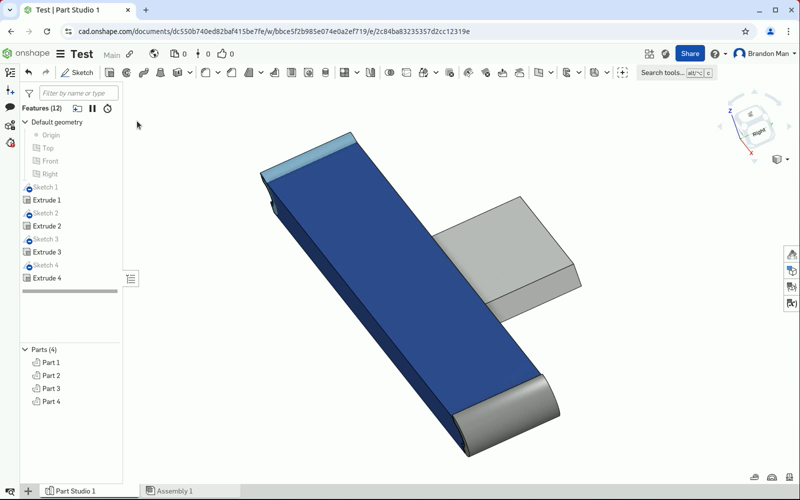
key(down, 2)
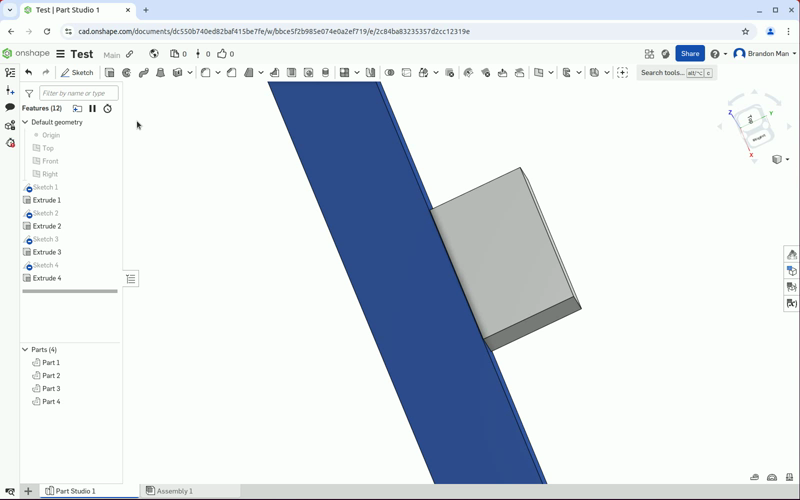
key(up, 2)
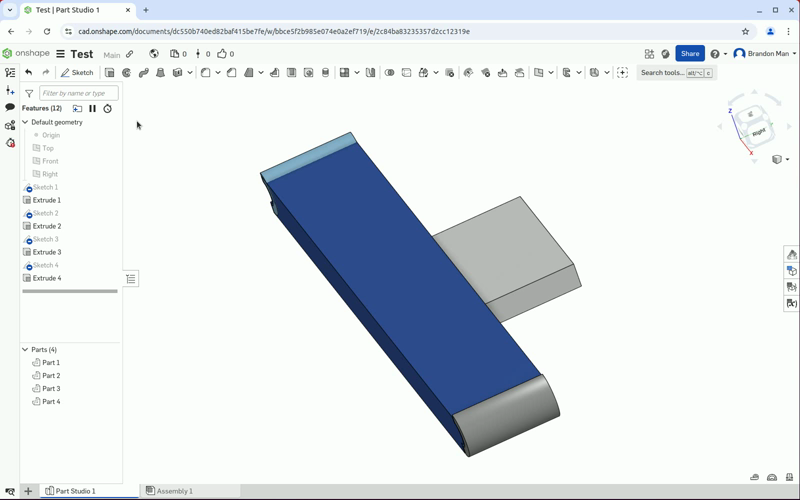
key(right, 2)
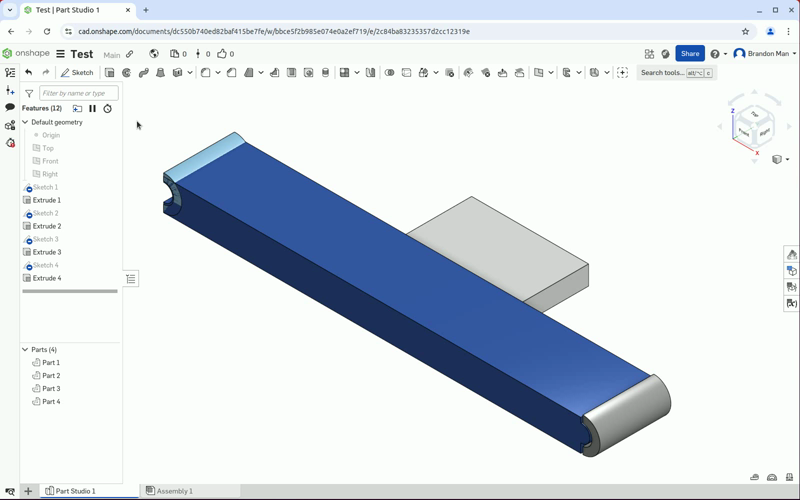
mouse_move(73, 189)
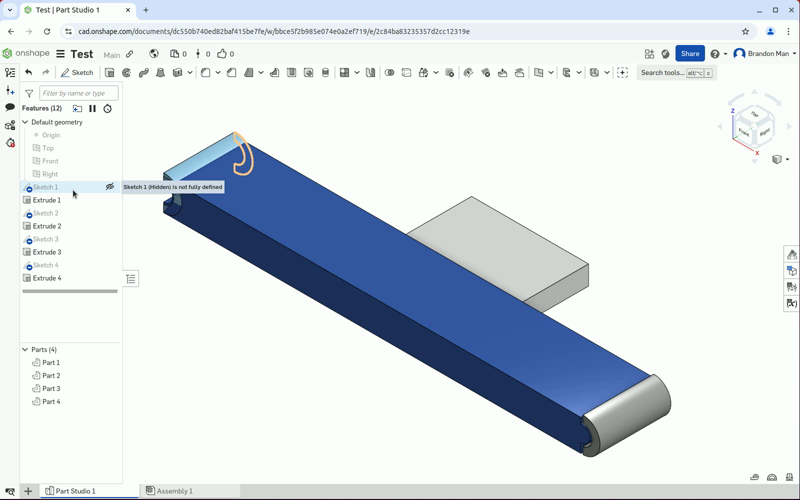
click(73, 189)